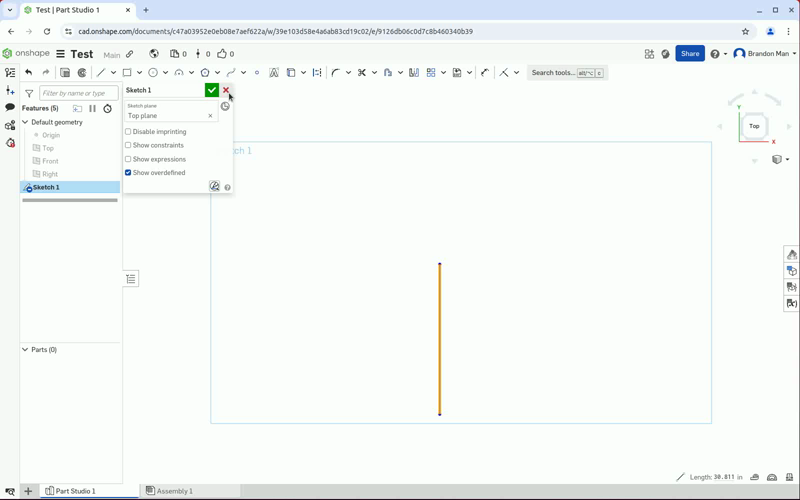
key(shift+h)
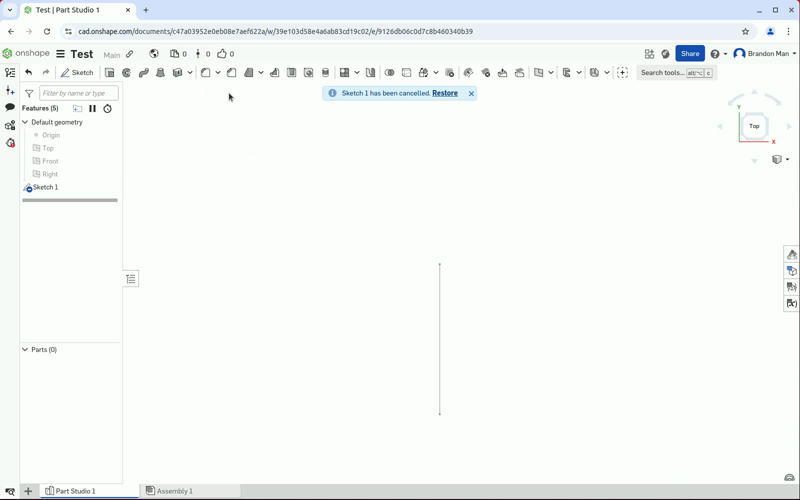
key(shift+s)
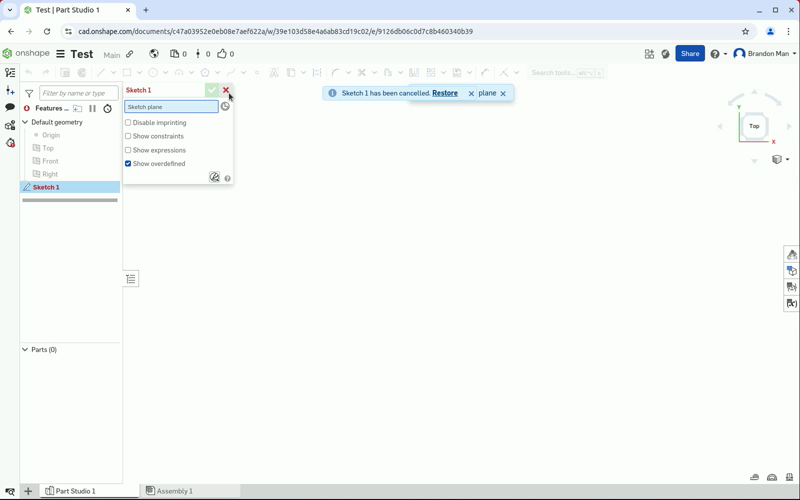
mouse_move(73, 150)
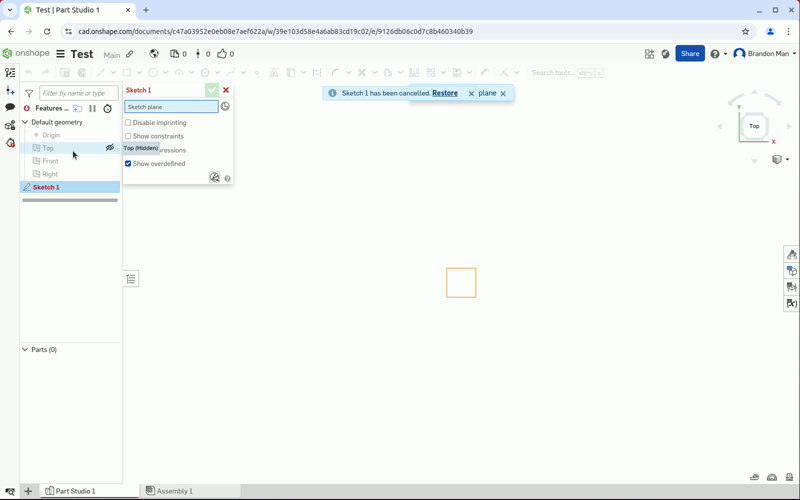
click(73, 150)
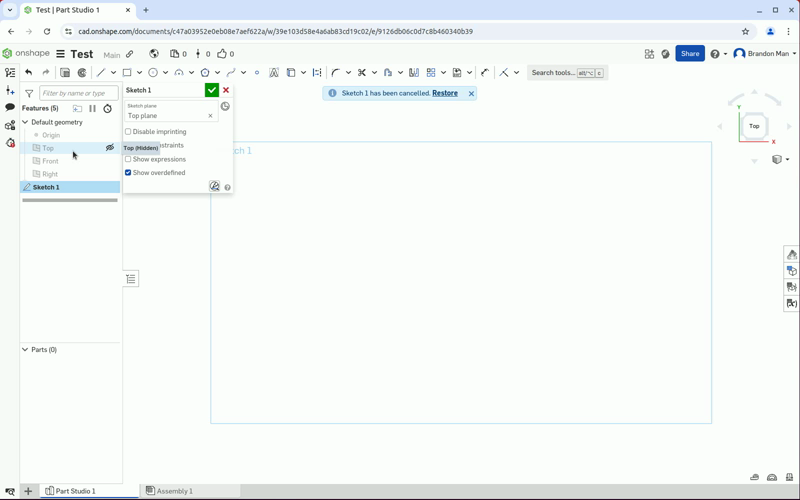
mouse_move(73, 352)
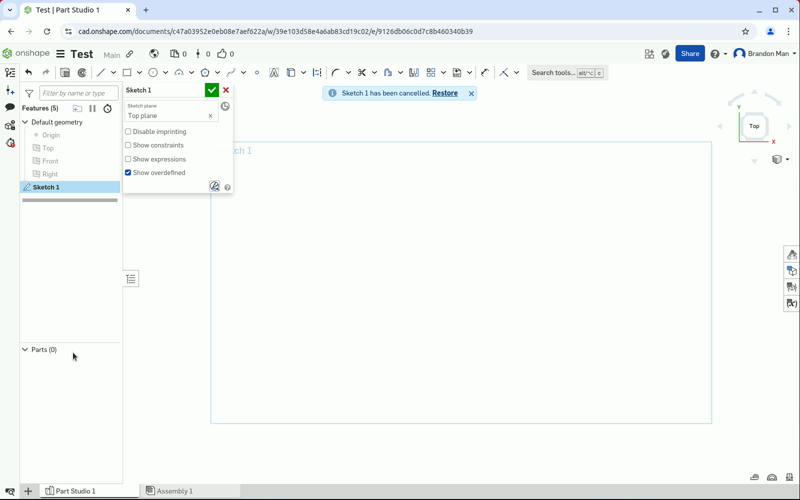
key(y)
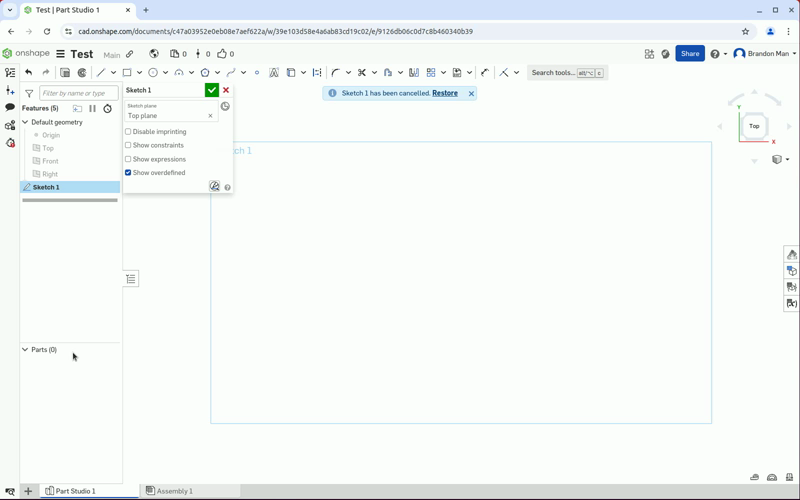
key(a)
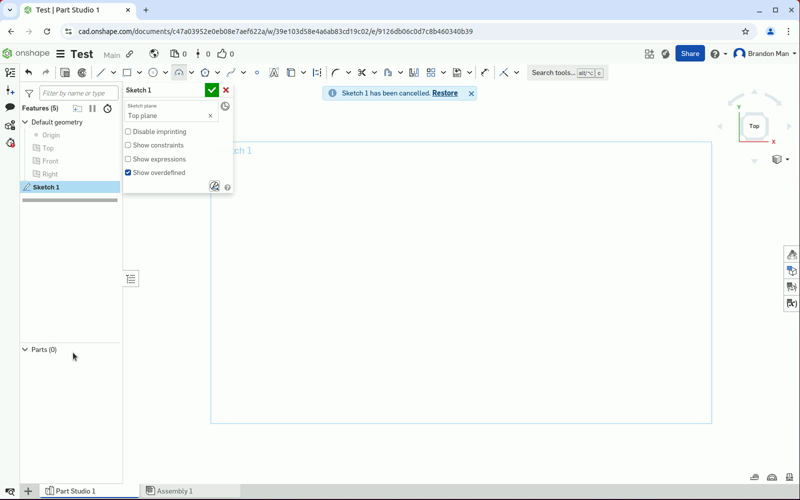
key_down(shift)
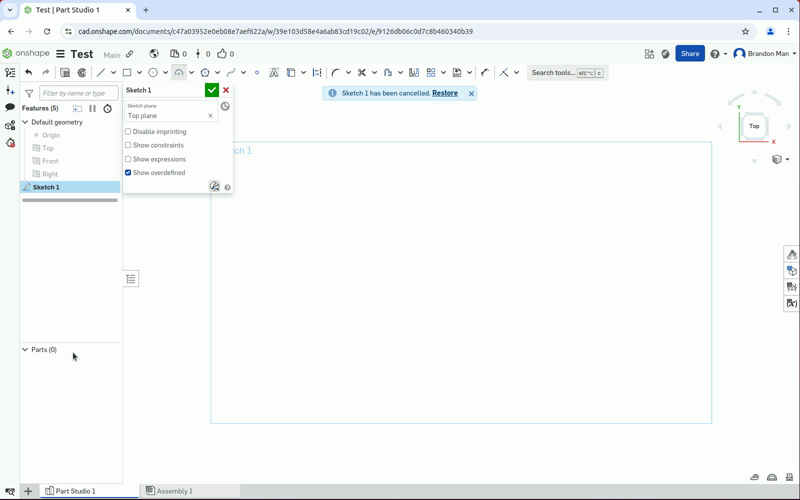
mouse_move(460, 275)
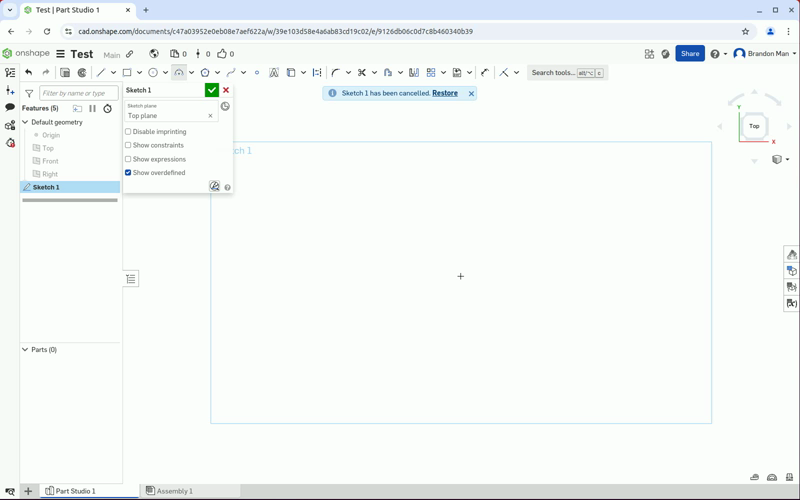
click(460, 275)
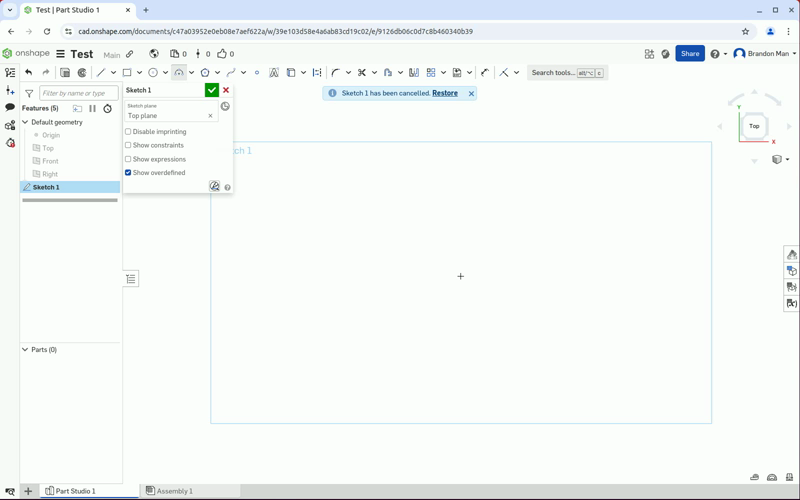
key_up(shift)
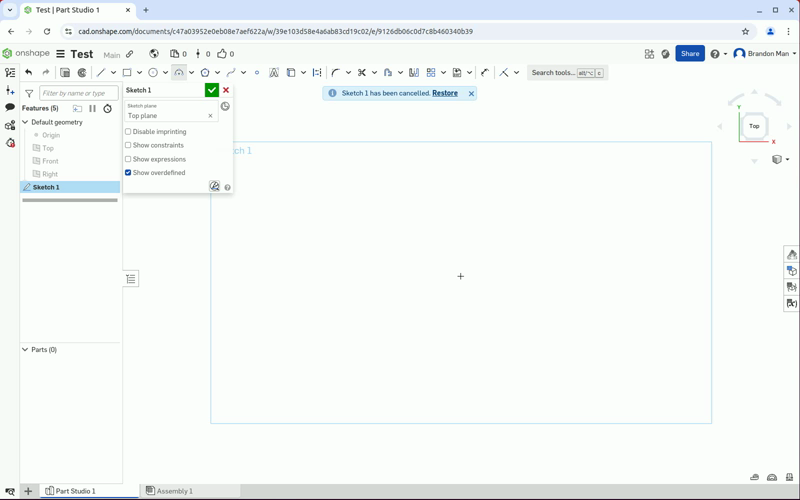
key_down(shift)
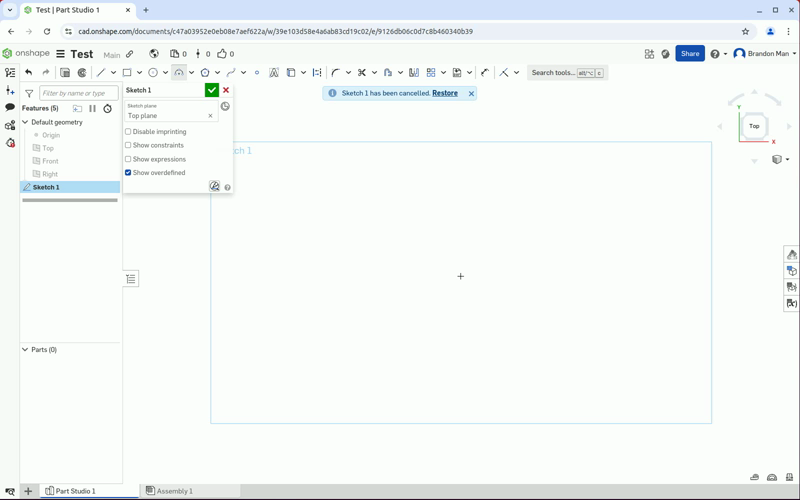
mouse_move(467, 282)
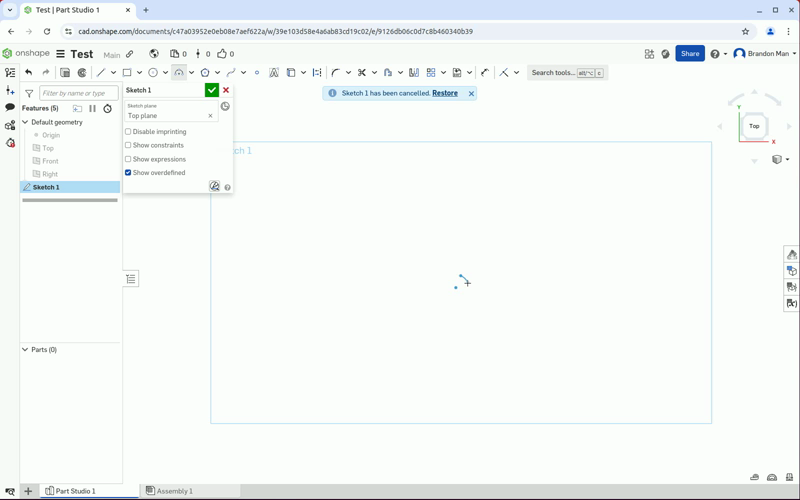
click(467, 282)
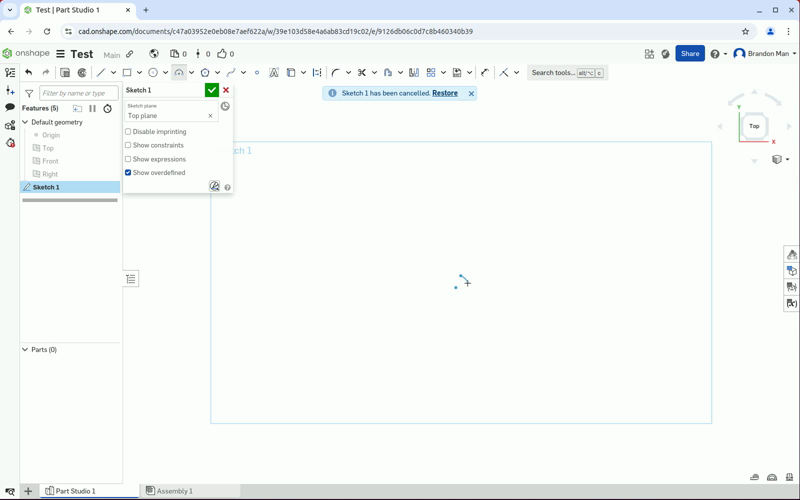
mouse_move(462, 280)
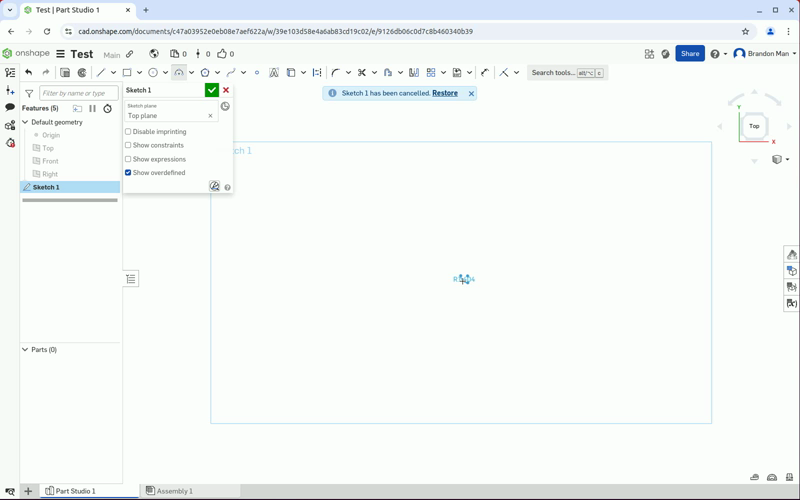
click(462, 280)
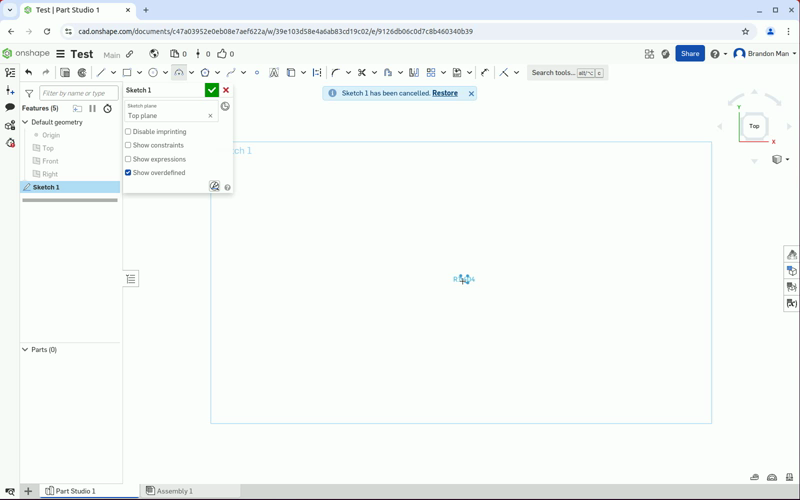
key_up(shift)
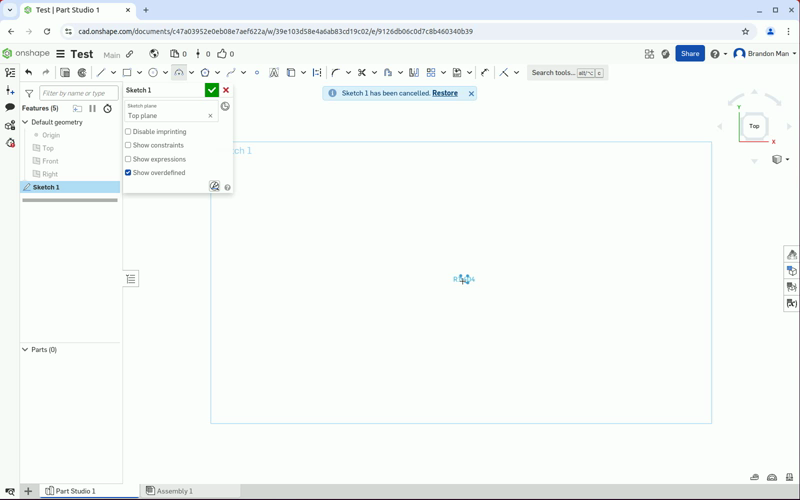
key(esc)
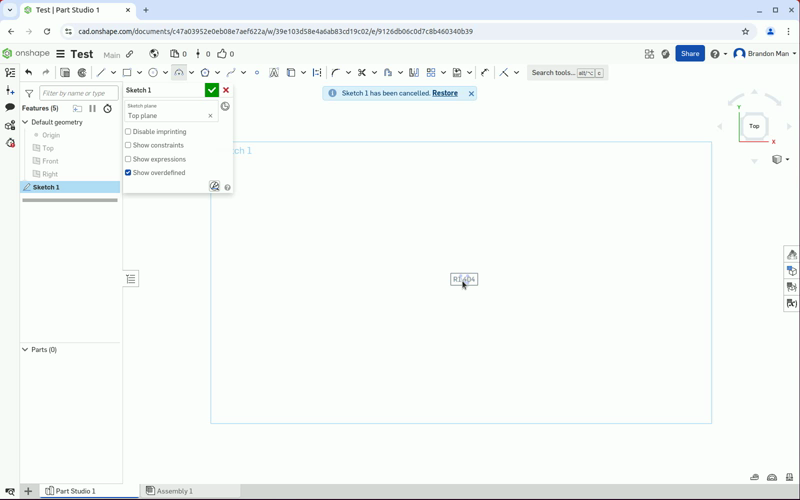
key(l)
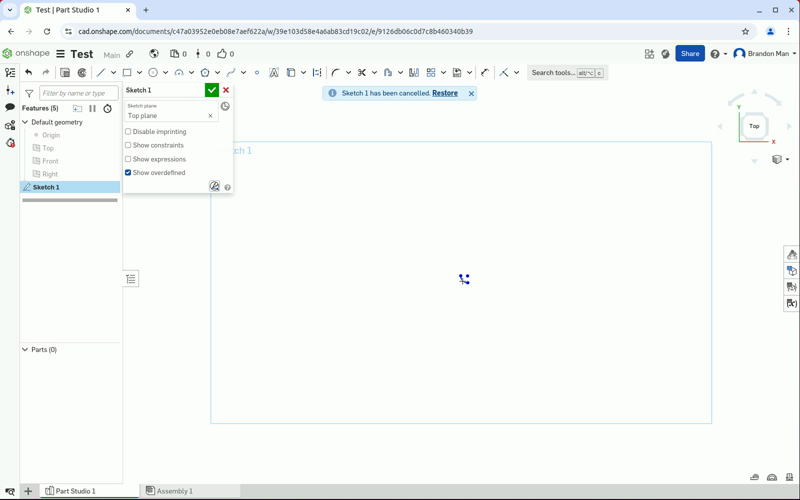
mouse_move(467, 282)
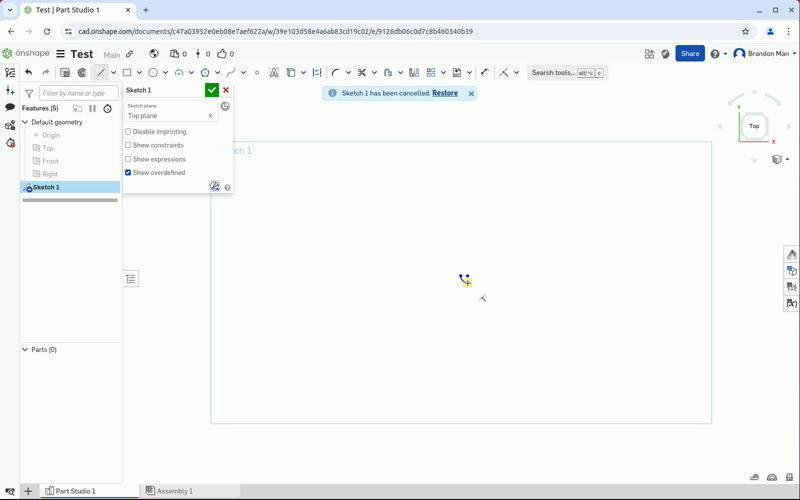
click(467, 282)
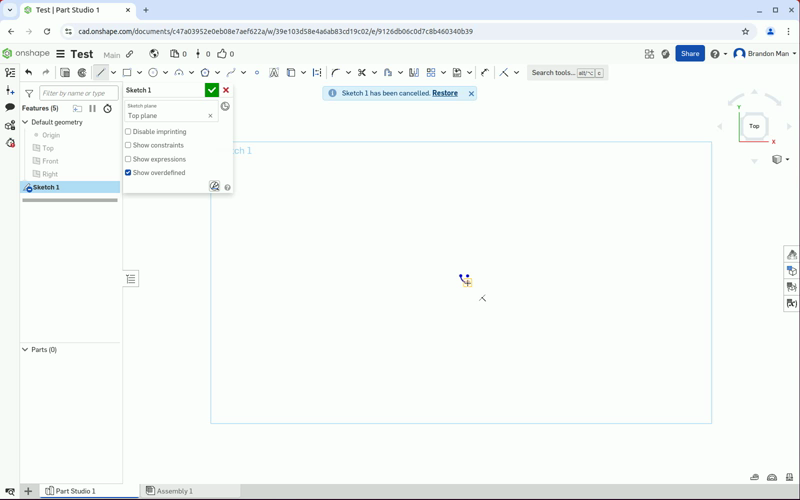
key_down(shift)
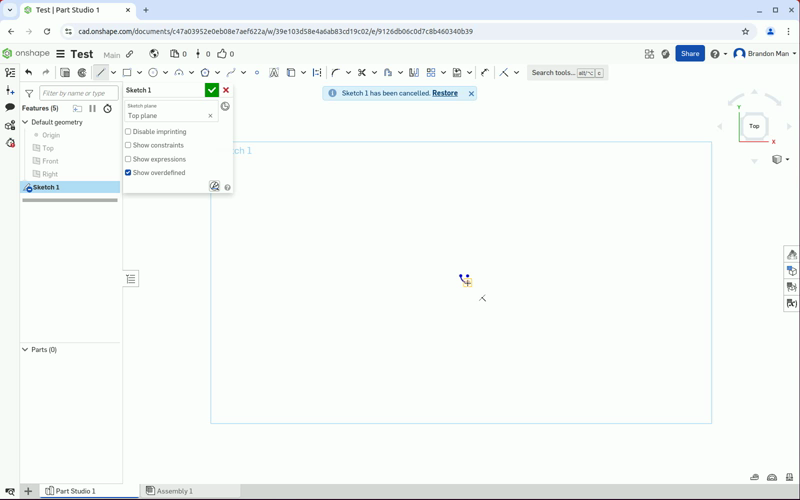
mouse_move(566, 282)
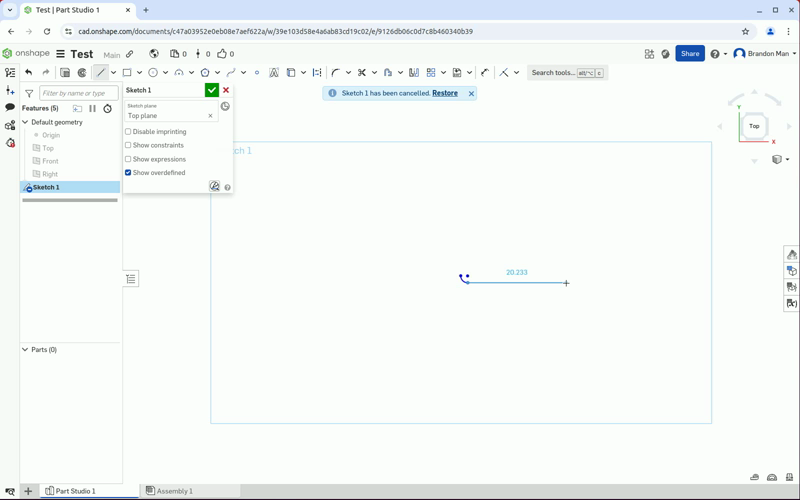
click(566, 282)
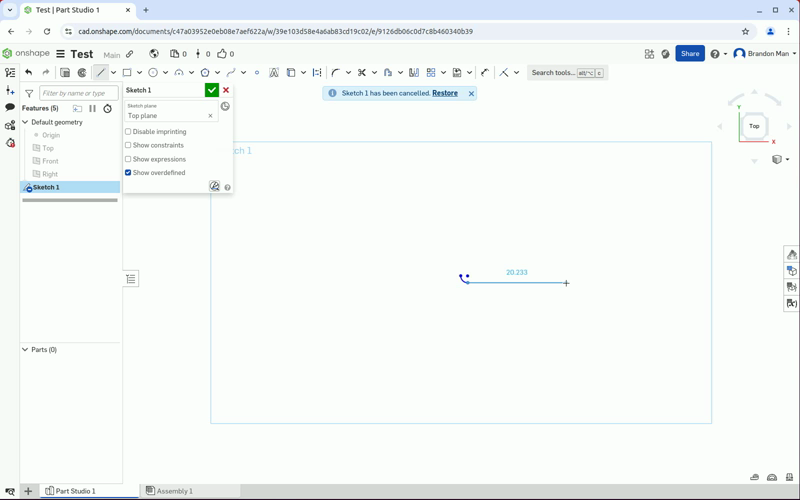
key_up(shift)
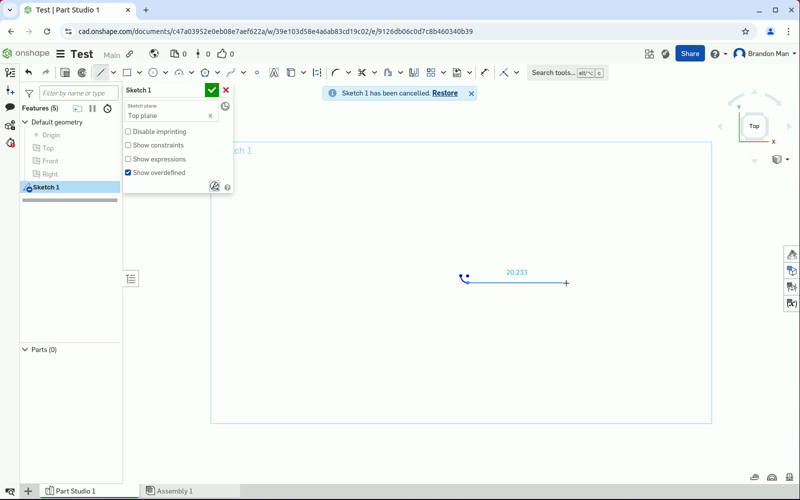
key(esc)
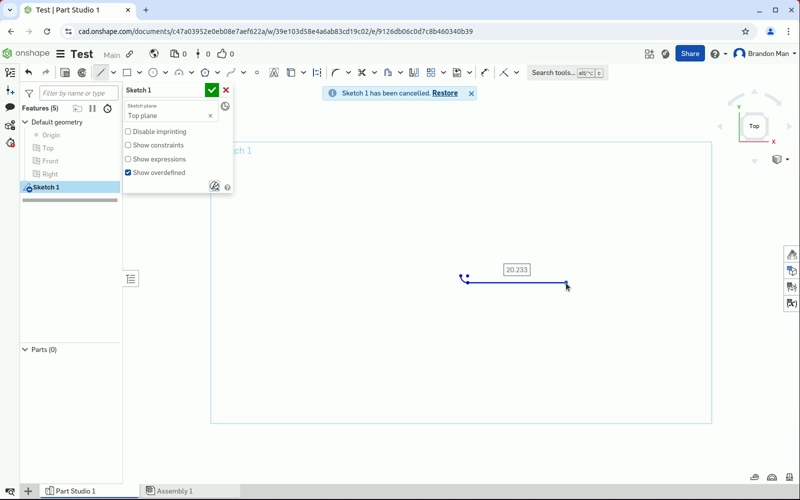
key(a)
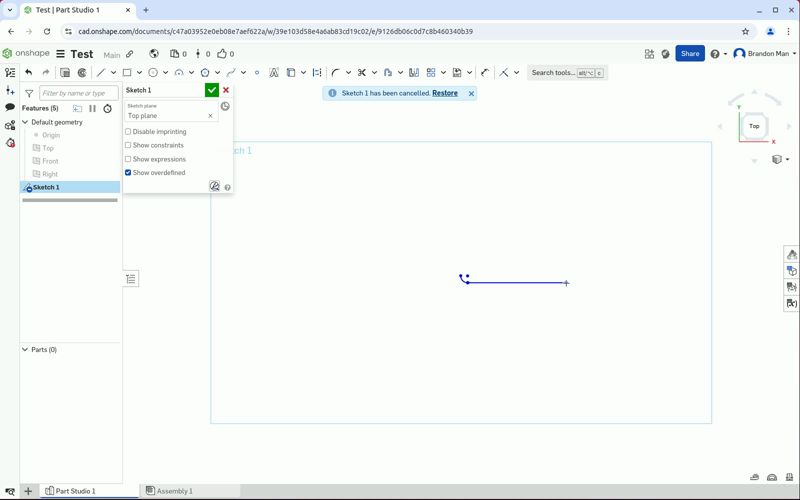
mouse_move(566, 282)
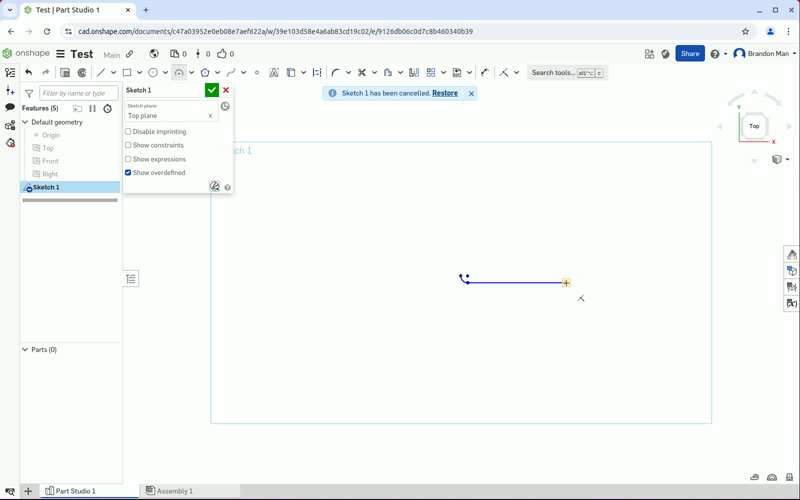
click(566, 282)
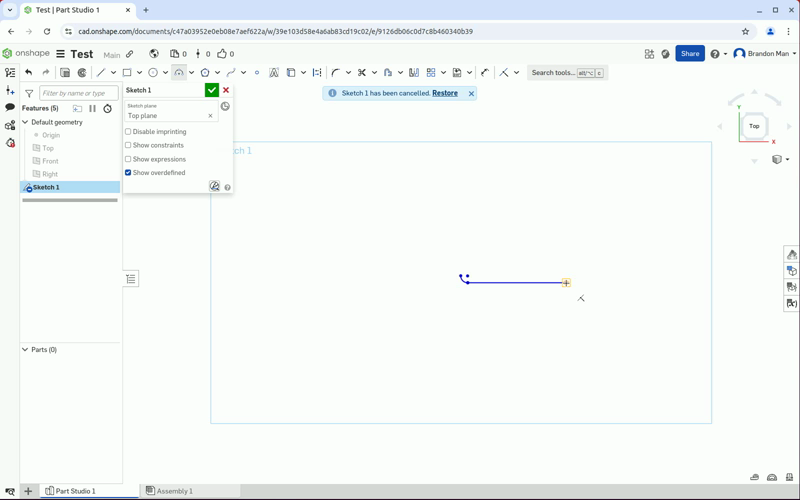
key_down(shift)
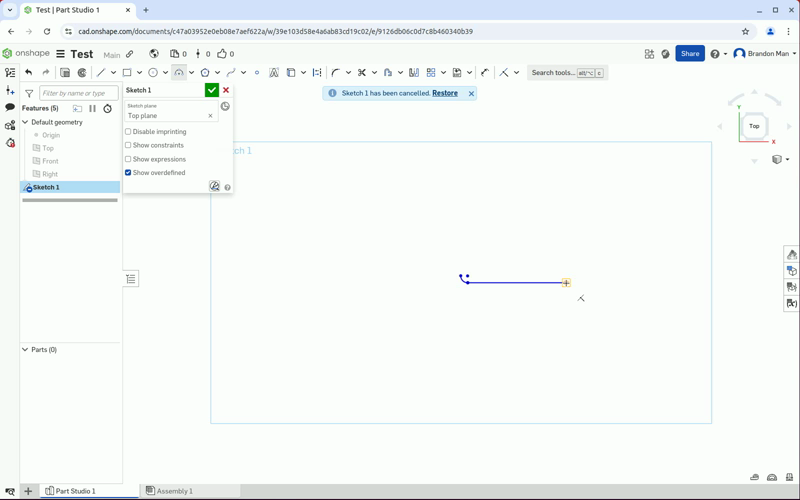
mouse_move(573, 275)
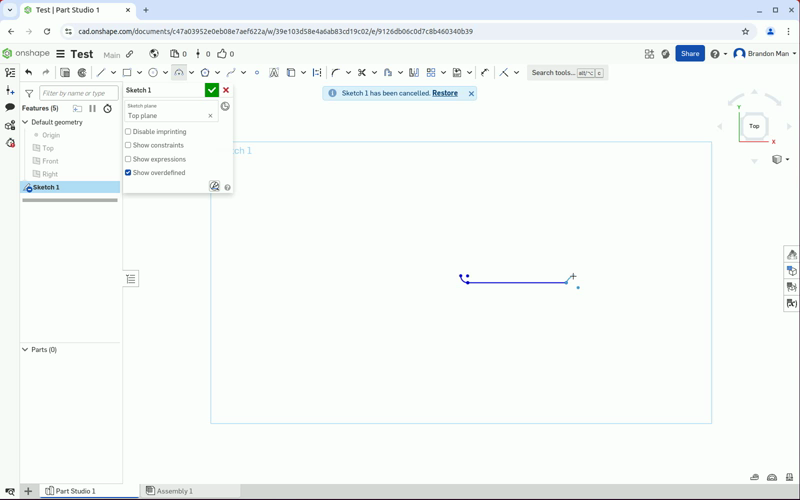
click(573, 275)
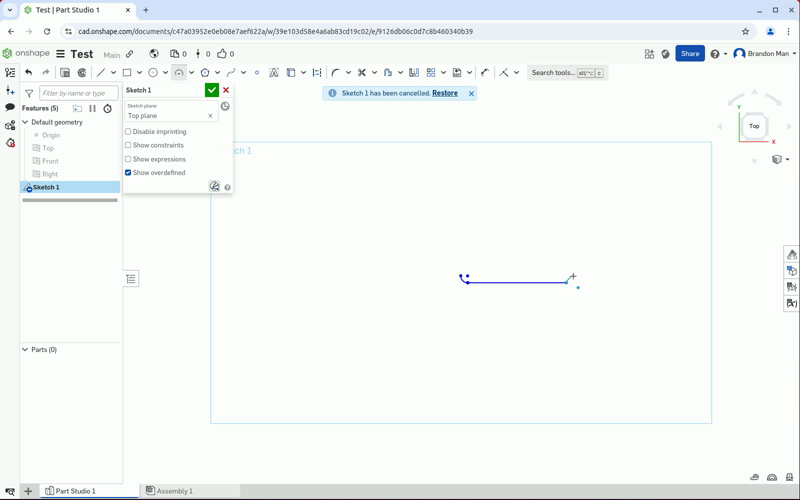
mouse_move(571, 280)
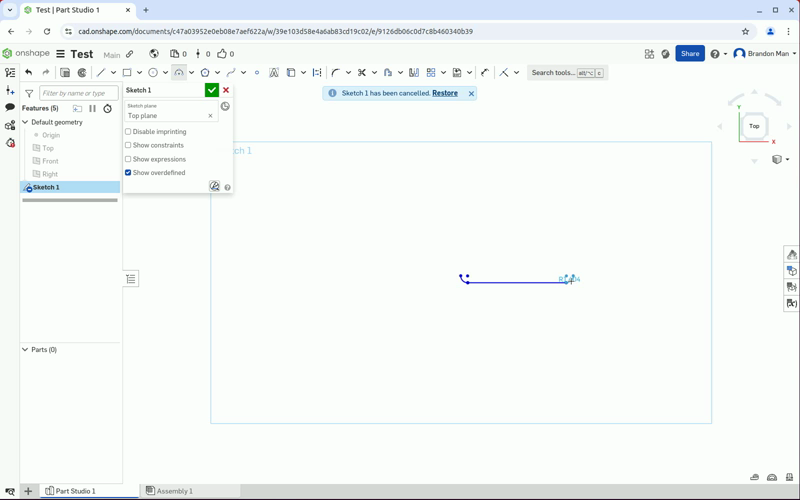
click(571, 280)
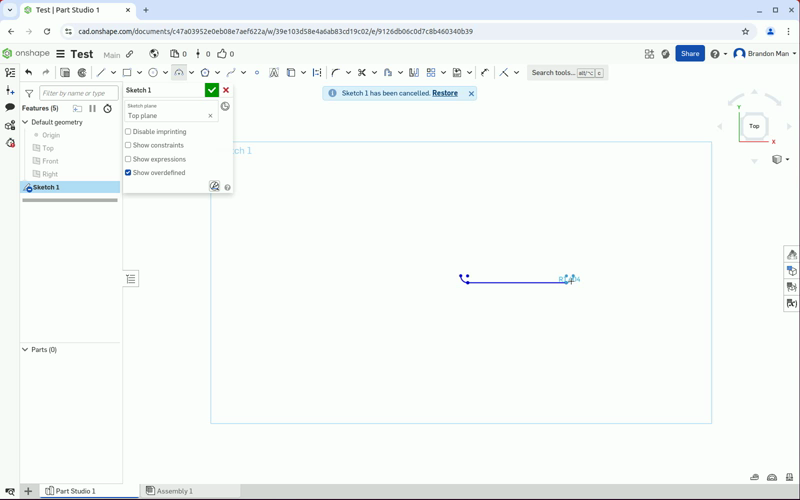
key_up(shift)
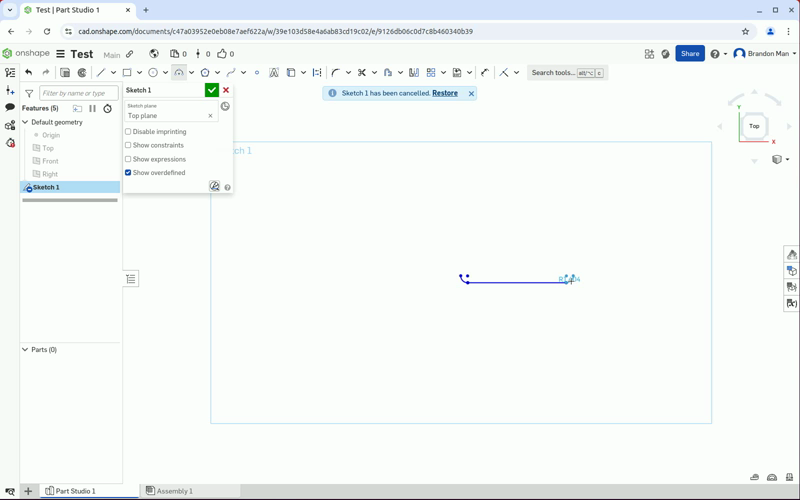
key(esc)
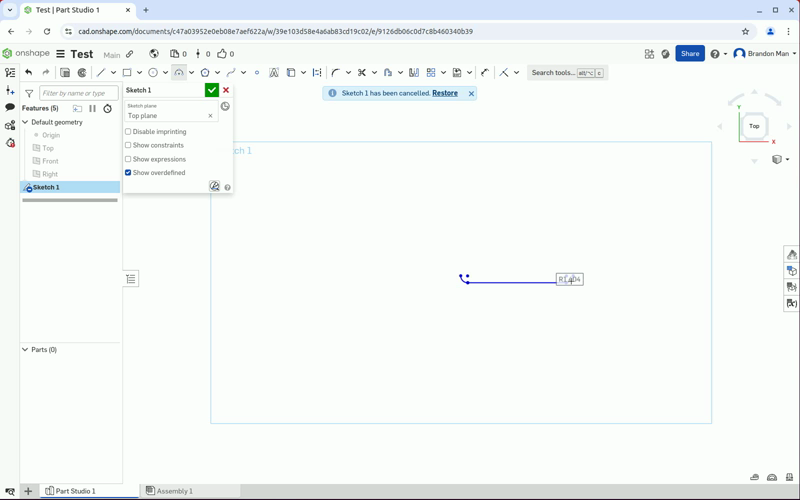
key(l)
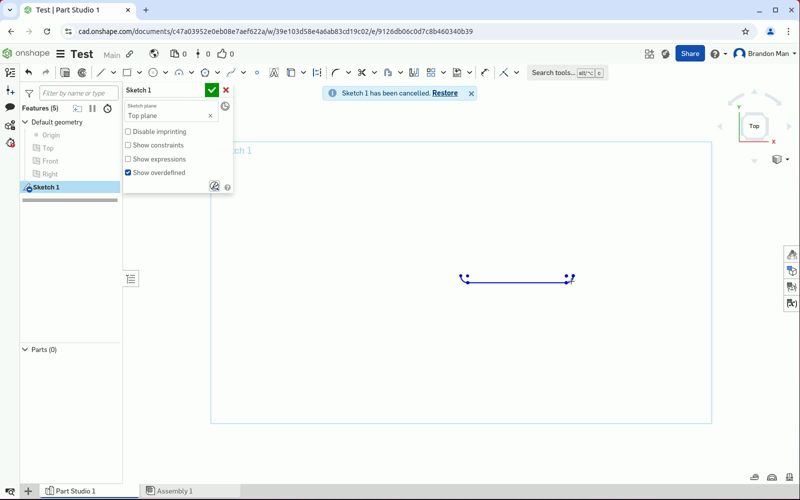
mouse_move(573, 275)
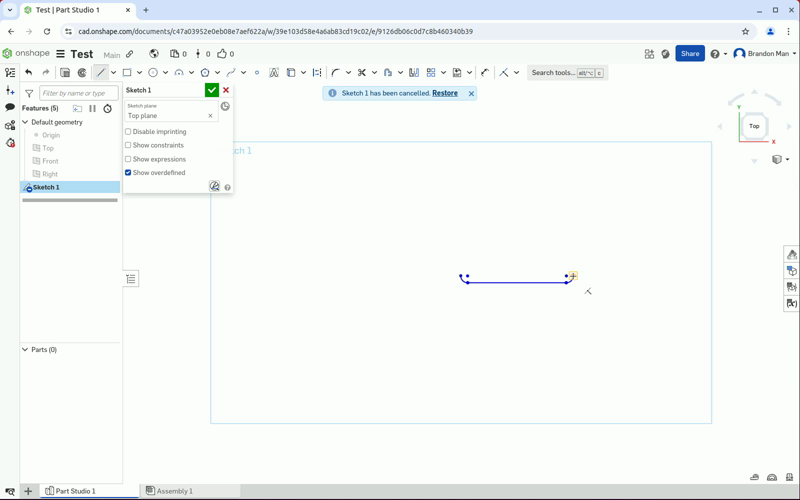
click(573, 275)
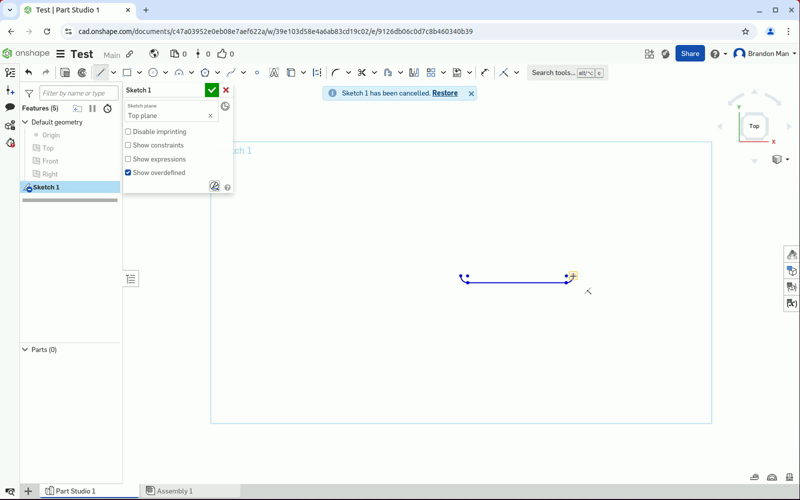
key_down(shift)
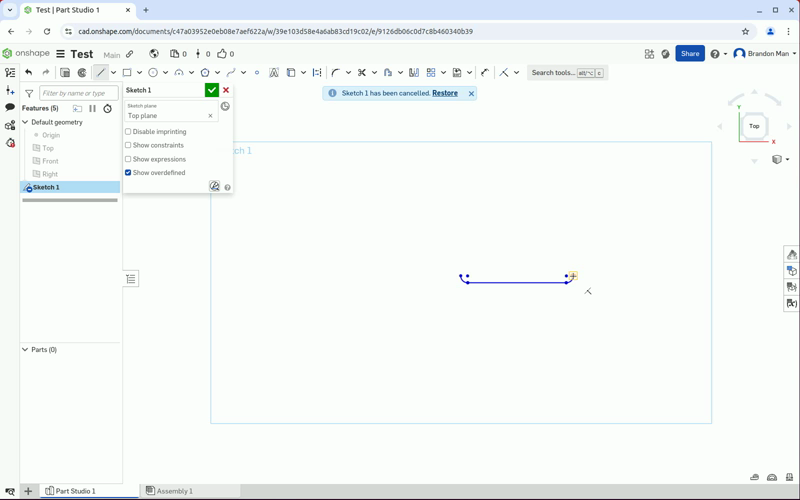
mouse_move(573, 177)
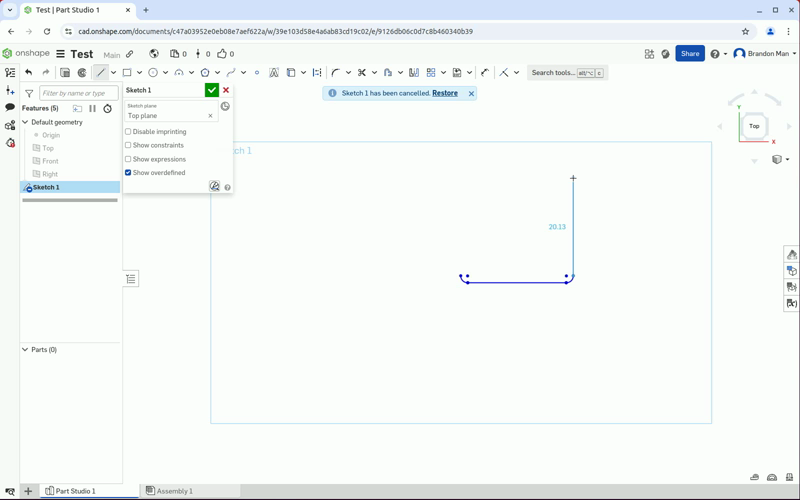
click(573, 177)
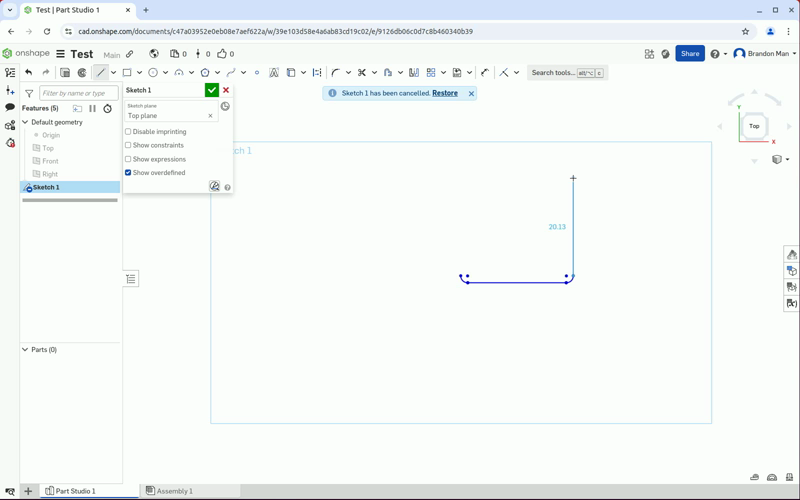
key_up(shift)
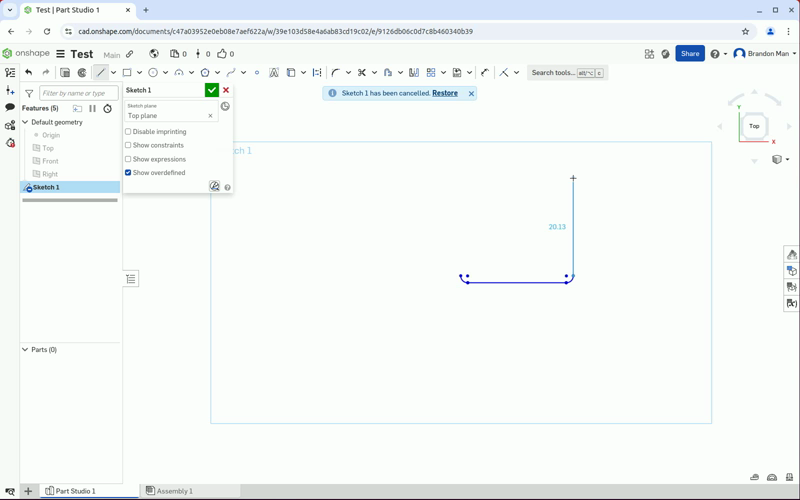
key(esc)
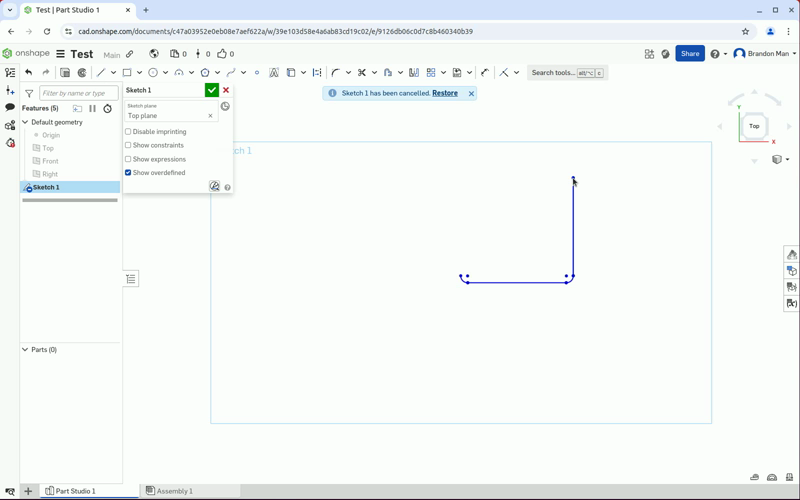
key(a)
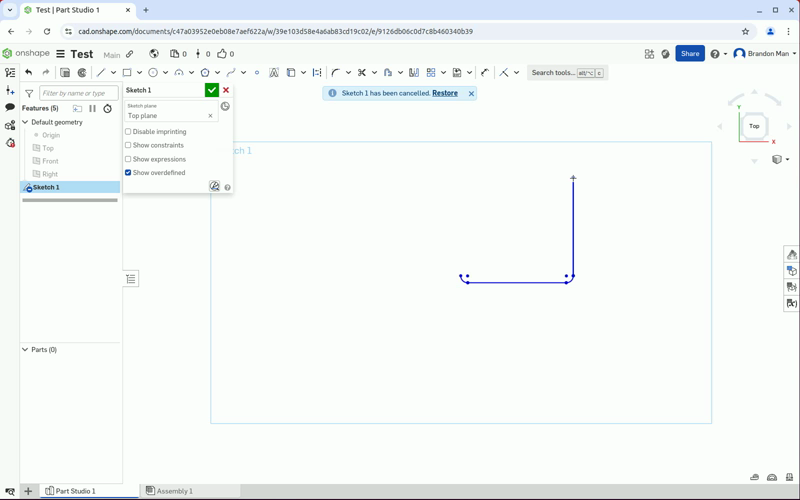
mouse_move(573, 177)
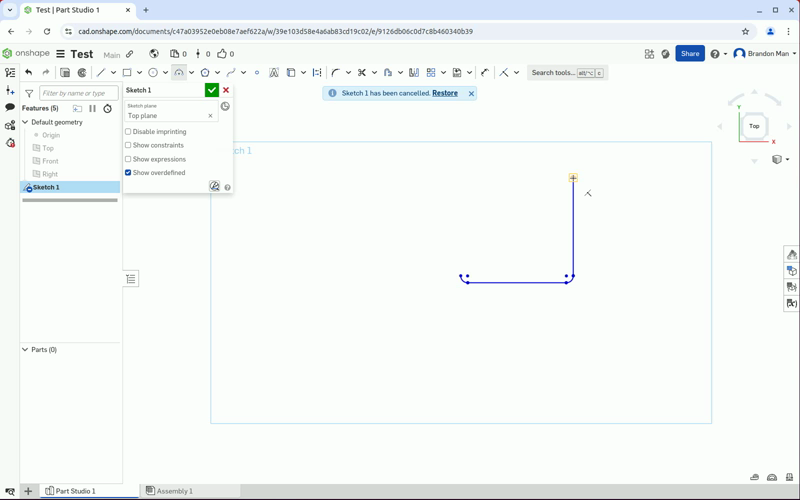
click(573, 177)
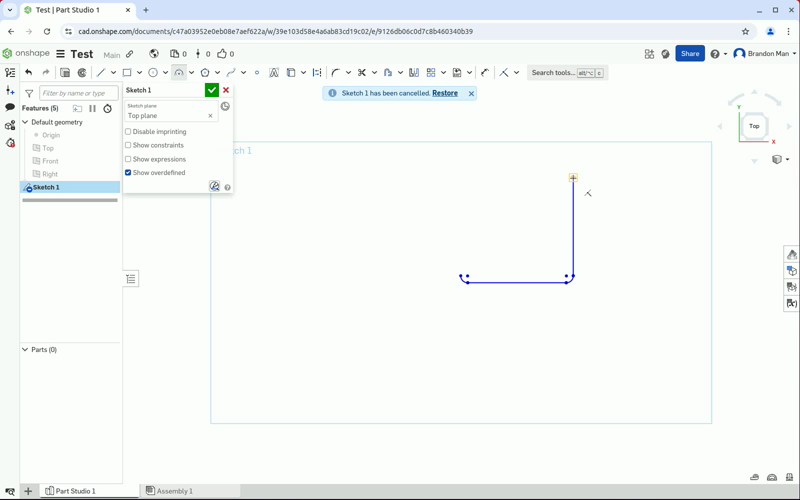
key_down(shift)
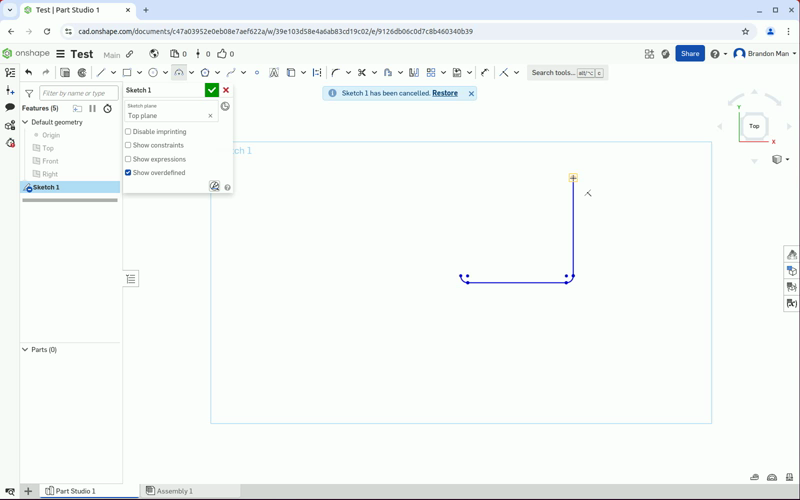
mouse_move(566, 170)
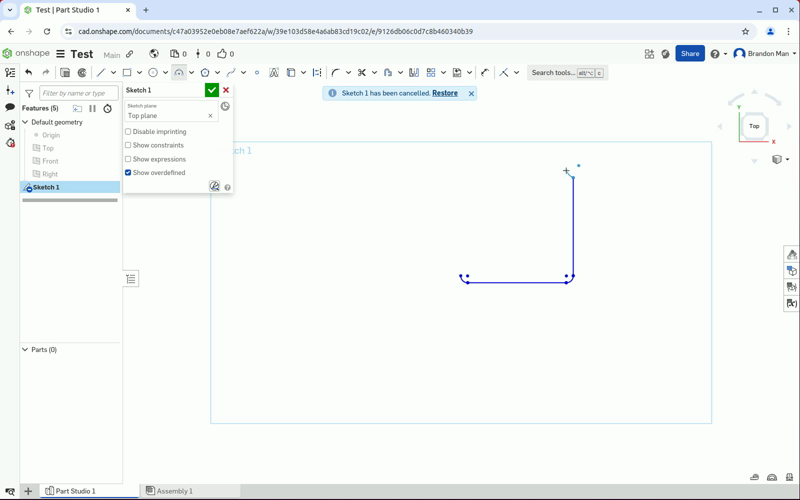
click(566, 170)
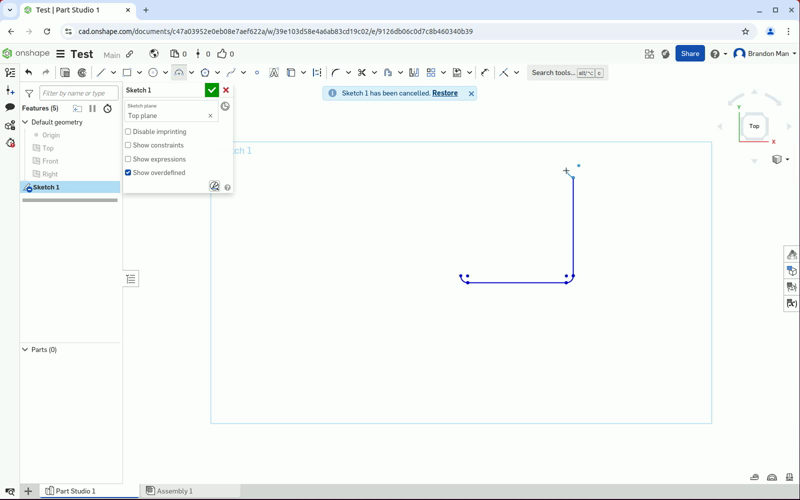
mouse_move(571, 172)
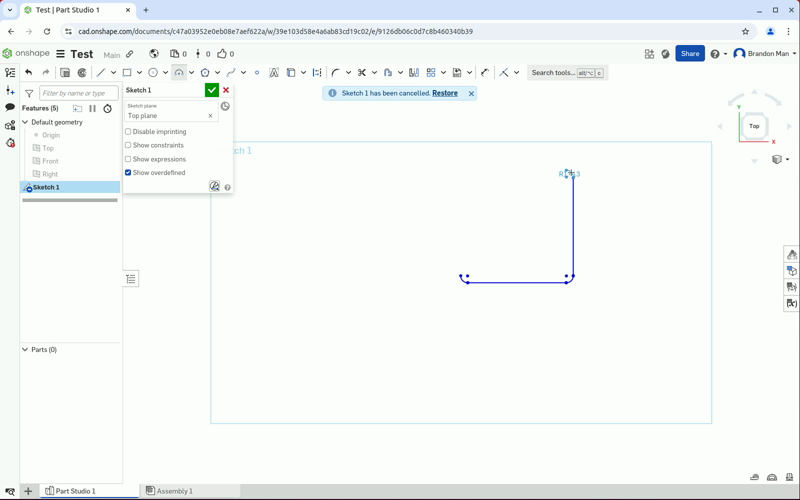
click(571, 172)
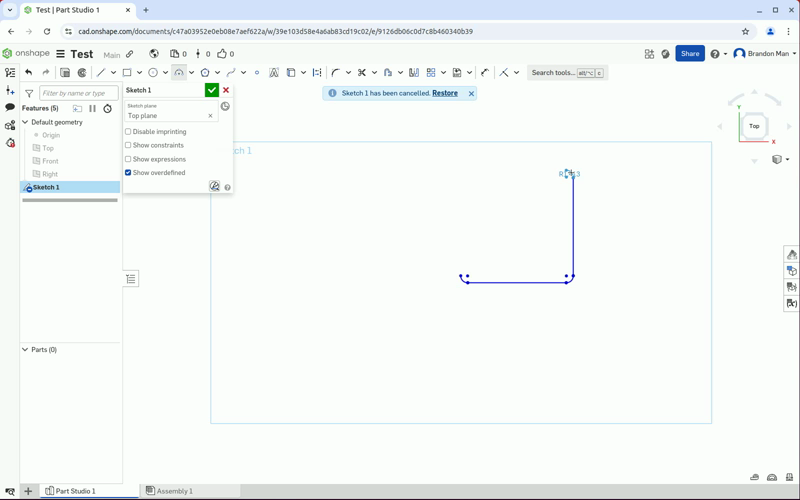
key_up(shift)
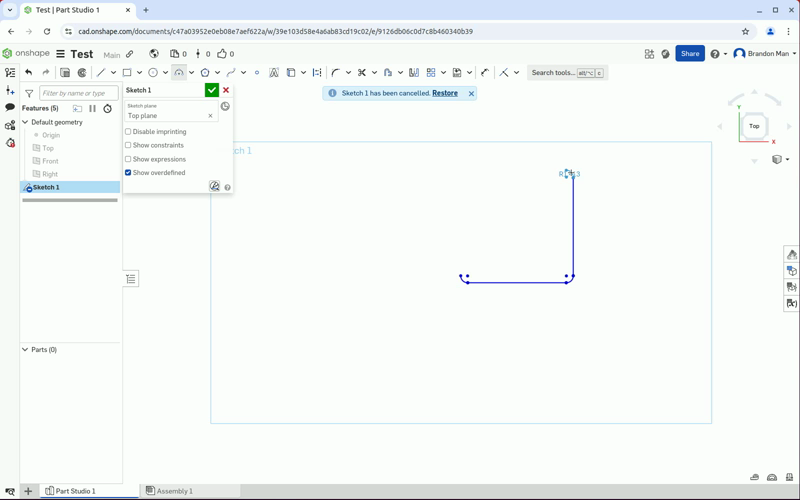
key(esc)
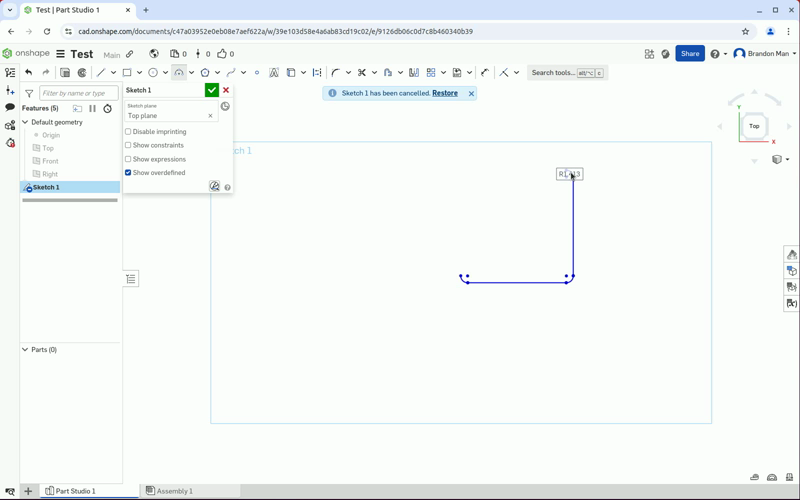
key(l)
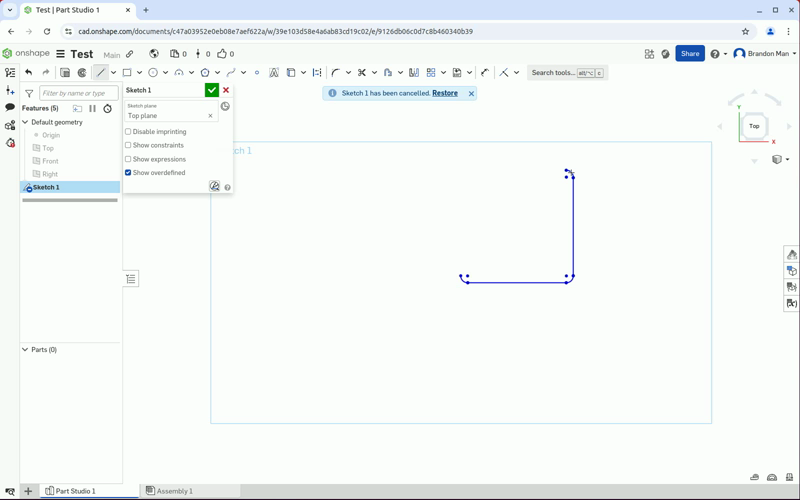
mouse_move(566, 170)
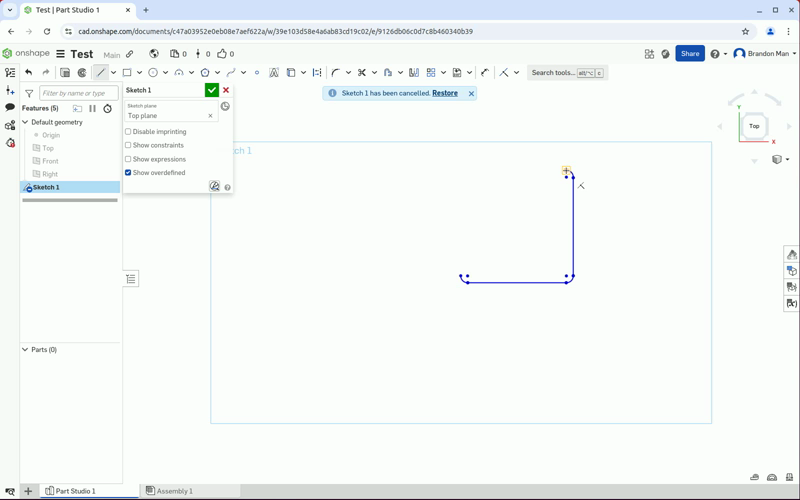
click(566, 170)
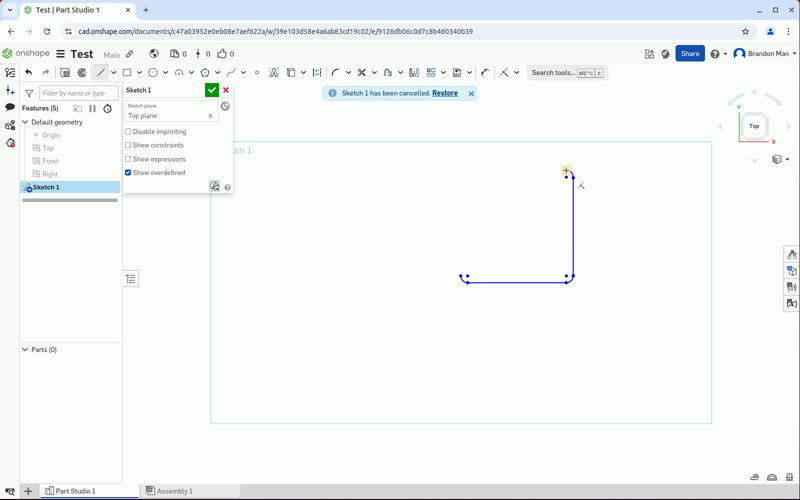
key_down(shift)
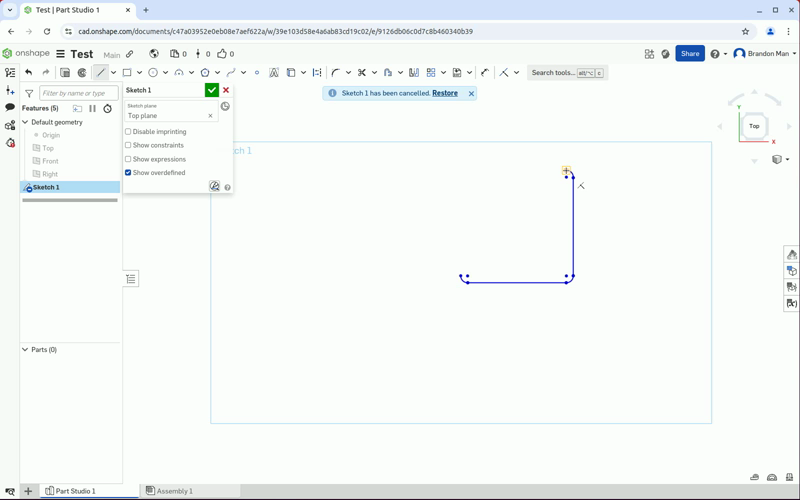
mouse_move(467, 170)
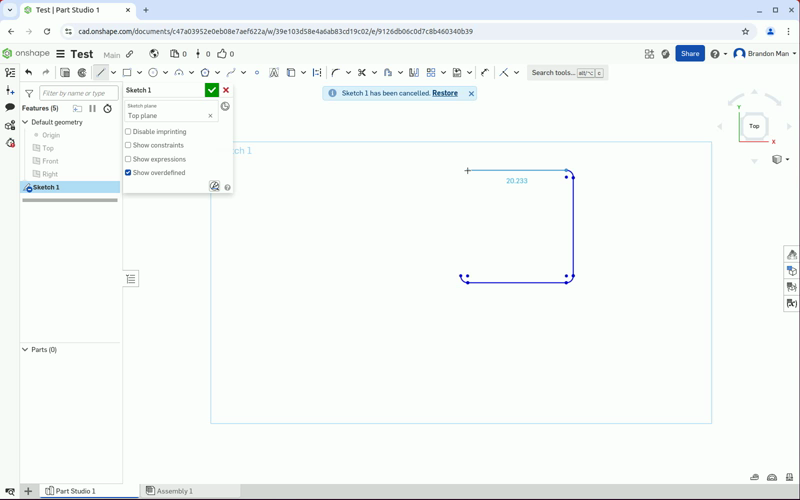
click(467, 170)
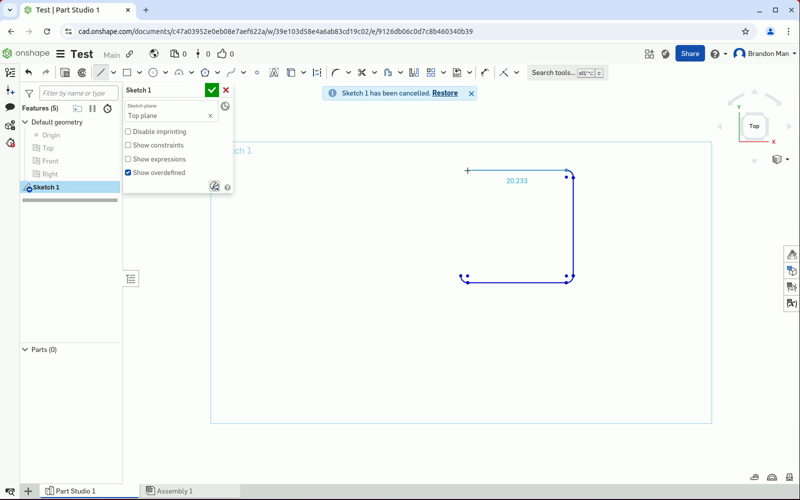
key_up(shift)
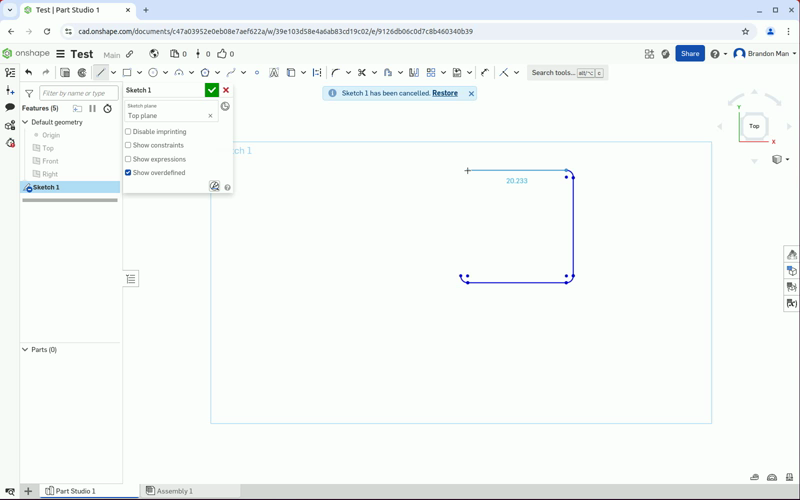
key(esc)
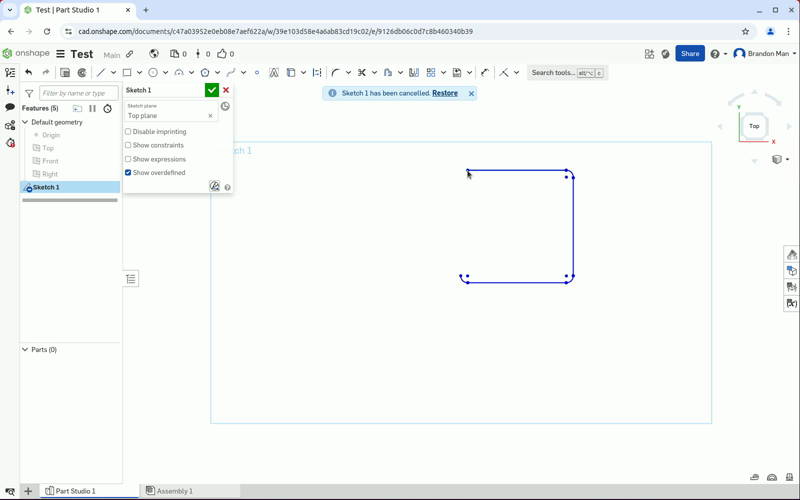
key(a)
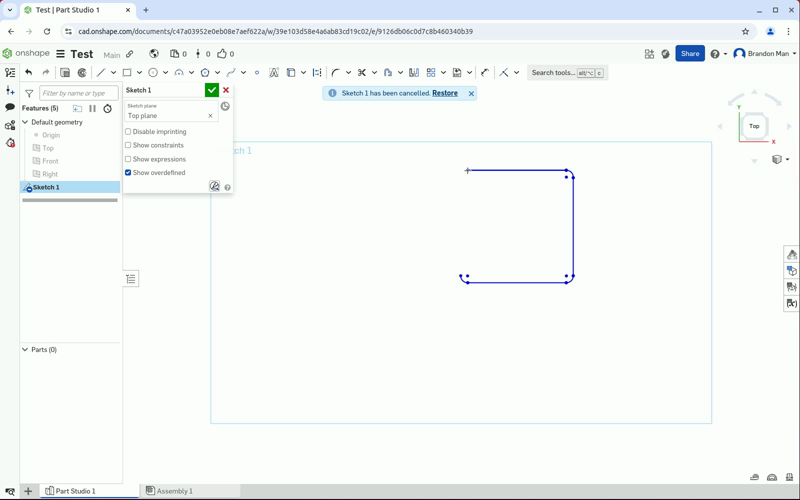
mouse_move(467, 170)
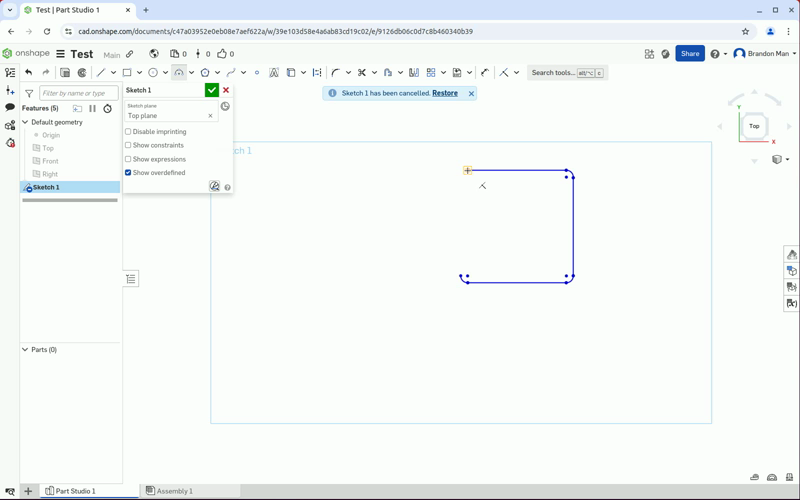
click(467, 170)
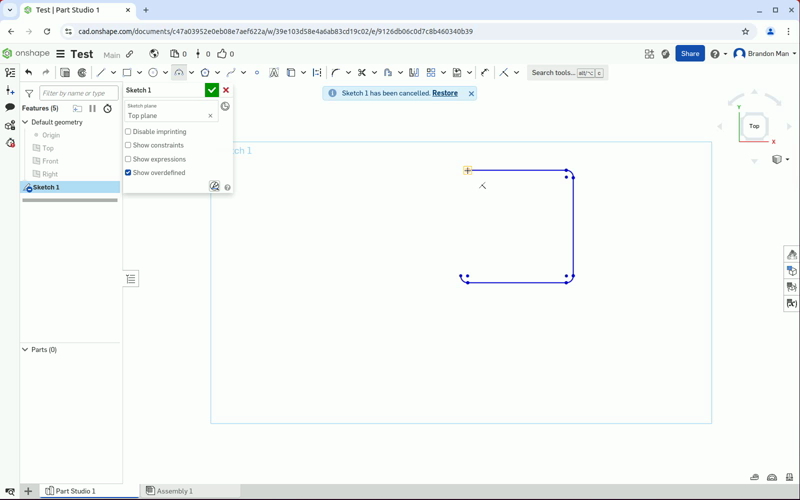
key_down(shift)
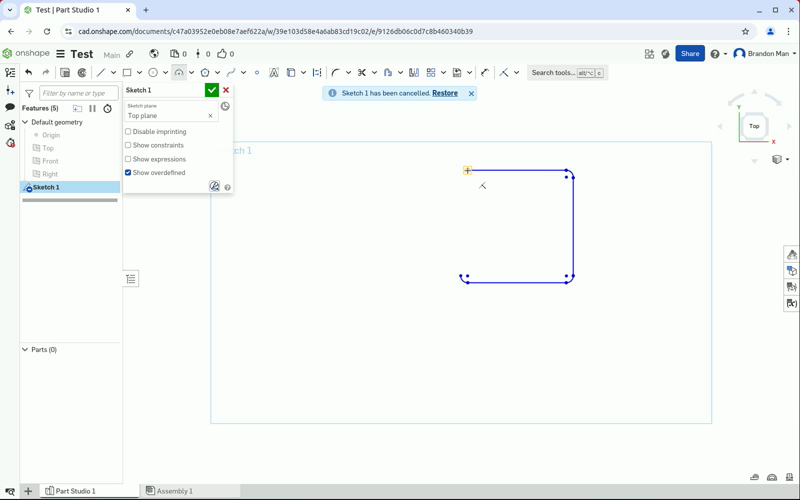
mouse_move(460, 177)
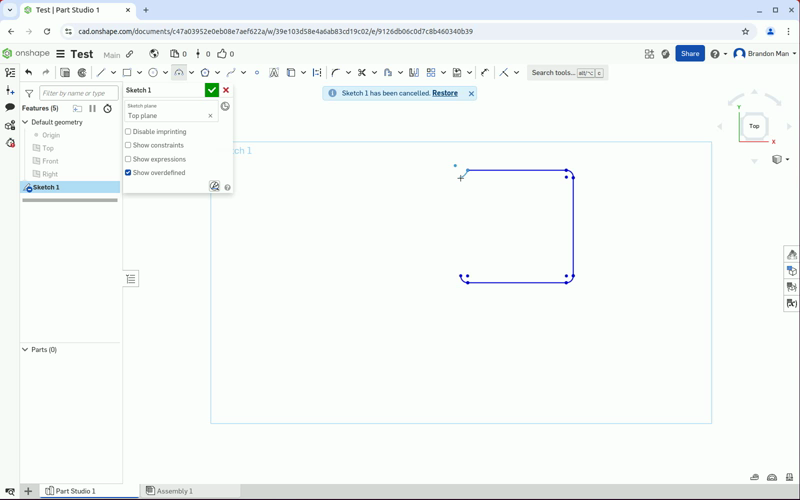
click(460, 177)
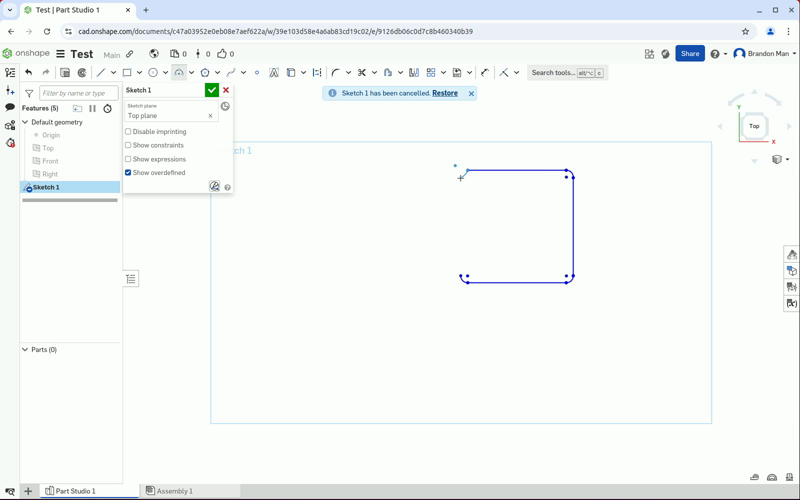
mouse_move(462, 172)
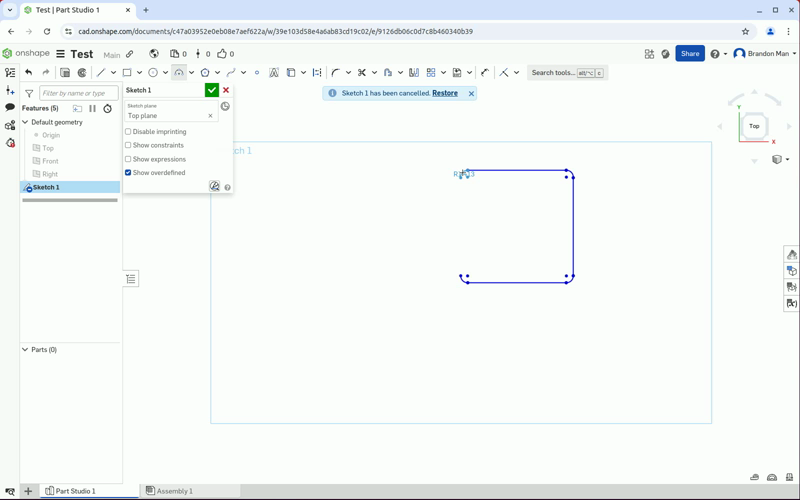
click(462, 172)
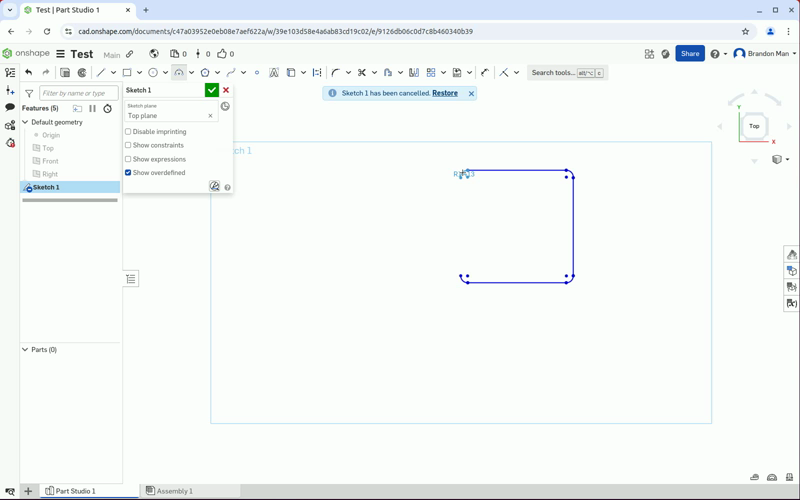
key_up(shift)
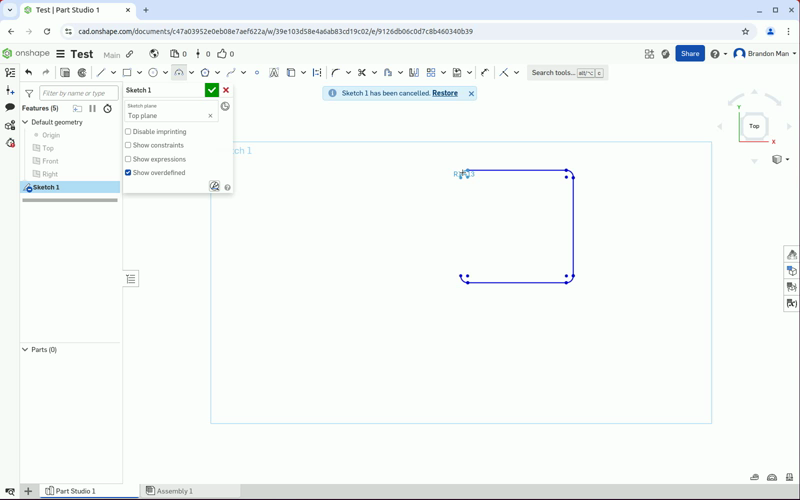
key(esc)
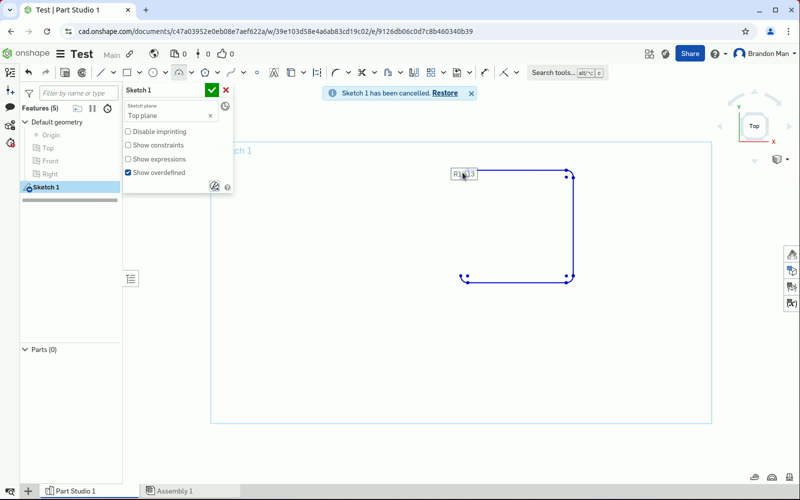
key(l)
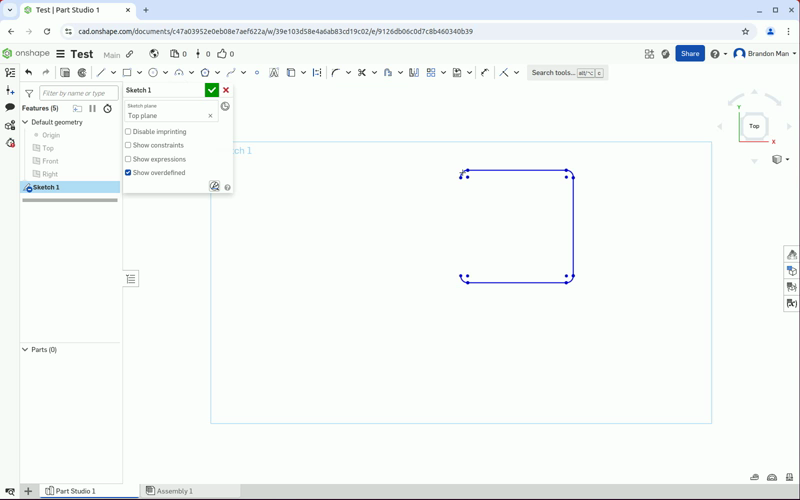
mouse_move(460, 177)
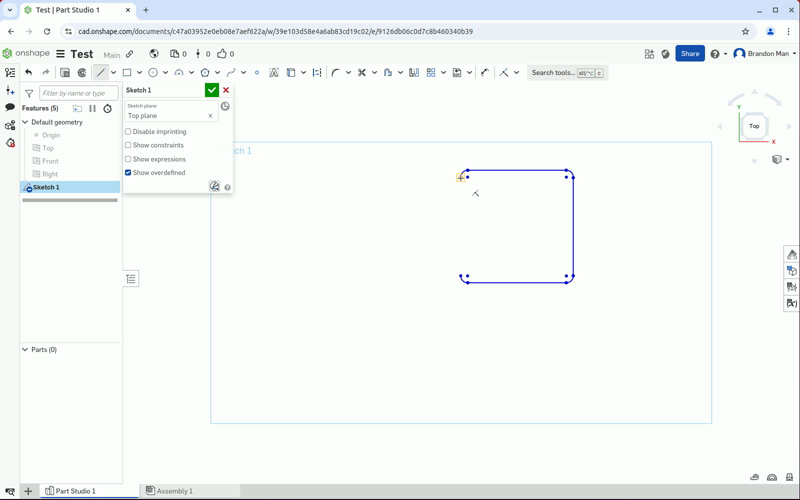
click(460, 177)
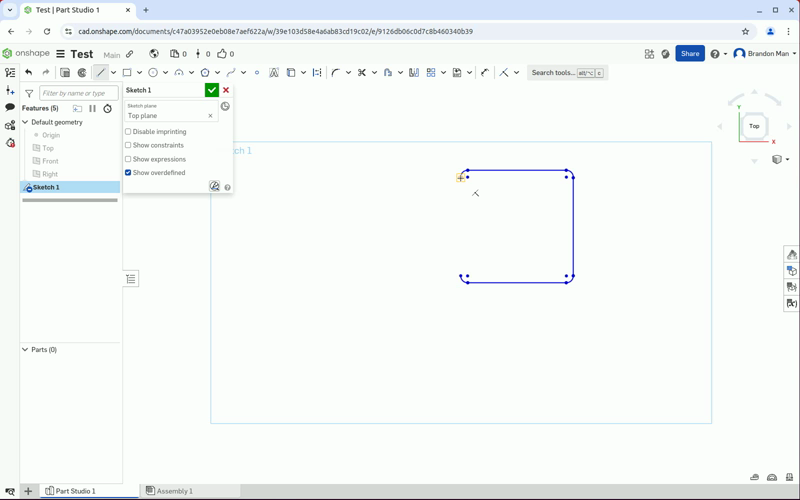
key_down(shift)
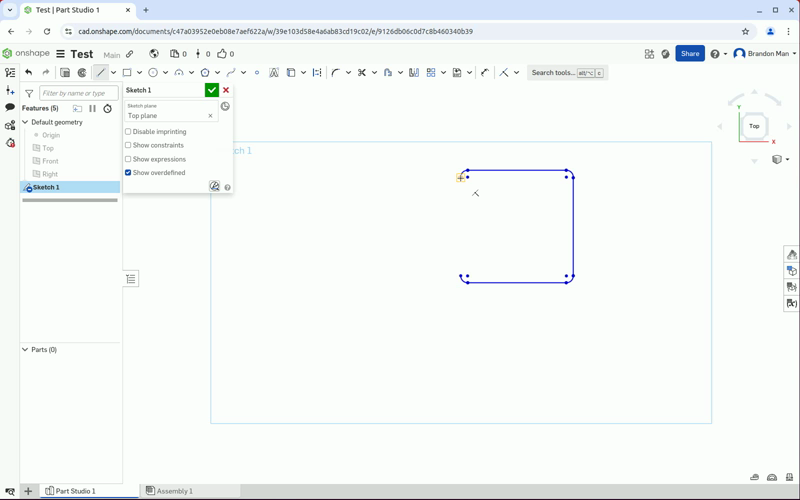
mouse_move(460, 275)
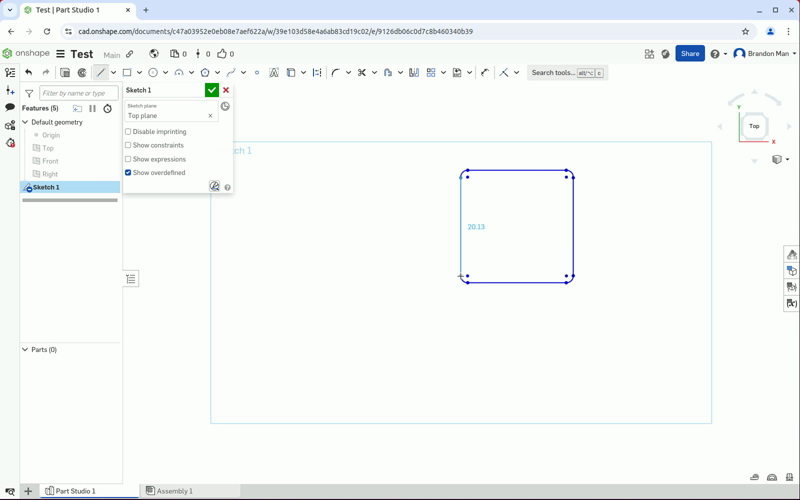
key_up(shift)
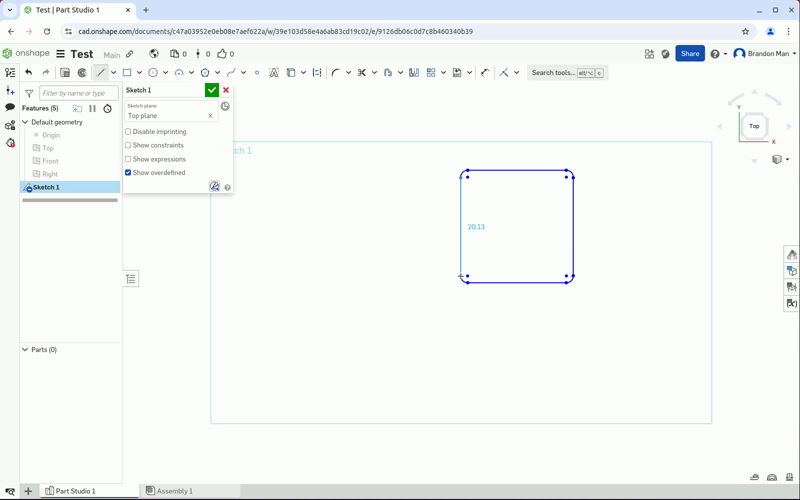
click(460, 275)
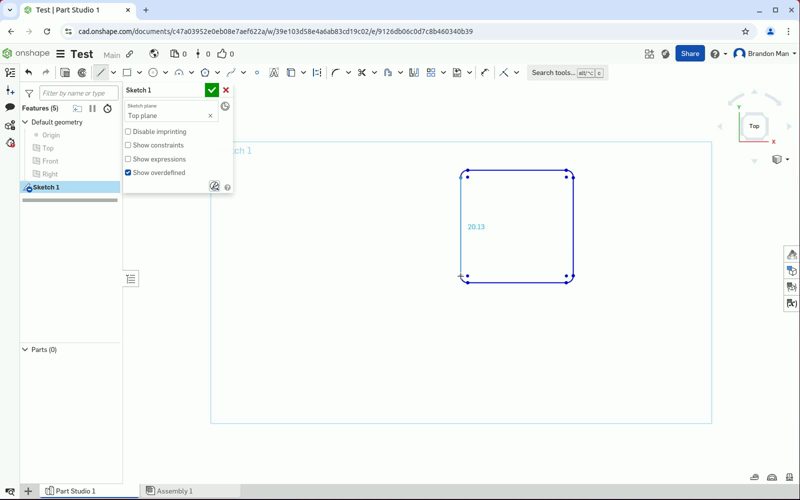
key(esc)
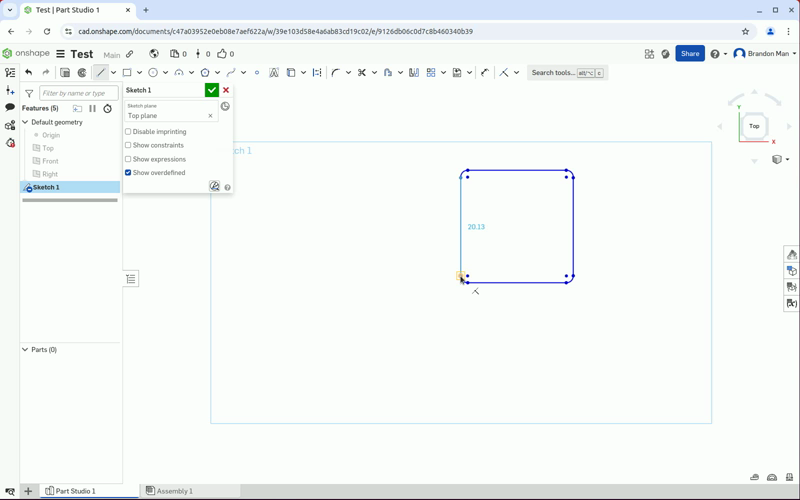
mouse_move(473, 218)
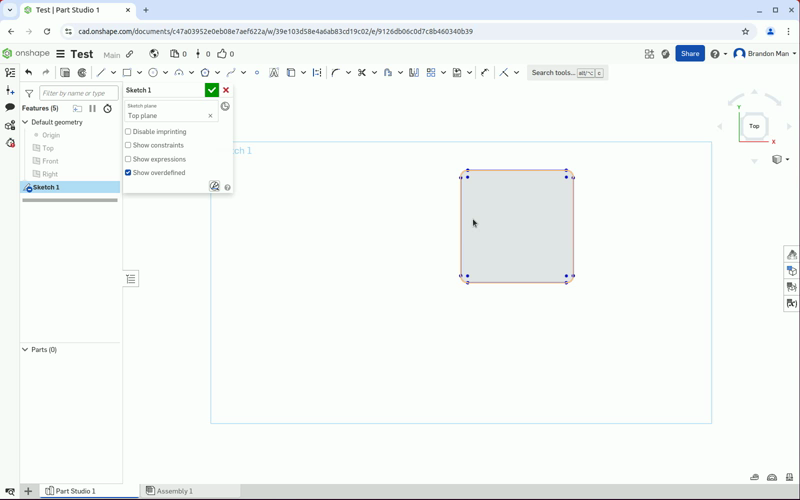
click(473, 218)
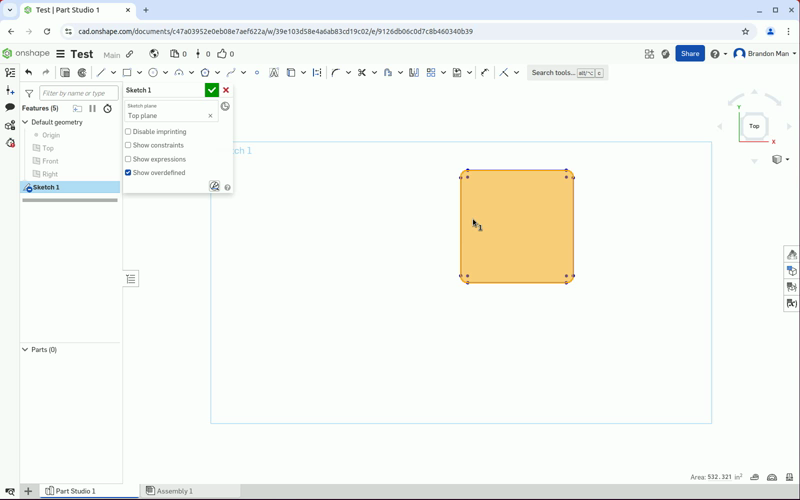
mouse_move(73, 352)
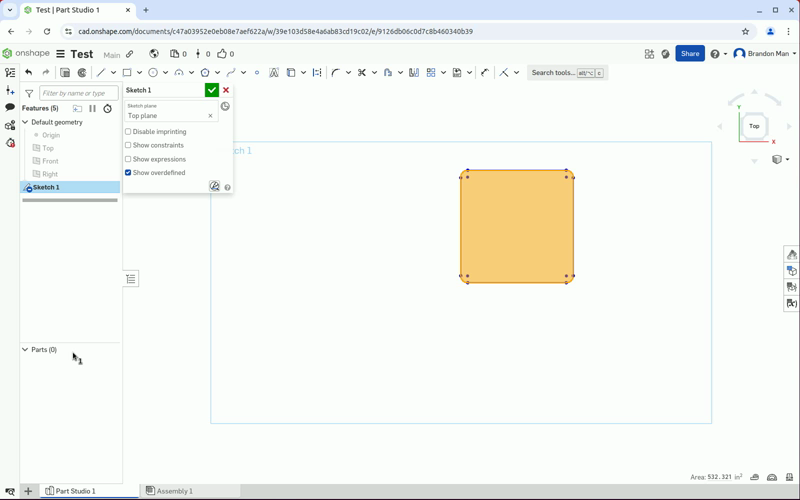
key(shift+y)
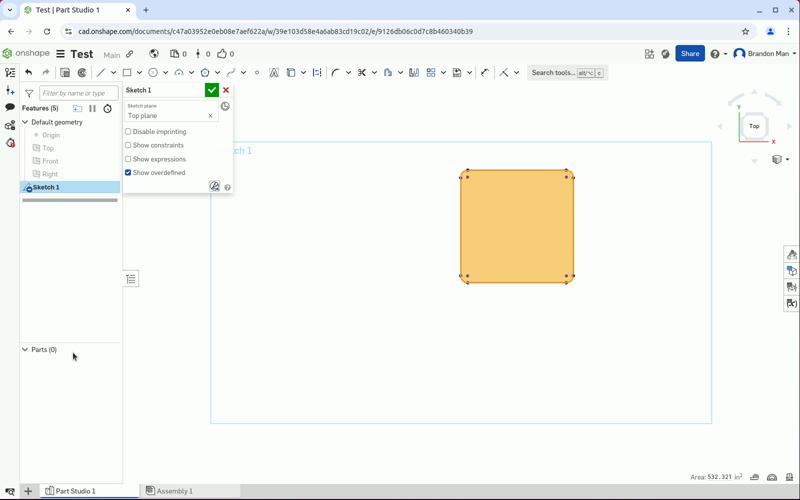
key(shift+e)
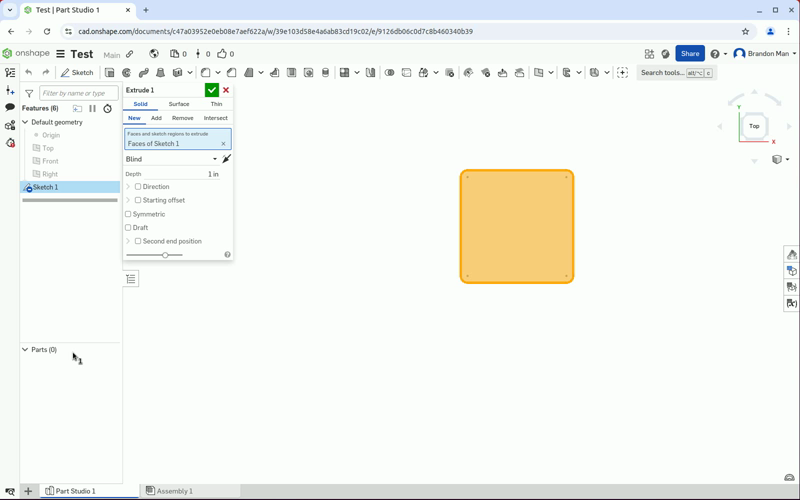
mouse_move(143, 106)
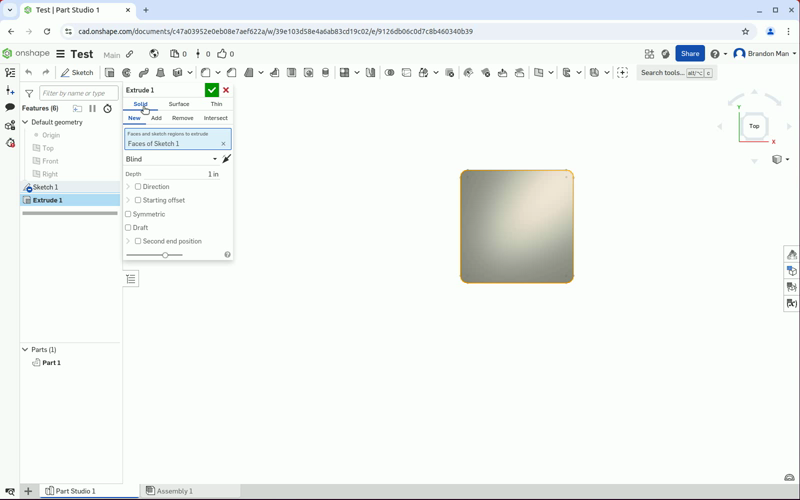
click(143, 106)
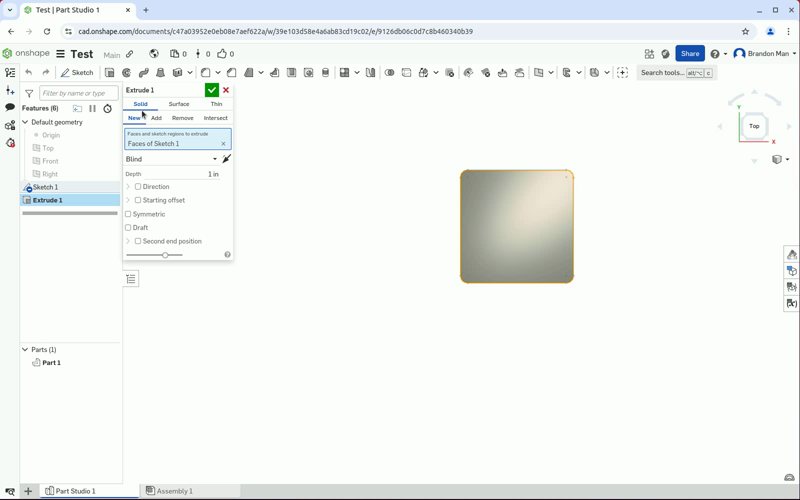
mouse_move(137, 120)
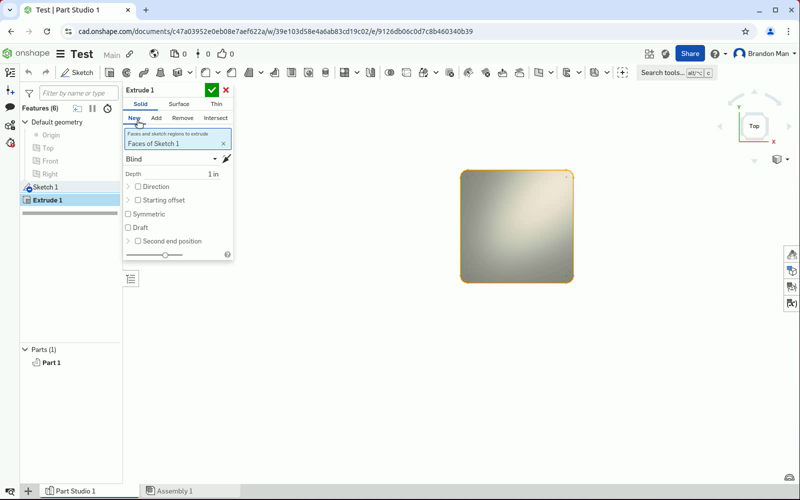
click(137, 120)
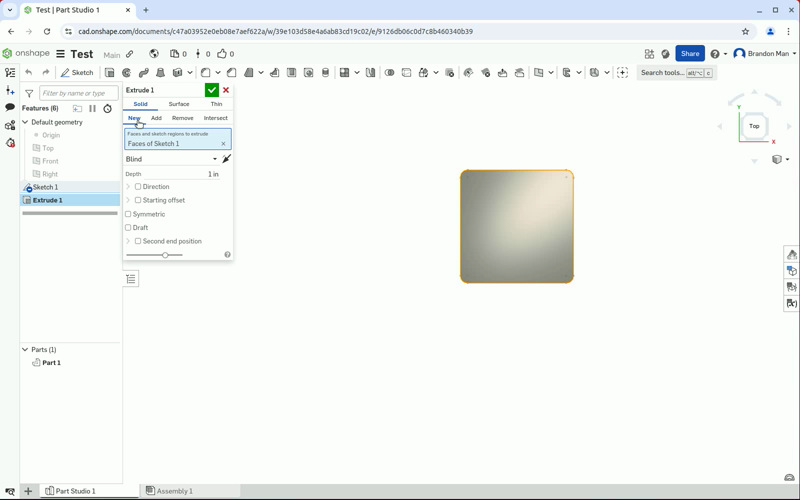
key(tab, 4)
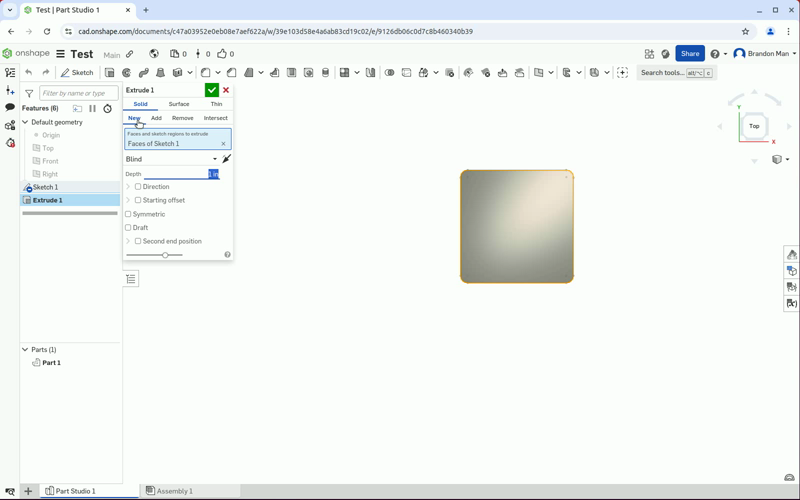
text(2.889)
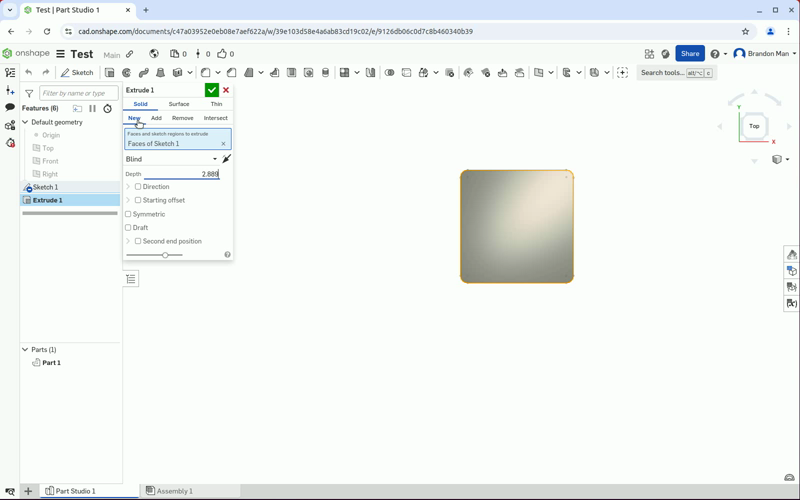
key(enter)
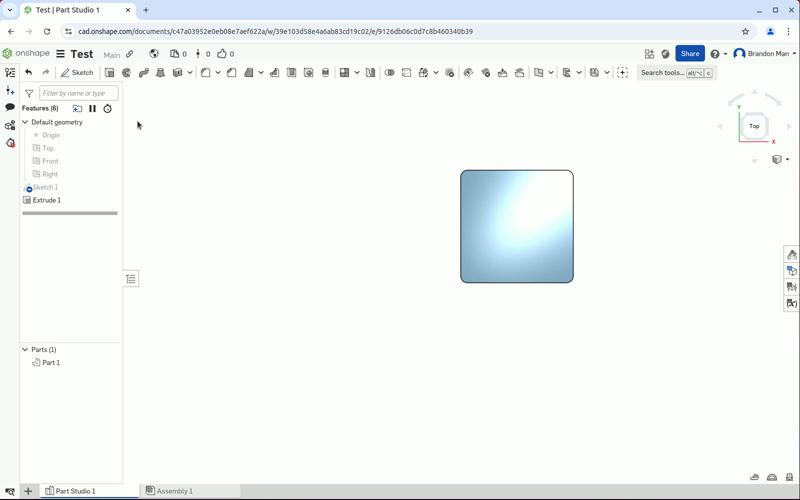
key(shift+h)
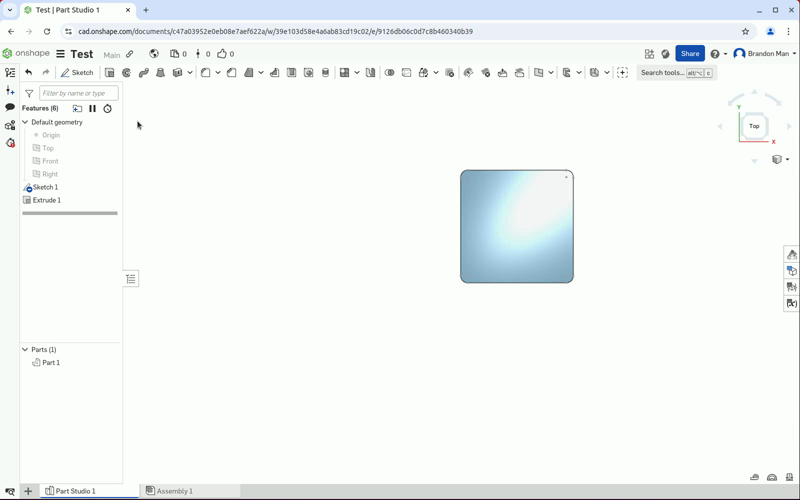
key(shift+h)
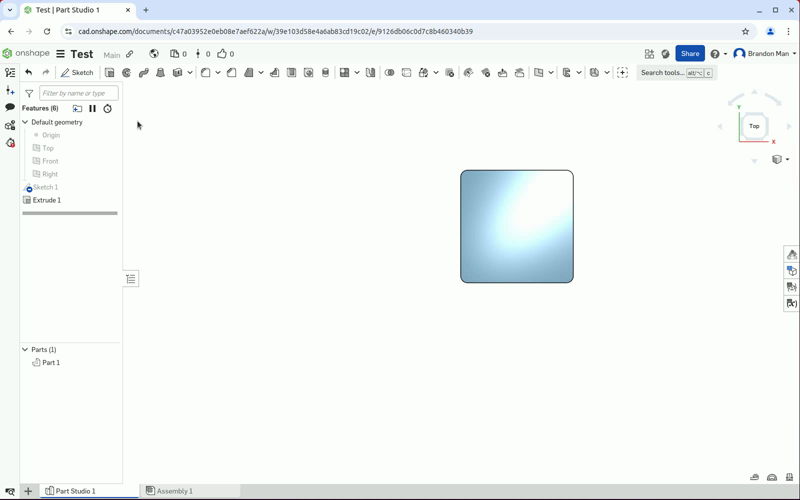
mouse_move(73, 189)
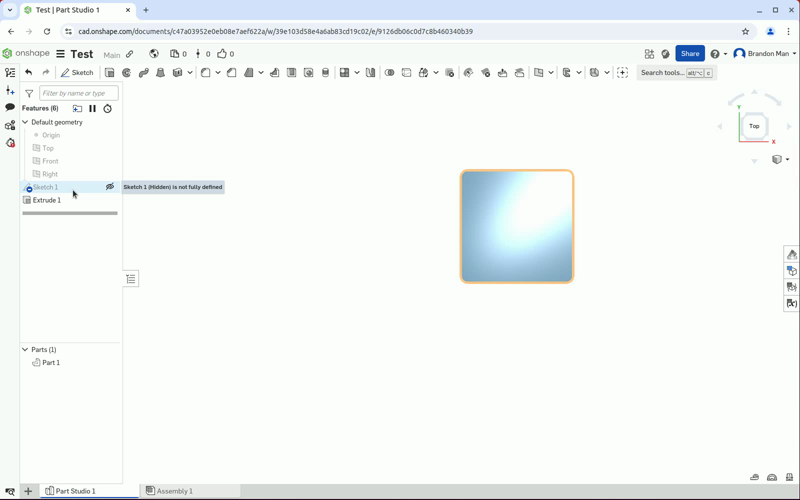
click(73, 189)
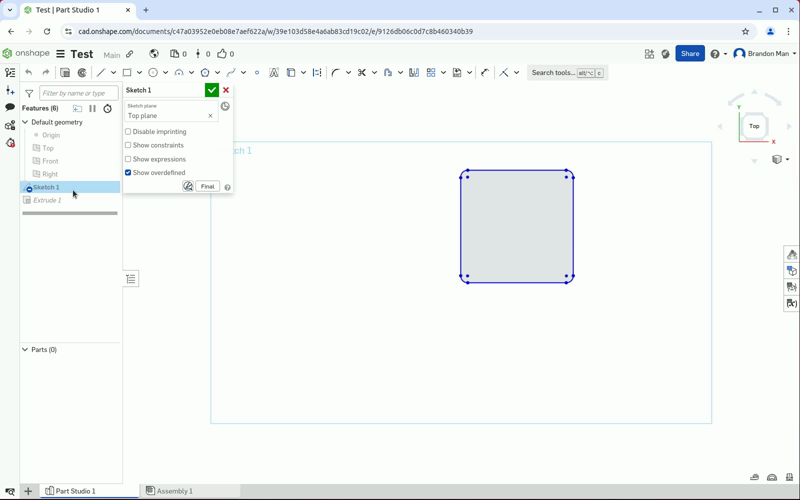
mouse_move(229, 92)
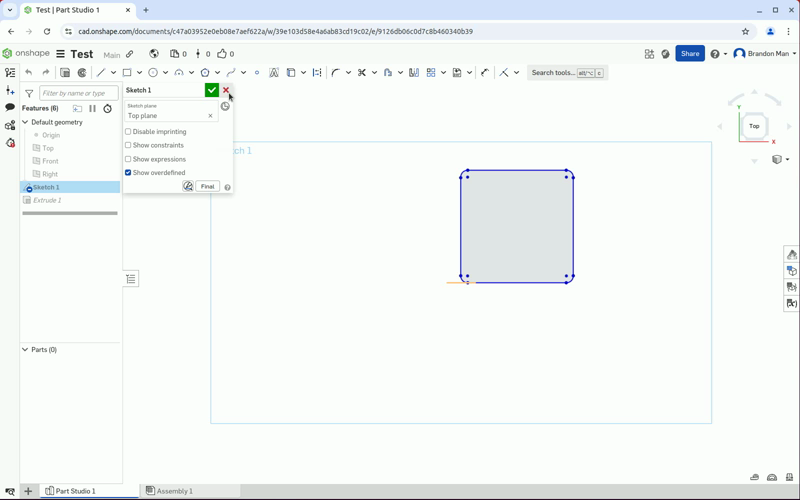
click(229, 92)
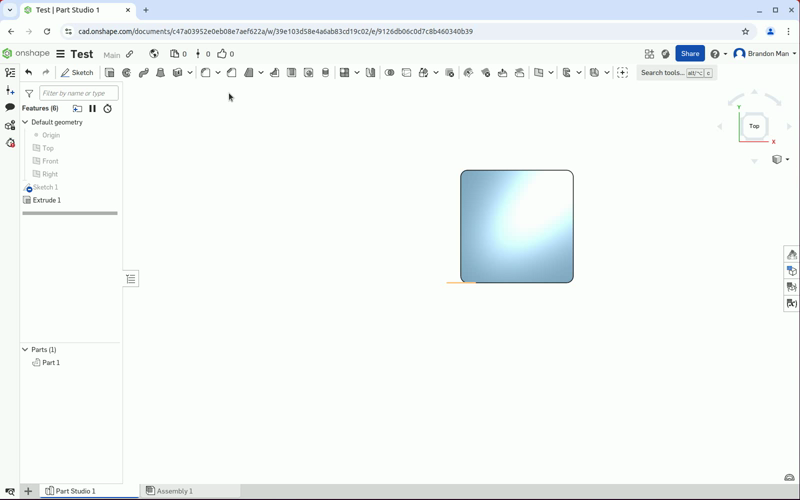
mouse_move(541, 75)
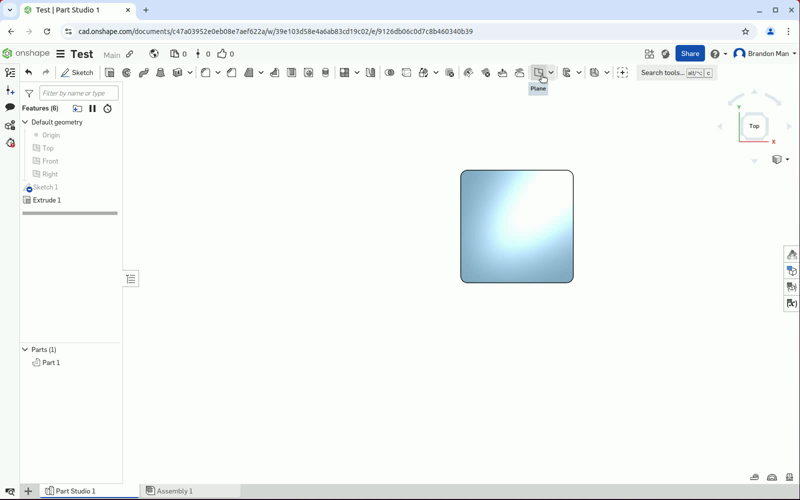
click(541, 75)
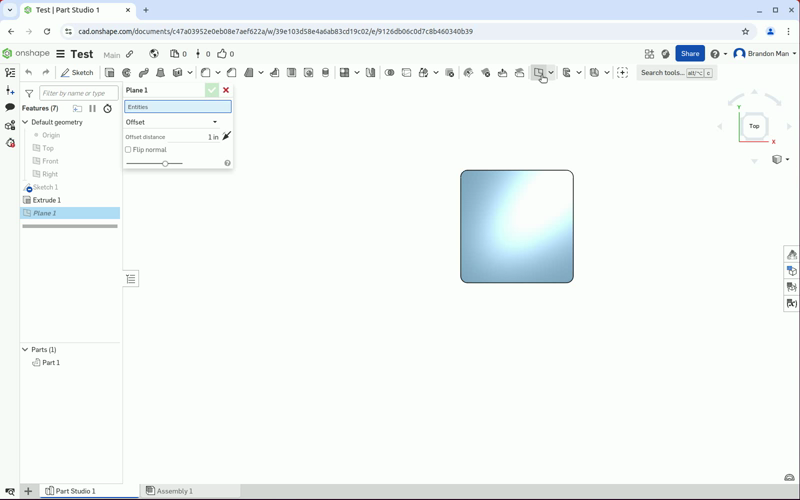
mouse_move(73, 150)
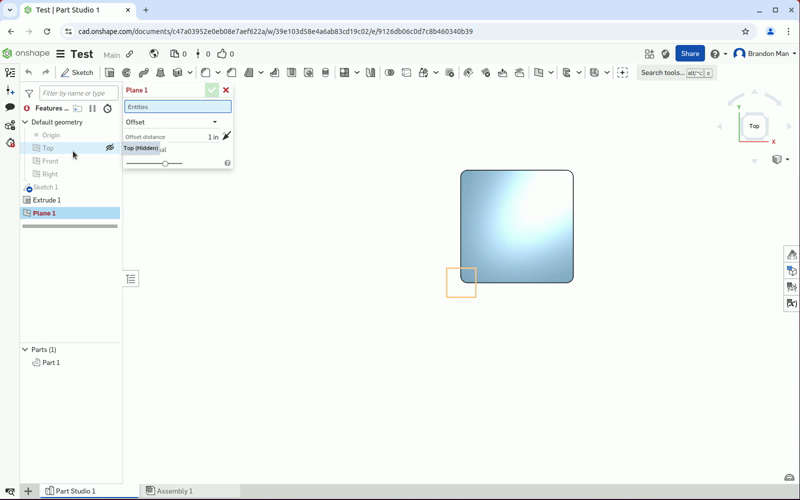
click(73, 150)
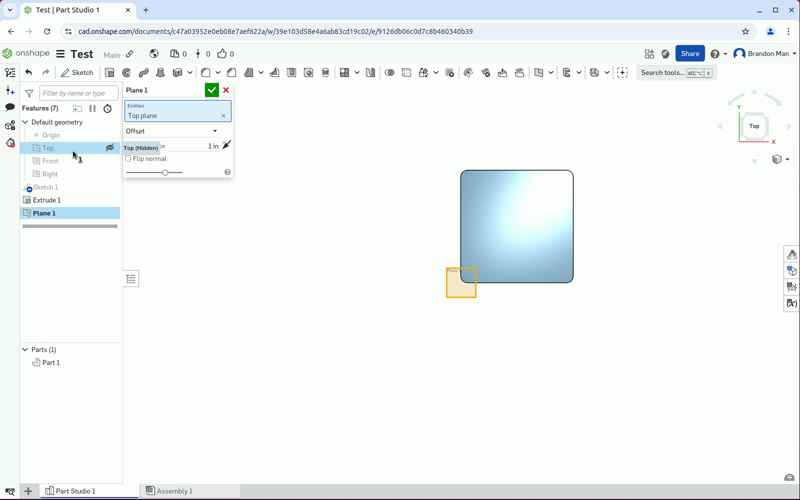
key(tab, 2)
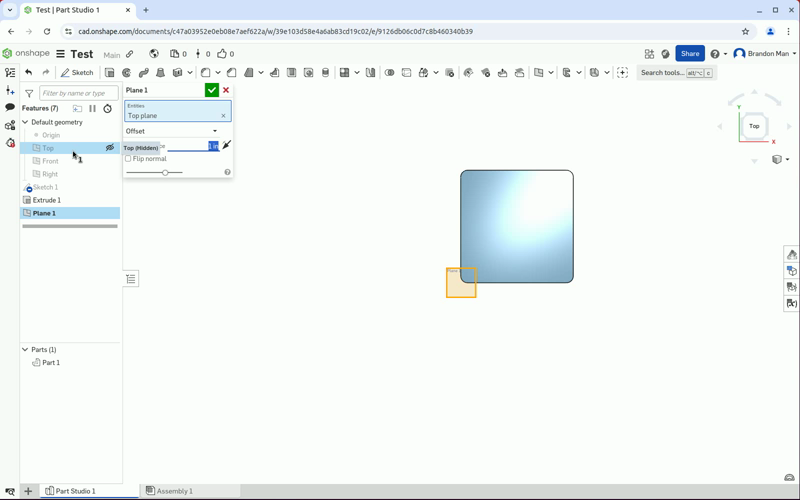
text(2.896)
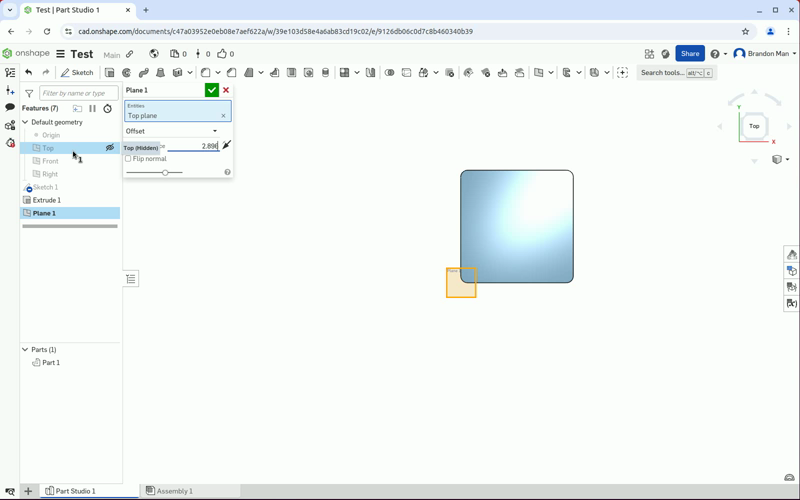
key(enter, 2)
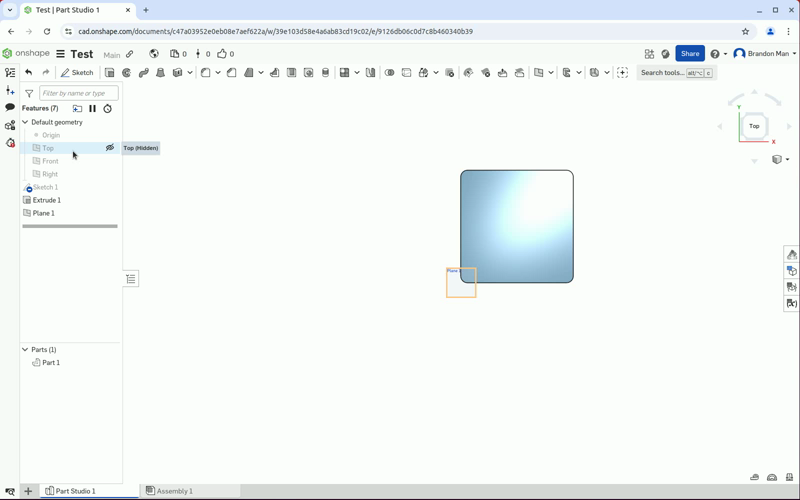
key(shift+s)
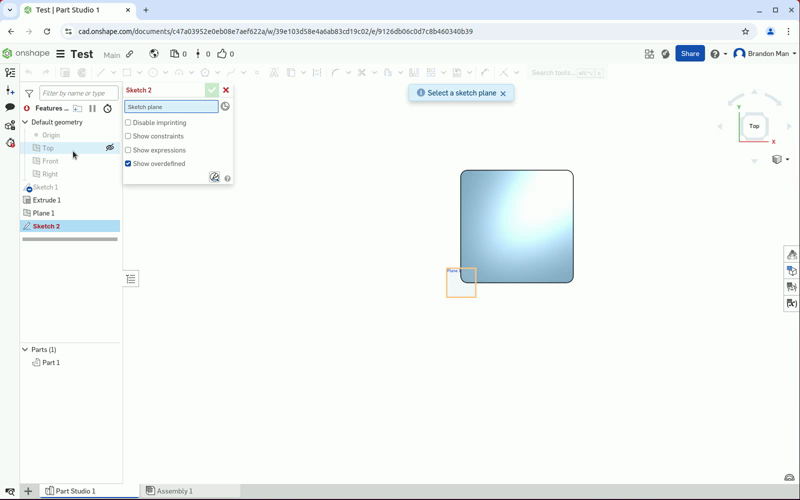
mouse_move(73, 215)
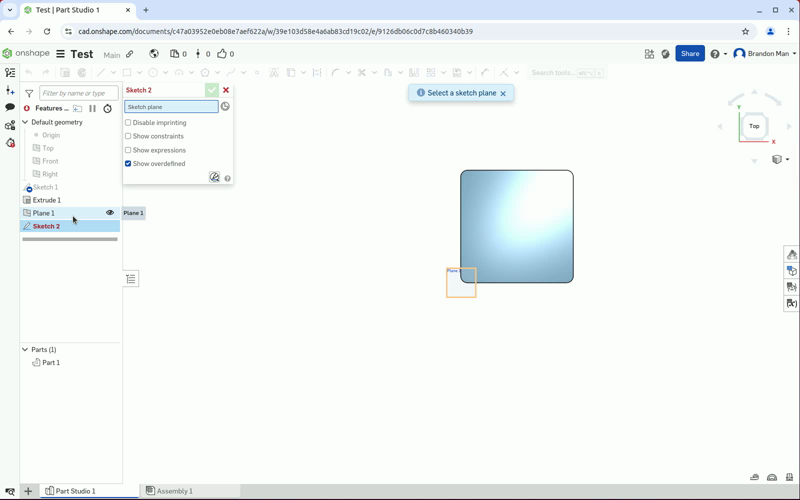
click(73, 215)
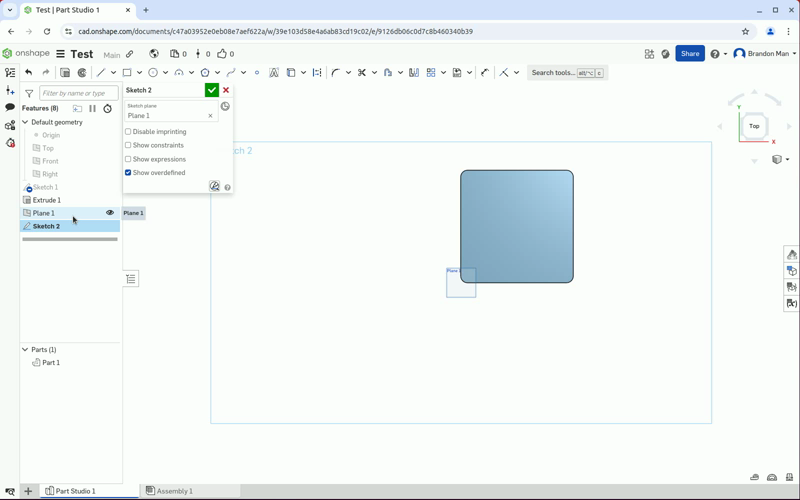
mouse_move(73, 352)
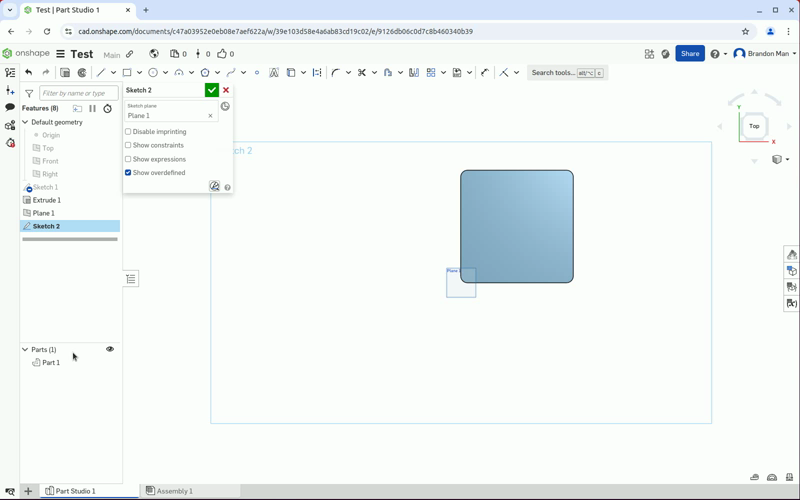
key(y)
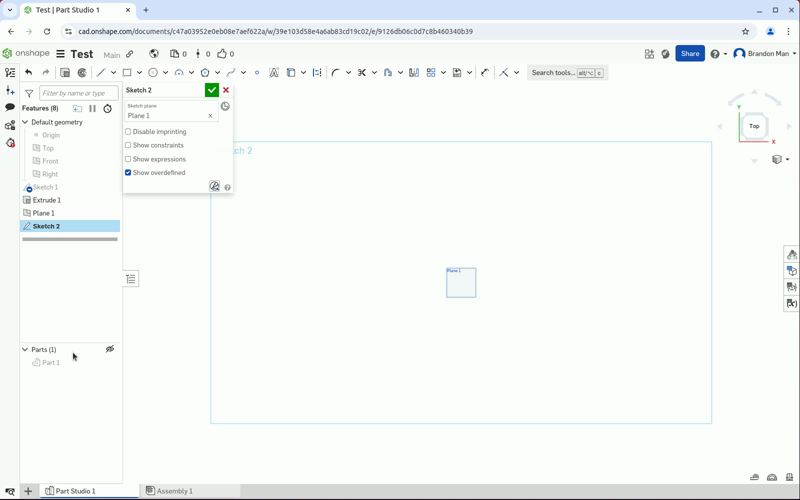
key(a)
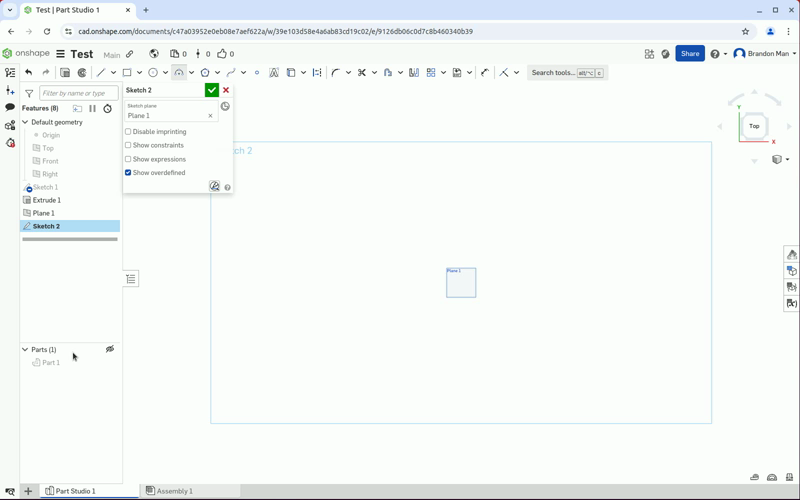
key_down(shift)
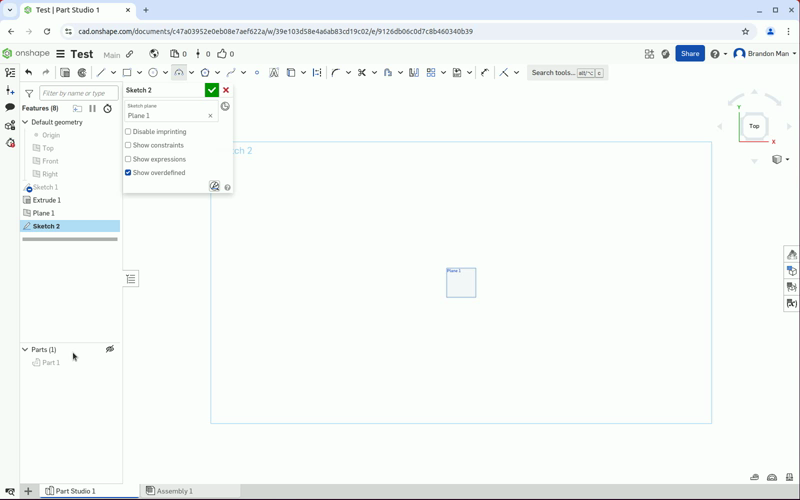
mouse_move(489, 259)
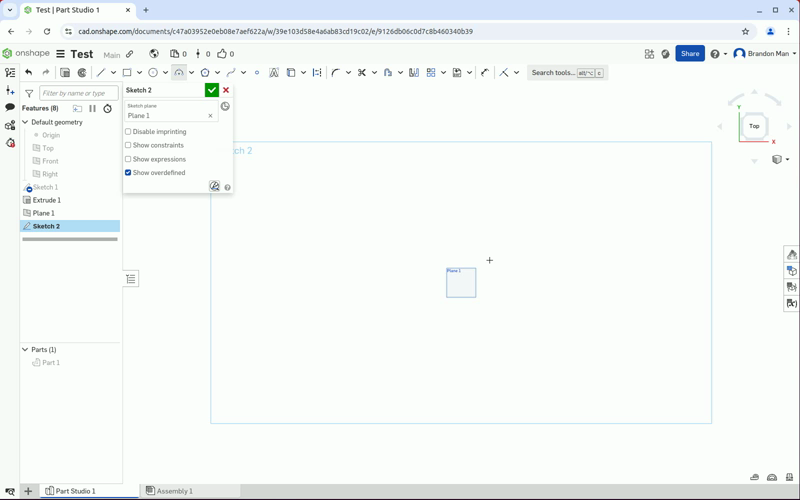
click(489, 259)
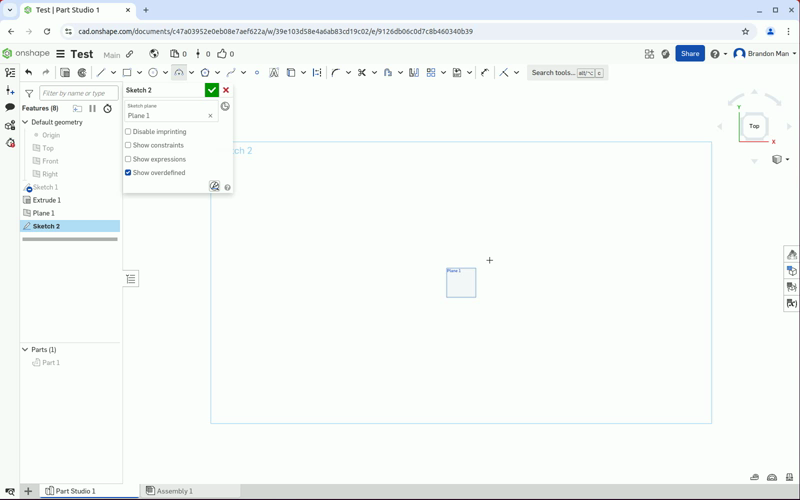
key_up(shift)
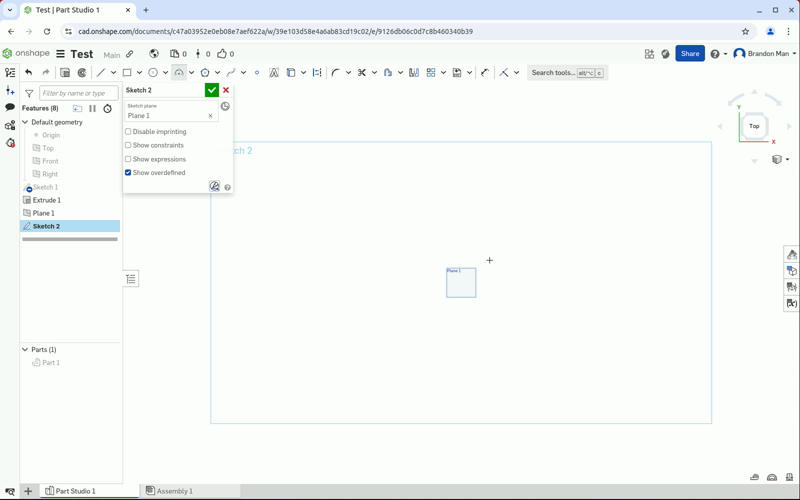
key_down(shift)
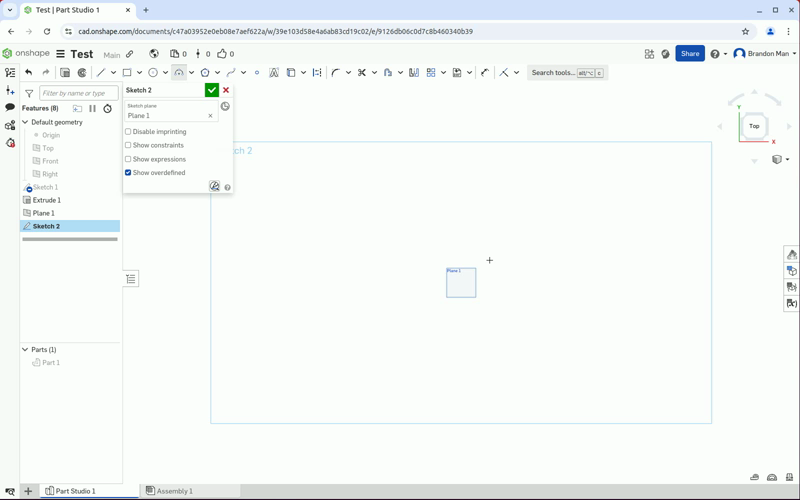
mouse_move(493, 263)
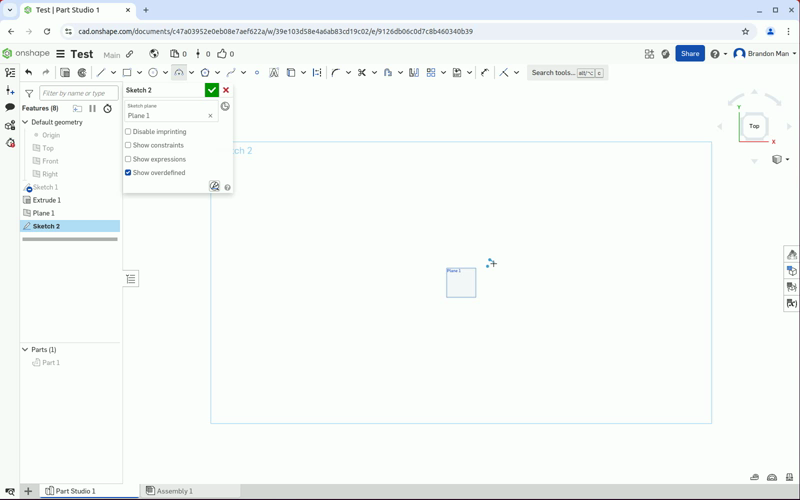
scroll(6)
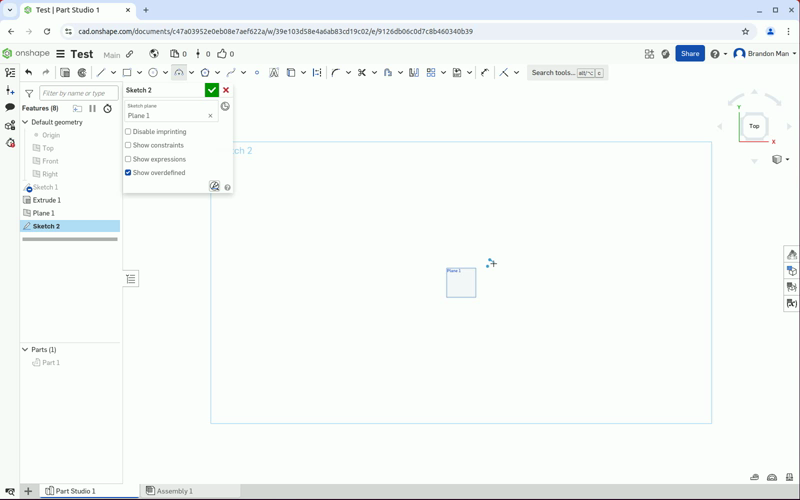
scroll(6)
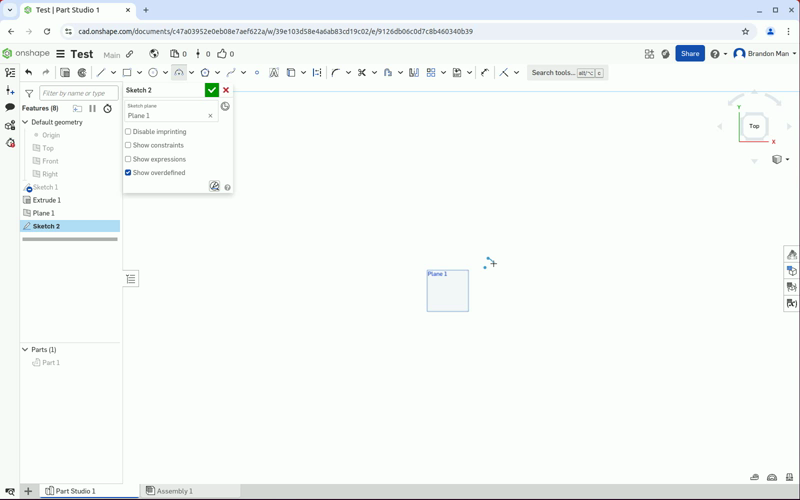
scroll(6)
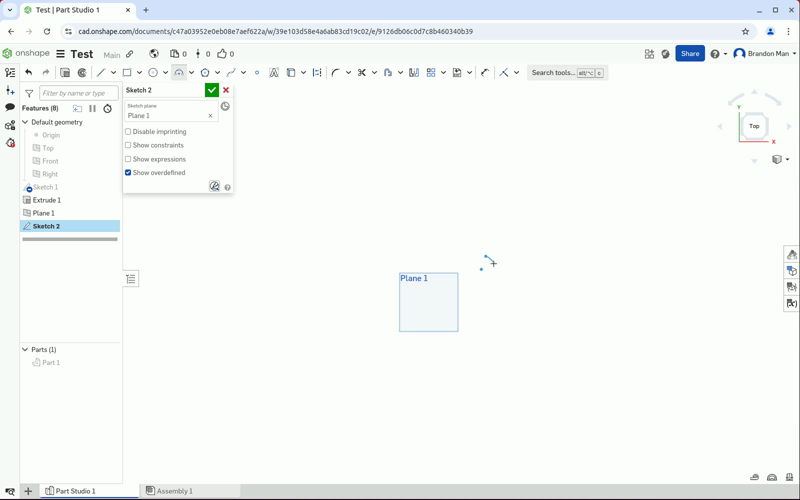
scroll(6)
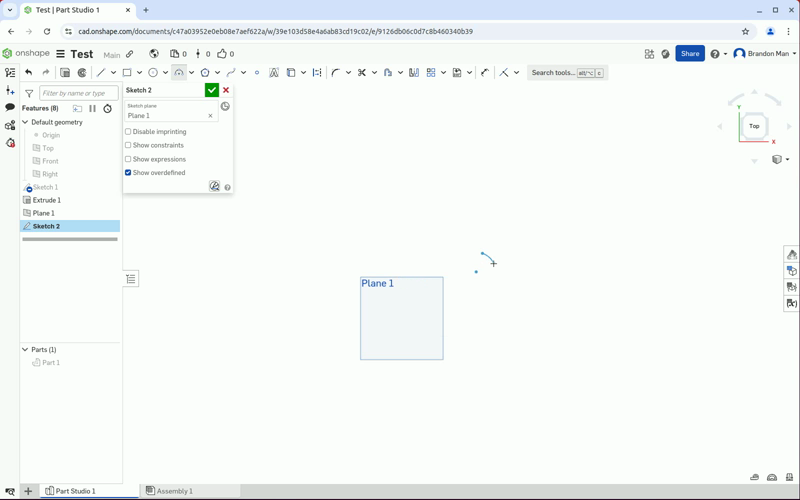
scroll(6)
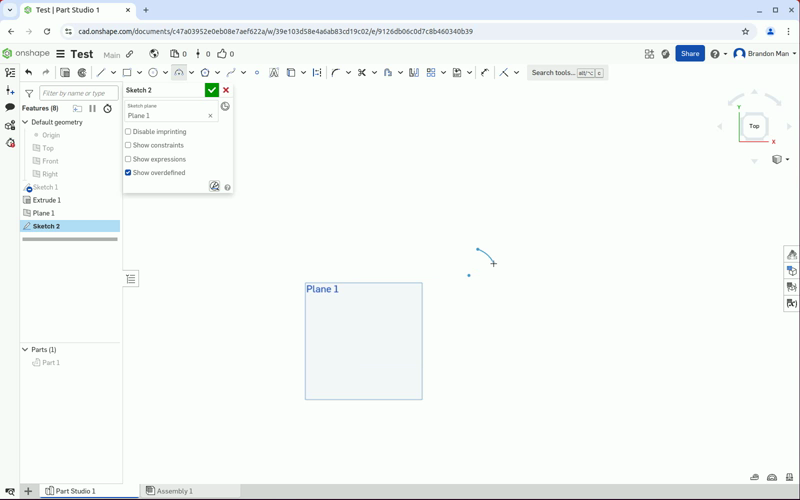
scroll(6)
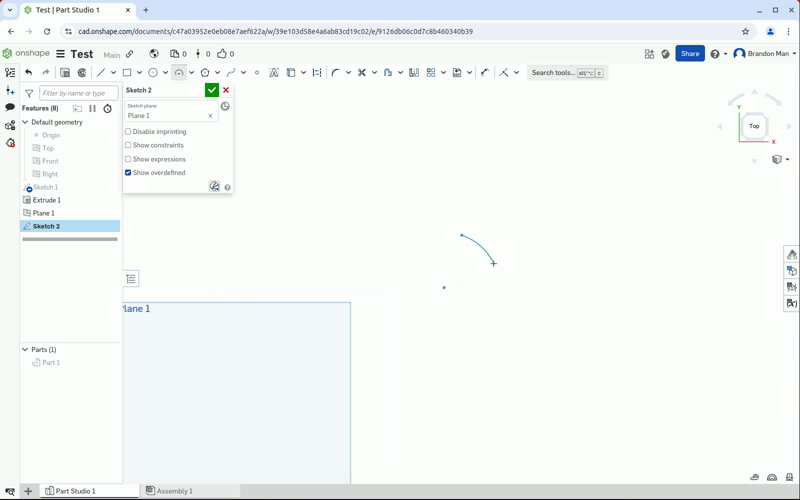
scroll(6)
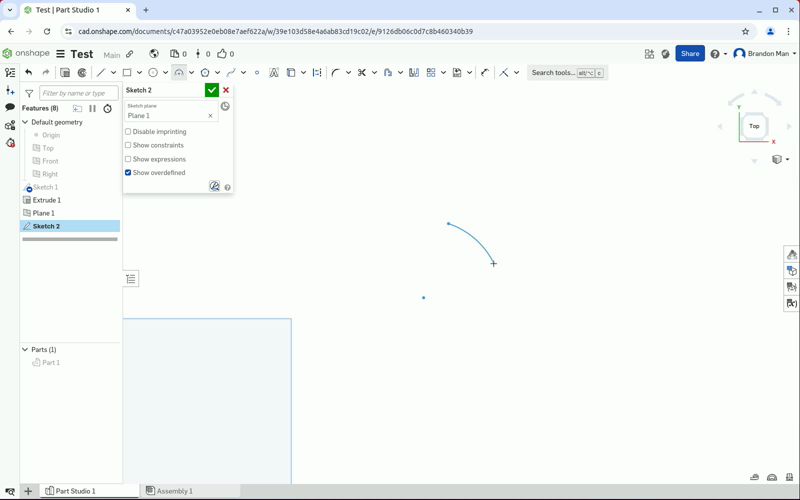
click(493, 263)
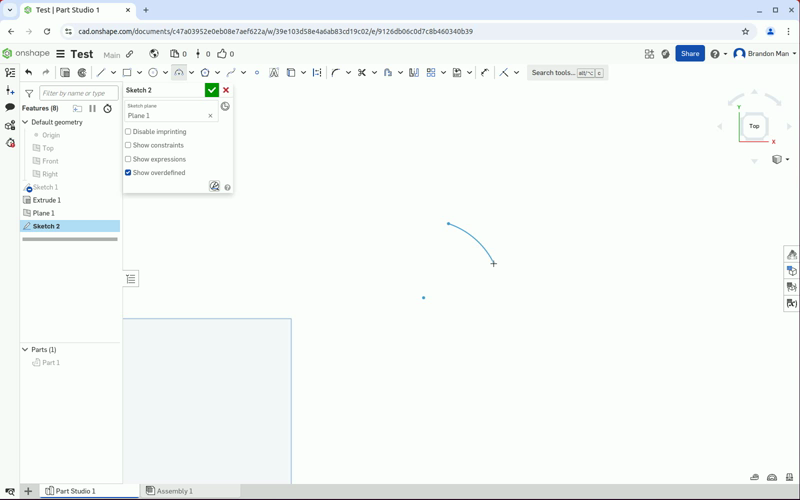
scroll(-6)
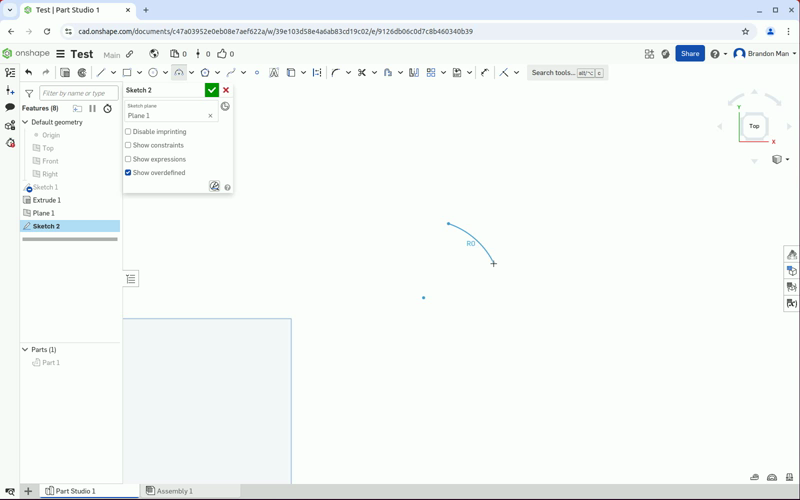
scroll(-6)
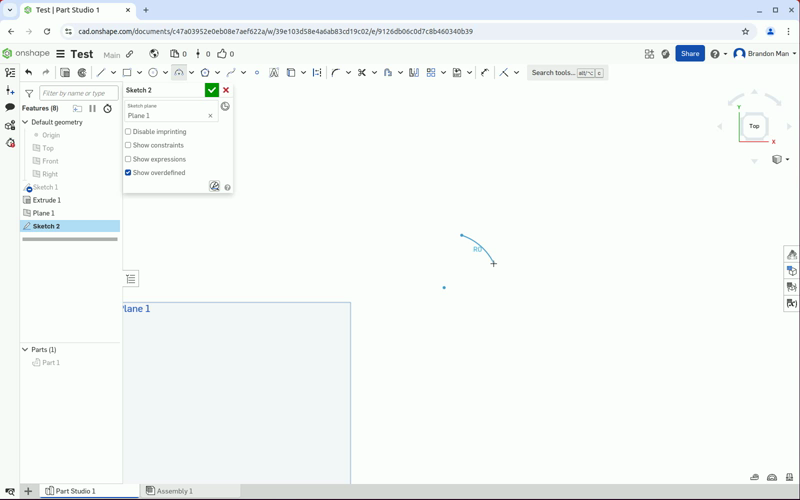
scroll(-6)
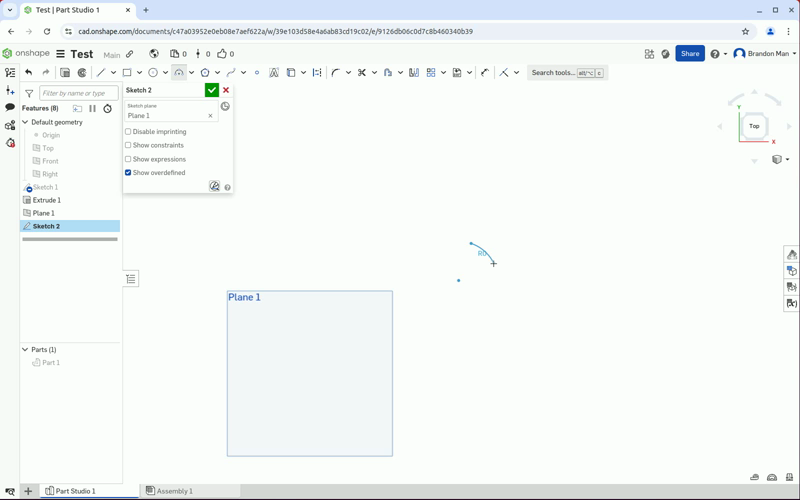
scroll(-6)
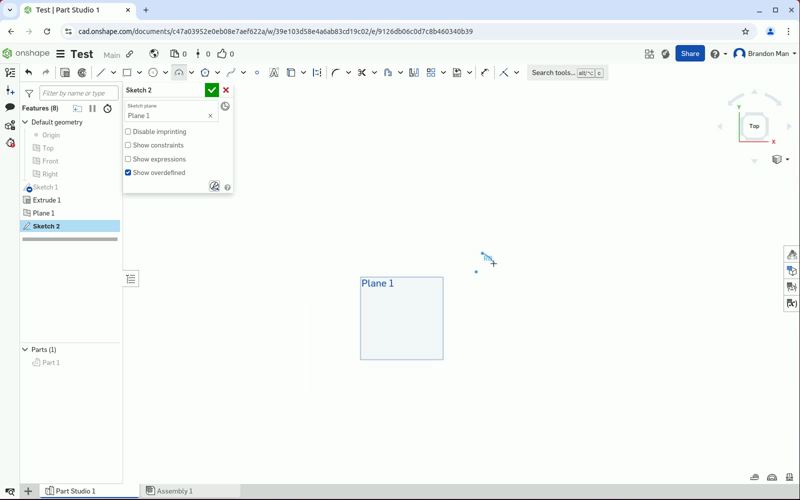
scroll(-6)
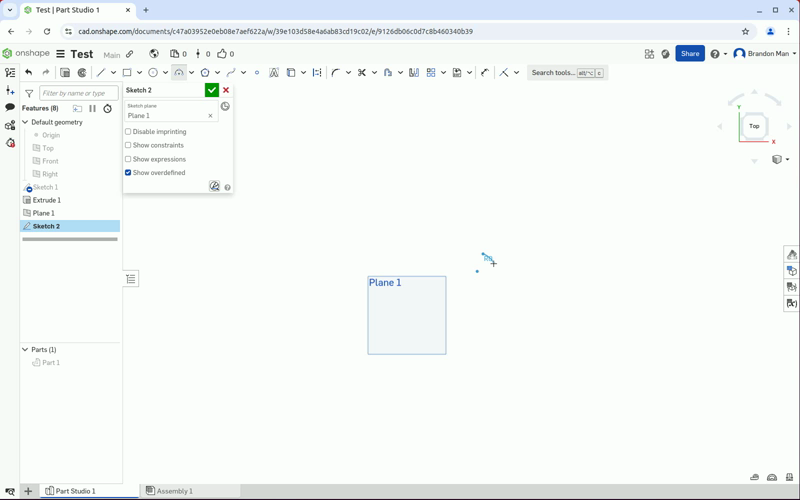
scroll(-6)
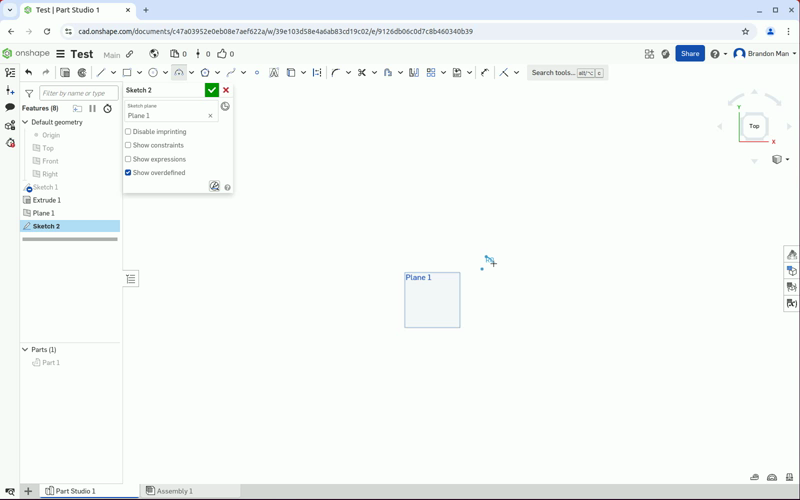
scroll(-6)
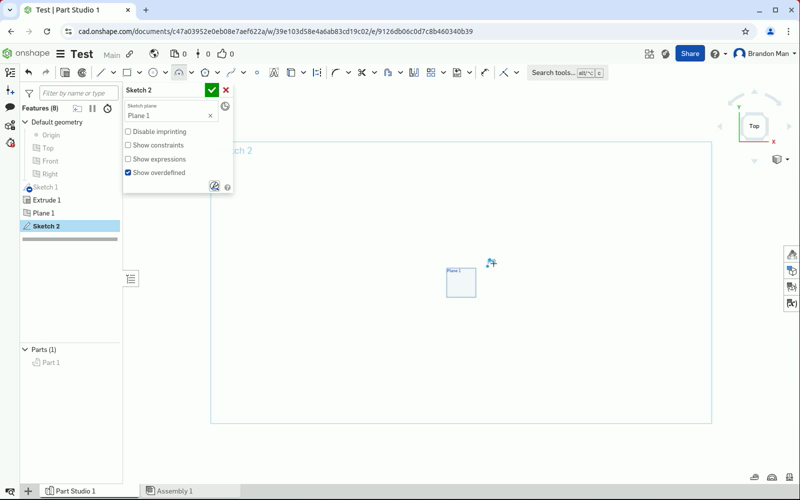
mouse_move(491, 261)
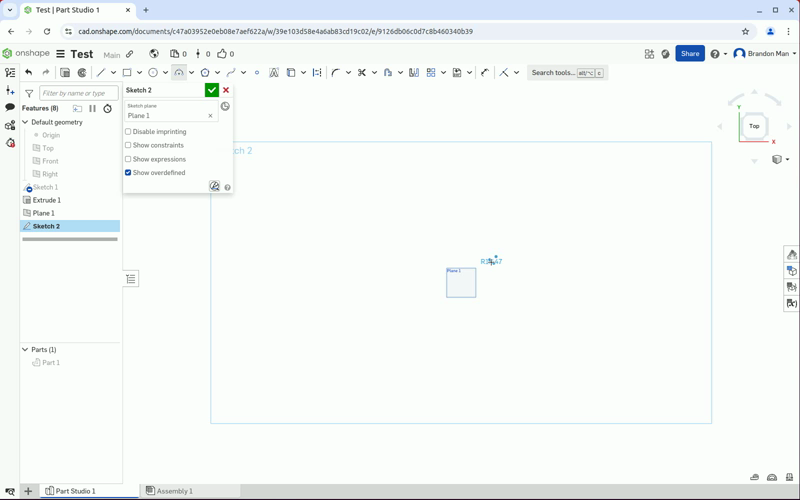
scroll(6)
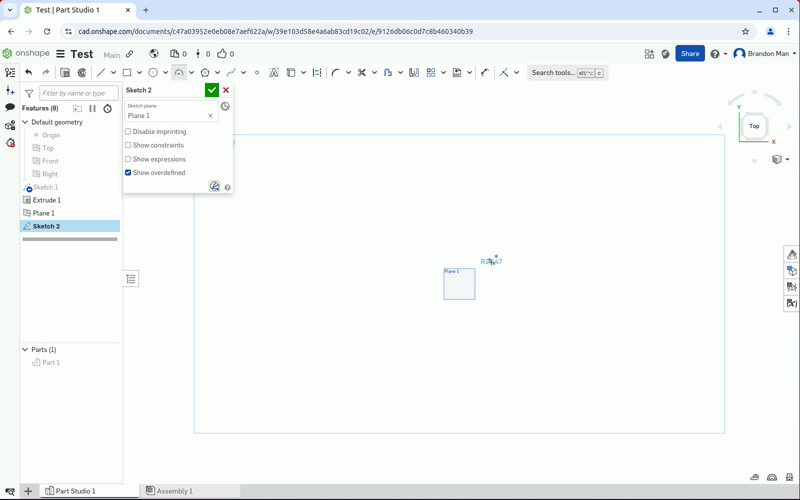
scroll(6)
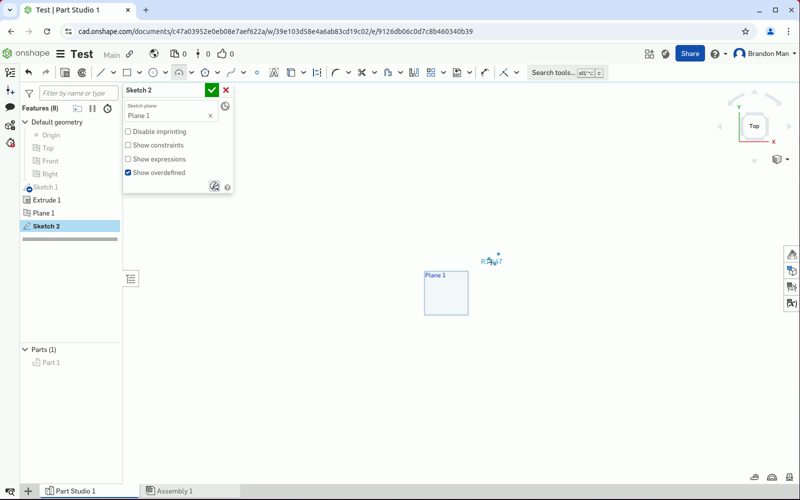
scroll(6)
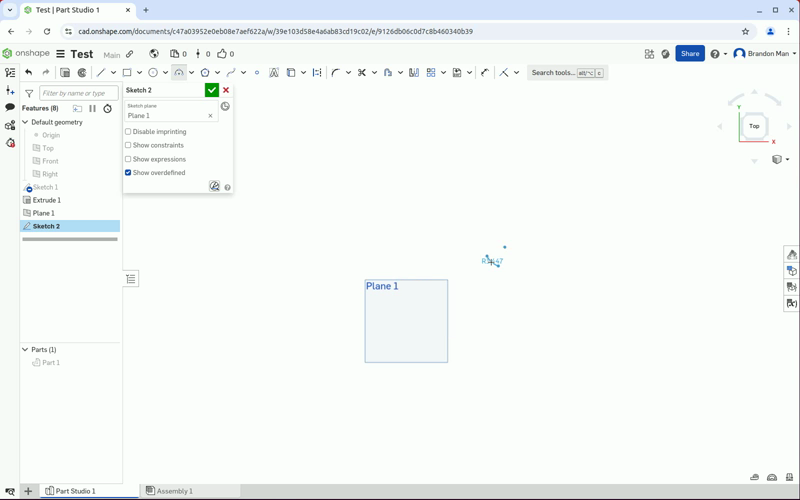
scroll(6)
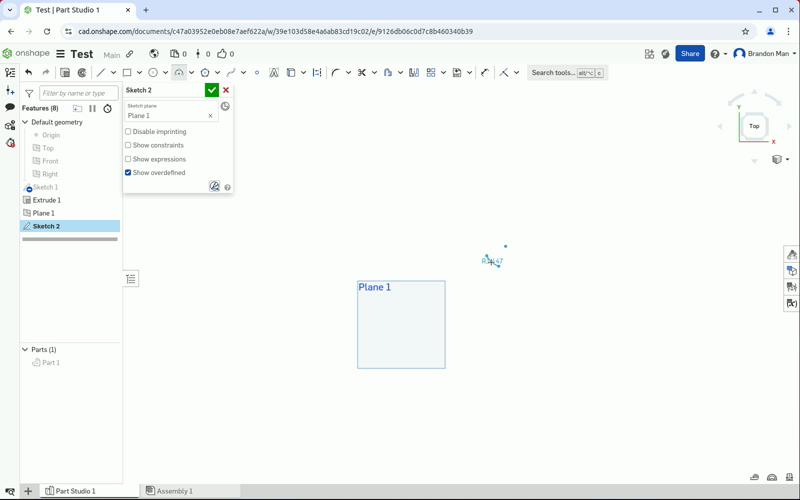
scroll(6)
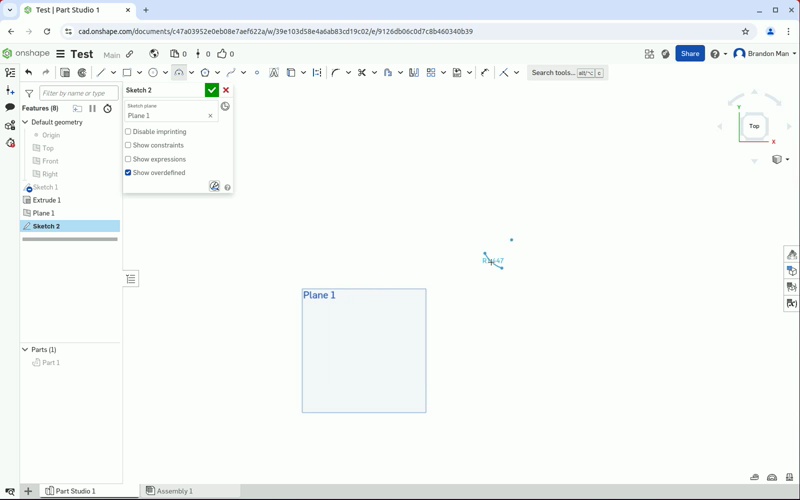
scroll(6)
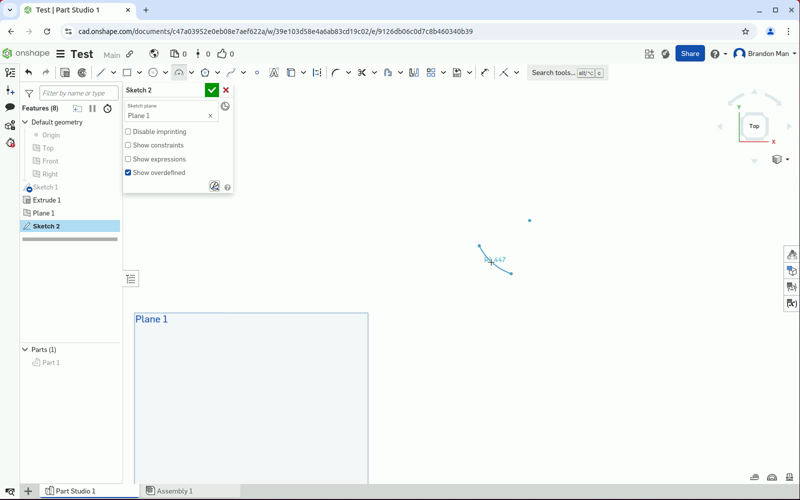
scroll(6)
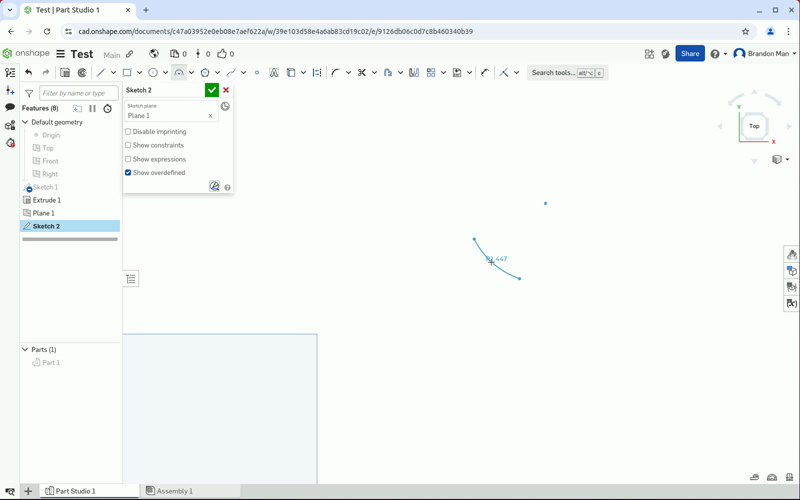
click(491, 261)
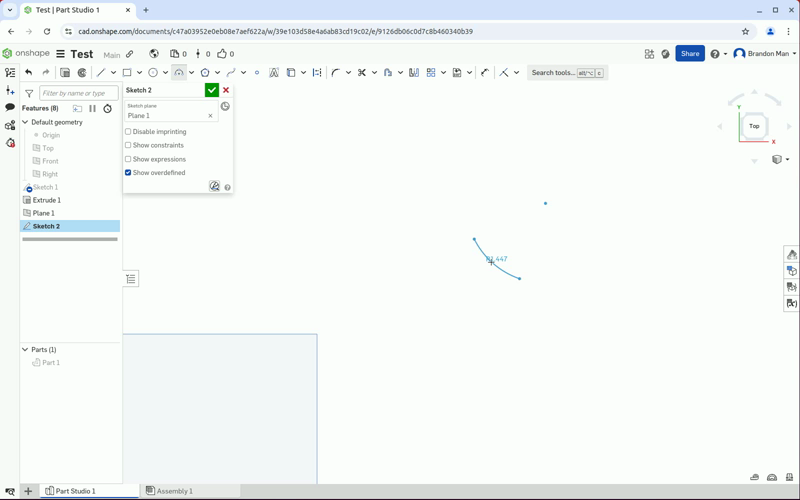
scroll(-6)
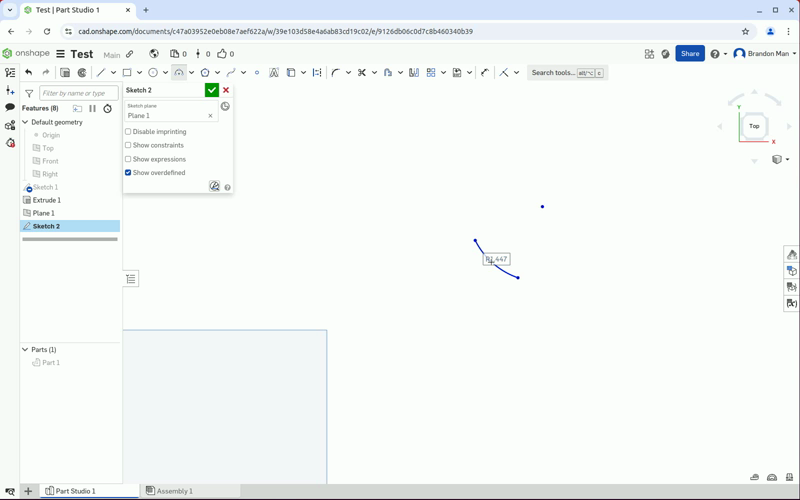
scroll(-6)
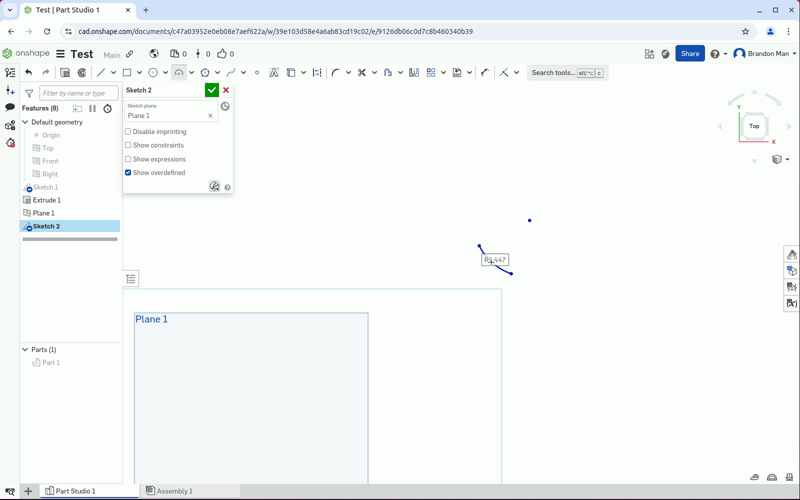
scroll(-6)
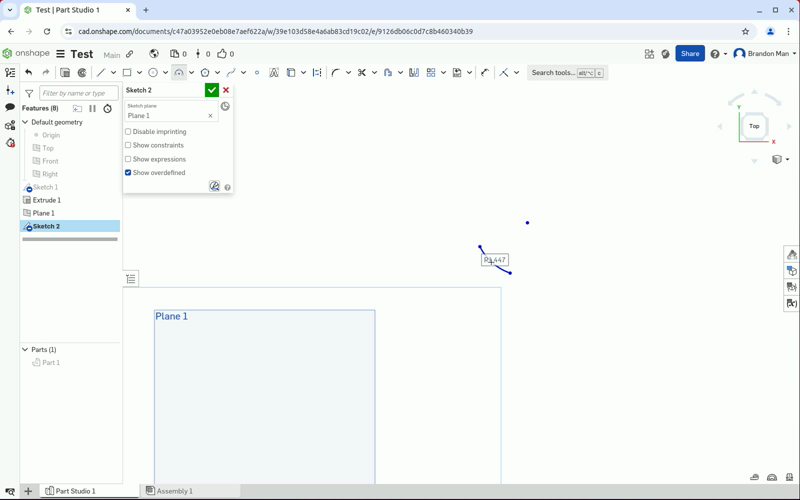
scroll(-6)
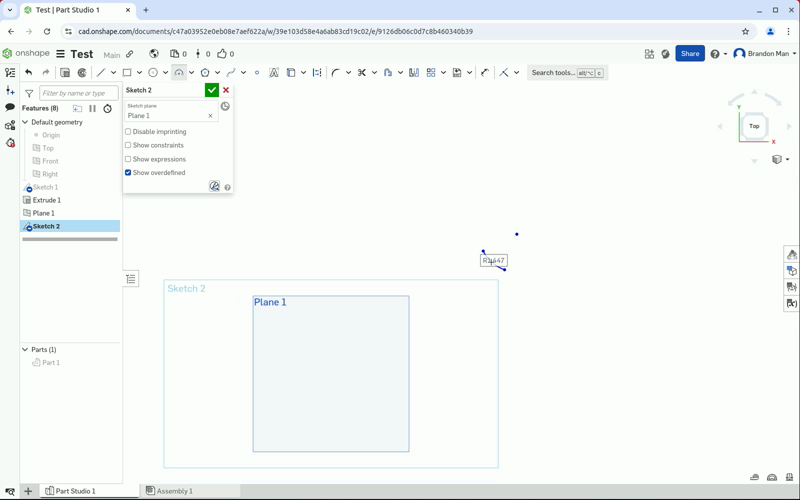
scroll(-6)
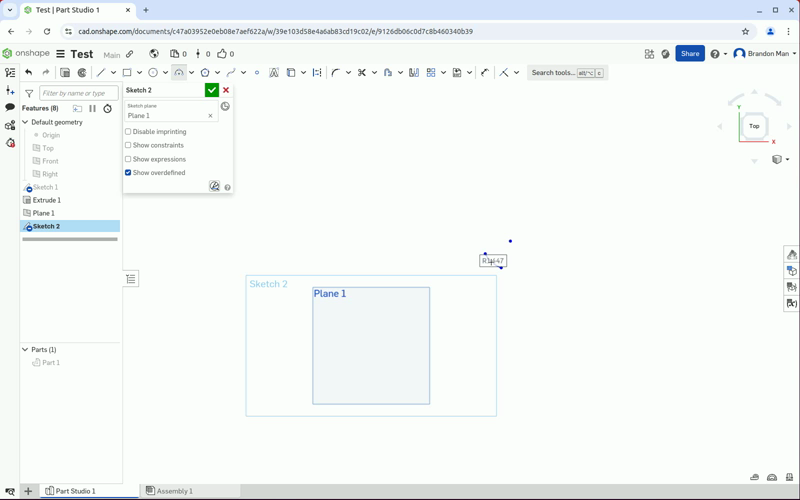
scroll(-6)
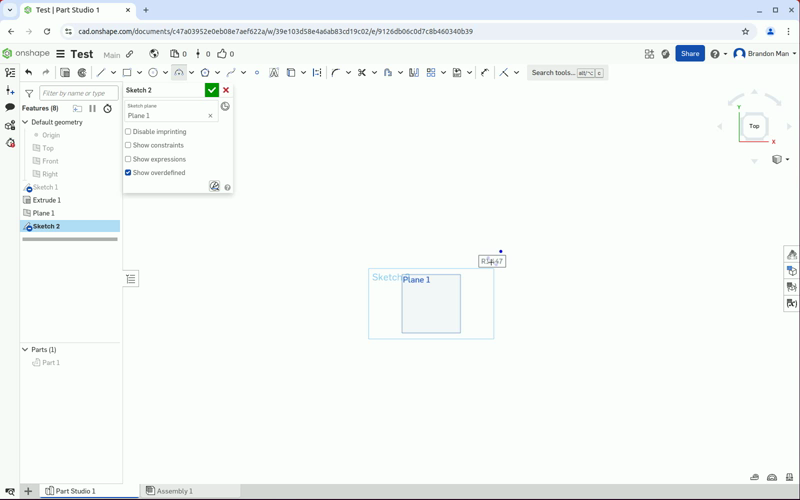
scroll(-6)
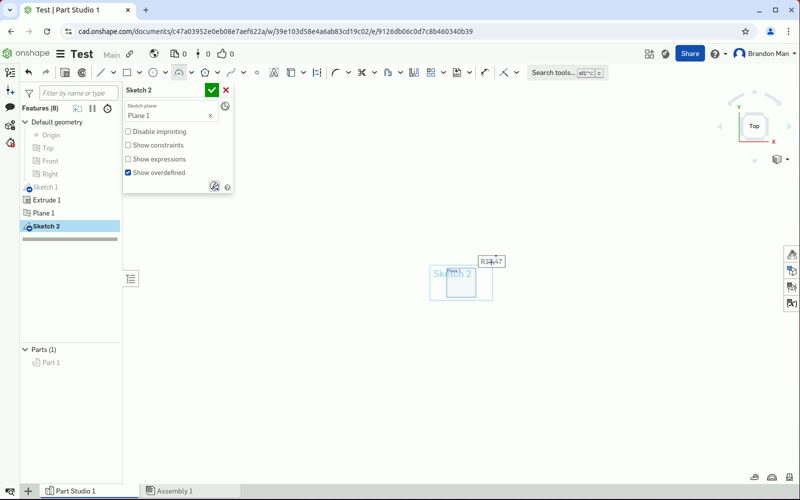
key_up(shift)
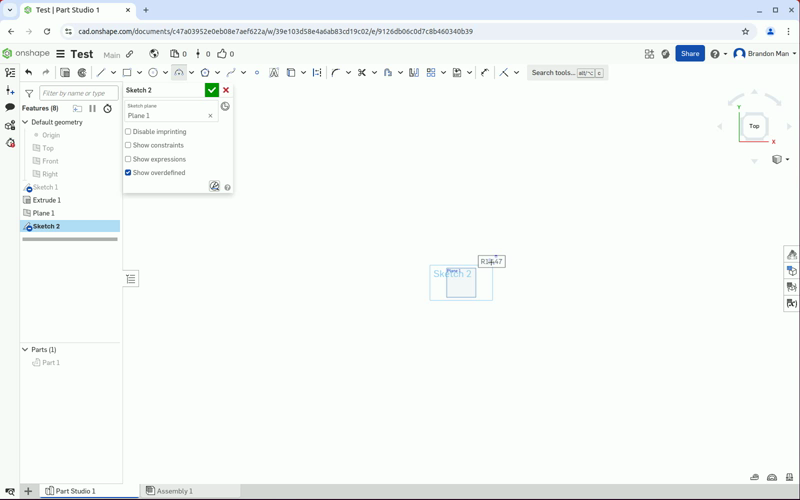
key(esc)
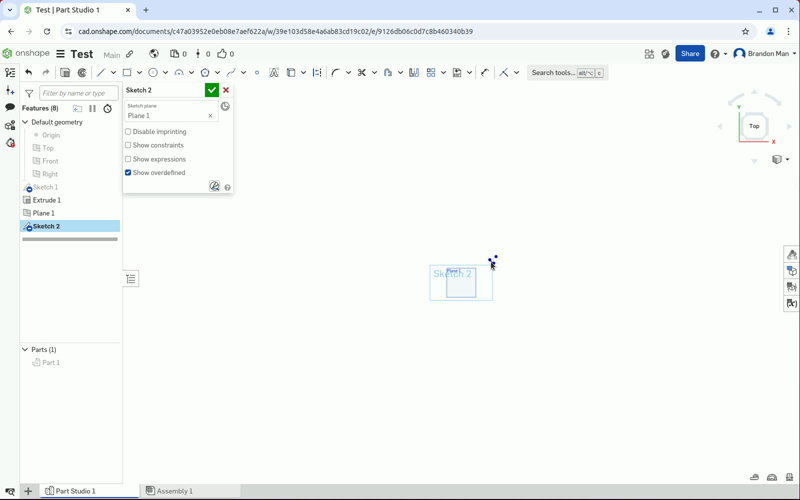
key(l)
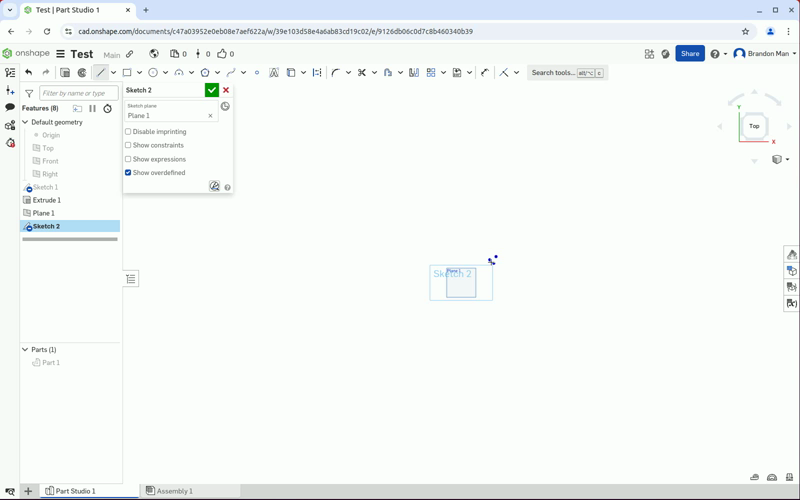
mouse_move(493, 263)
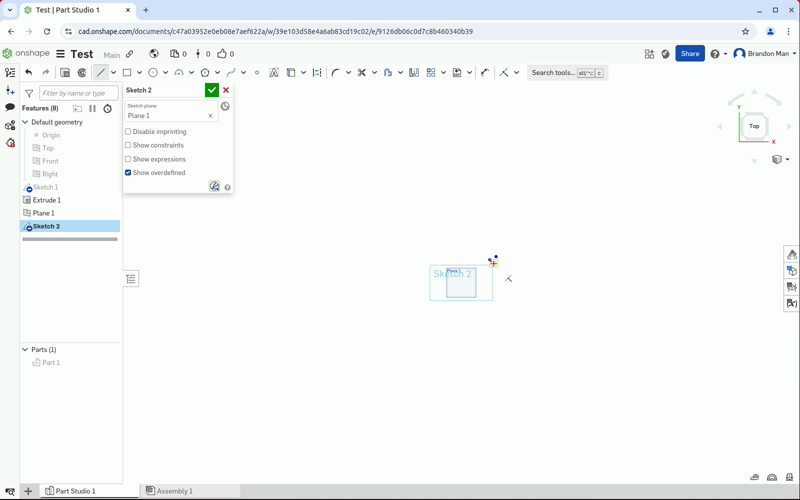
scroll(6)
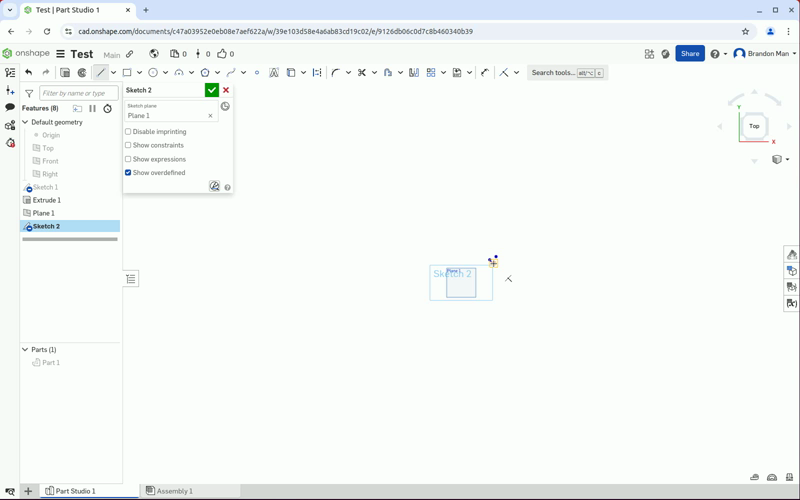
scroll(6)
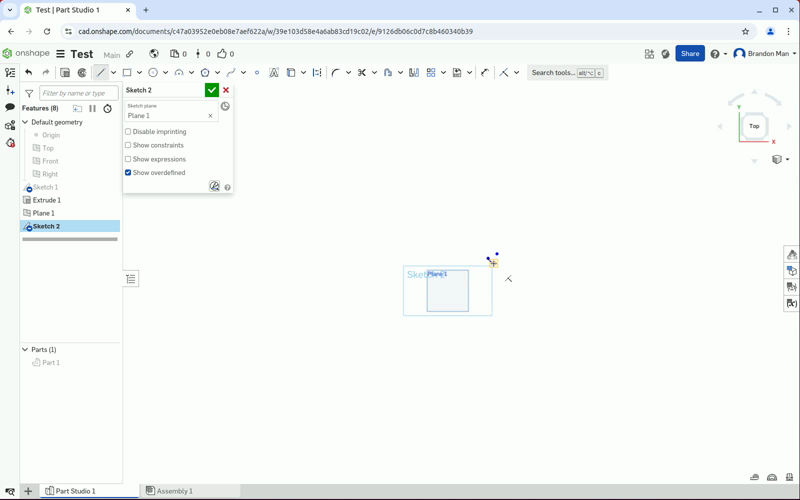
scroll(6)
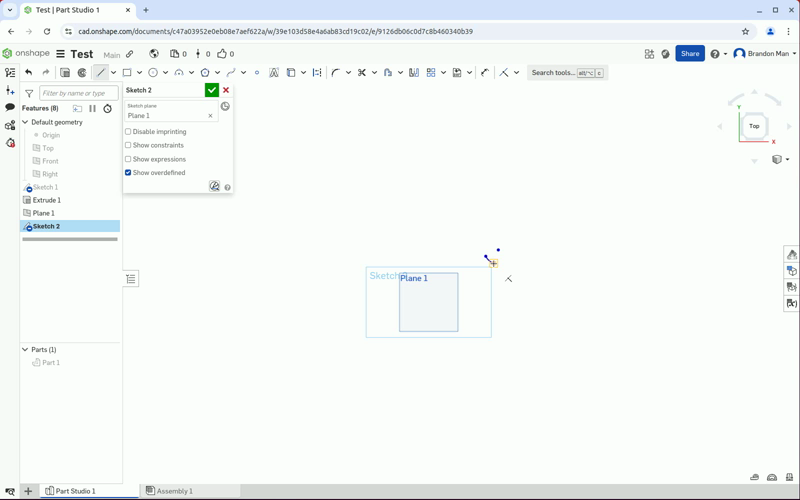
scroll(6)
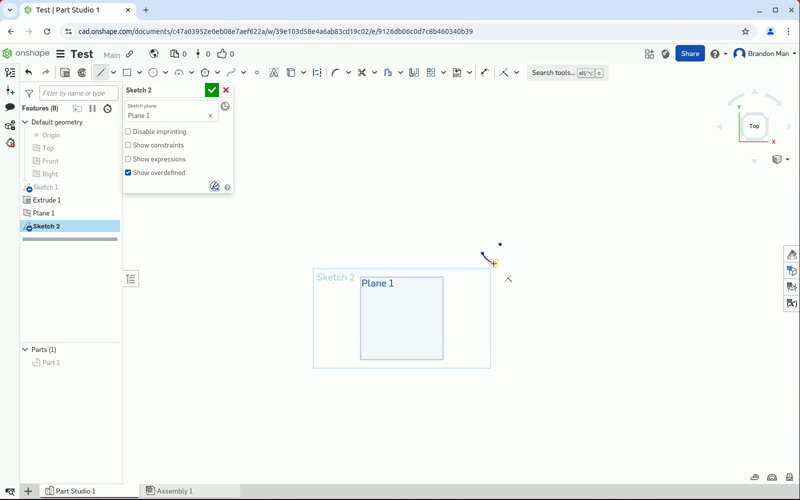
scroll(6)
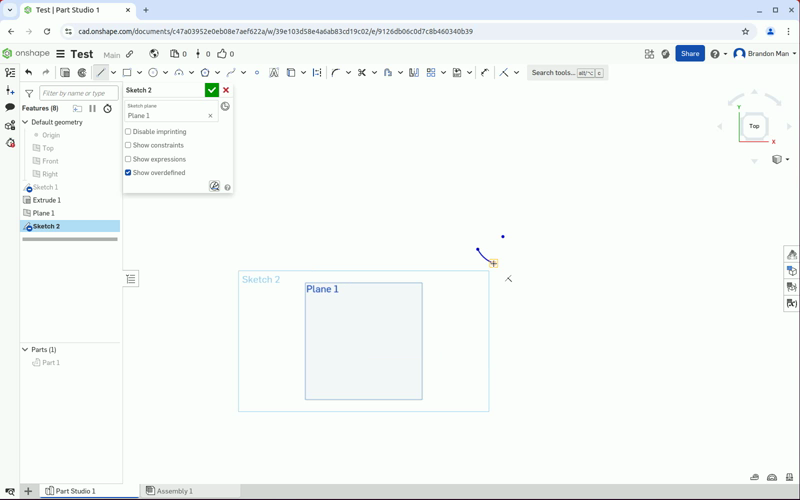
scroll(6)
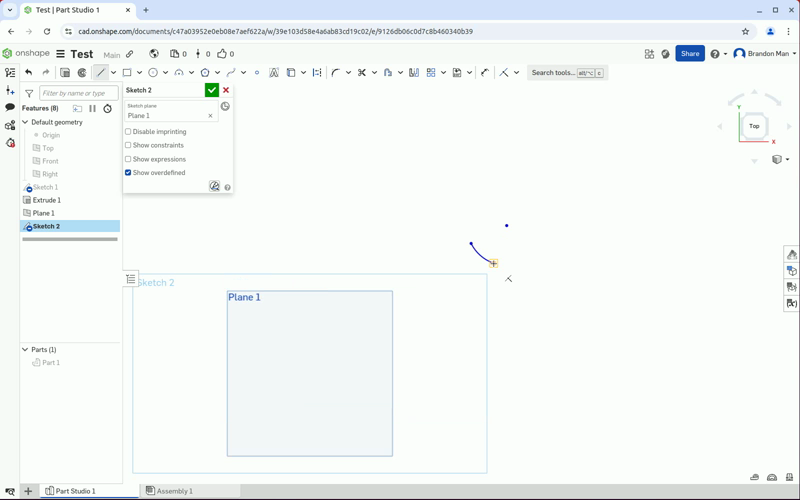
scroll(6)
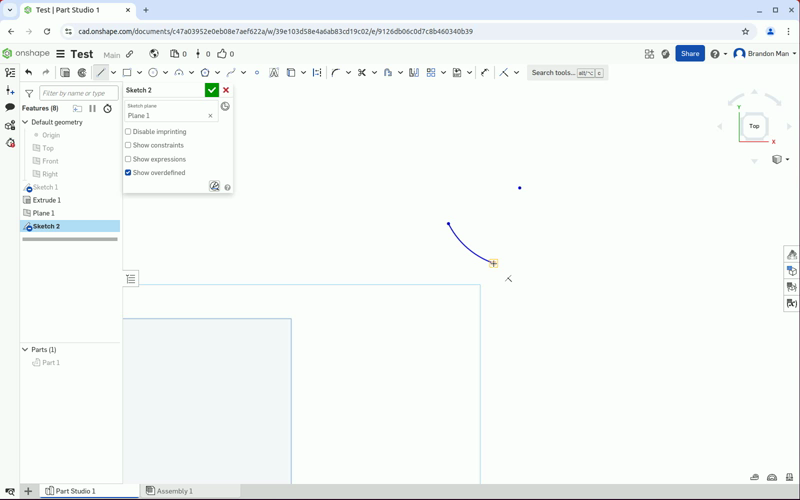
click(493, 263)
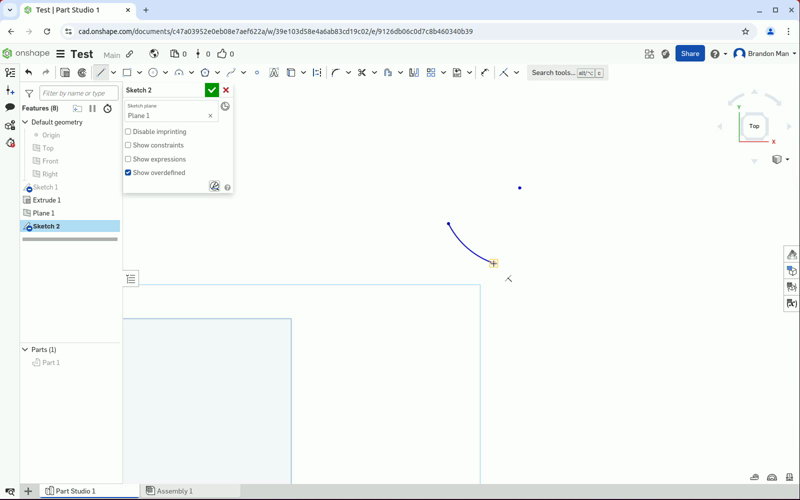
scroll(-6)
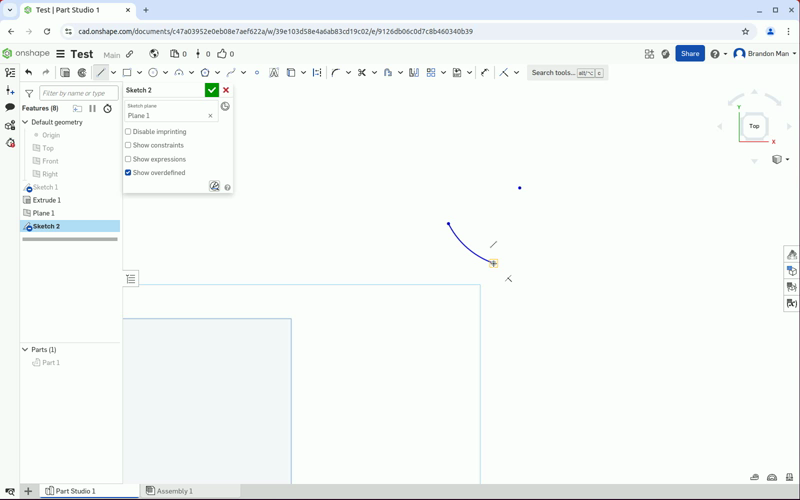
scroll(-6)
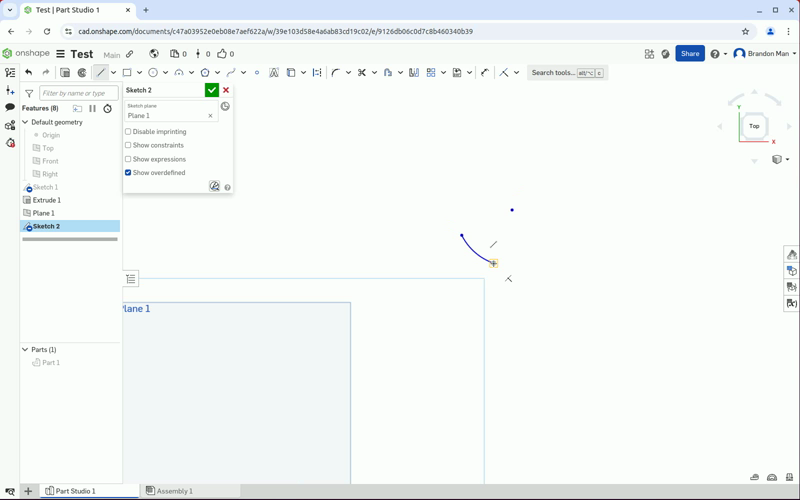
scroll(-6)
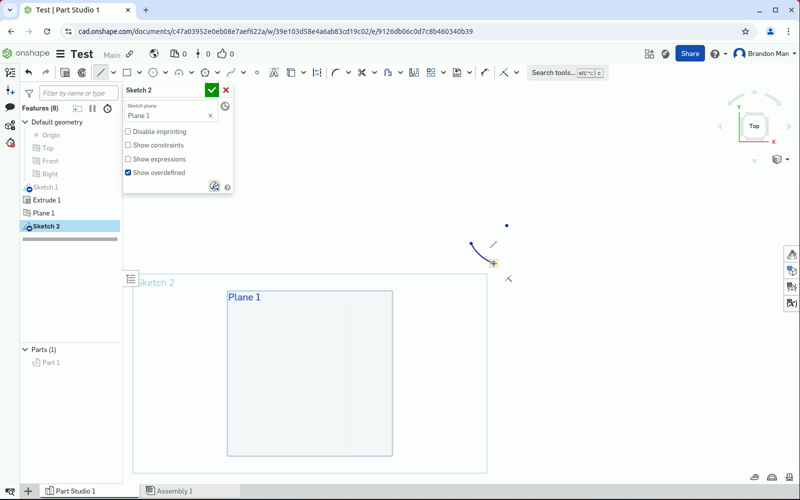
scroll(-6)
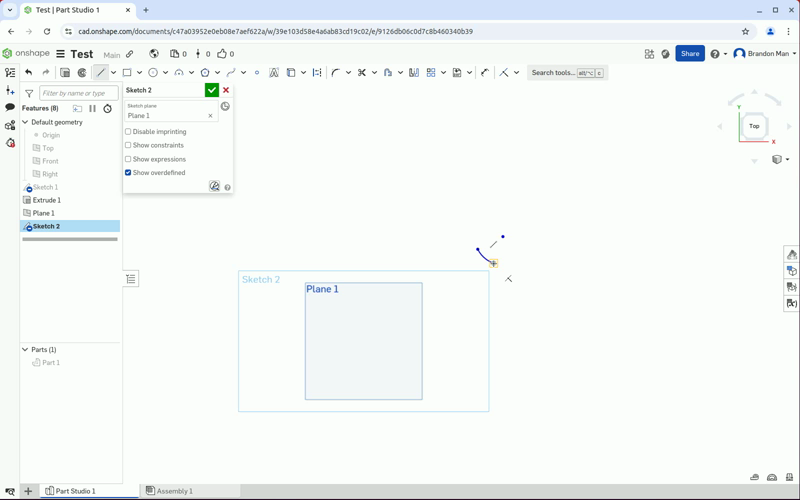
scroll(-6)
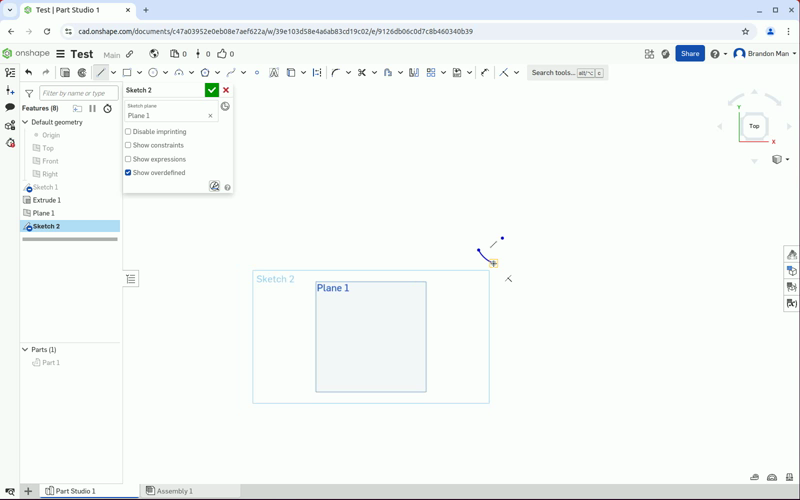
scroll(-6)
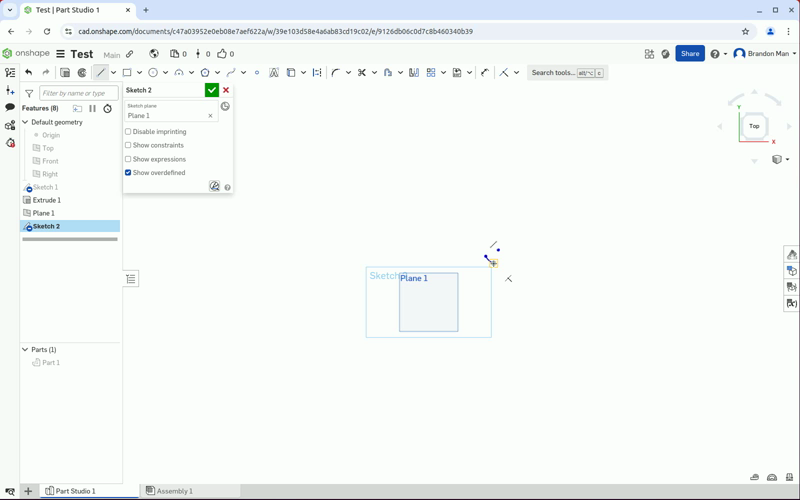
scroll(-6)
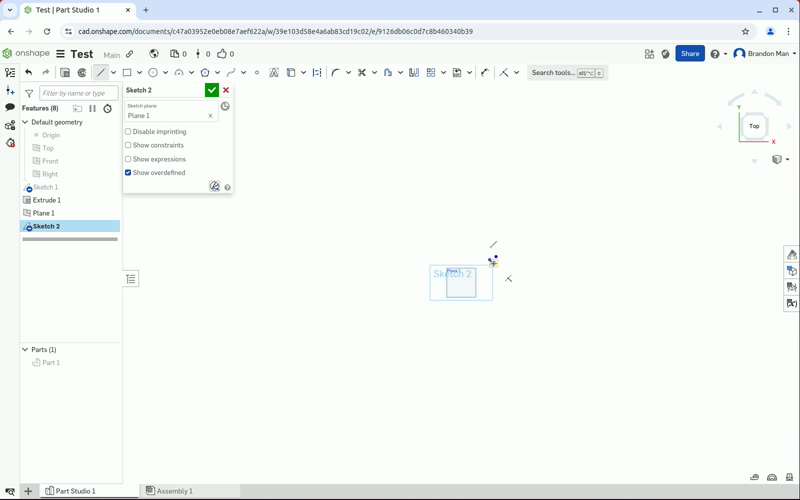
key_down(shift)
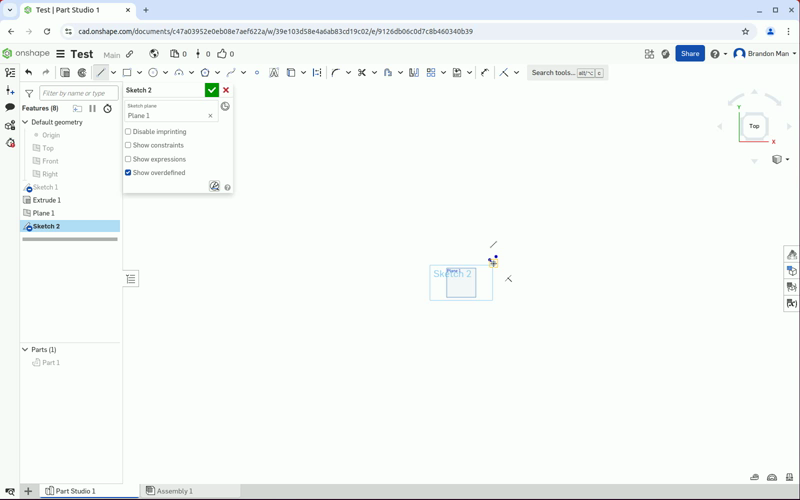
mouse_move(523, 263)
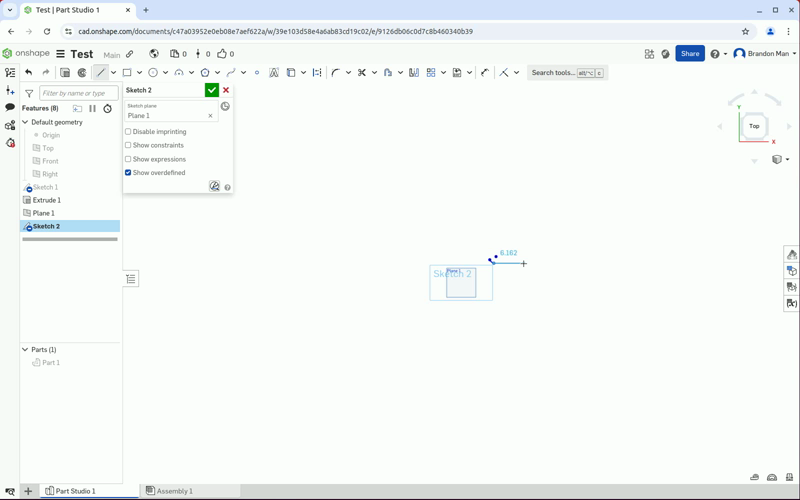
mouse_move(541, 263)
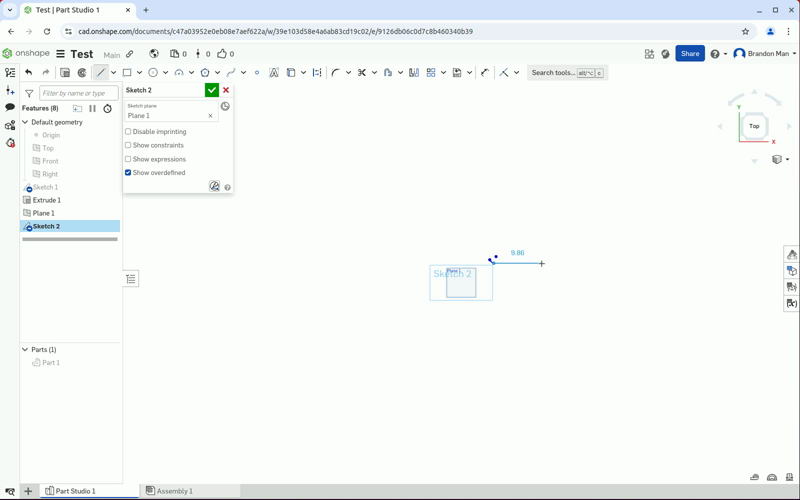
click(541, 263)
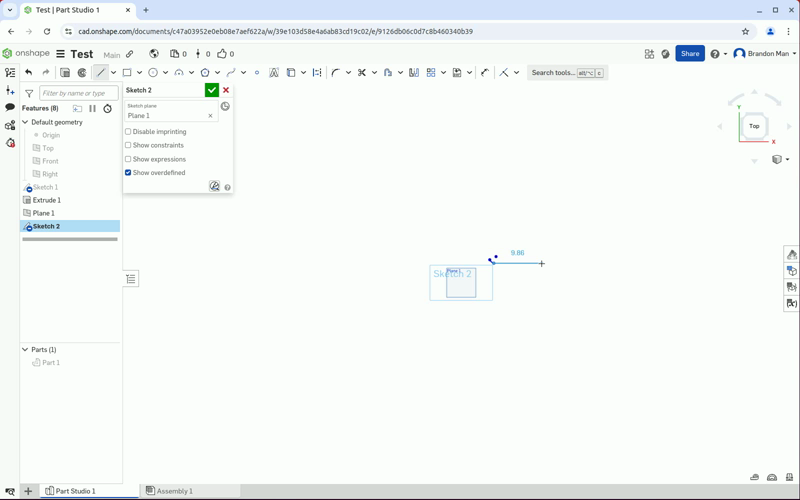
key_up(shift)
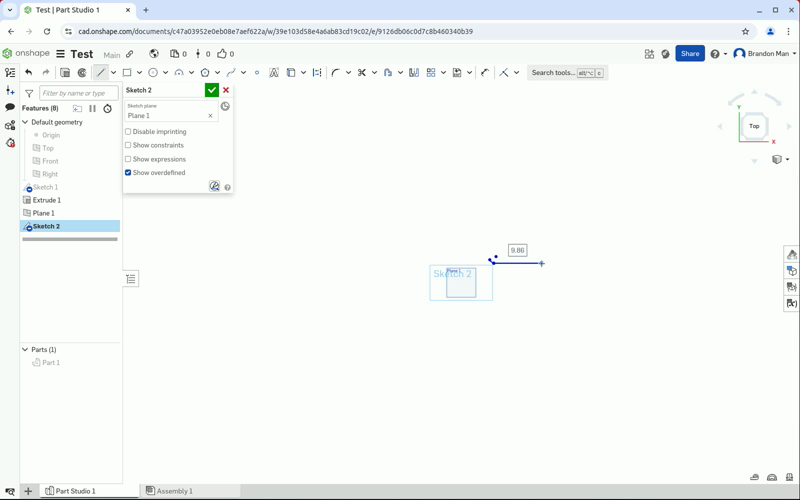
key(esc)
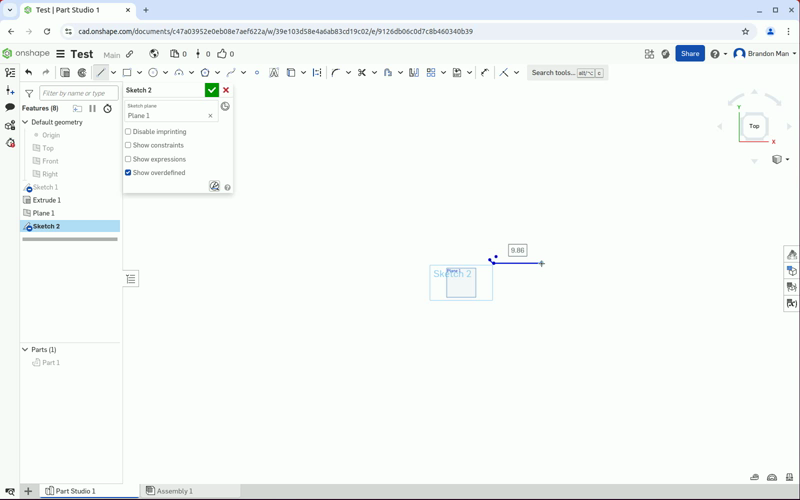
key(a)
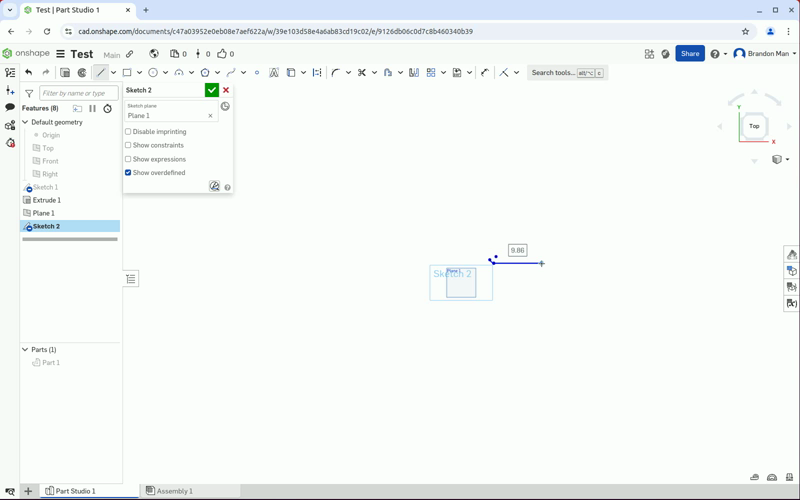
mouse_move(541, 263)
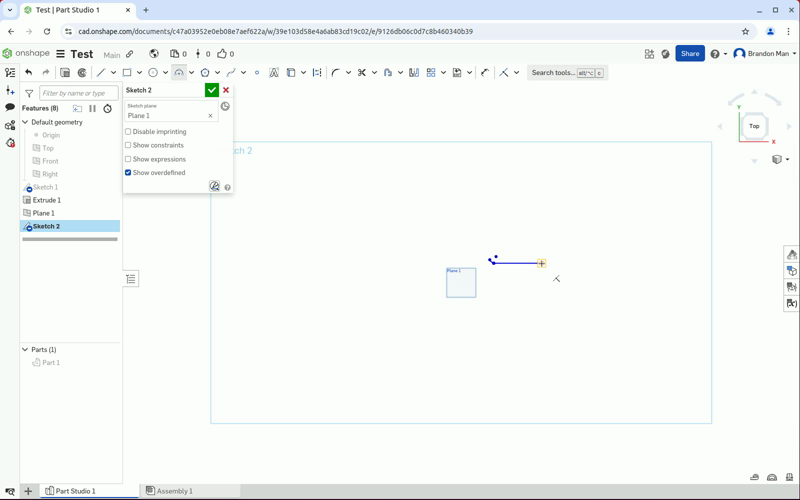
click(541, 263)
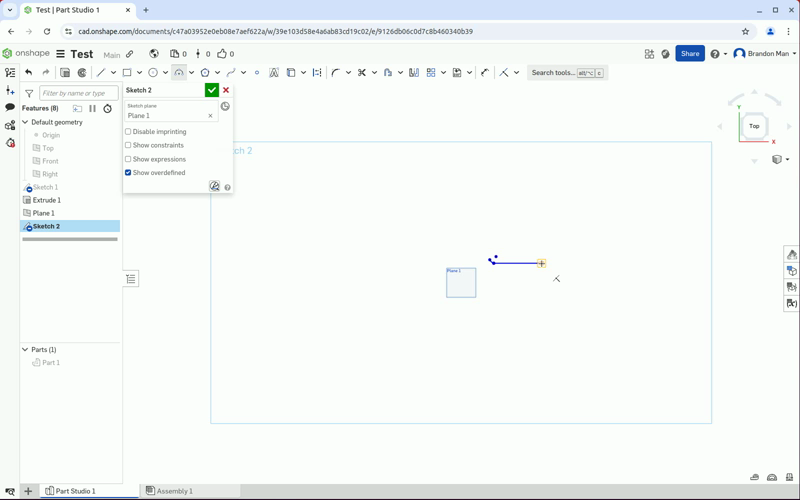
key_down(shift)
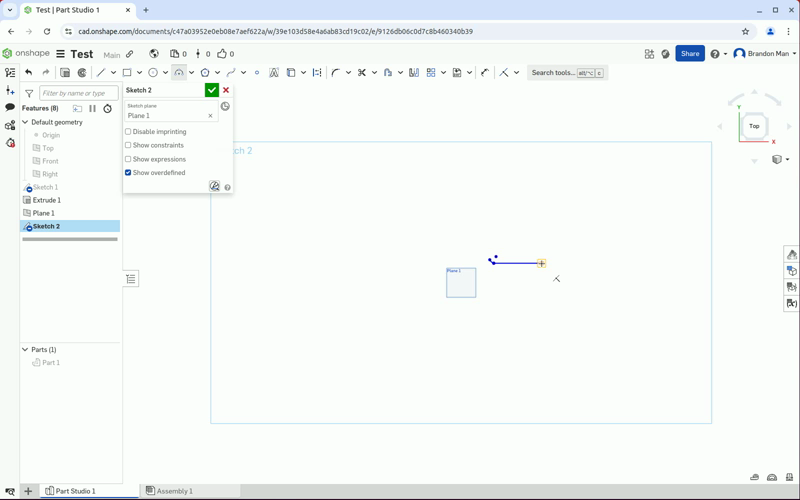
mouse_move(545, 259)
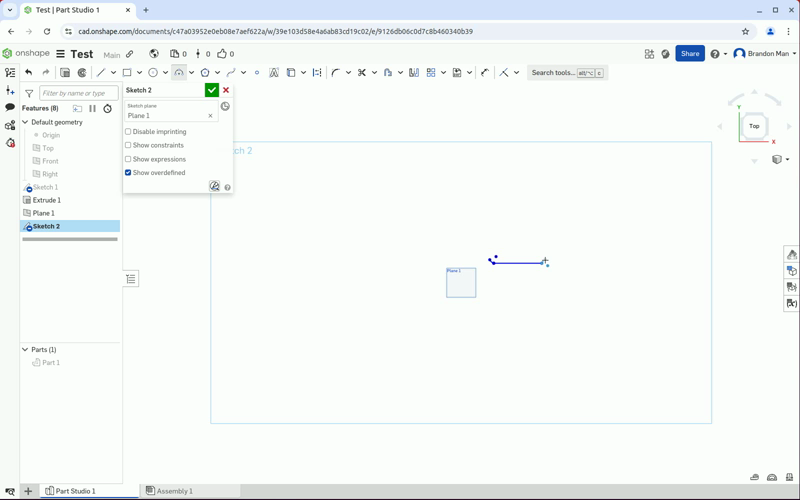
scroll(6)
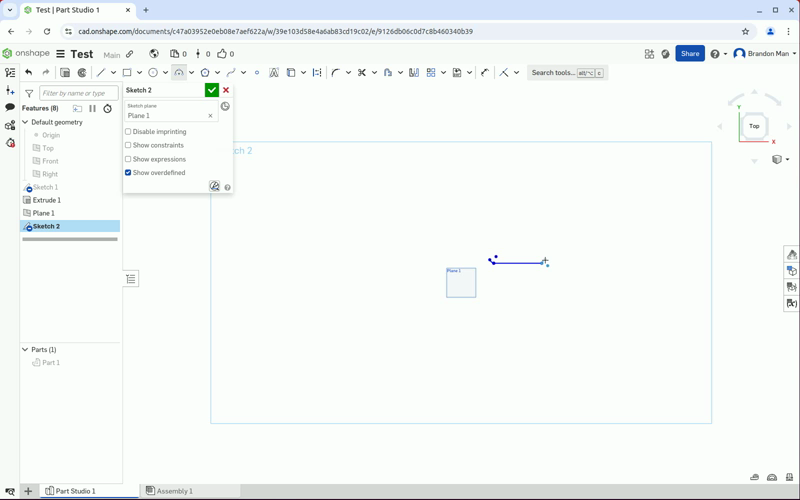
scroll(6)
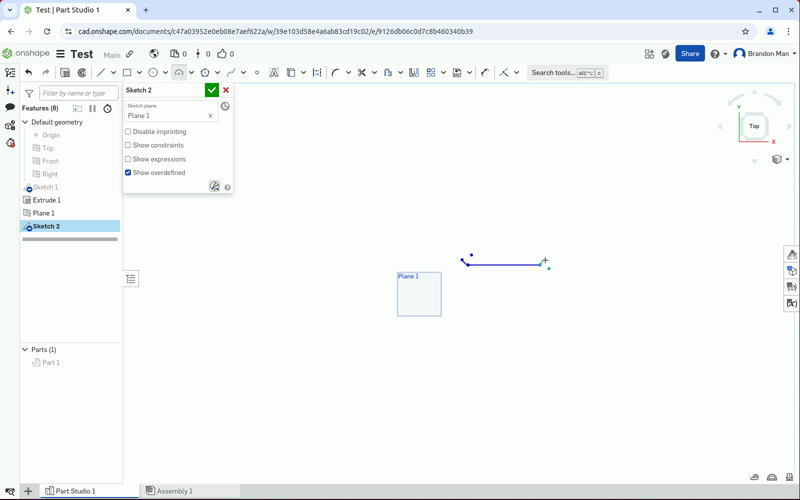
scroll(6)
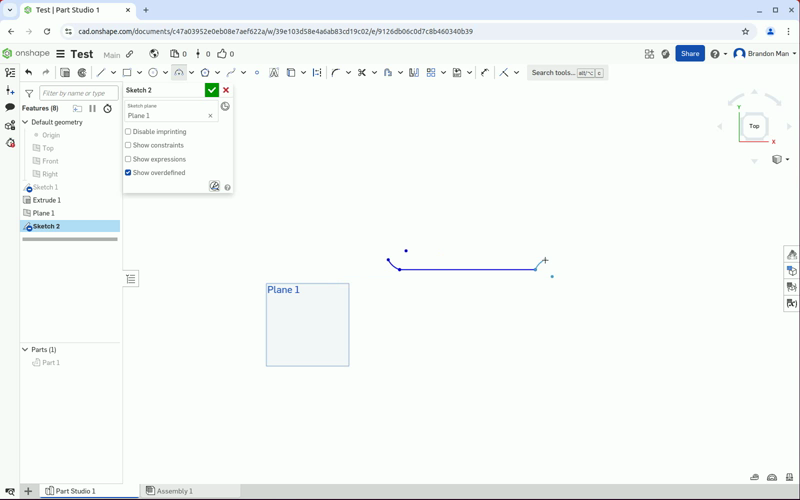
scroll(6)
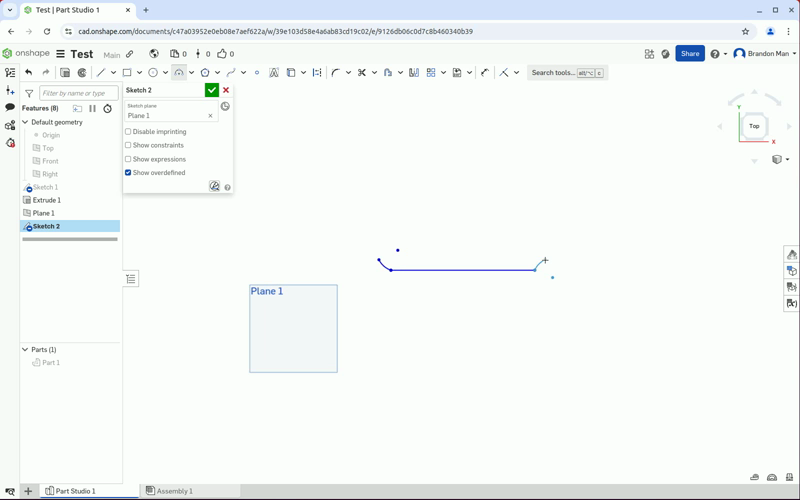
scroll(6)
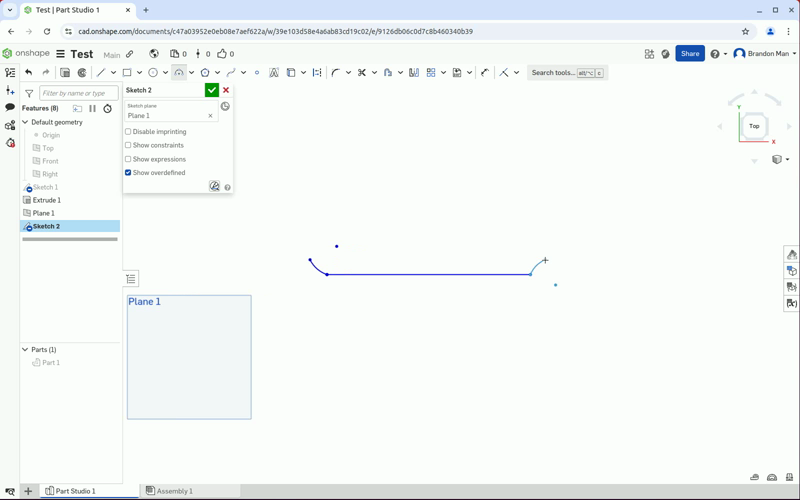
scroll(6)
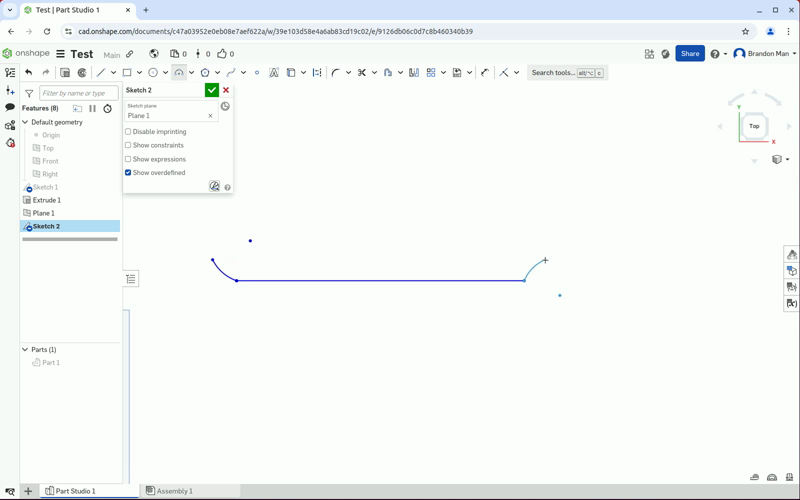
scroll(6)
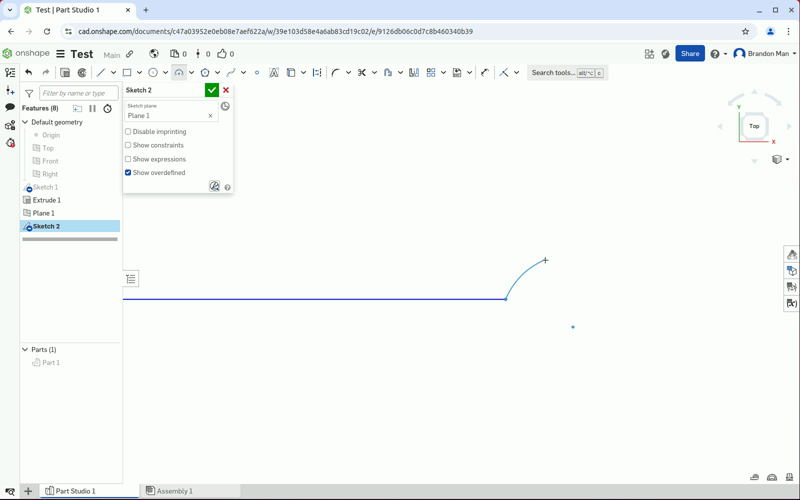
click(545, 259)
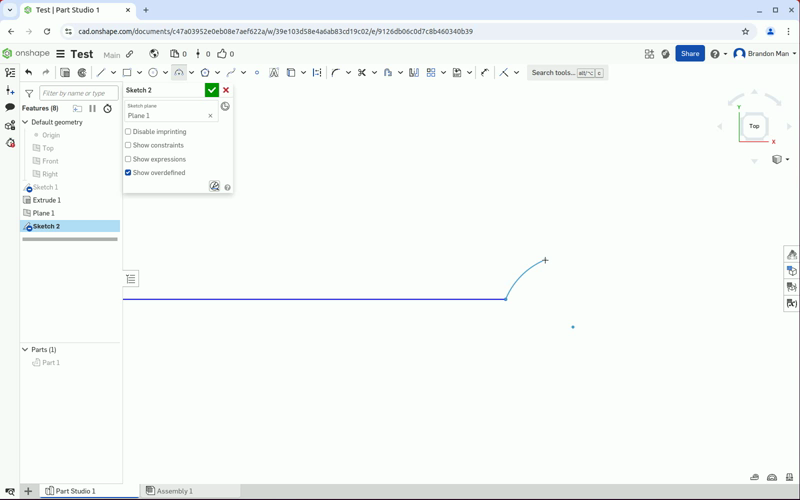
scroll(-6)
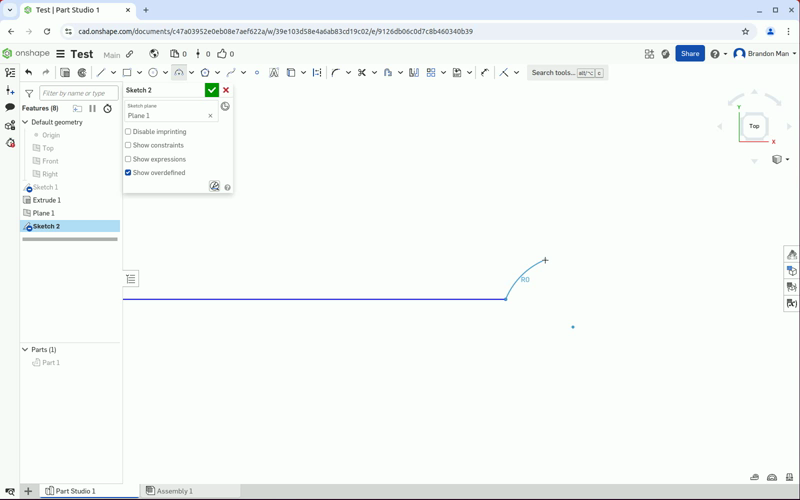
scroll(-6)
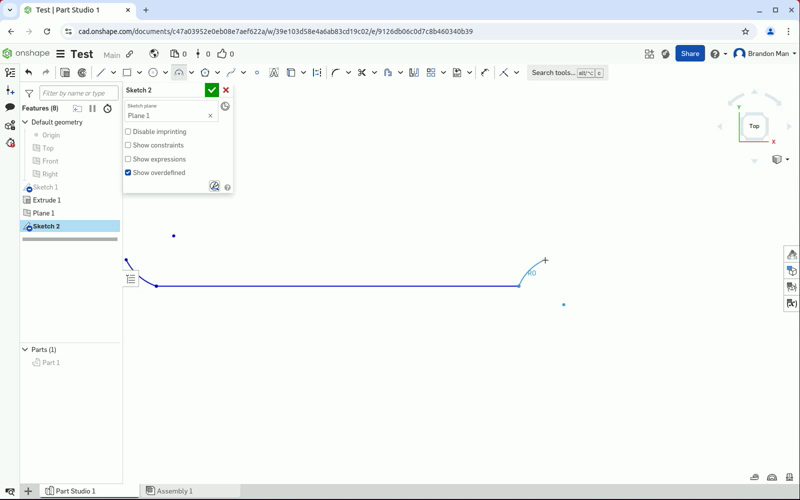
scroll(-6)
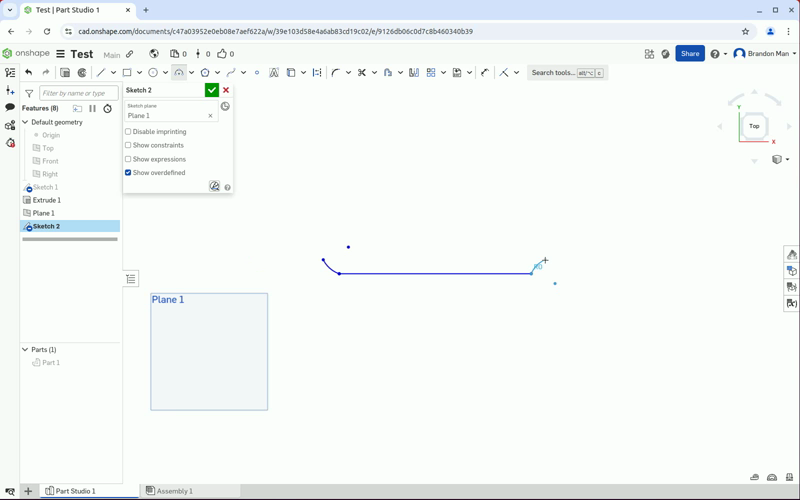
scroll(-6)
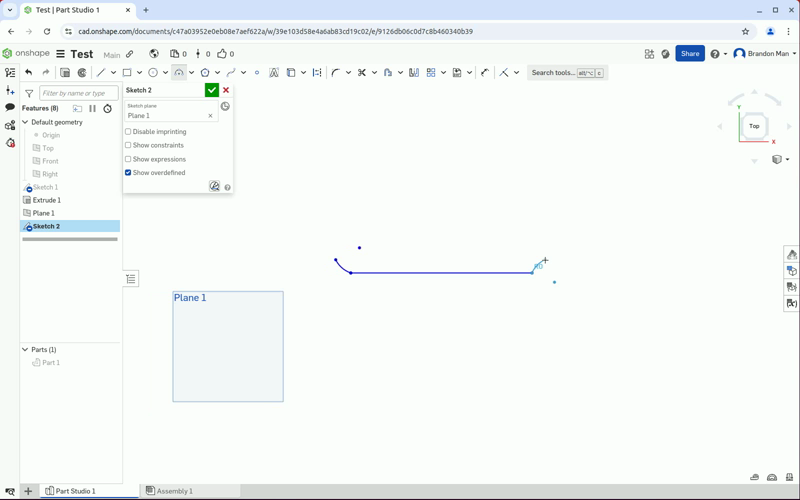
scroll(-6)
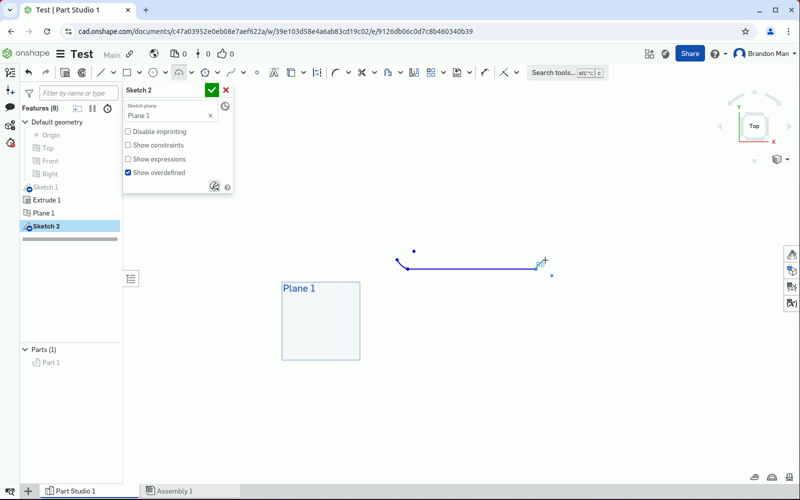
scroll(-6)
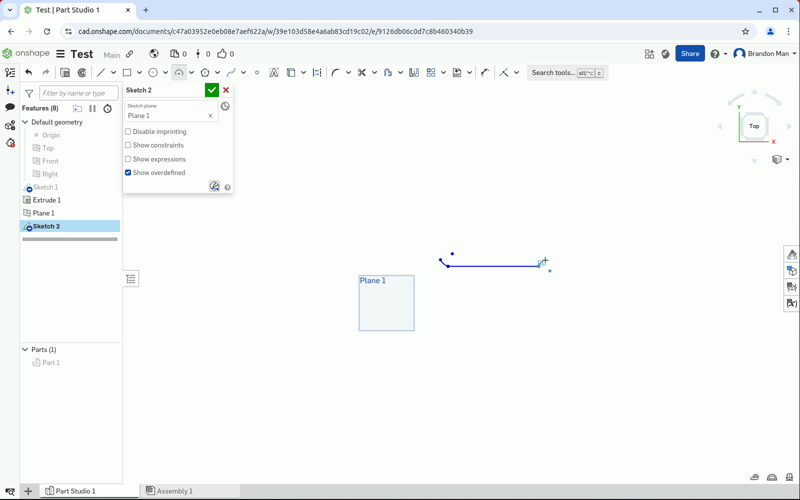
scroll(-6)
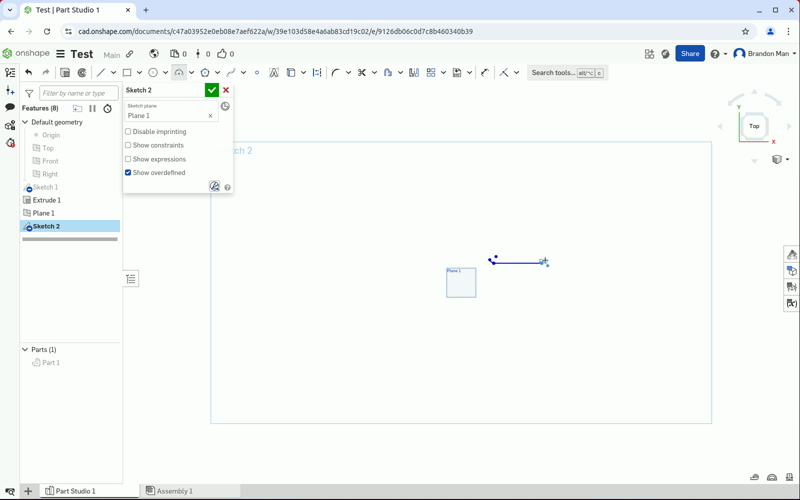
mouse_move(544, 261)
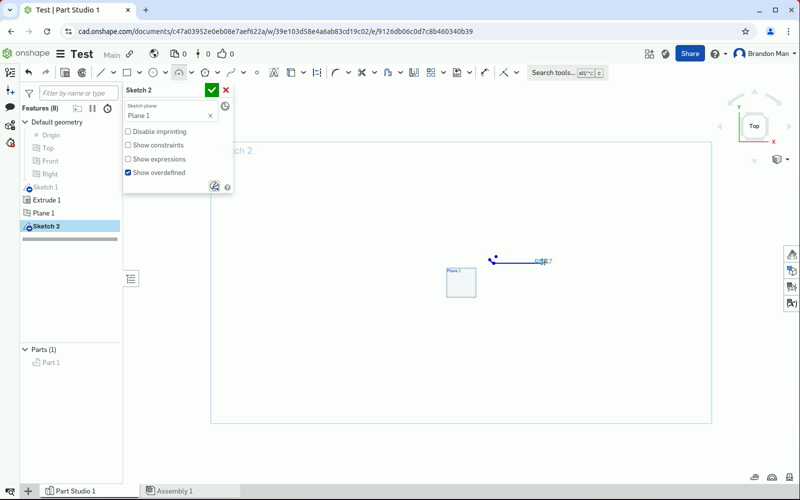
scroll(6)
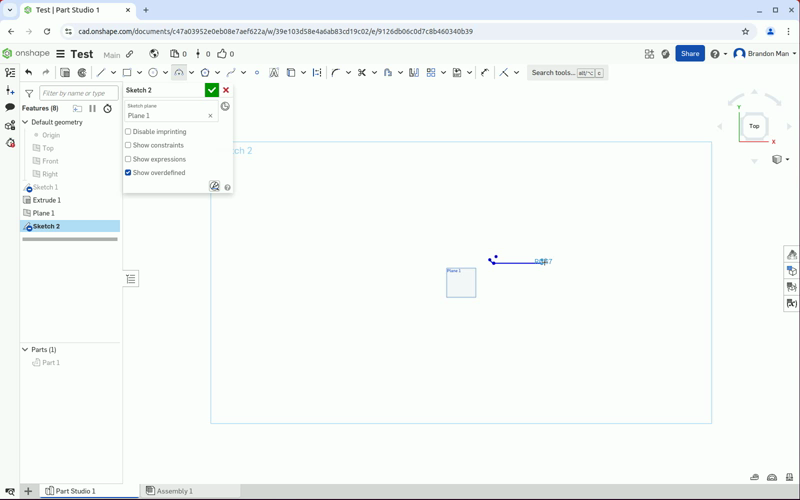
scroll(6)
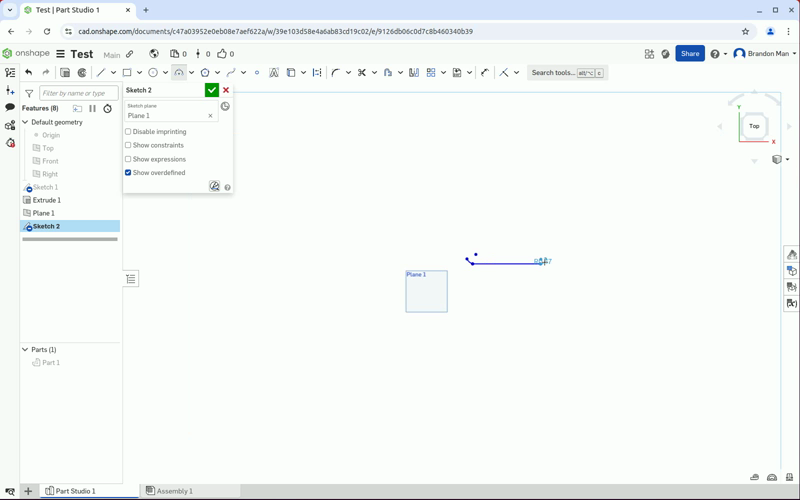
scroll(6)
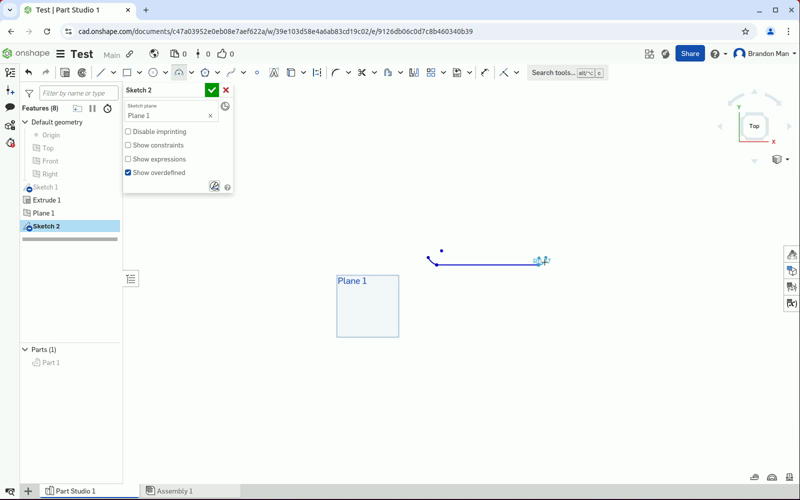
scroll(6)
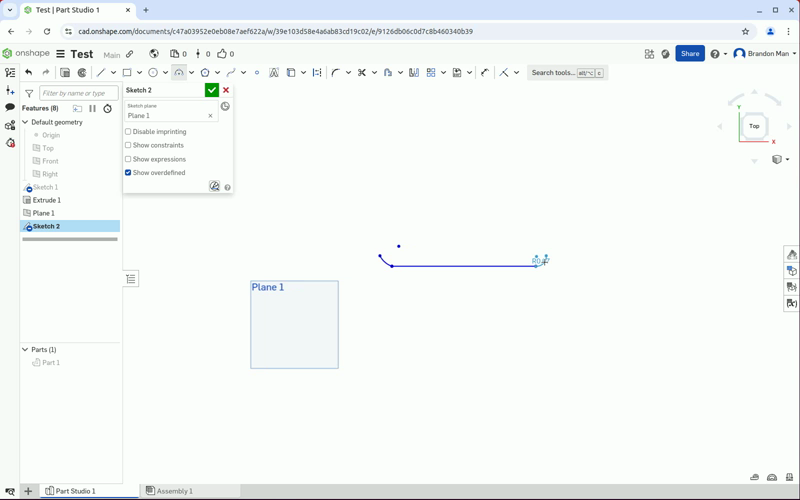
scroll(6)
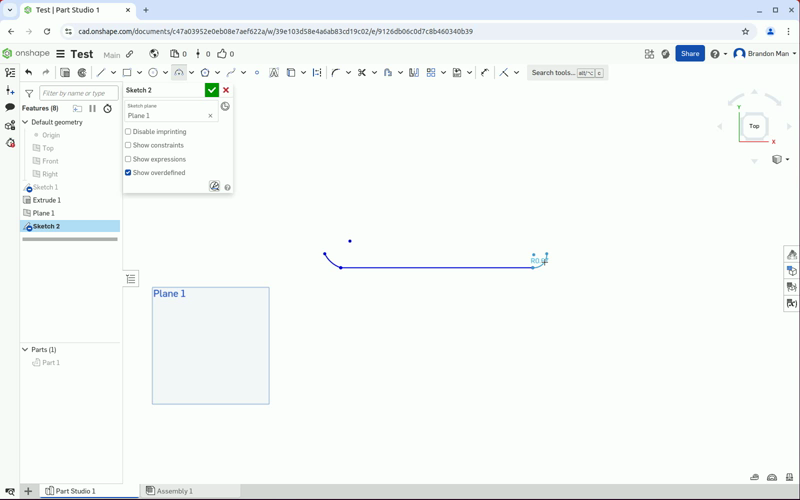
scroll(6)
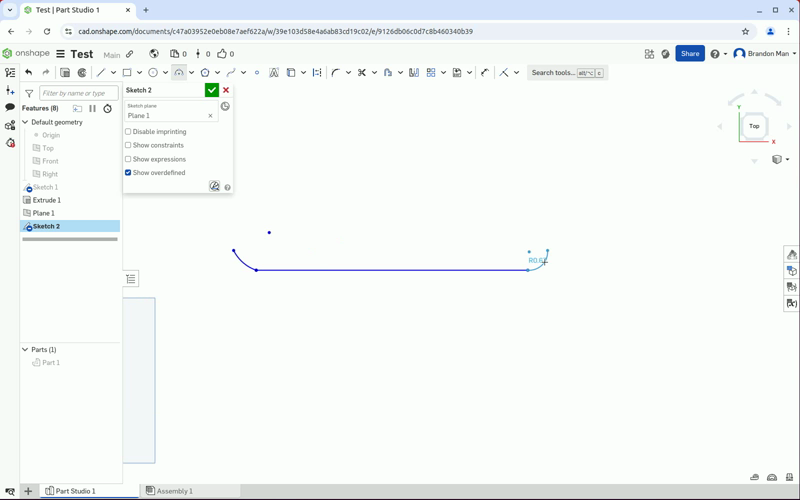
scroll(6)
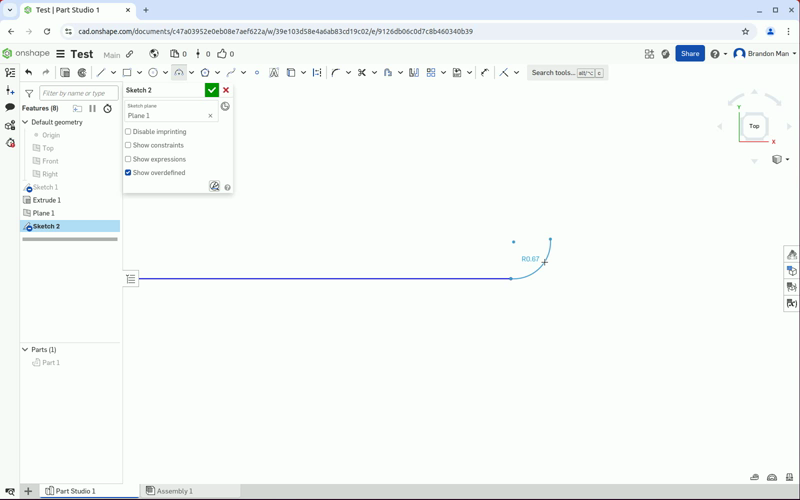
click(544, 261)
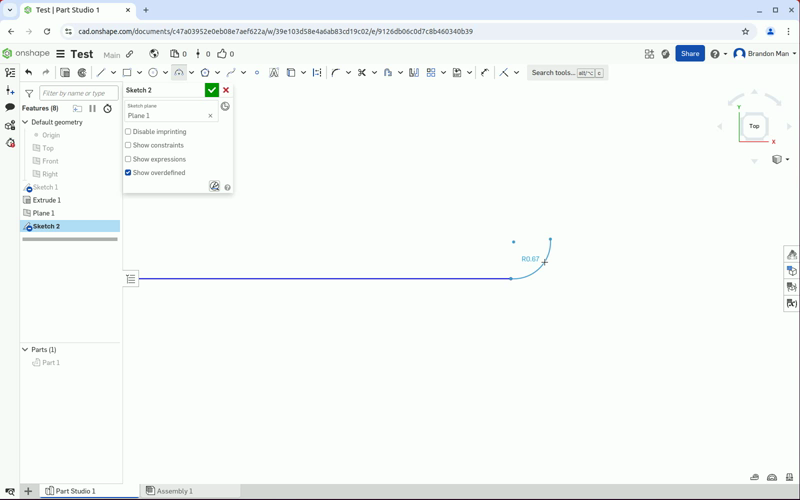
scroll(-6)
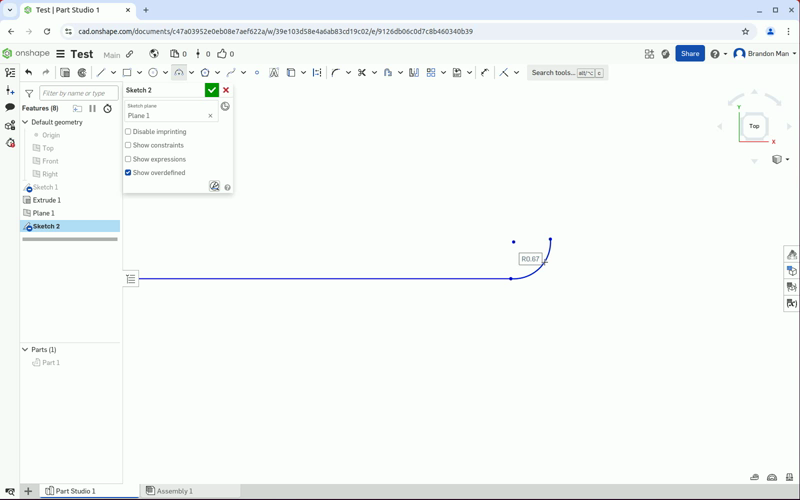
scroll(-6)
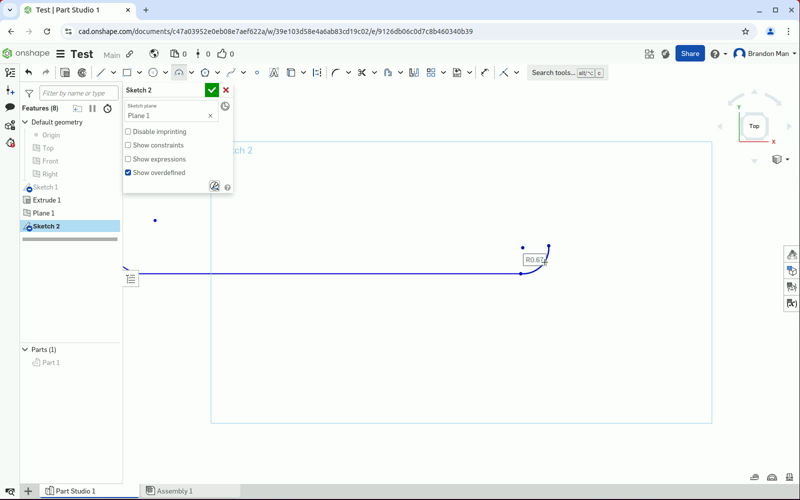
scroll(-6)
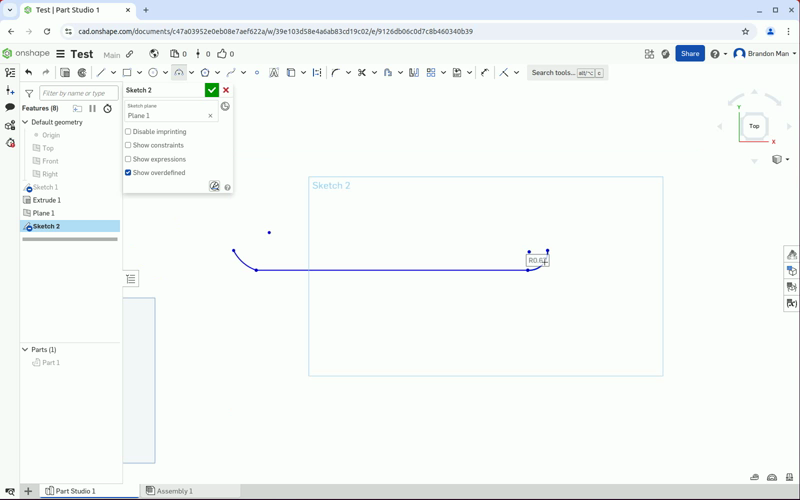
scroll(-6)
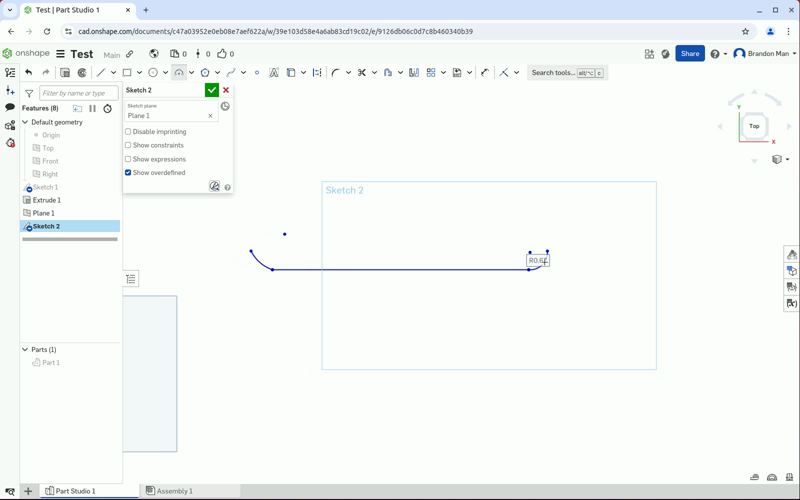
scroll(-6)
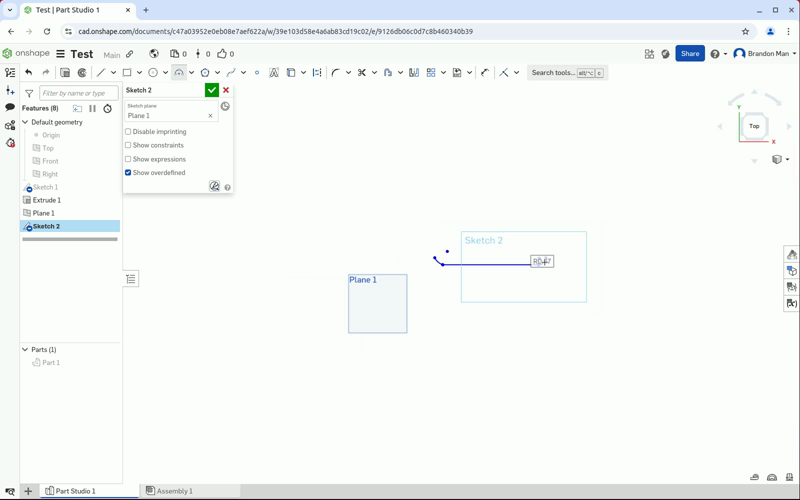
scroll(-6)
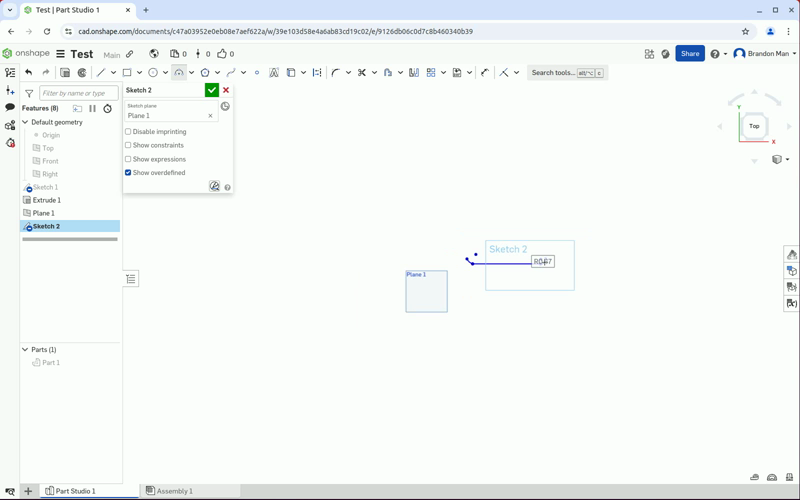
scroll(-6)
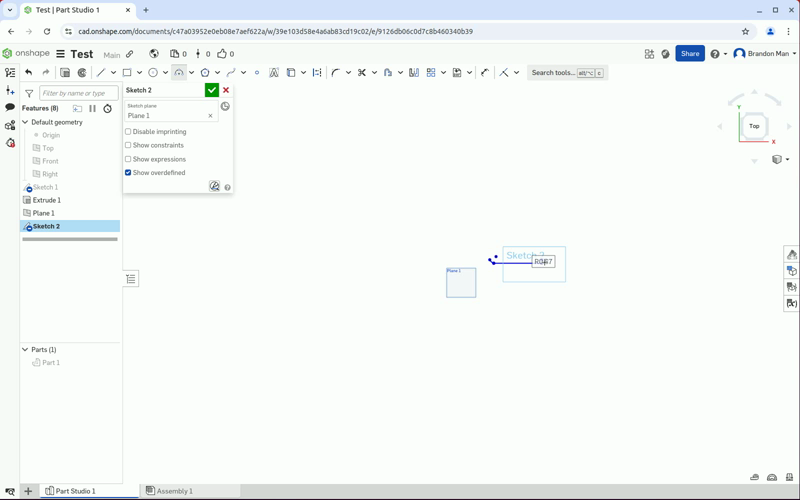
key_up(shift)
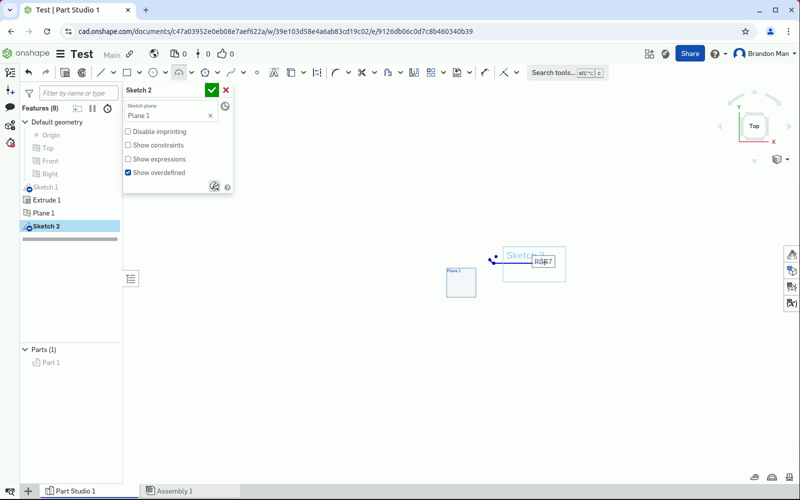
key(esc)
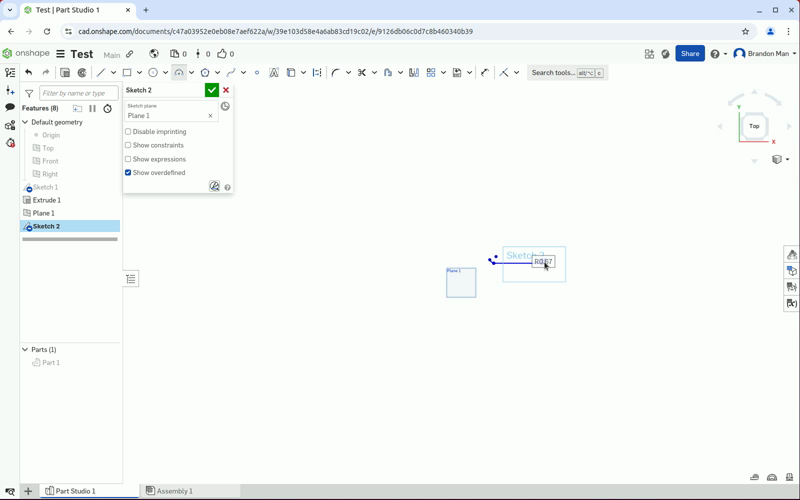
key(l)
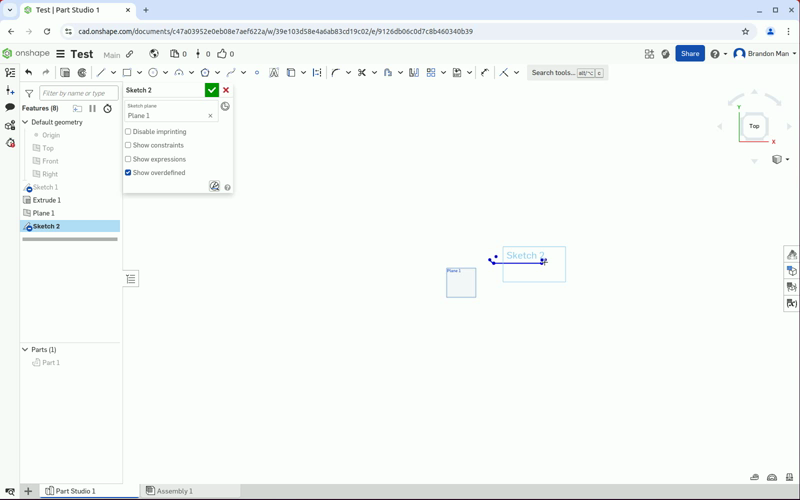
mouse_move(545, 259)
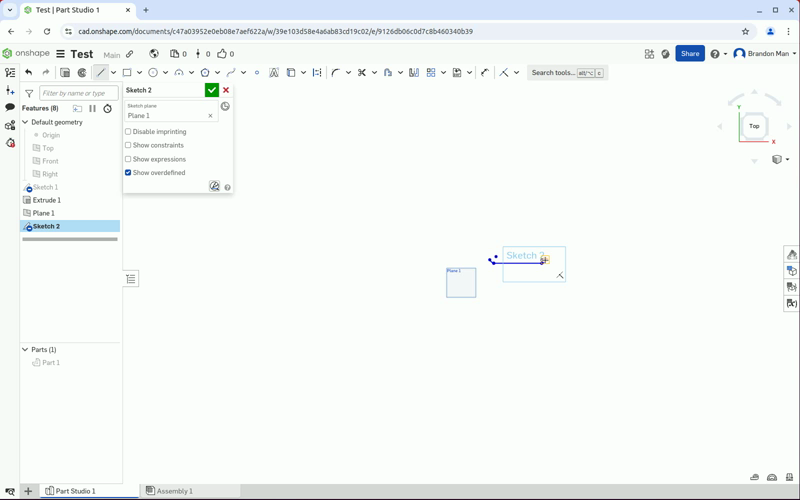
scroll(6)
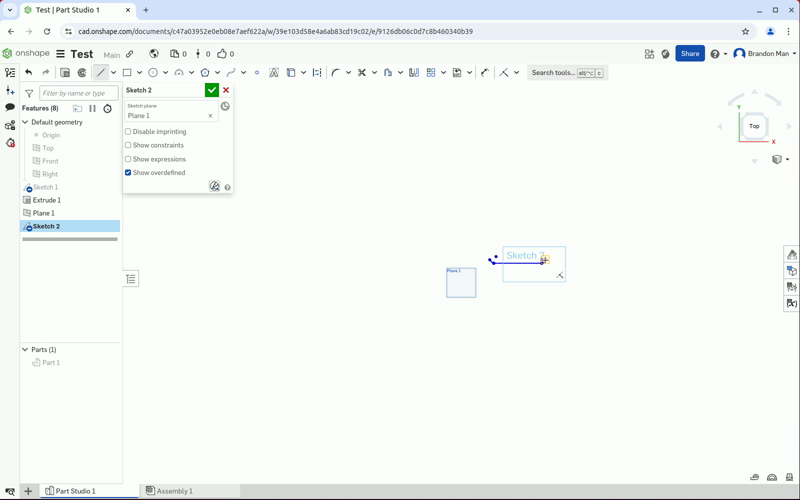
scroll(6)
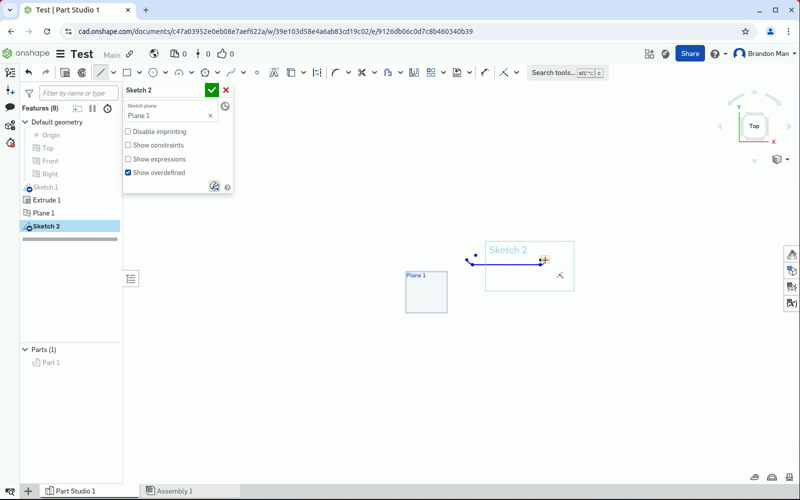
scroll(6)
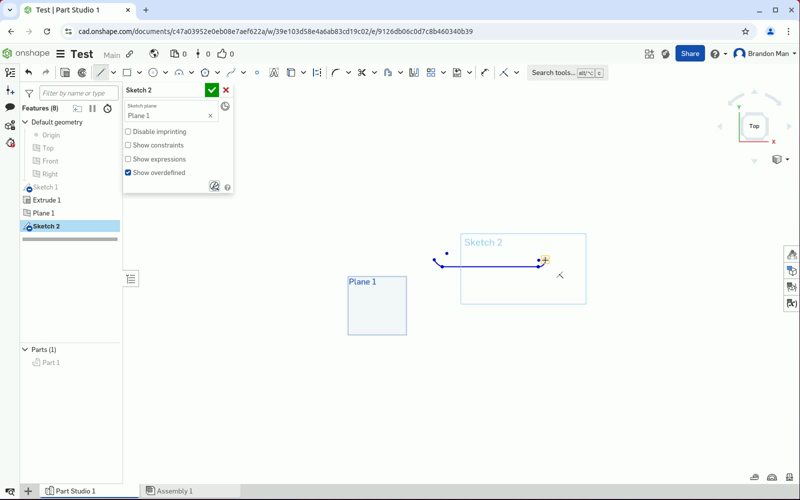
scroll(6)
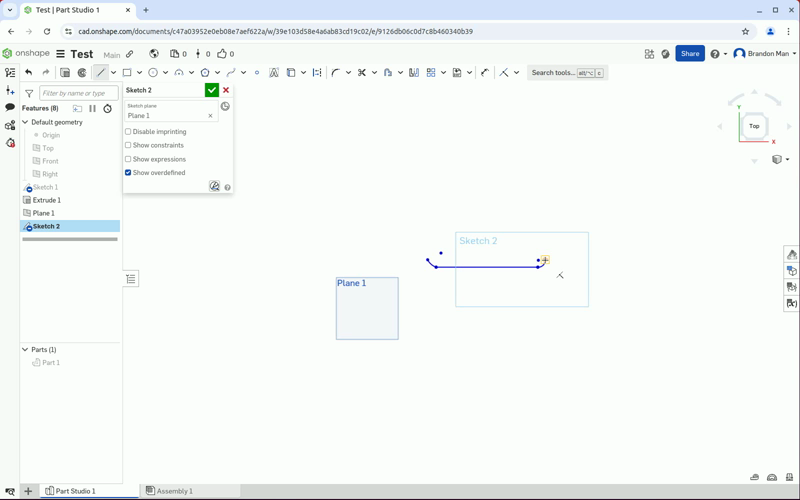
scroll(6)
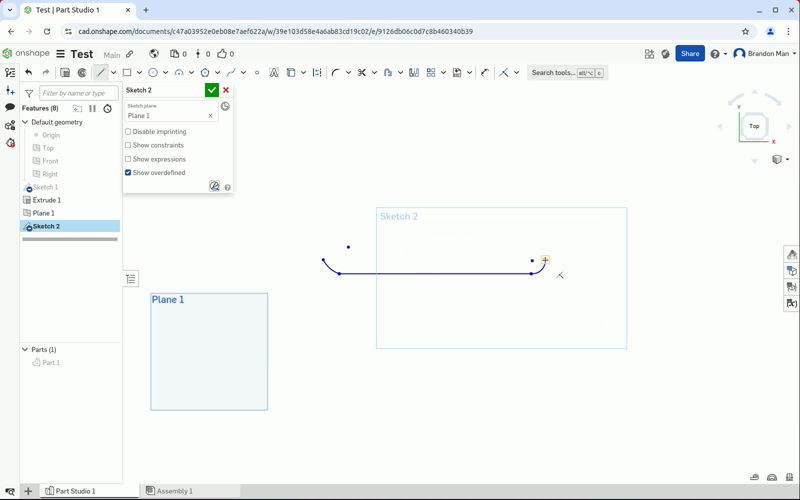
scroll(6)
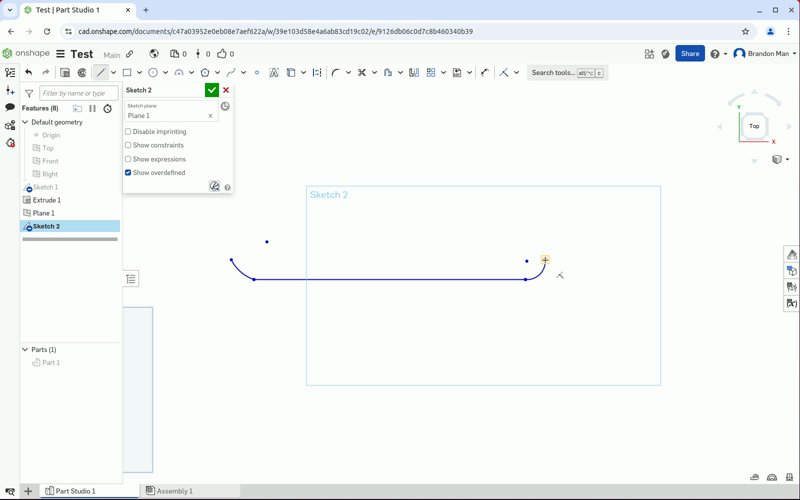
scroll(6)
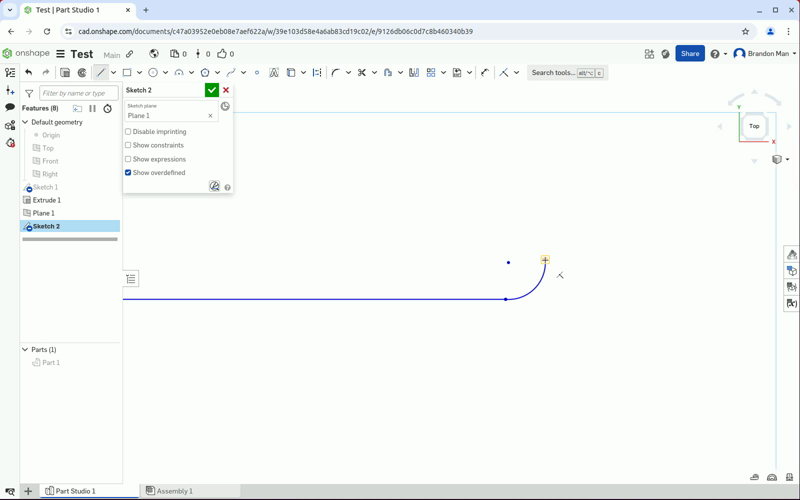
click(545, 259)
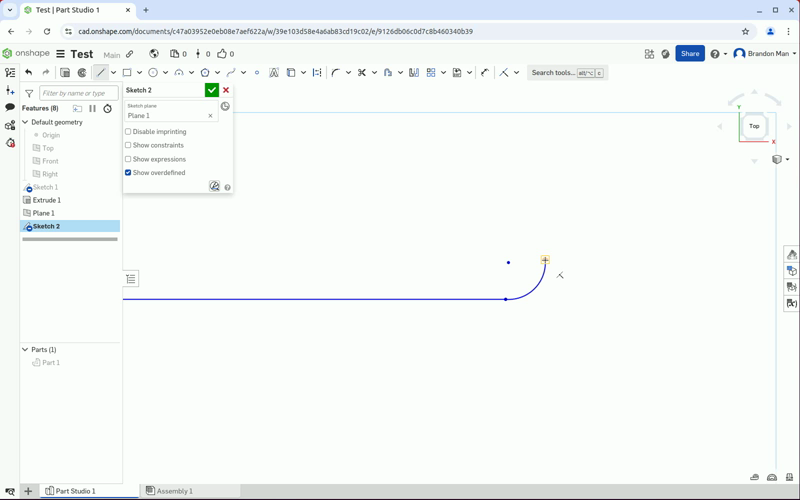
scroll(-6)
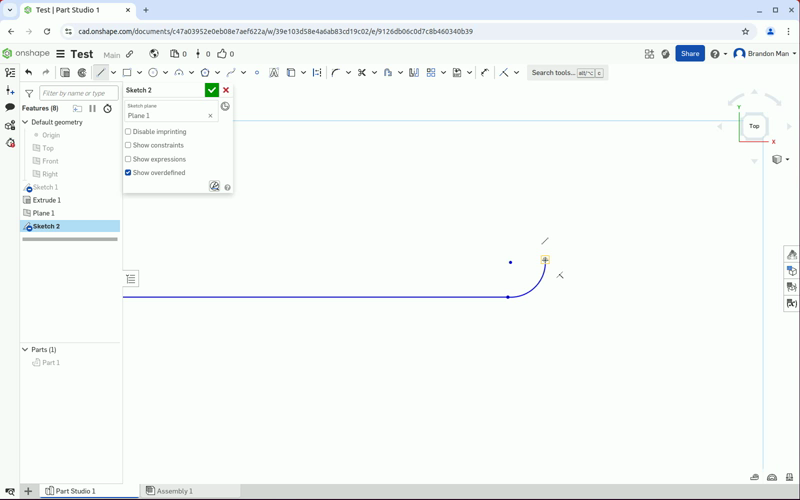
scroll(-6)
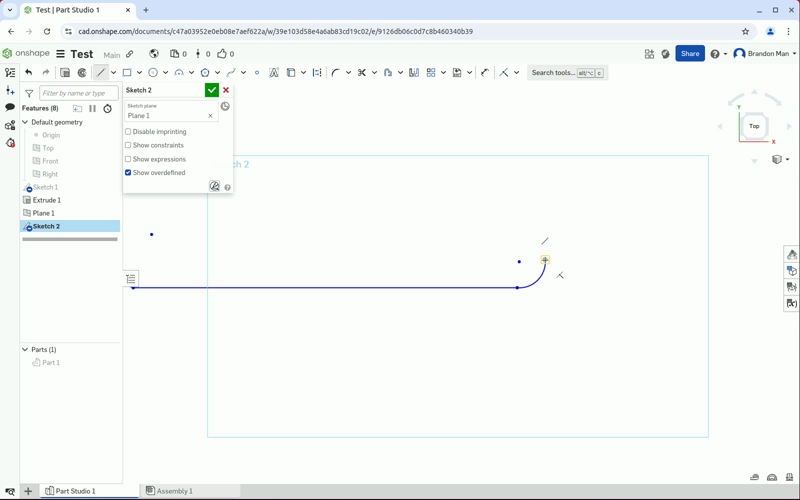
scroll(-6)
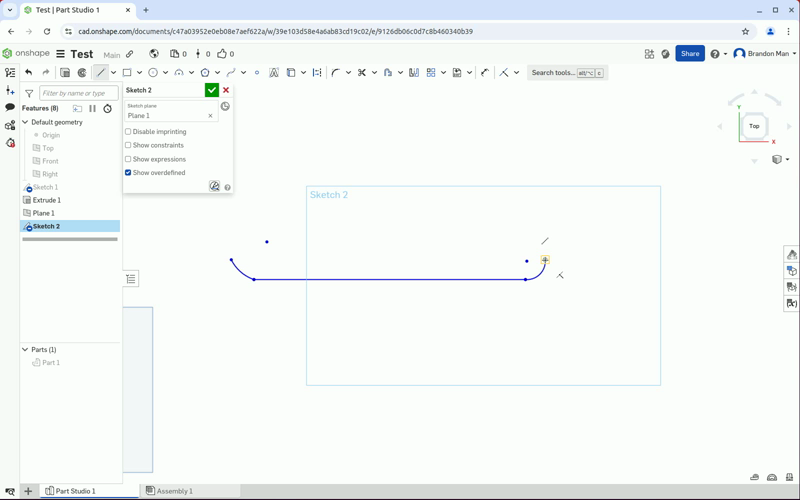
scroll(-6)
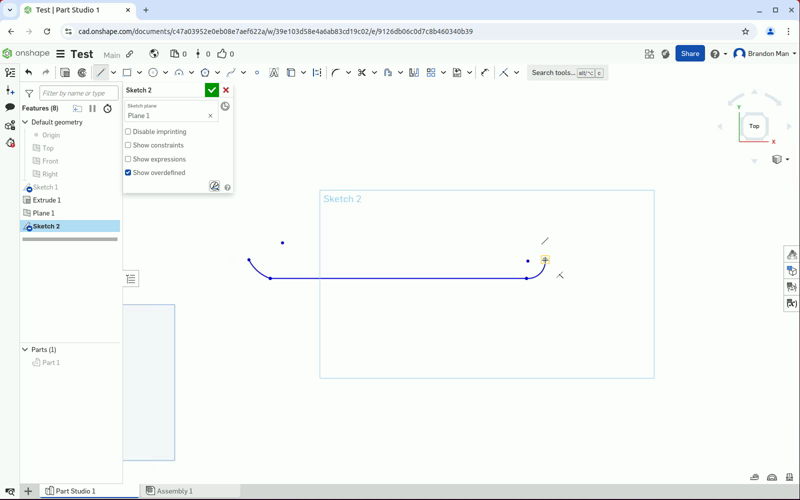
scroll(-6)
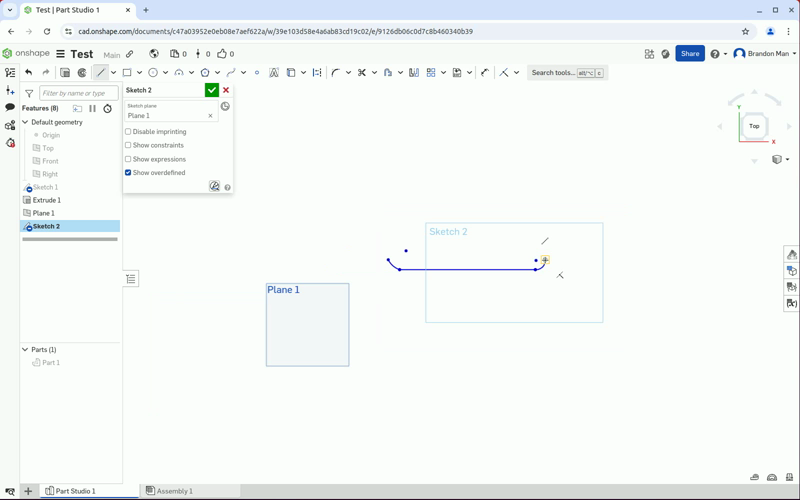
scroll(-6)
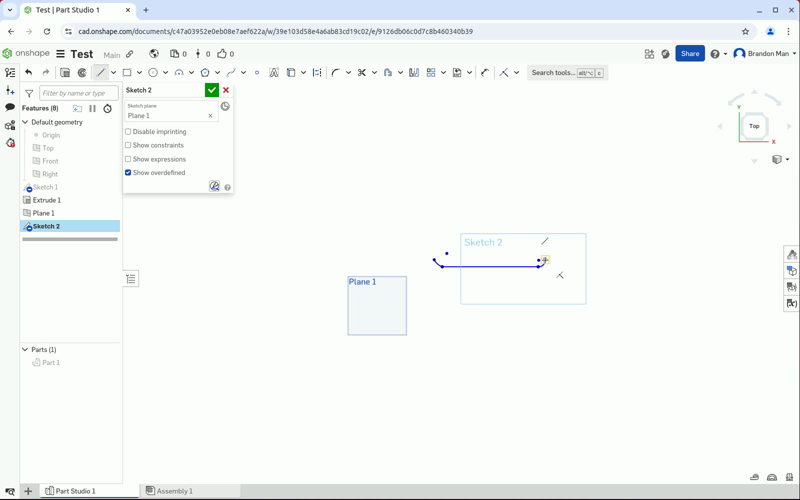
scroll(-6)
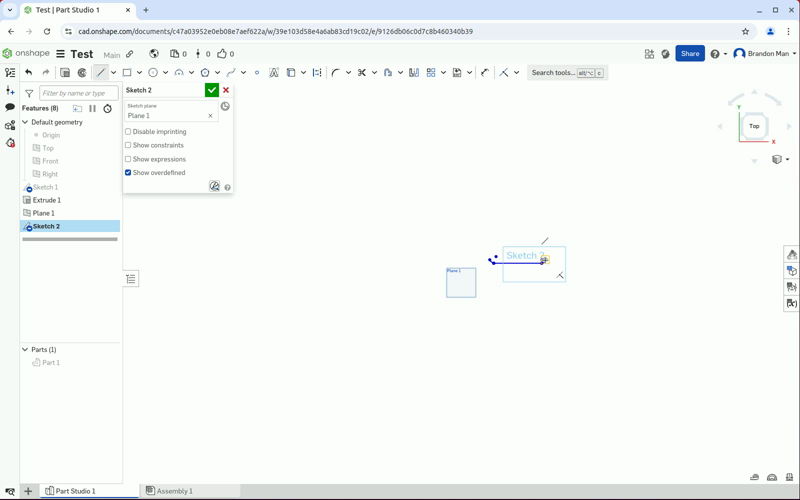
key_down(shift)
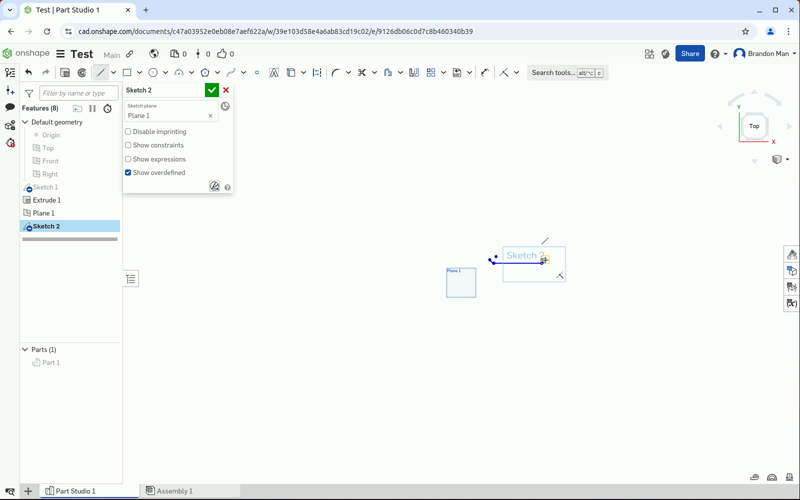
mouse_move(545, 194)
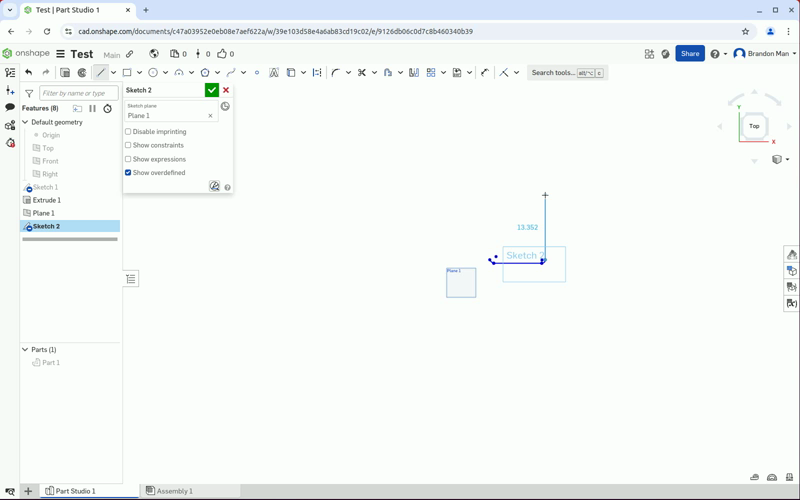
click(545, 194)
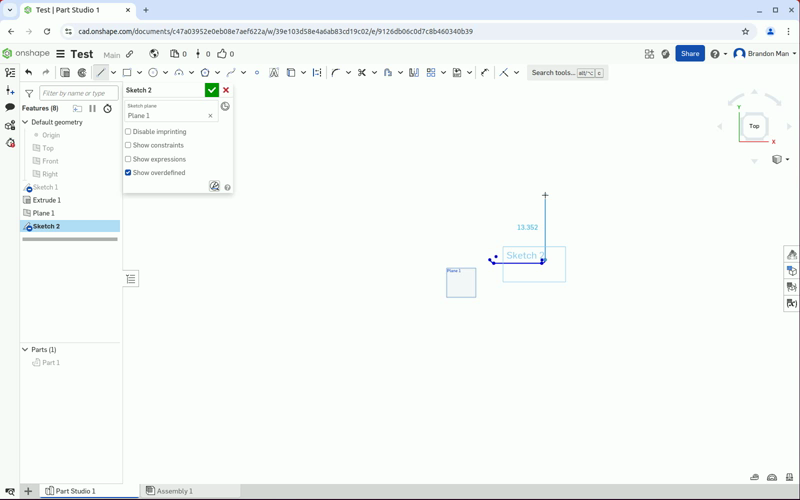
key_up(shift)
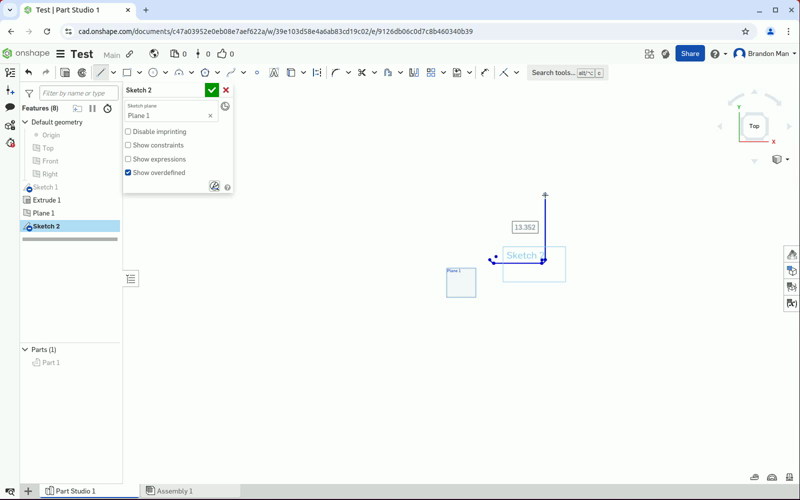
key(esc)
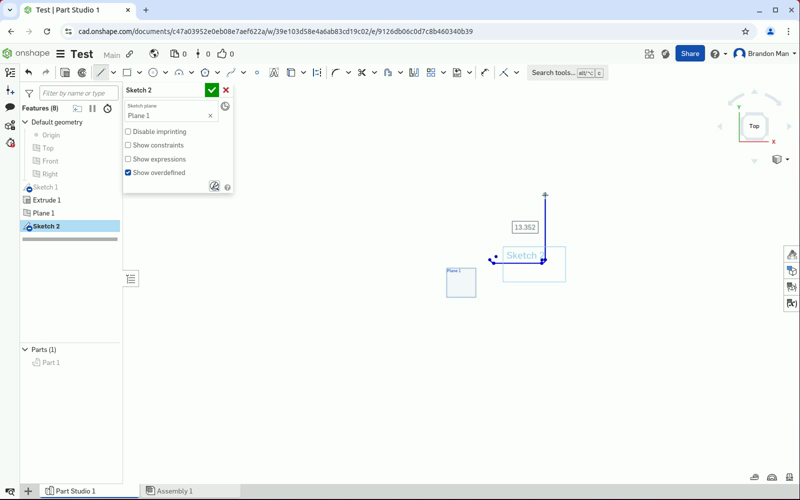
key(a)
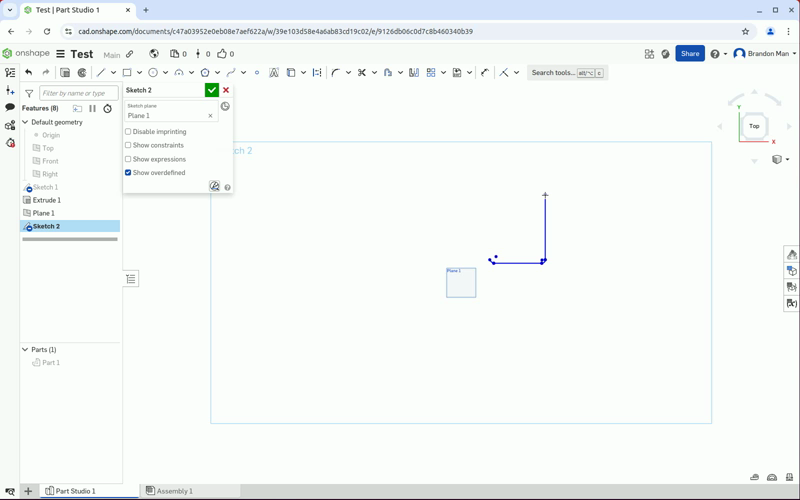
mouse_move(545, 194)
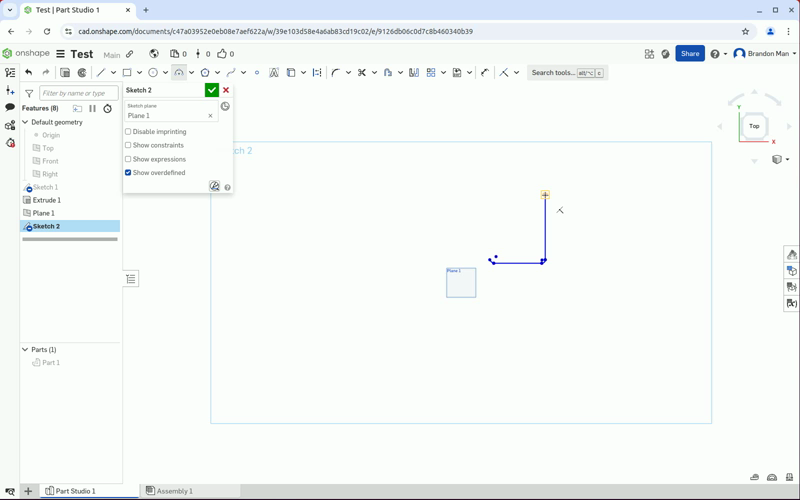
click(545, 194)
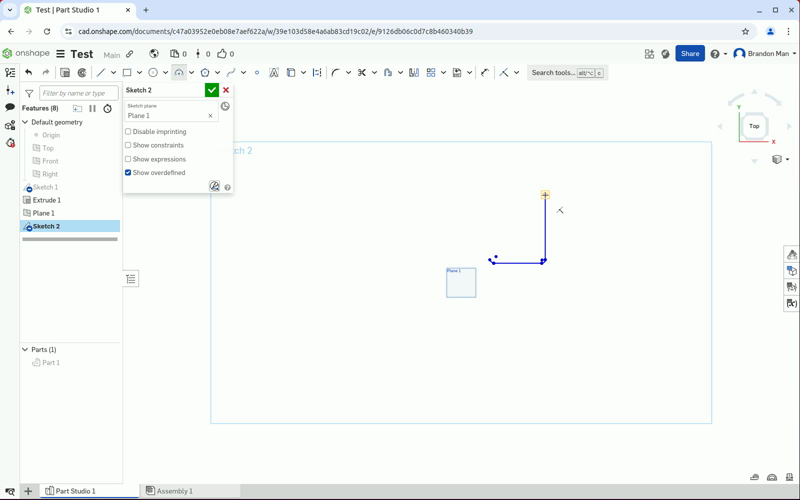
key_down(shift)
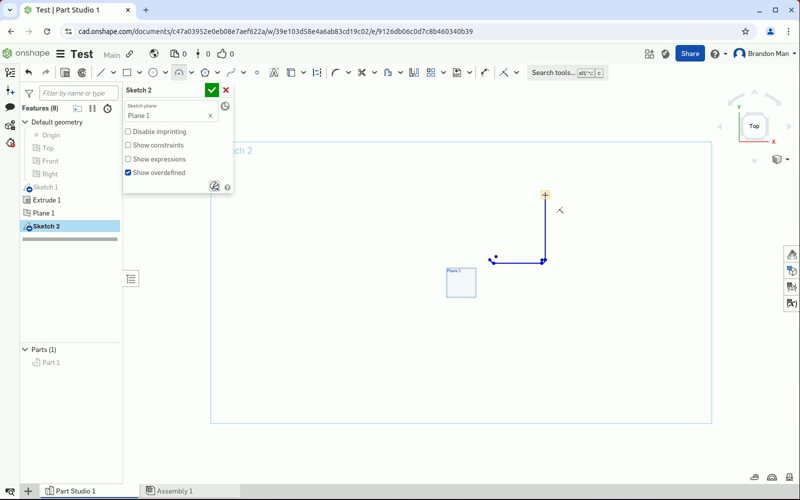
mouse_move(541, 191)
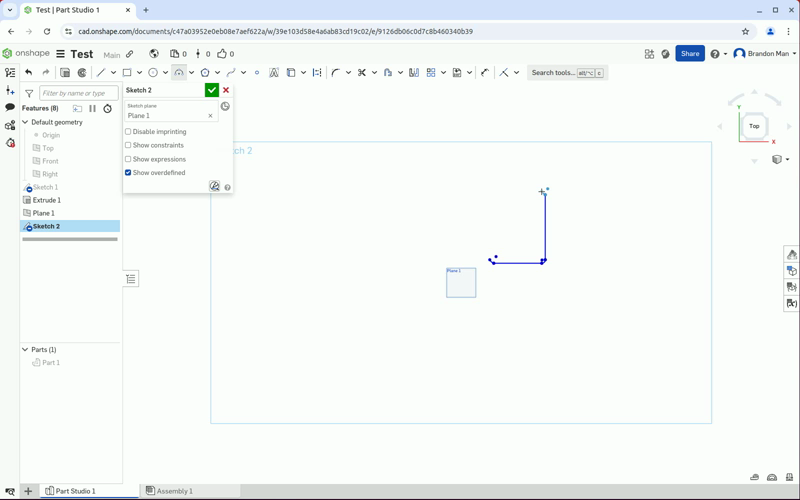
scroll(6)
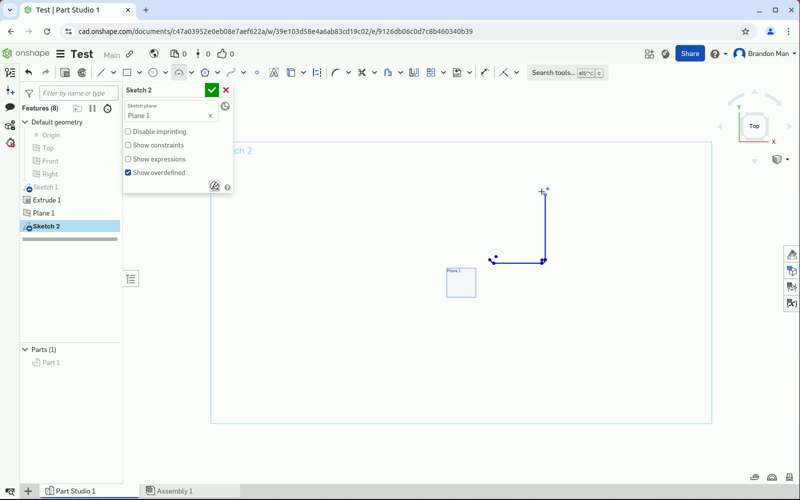
scroll(6)
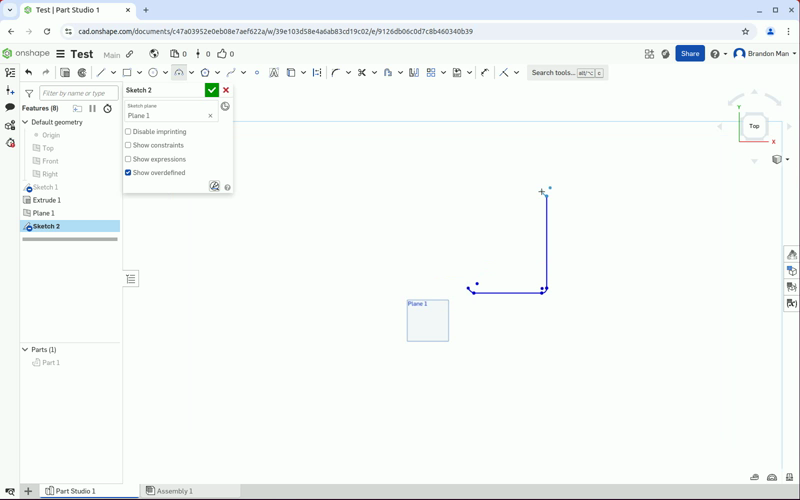
scroll(6)
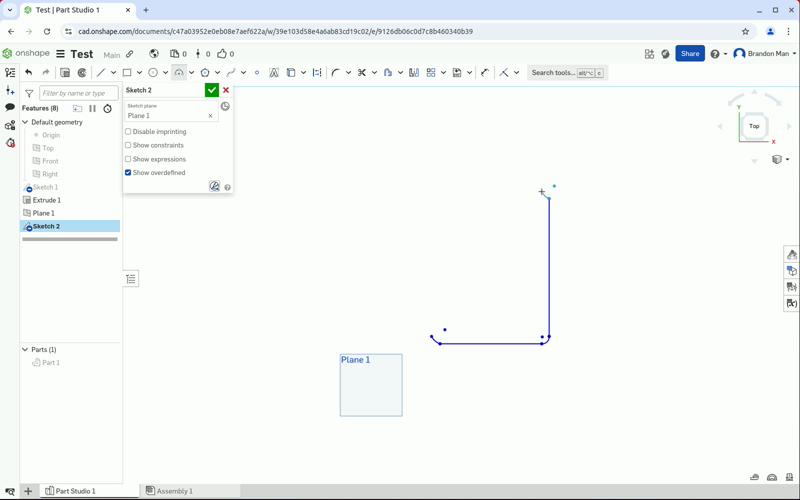
scroll(6)
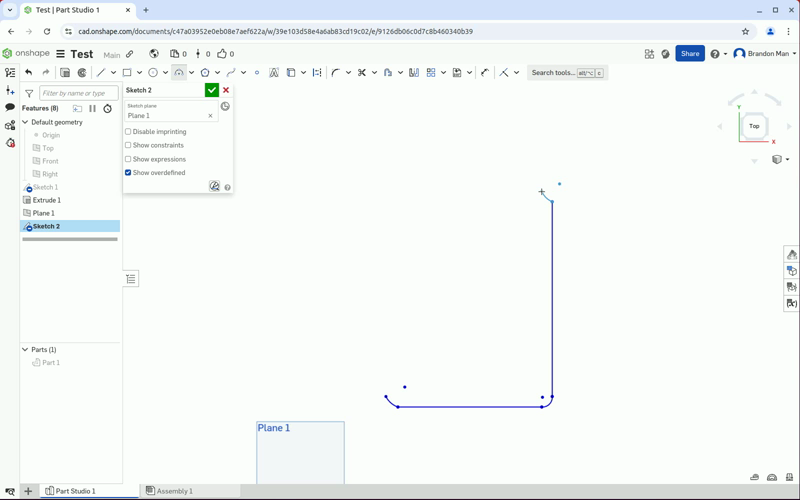
scroll(6)
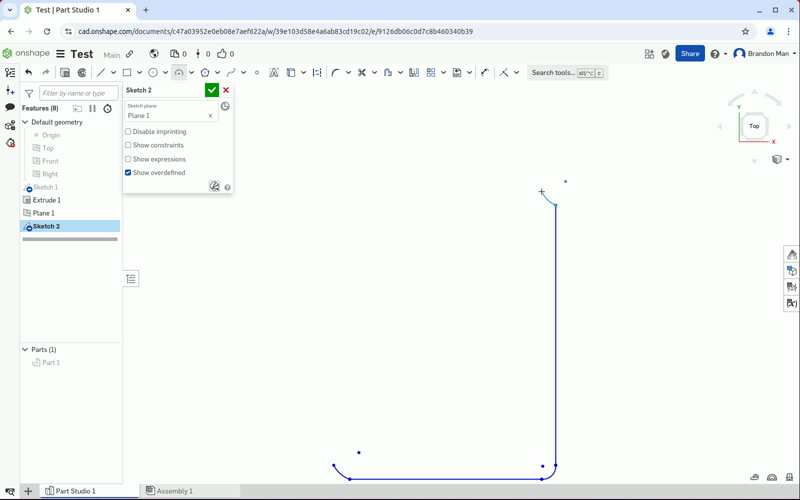
scroll(6)
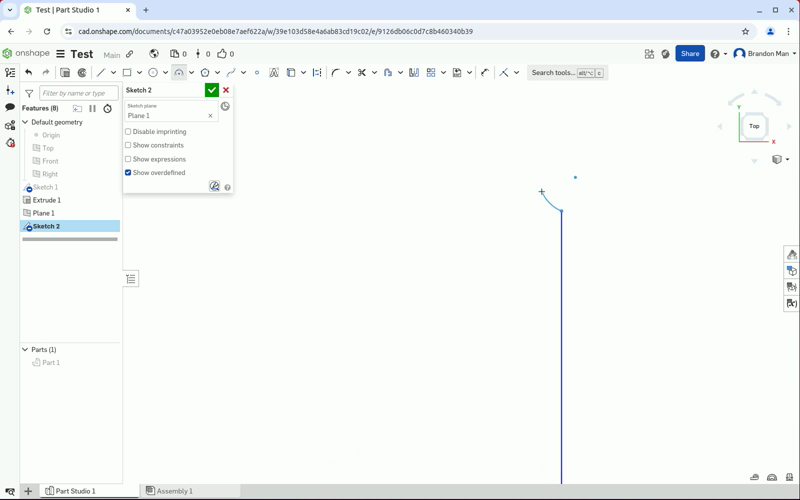
scroll(6)
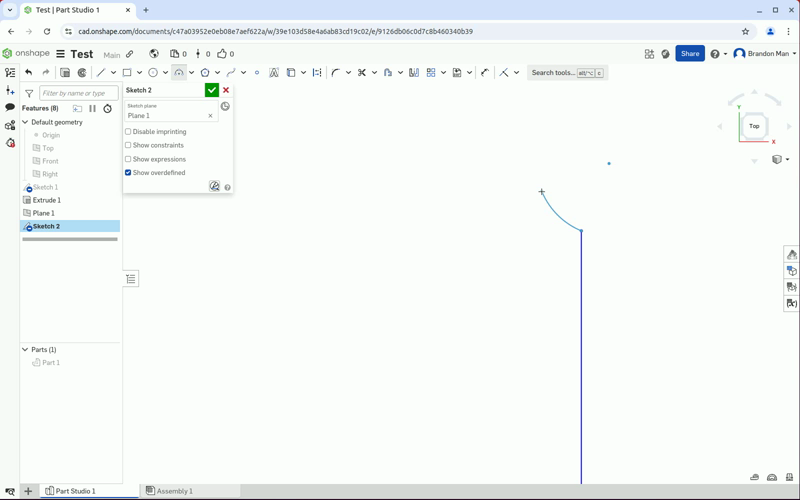
click(541, 191)
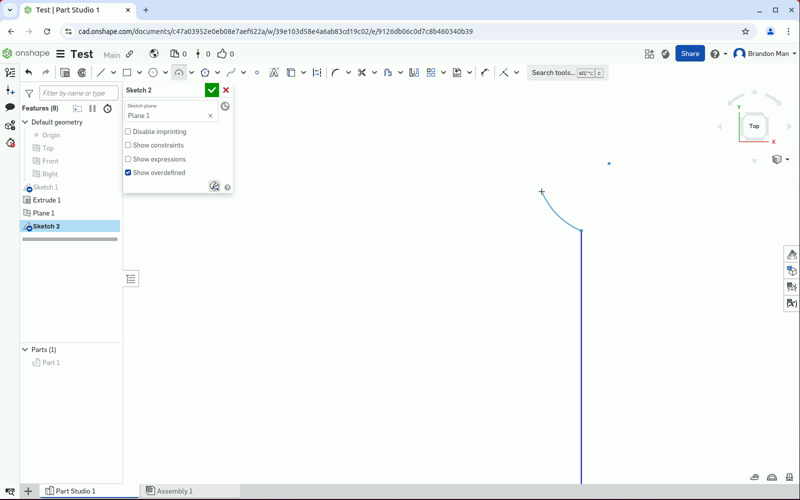
scroll(-6)
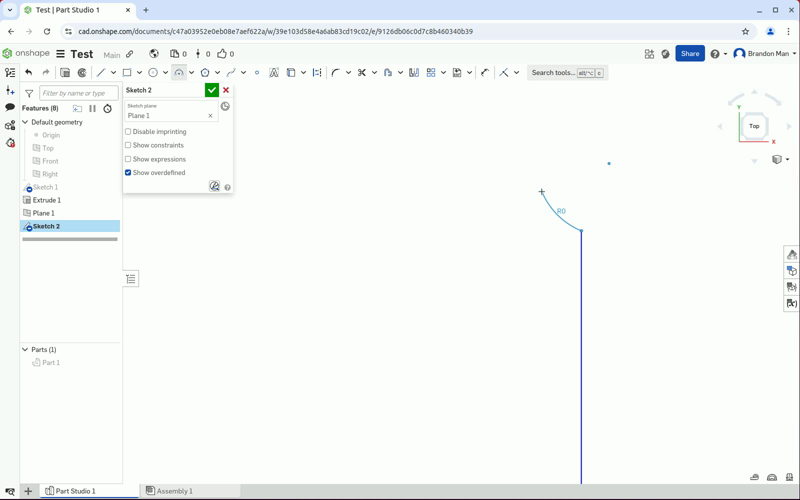
scroll(-6)
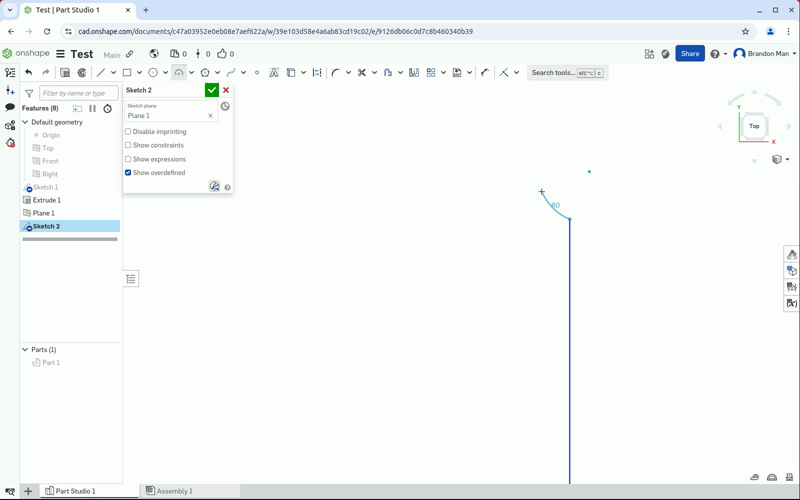
scroll(-6)
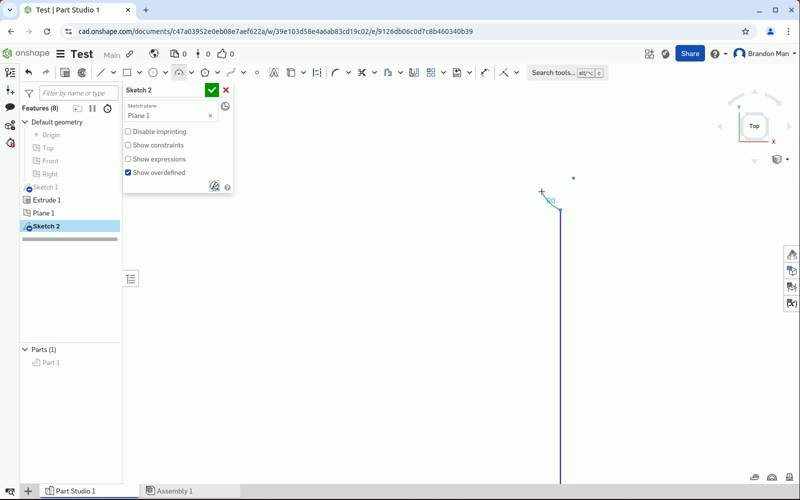
scroll(-6)
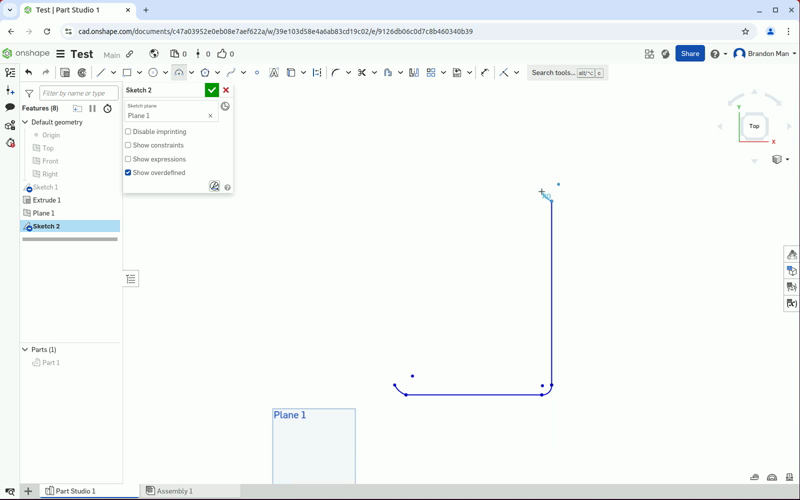
scroll(-6)
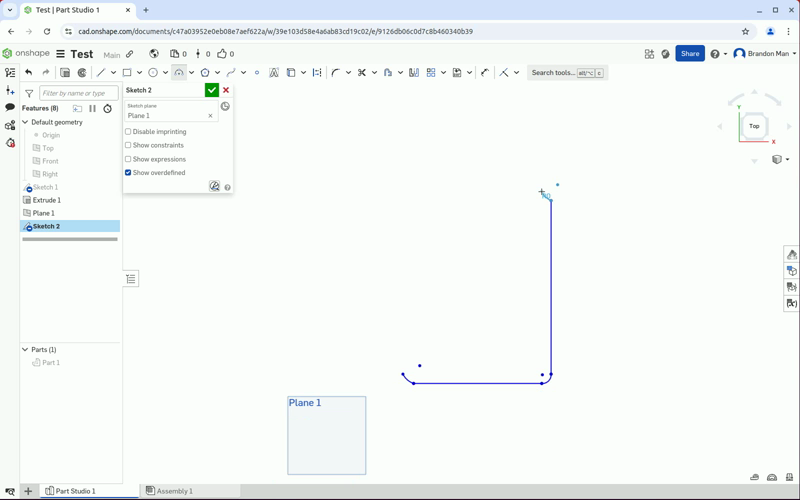
scroll(-6)
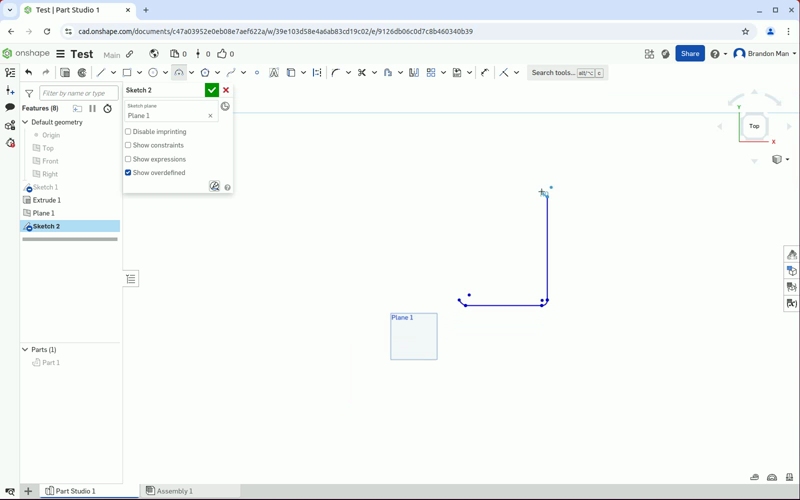
scroll(-6)
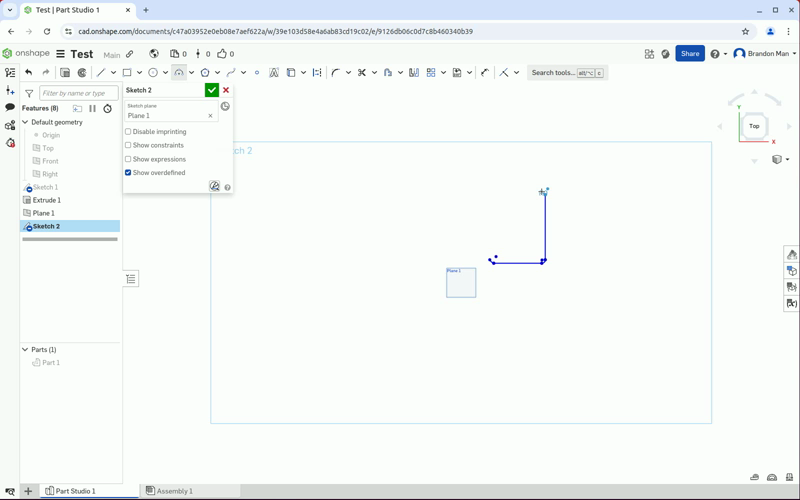
mouse_move(544, 192)
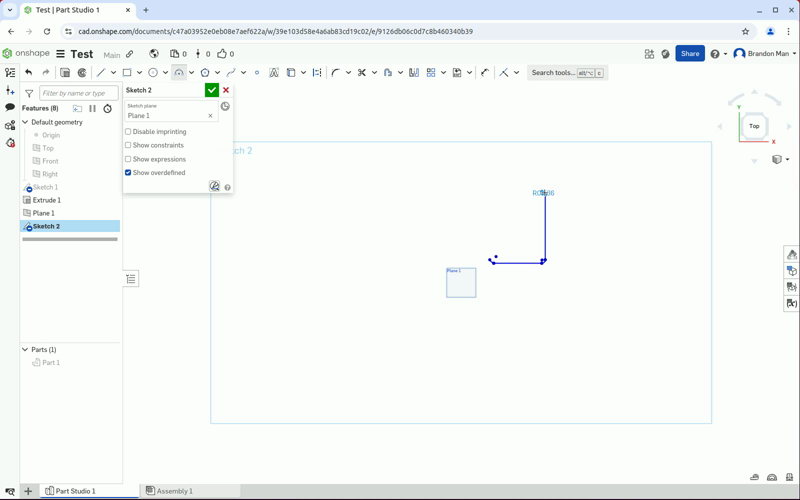
scroll(6)
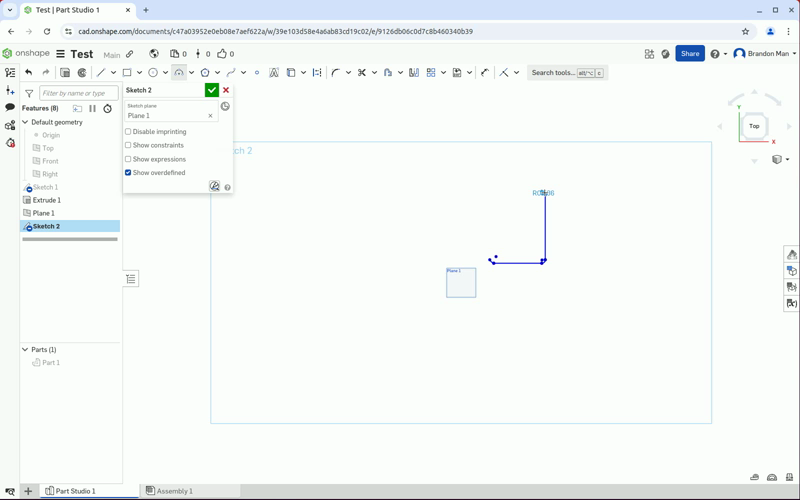
scroll(6)
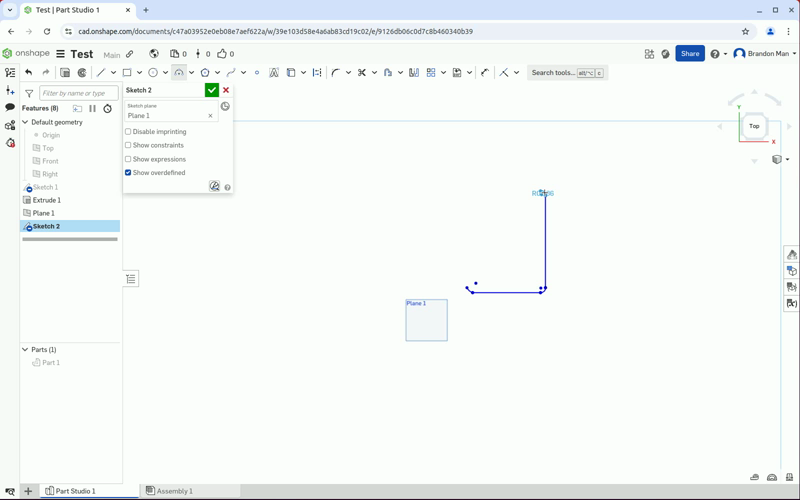
scroll(6)
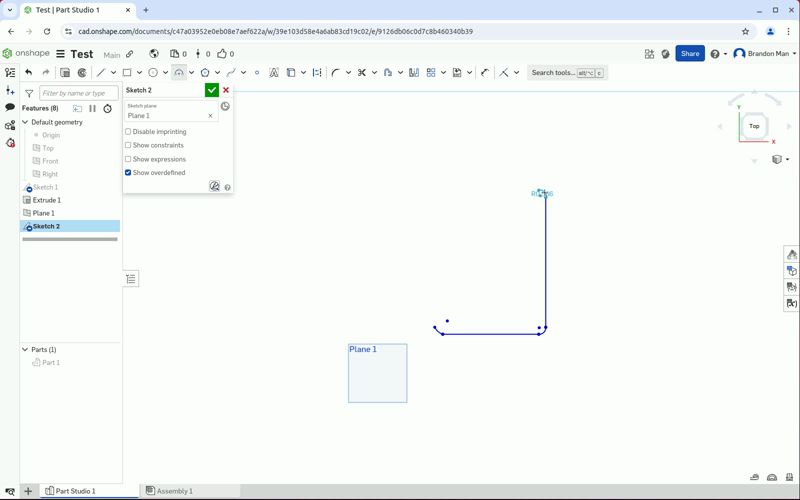
scroll(6)
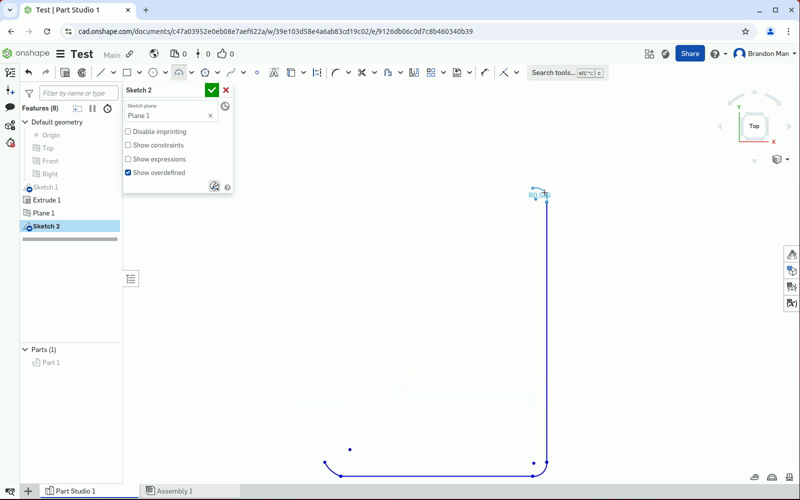
scroll(6)
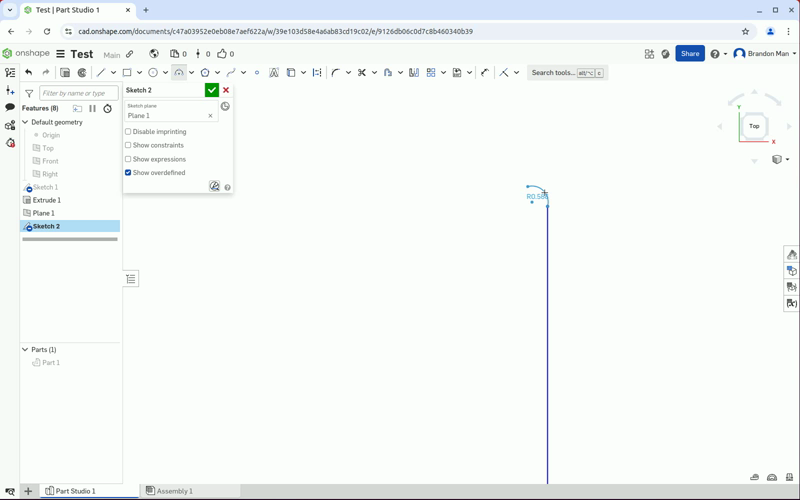
scroll(6)
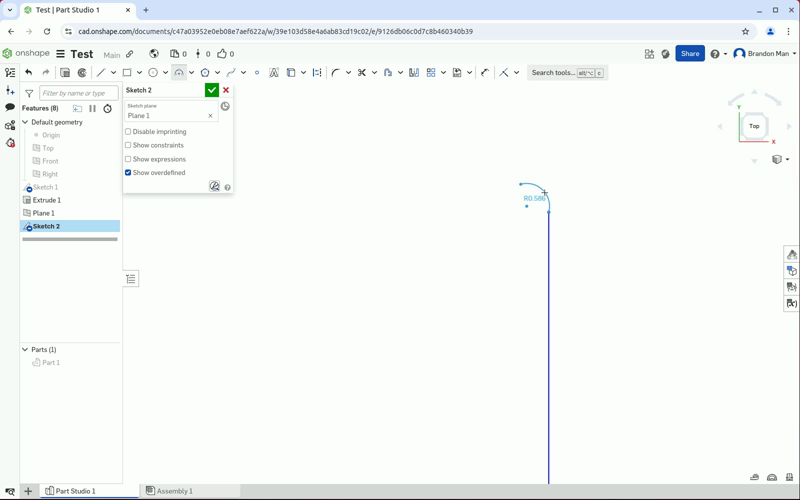
scroll(6)
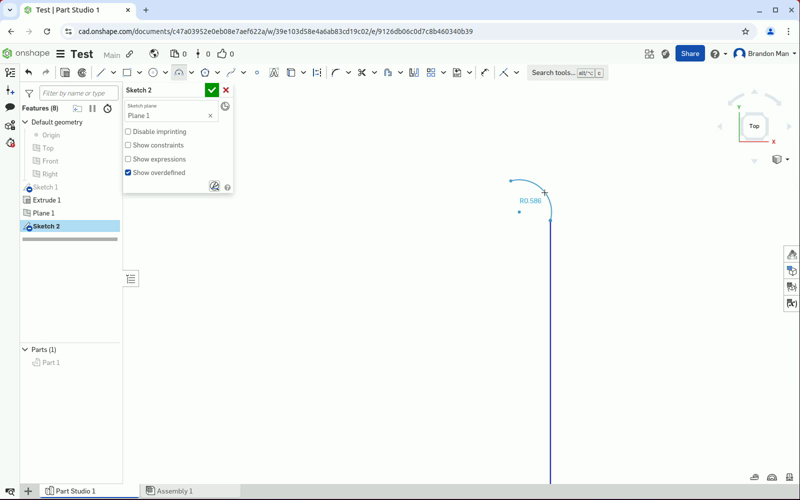
click(544, 192)
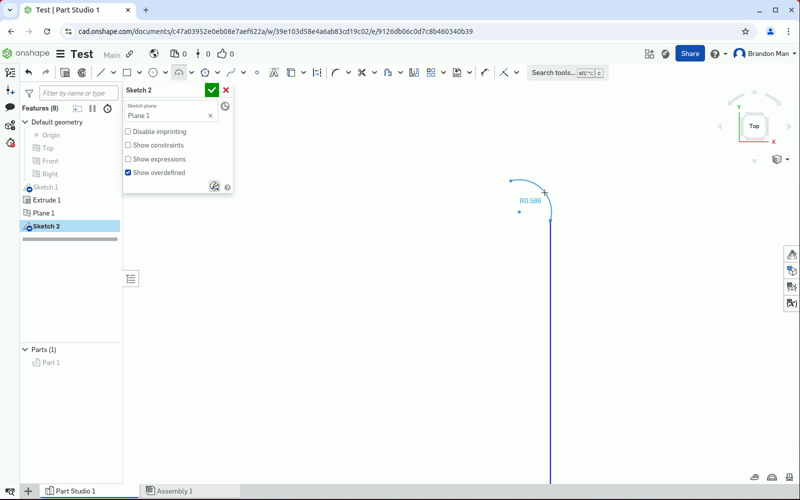
scroll(-6)
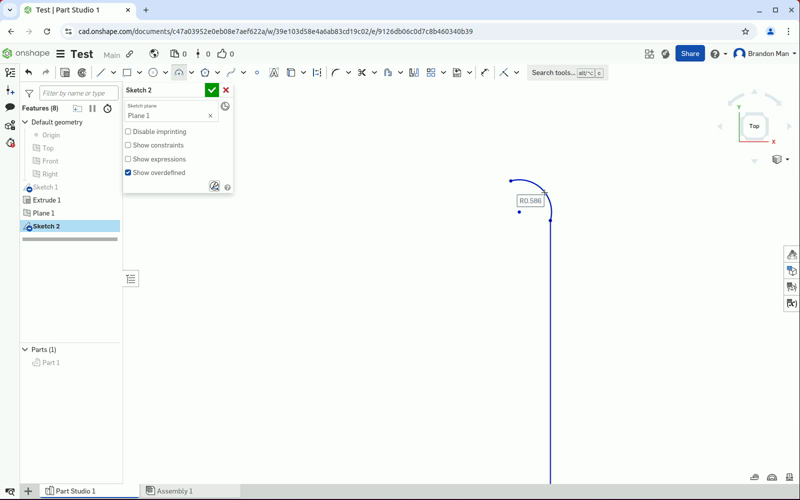
scroll(-6)
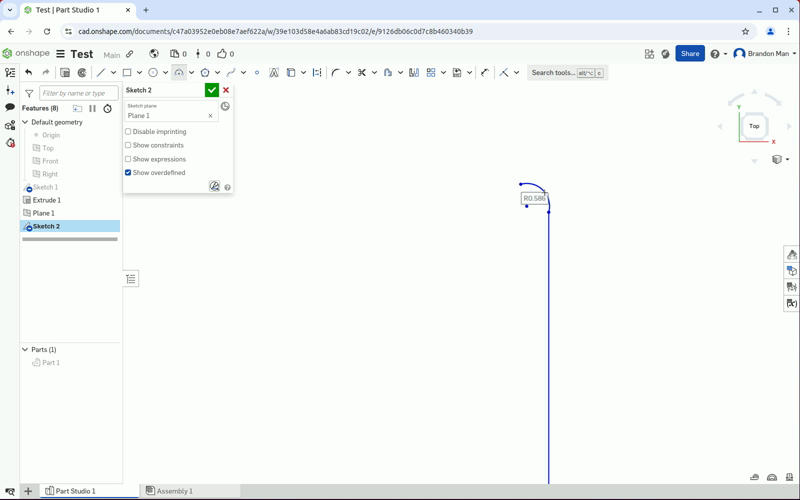
scroll(-6)
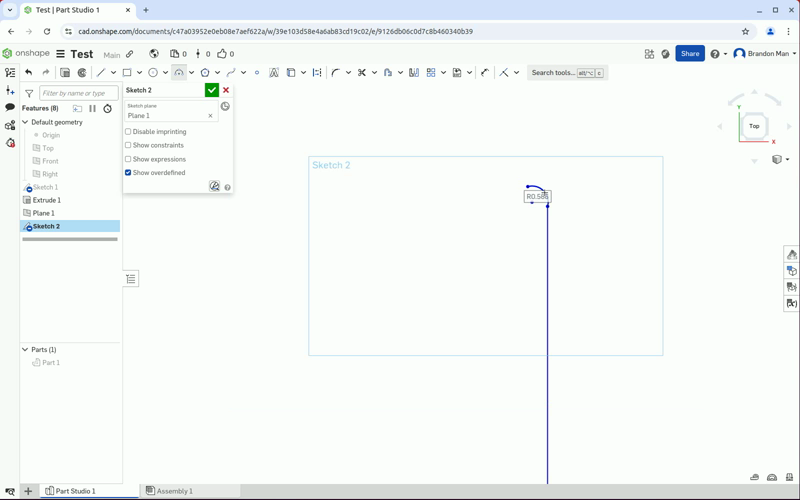
scroll(-6)
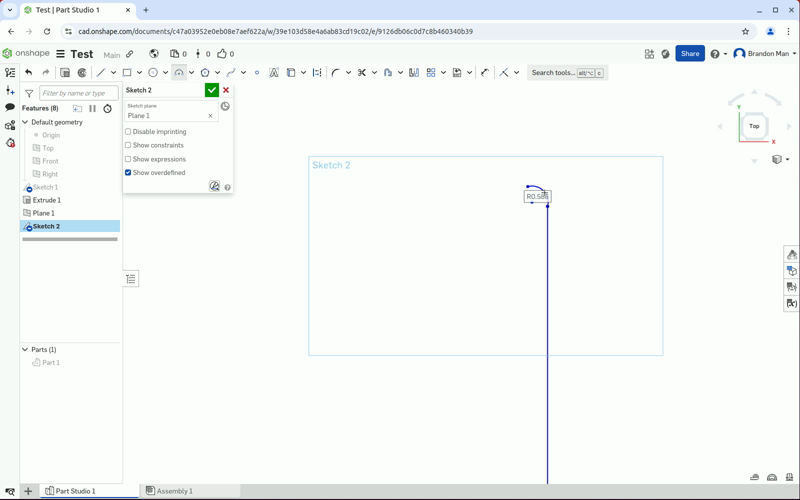
scroll(-6)
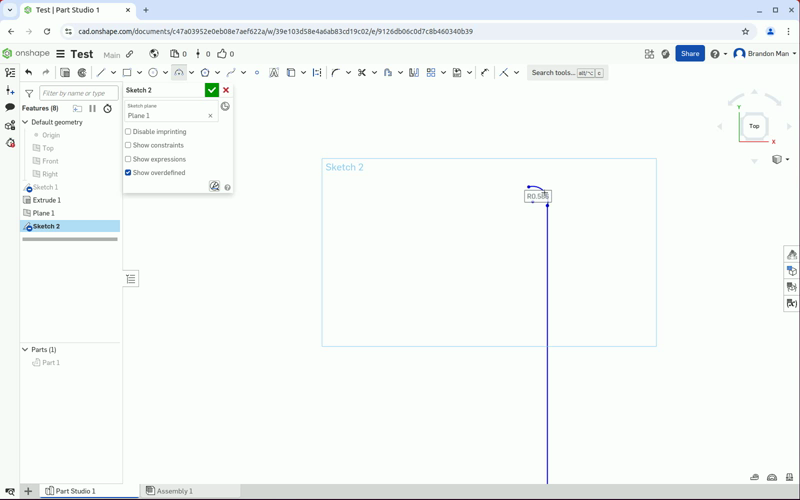
scroll(-6)
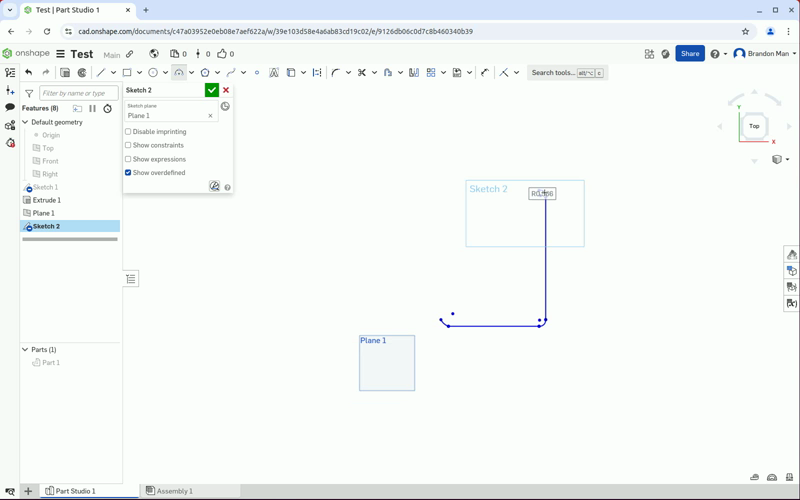
scroll(-6)
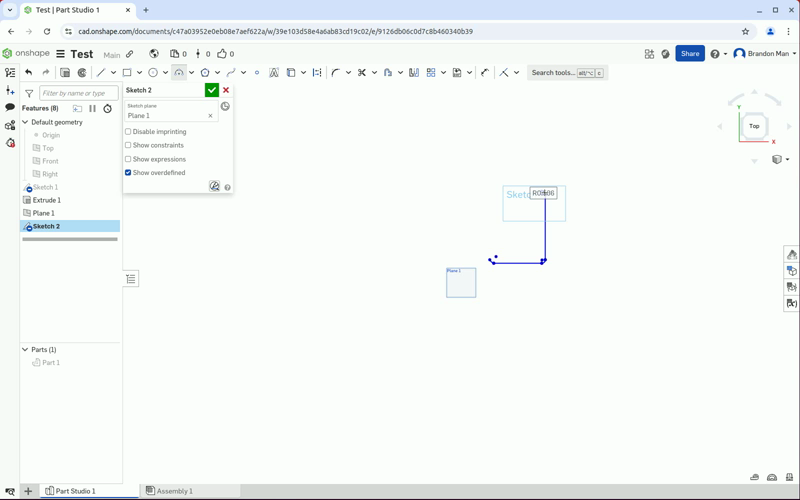
key_up(shift)
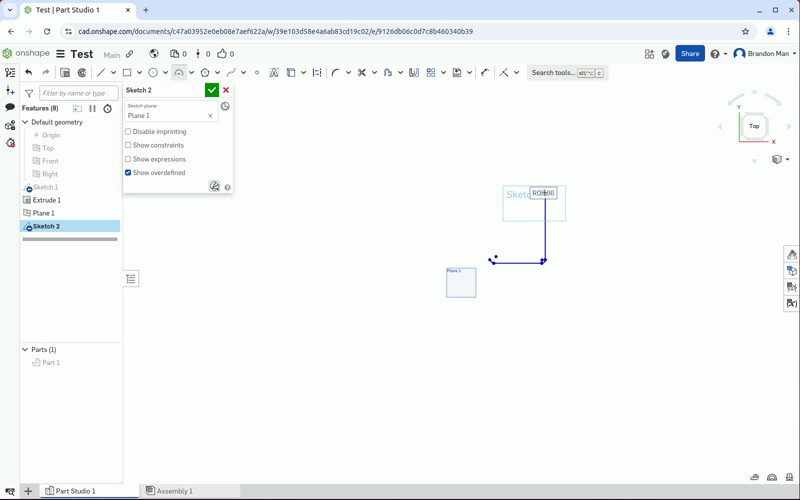
key(esc)
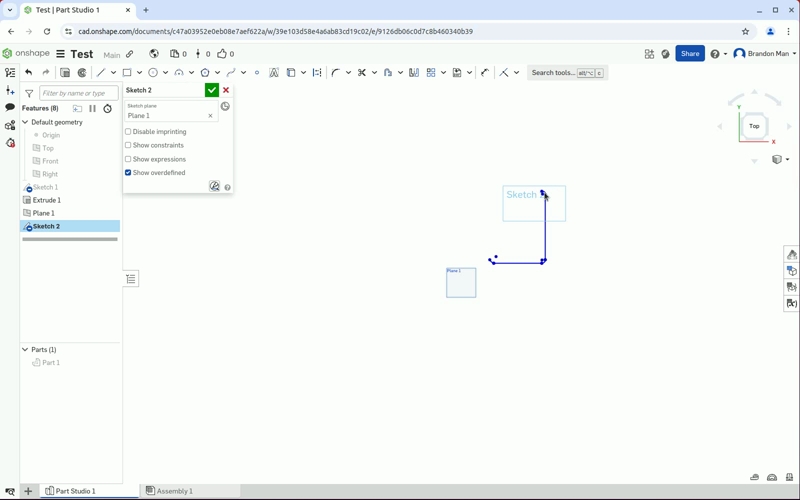
key(l)
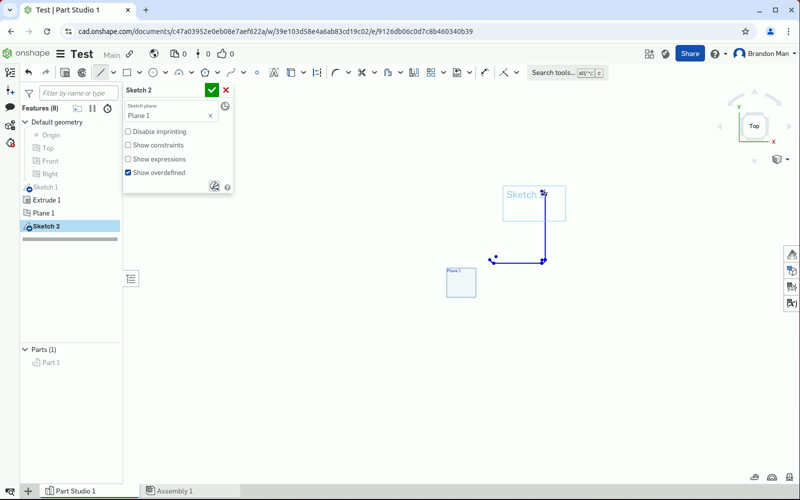
mouse_move(541, 191)
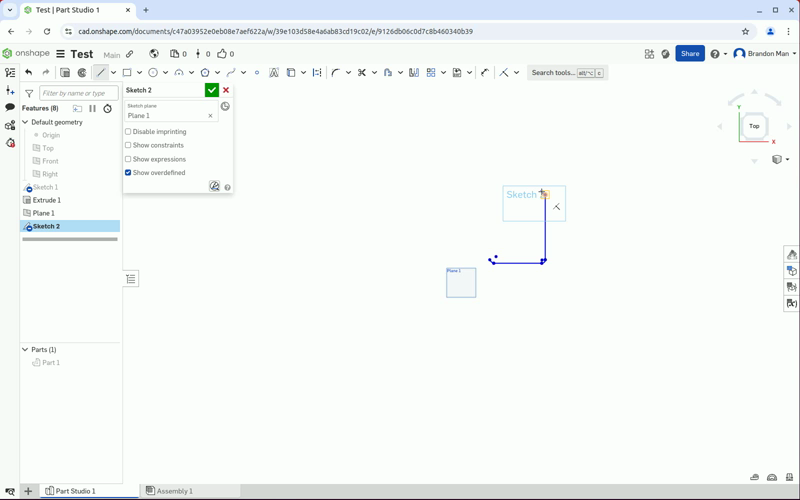
scroll(6)
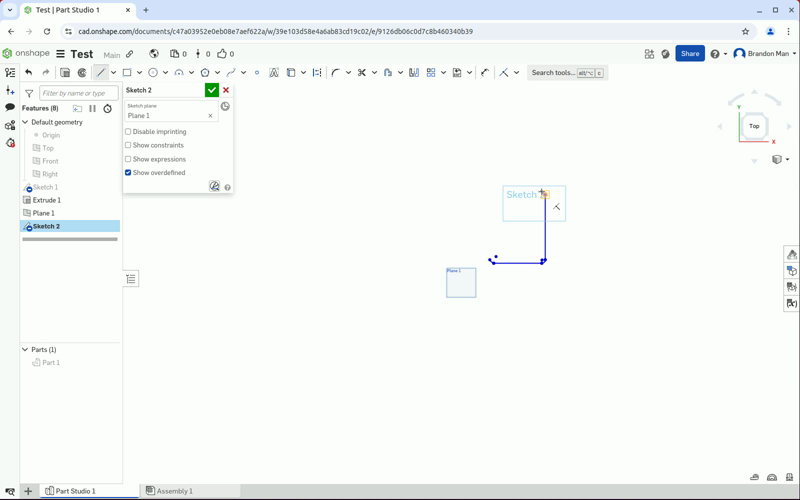
scroll(6)
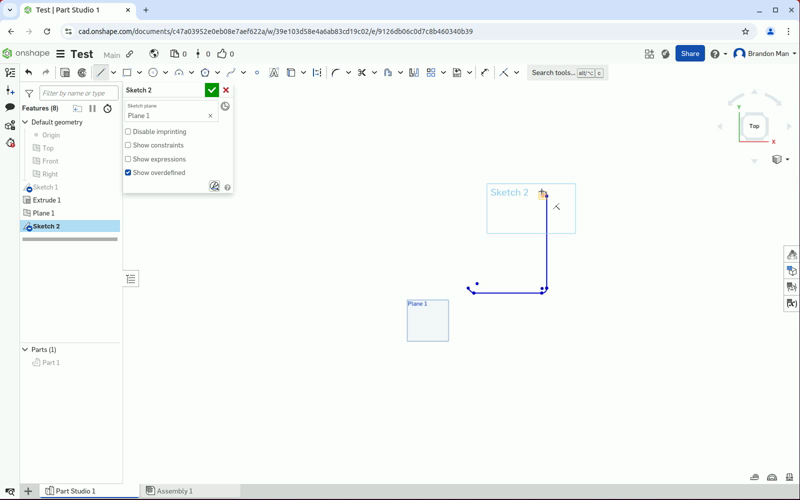
scroll(6)
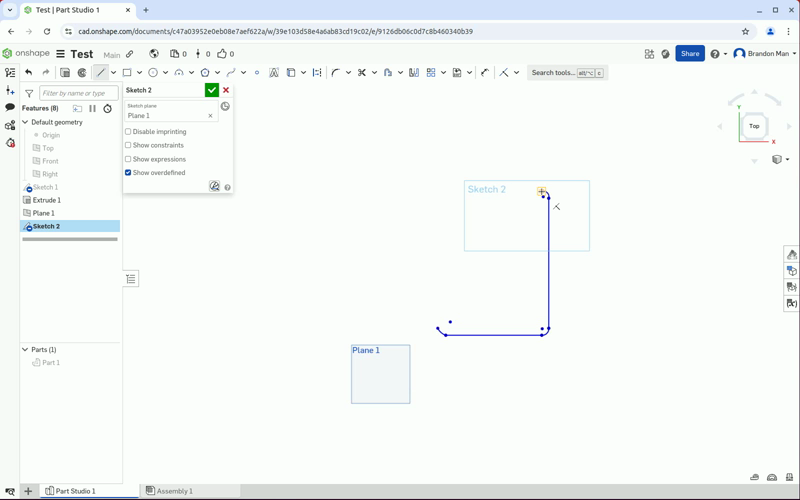
scroll(6)
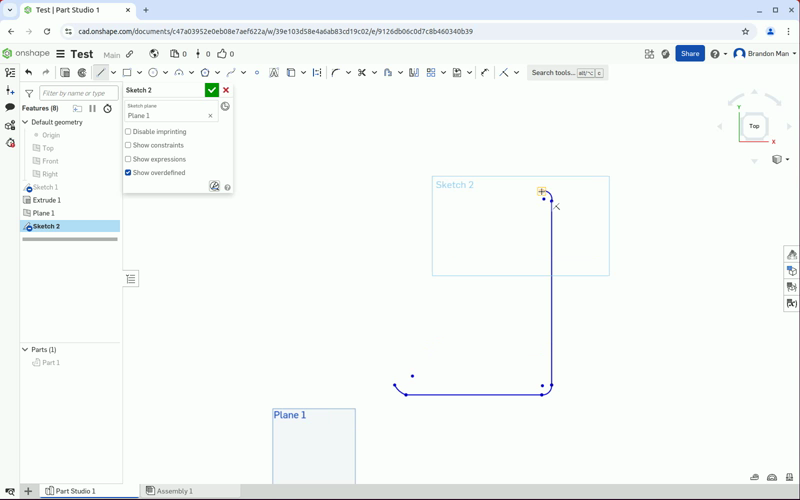
scroll(6)
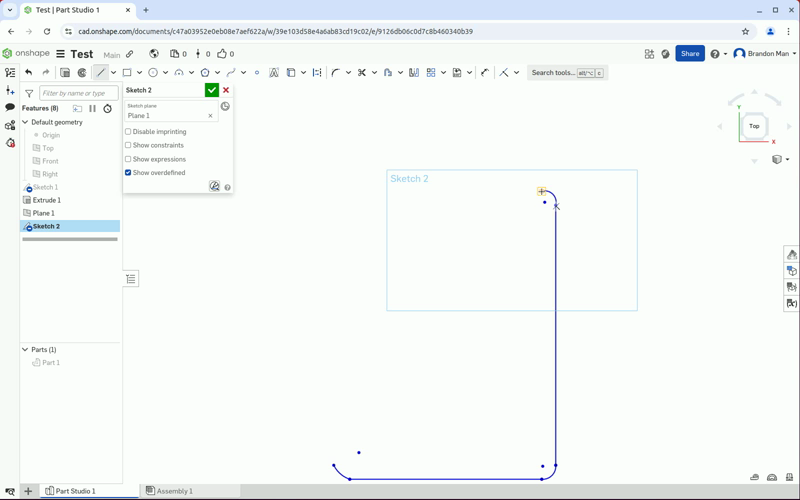
scroll(6)
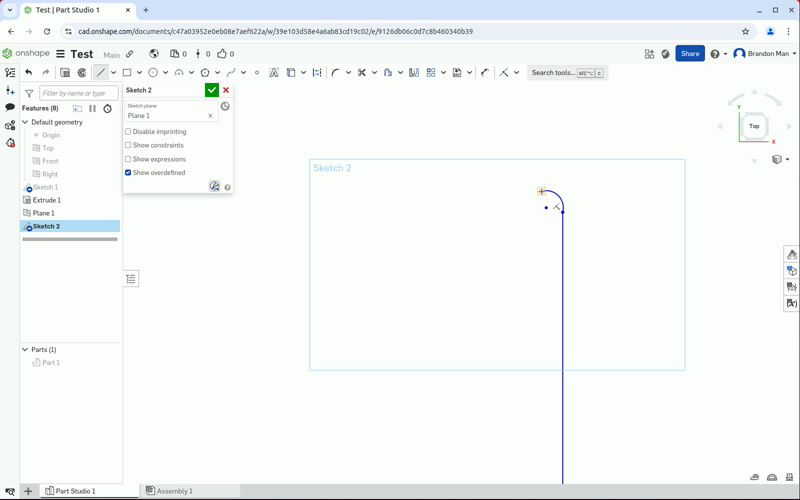
scroll(6)
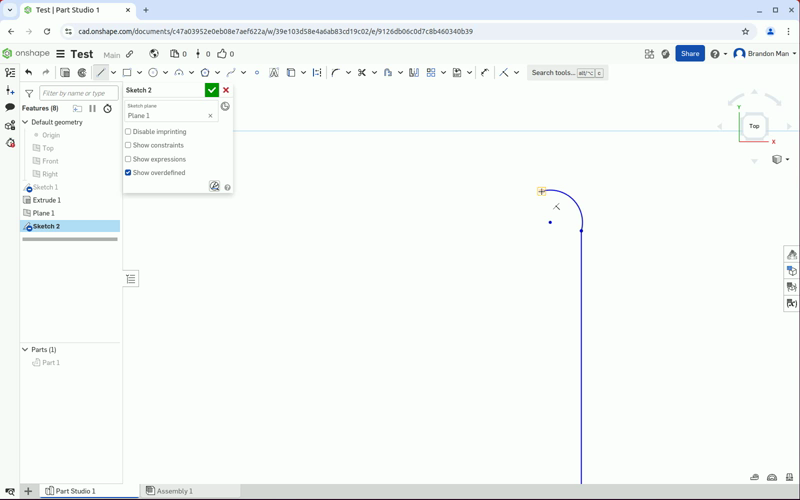
click(541, 191)
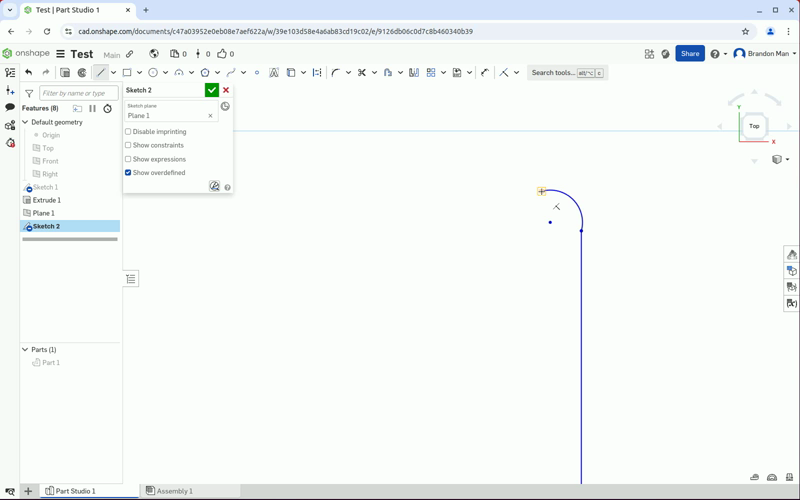
scroll(-6)
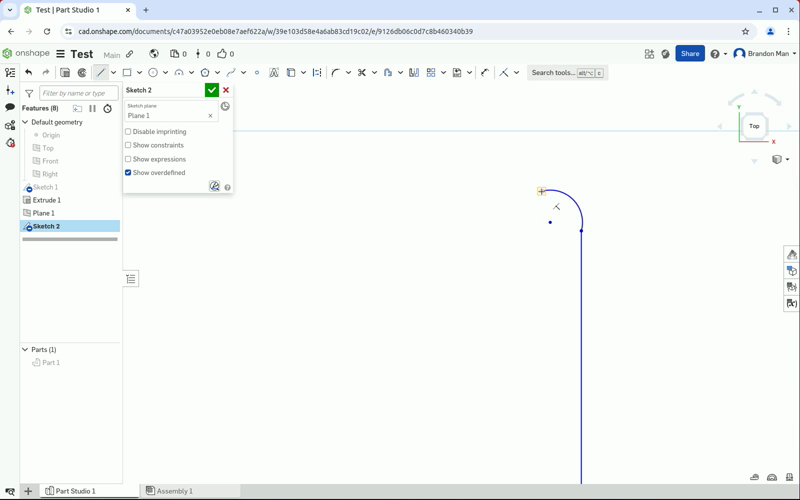
scroll(-6)
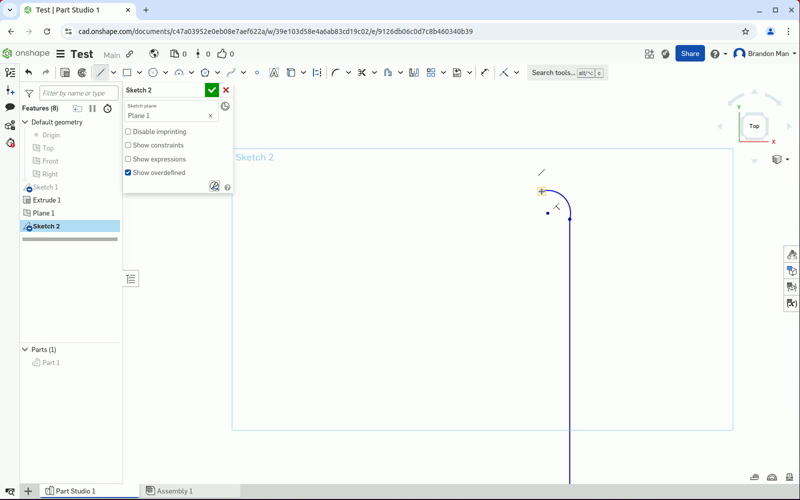
scroll(-6)
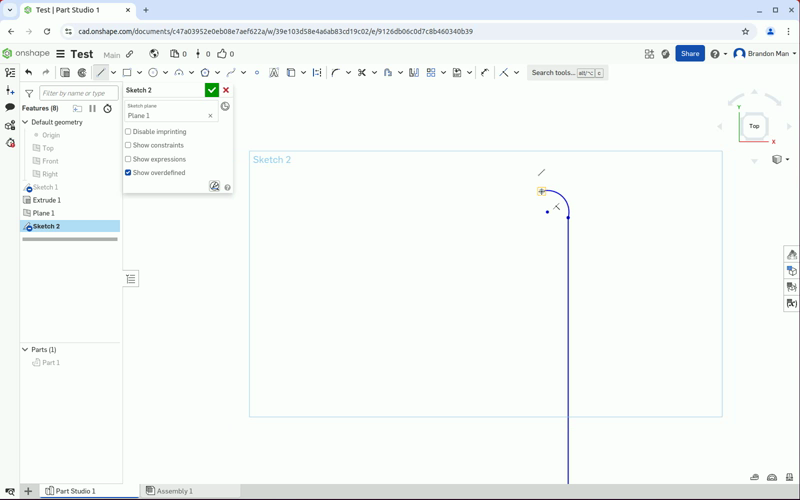
scroll(-6)
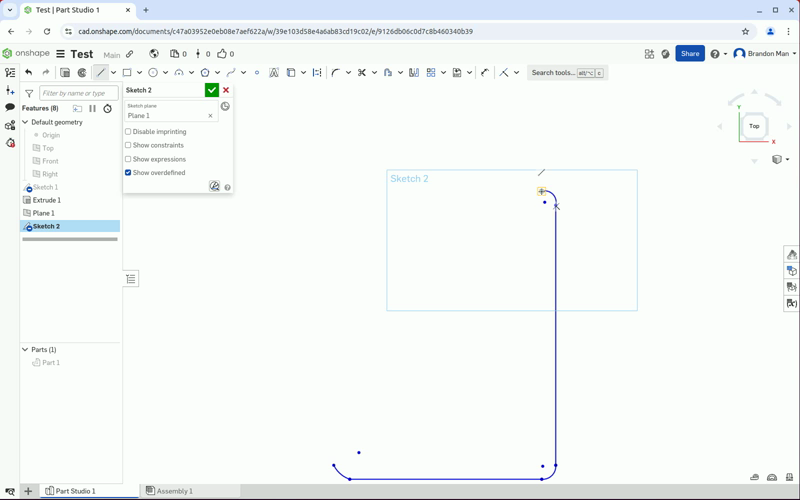
scroll(-6)
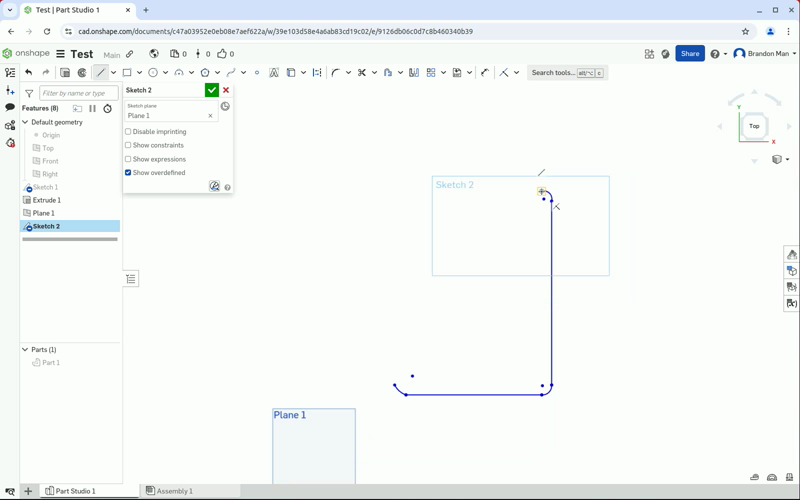
scroll(-6)
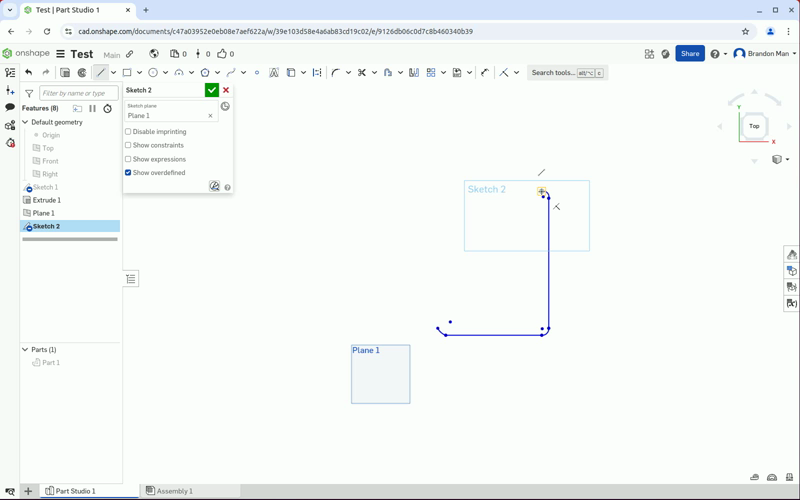
scroll(-6)
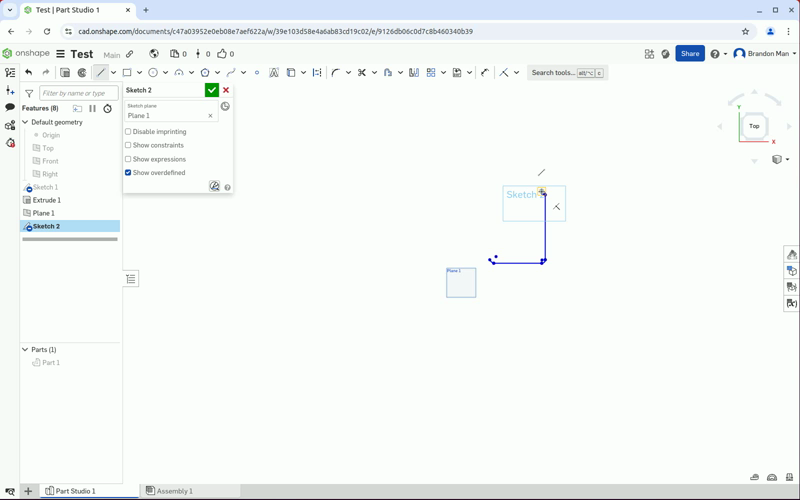
key_down(shift)
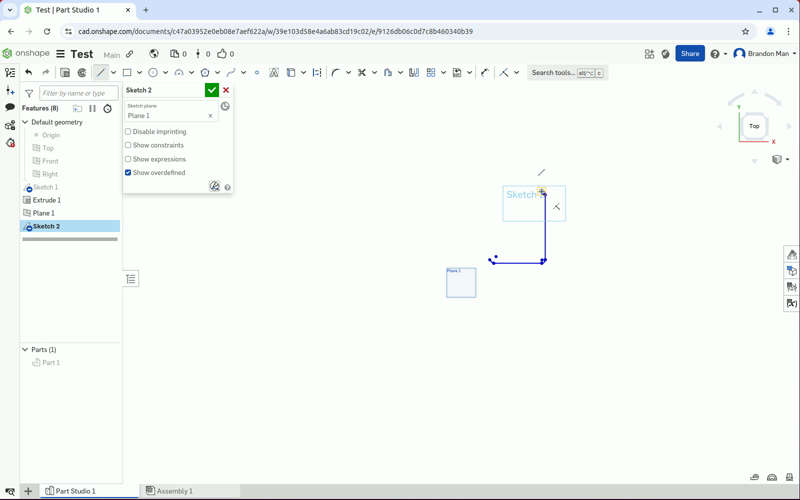
mouse_move(571, 191)
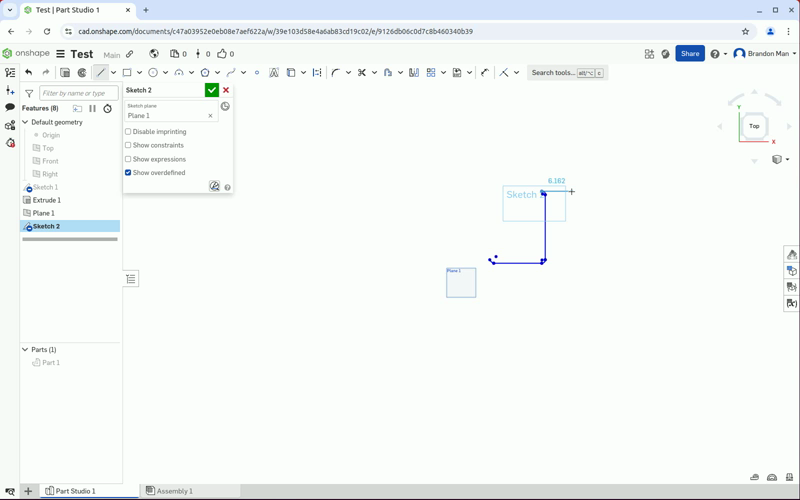
mouse_move(493, 191)
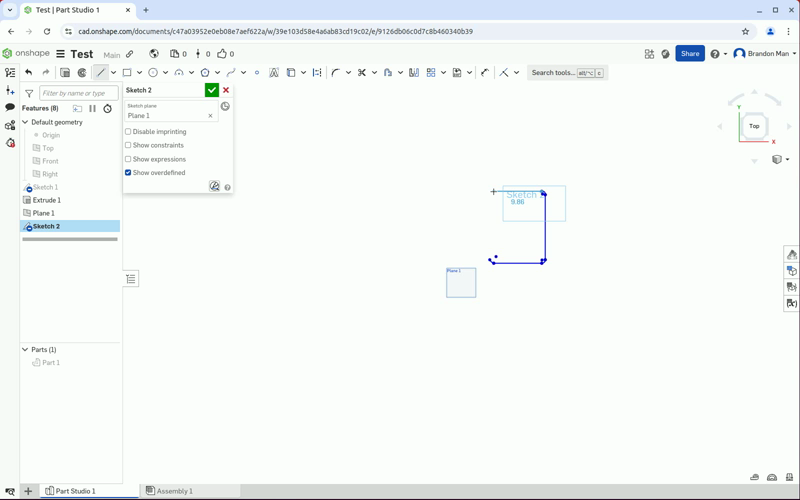
click(493, 191)
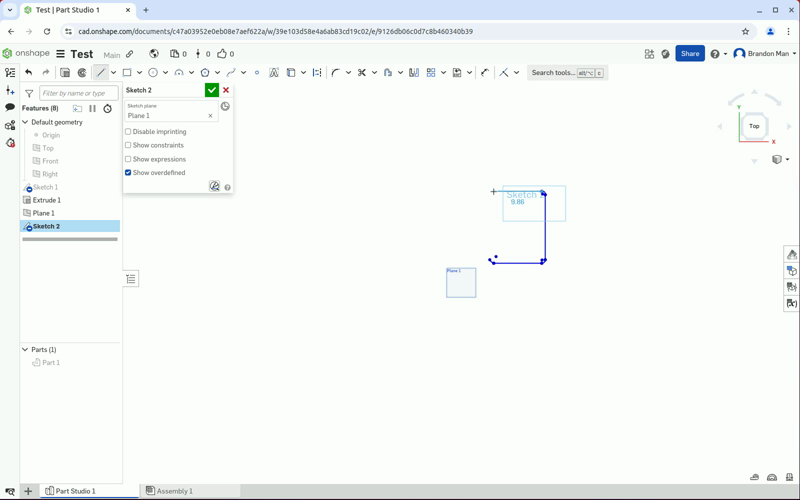
key_up(shift)
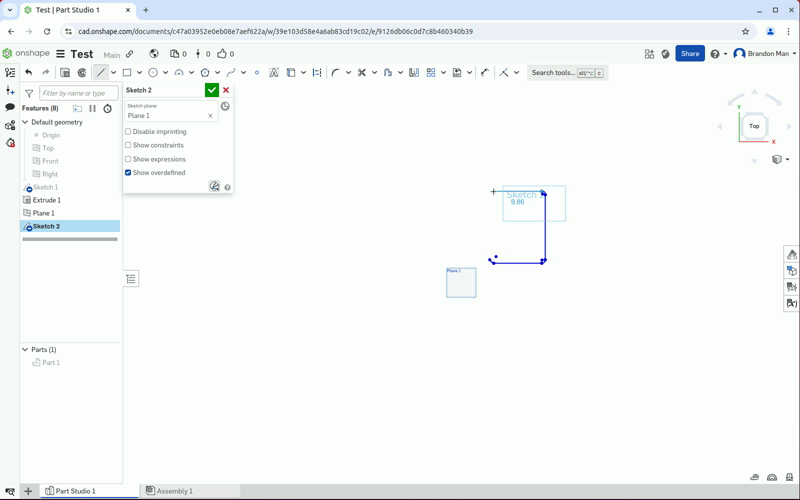
key(esc)
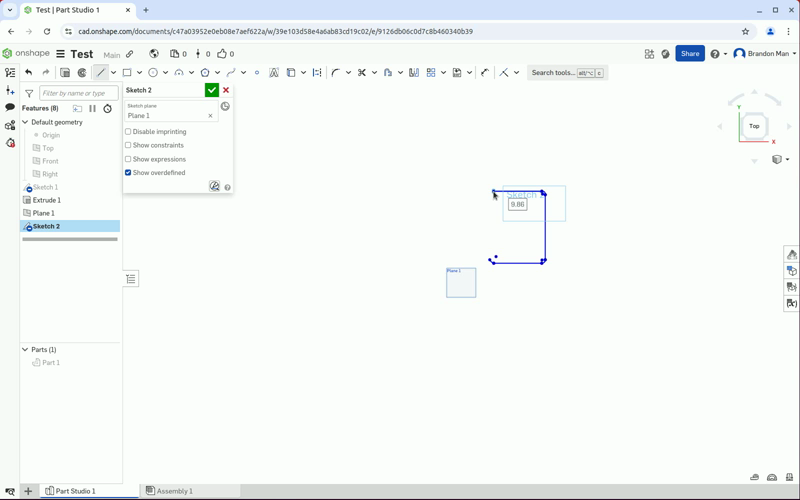
key(a)
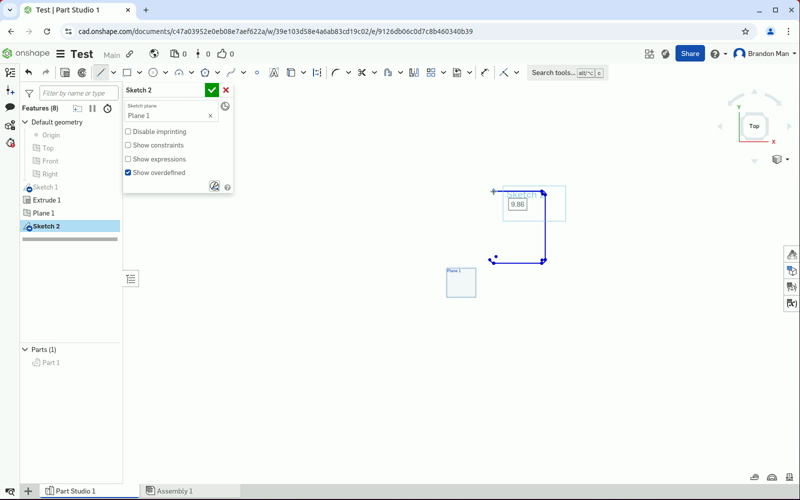
mouse_move(493, 191)
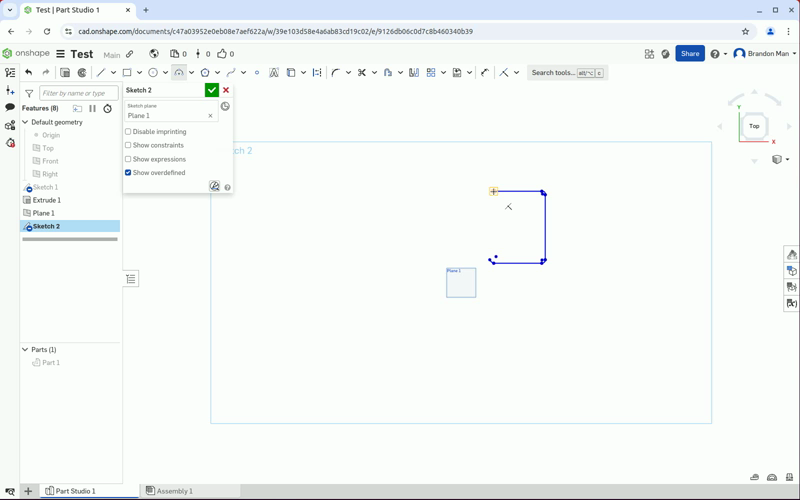
click(493, 191)
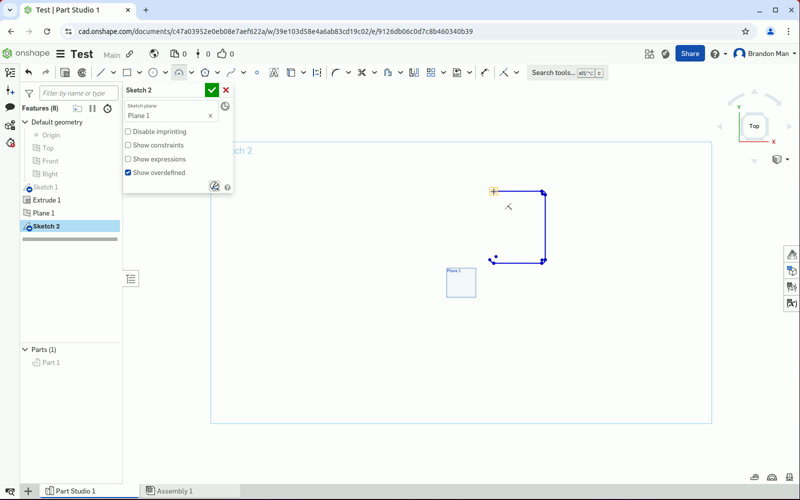
key_down(shift)
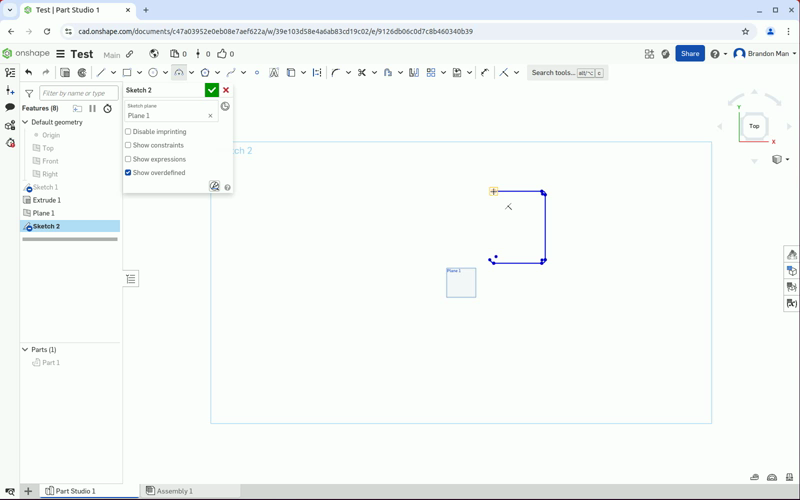
mouse_move(489, 194)
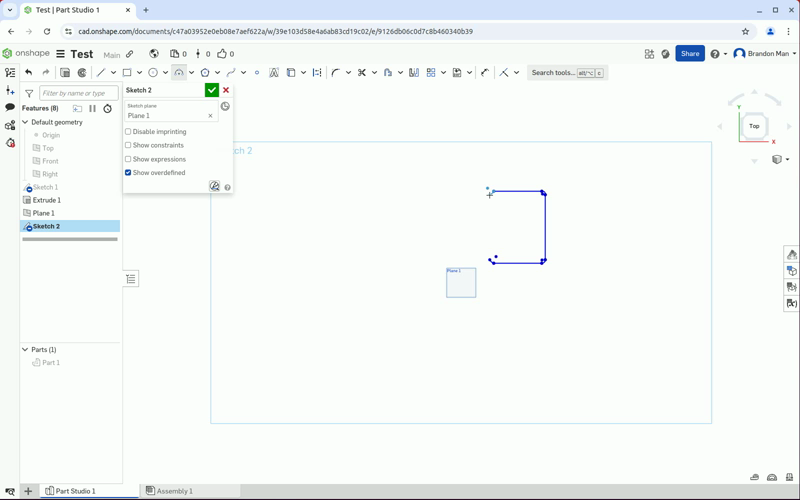
scroll(6)
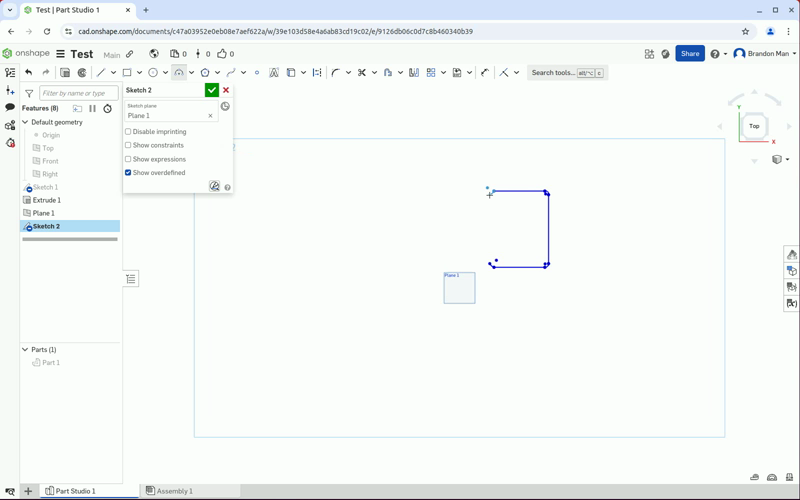
scroll(6)
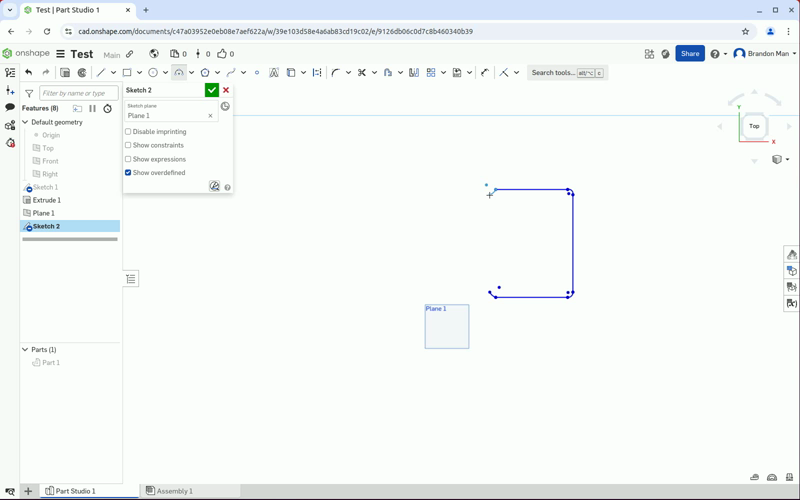
scroll(6)
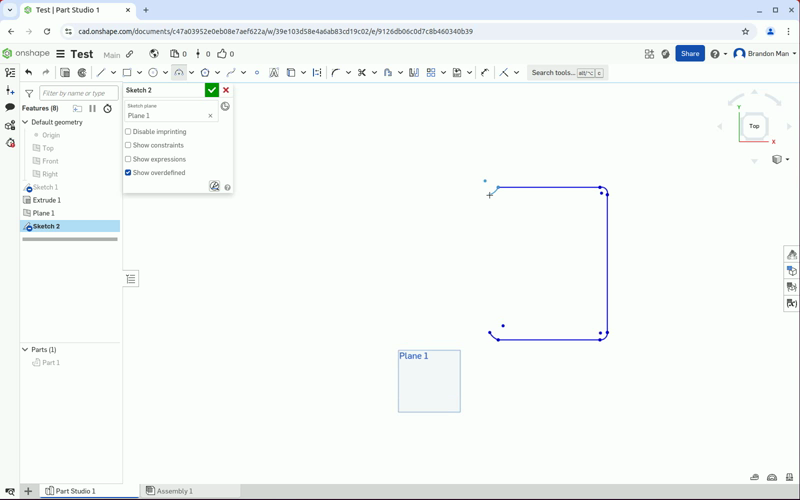
scroll(6)
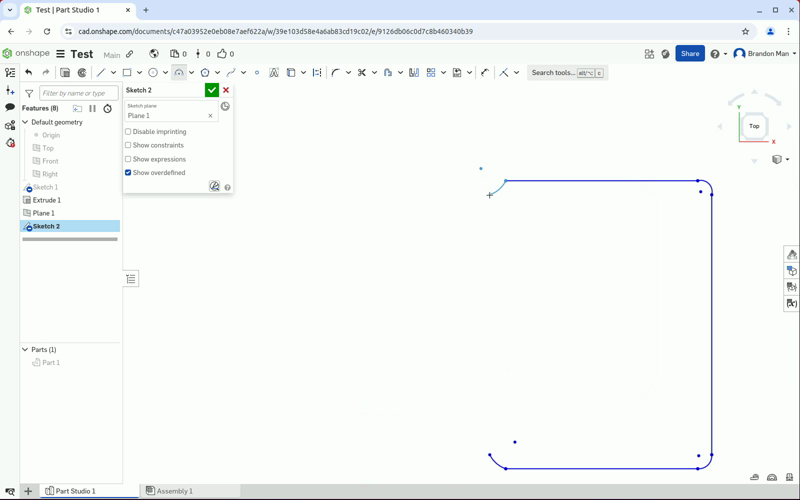
scroll(6)
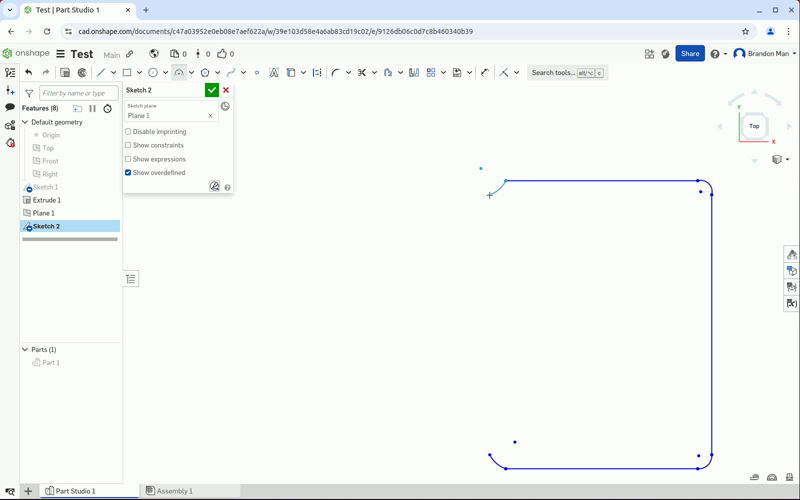
scroll(6)
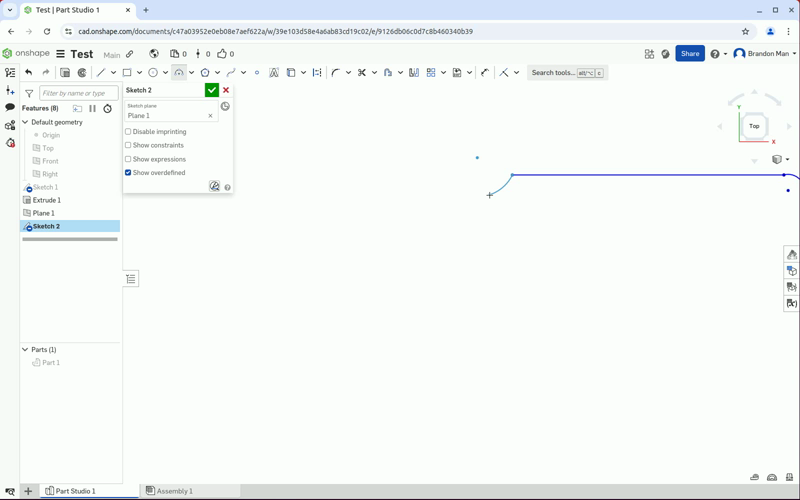
scroll(6)
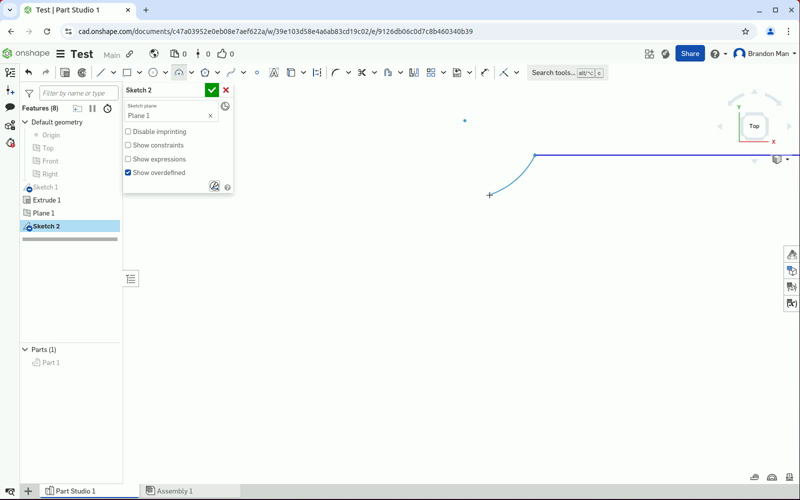
click(489, 194)
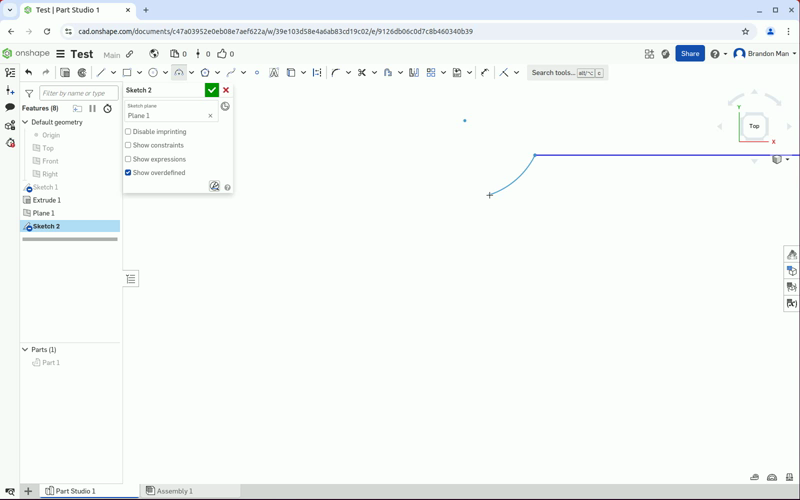
scroll(-6)
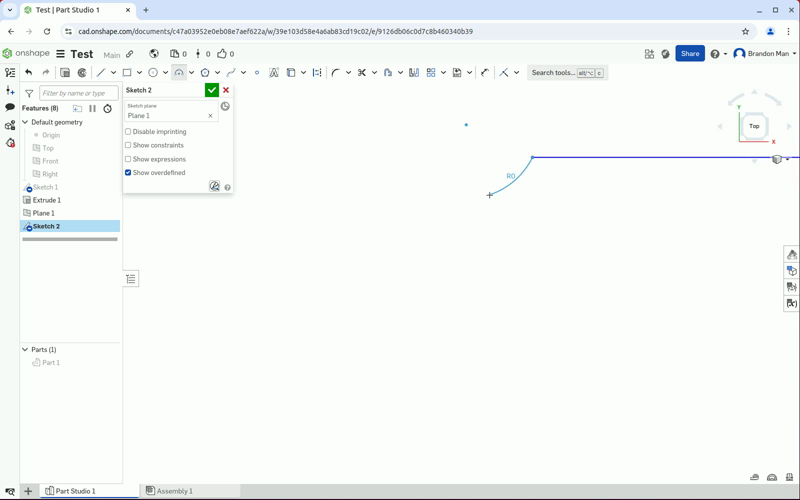
scroll(-6)
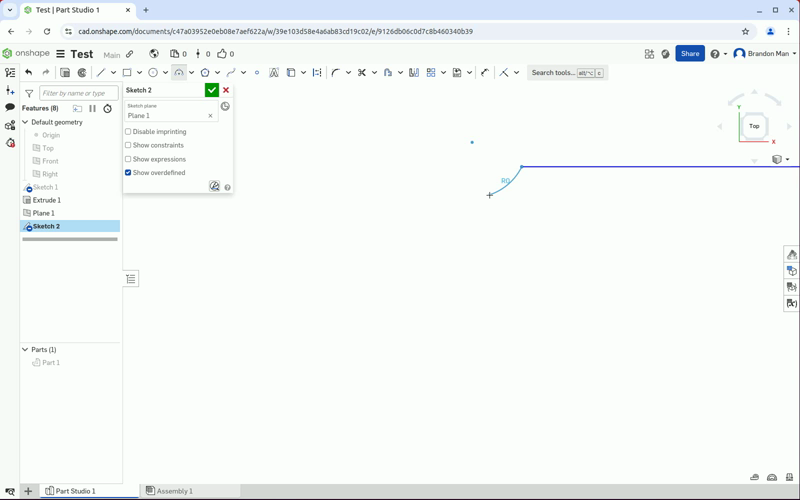
scroll(-6)
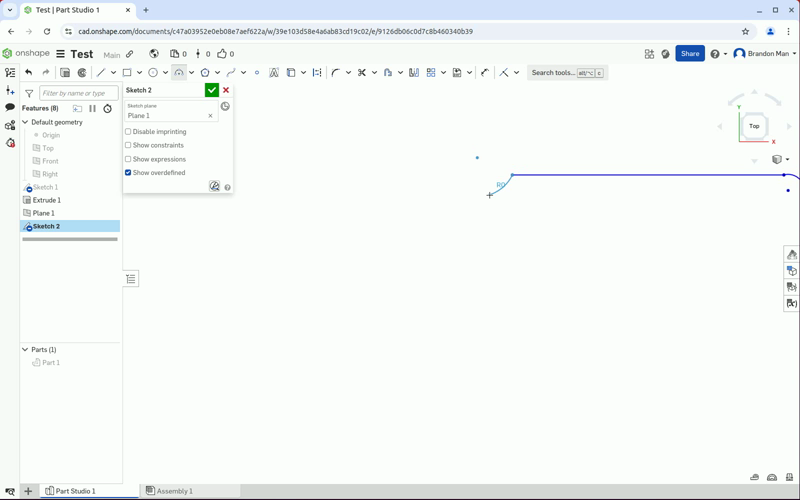
scroll(-6)
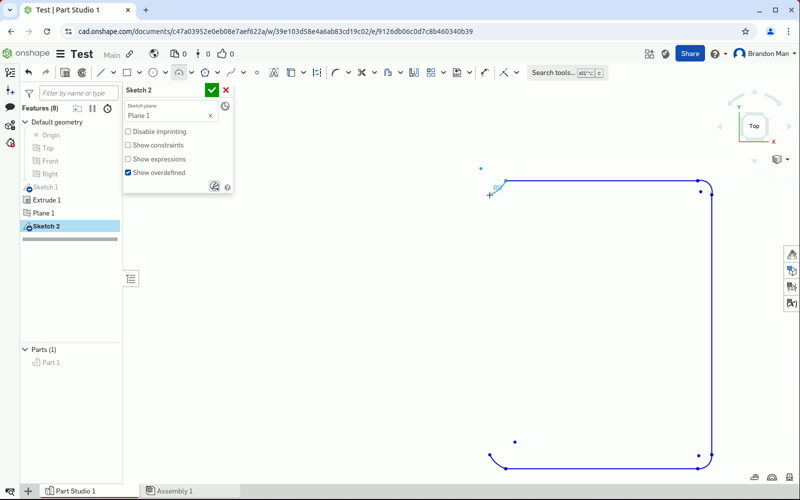
scroll(-6)
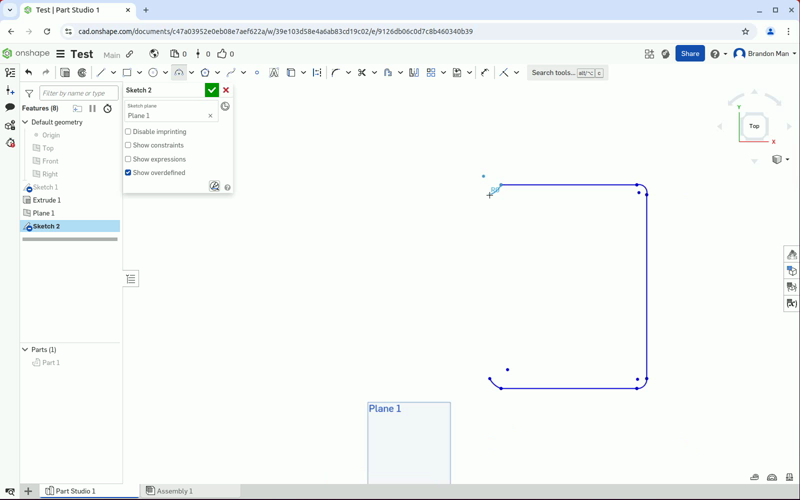
scroll(-6)
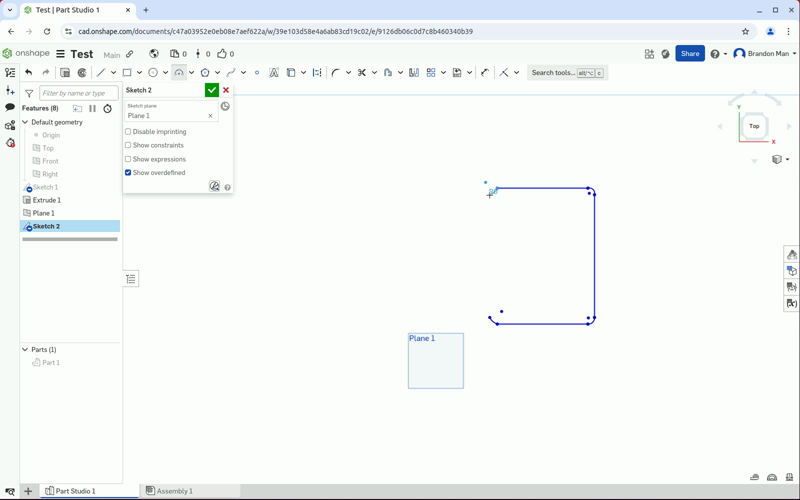
scroll(-6)
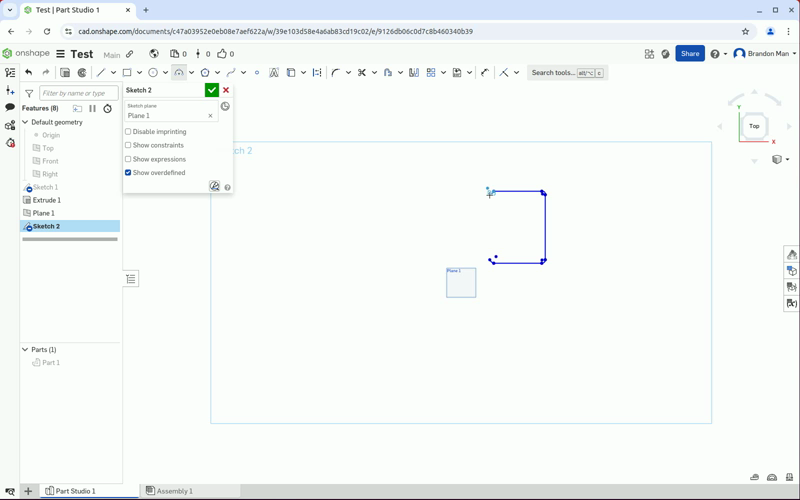
mouse_move(491, 192)
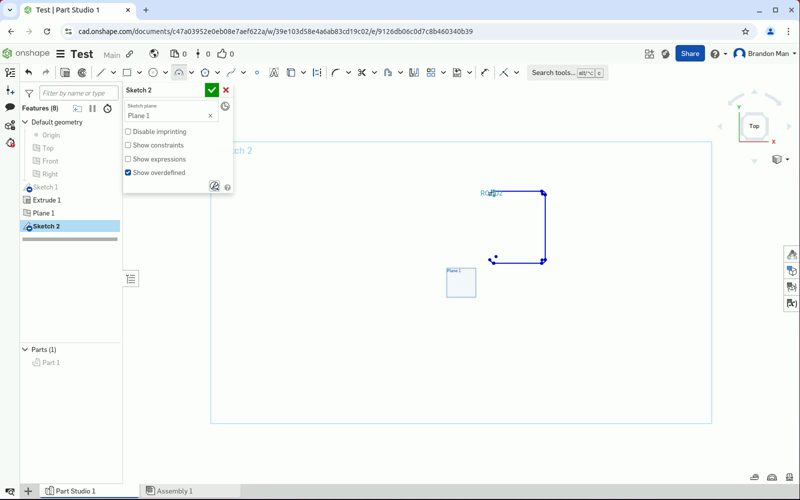
scroll(6)
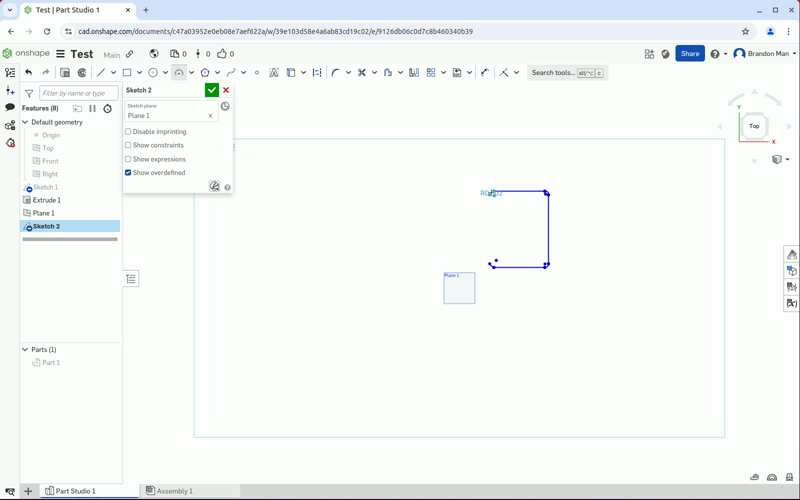
scroll(6)
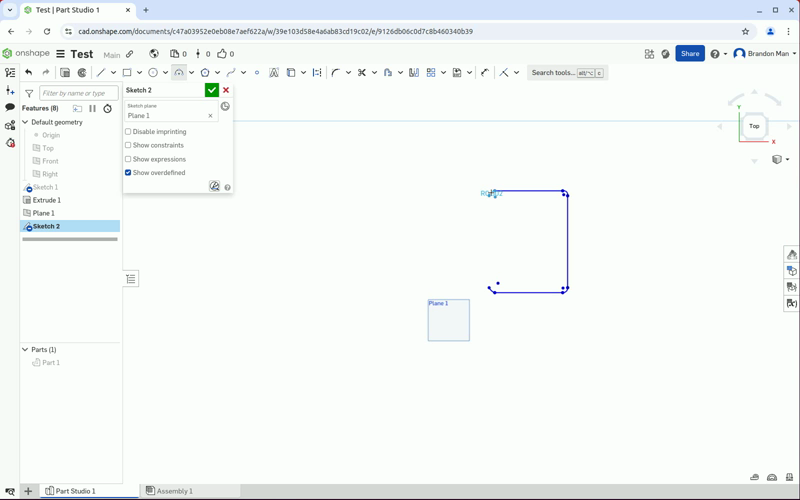
scroll(6)
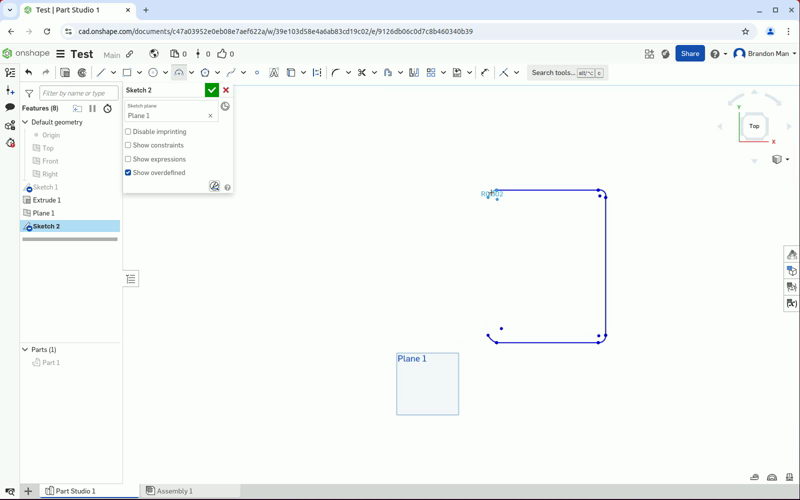
scroll(6)
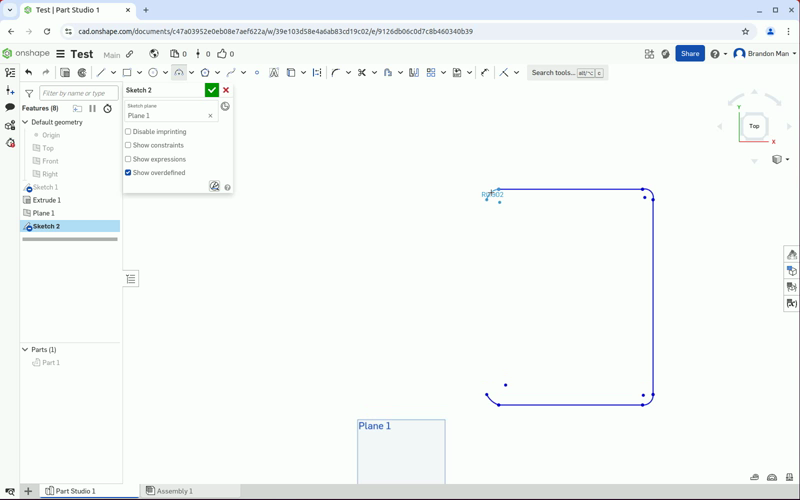
scroll(6)
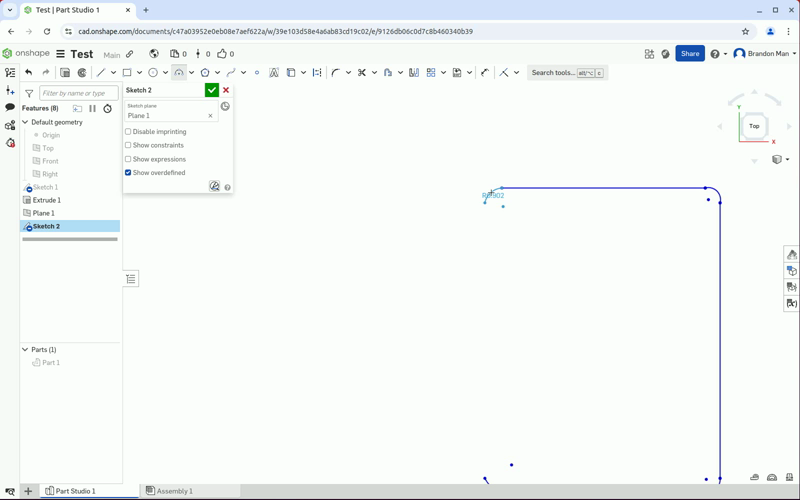
scroll(6)
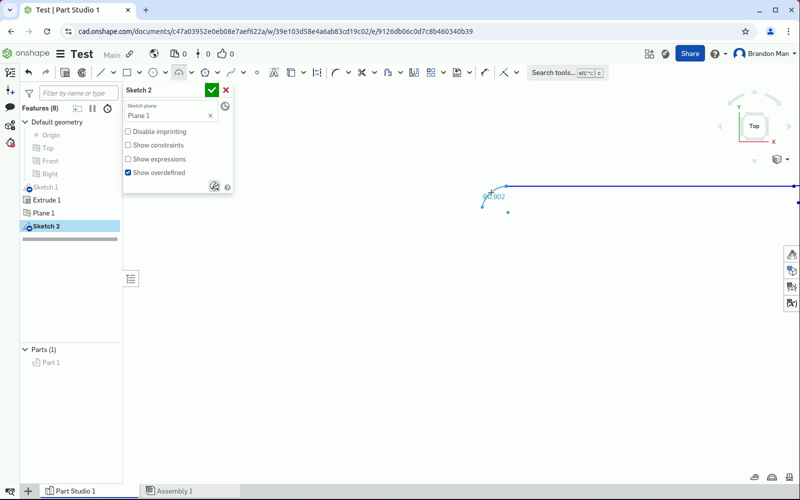
scroll(6)
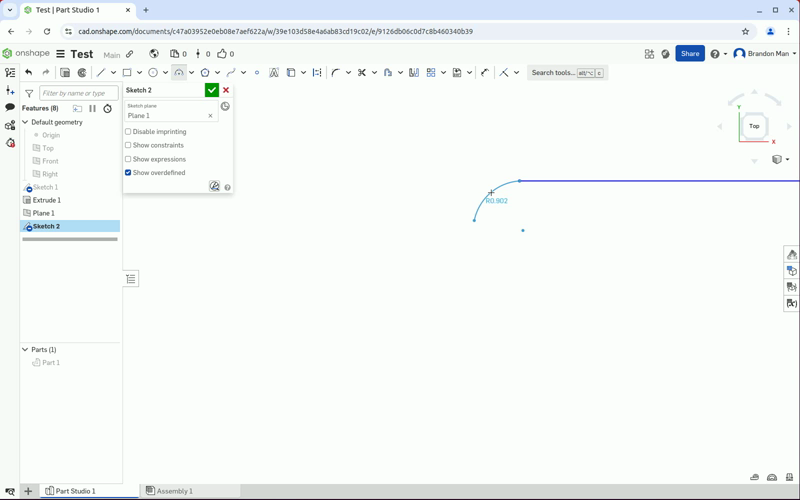
click(491, 192)
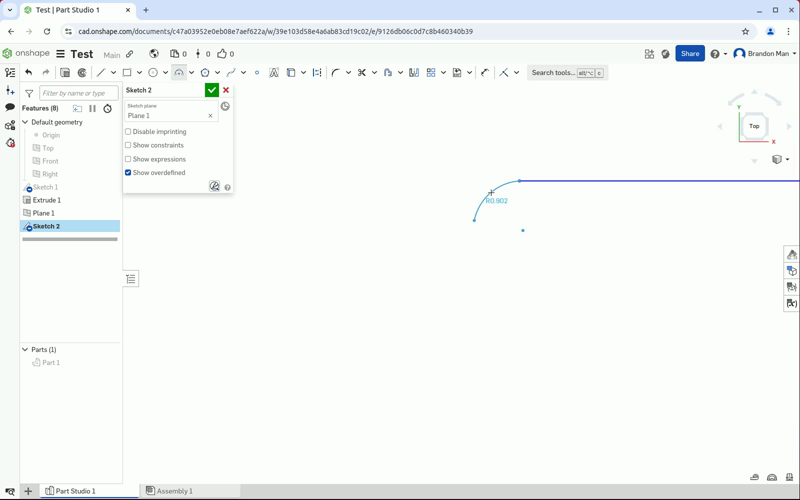
scroll(-6)
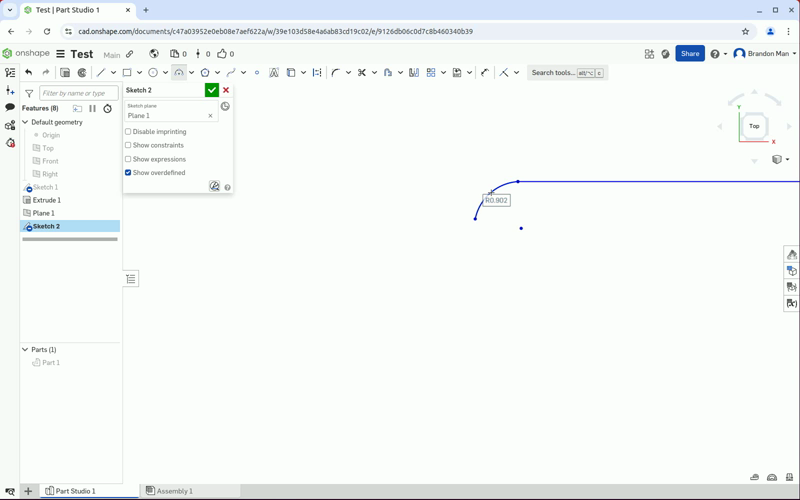
scroll(-6)
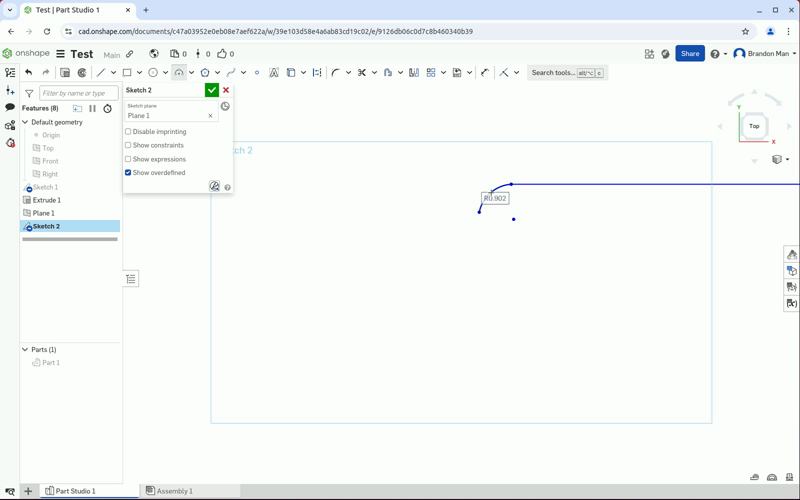
scroll(-6)
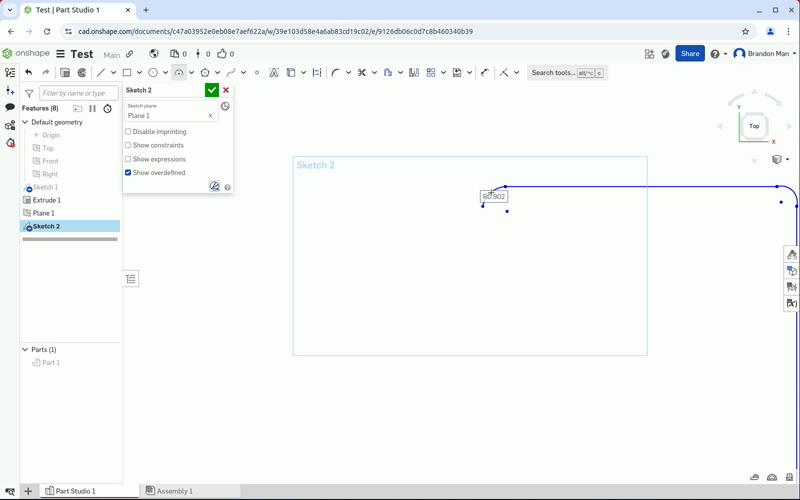
scroll(-6)
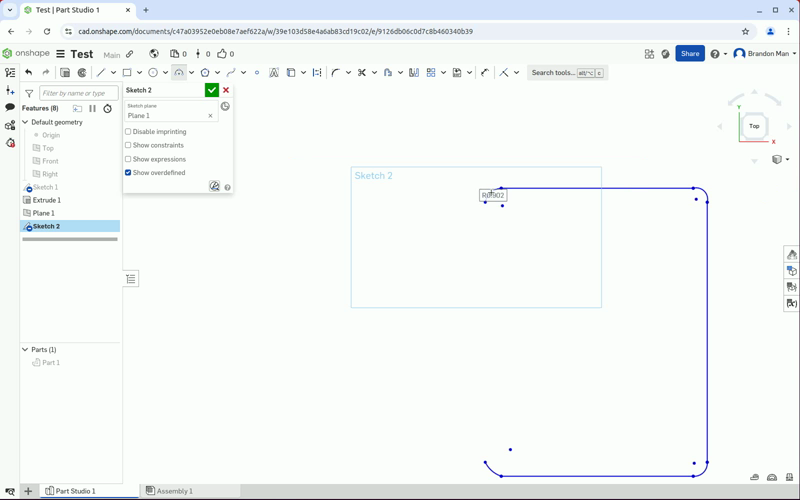
scroll(-6)
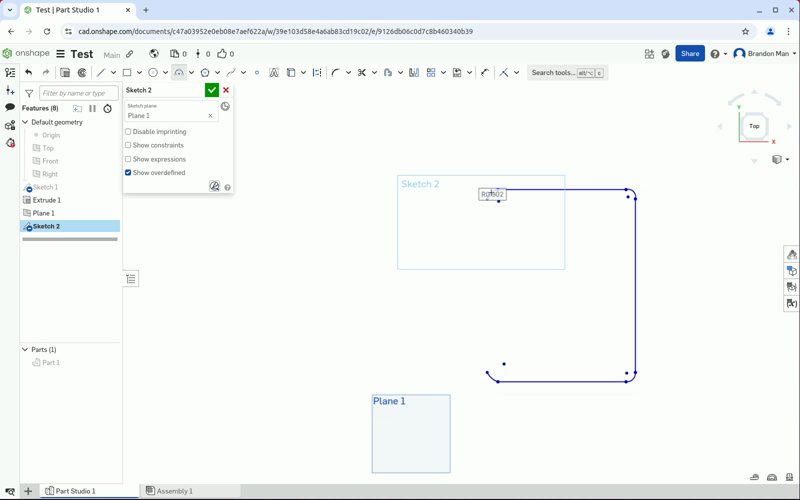
scroll(-6)
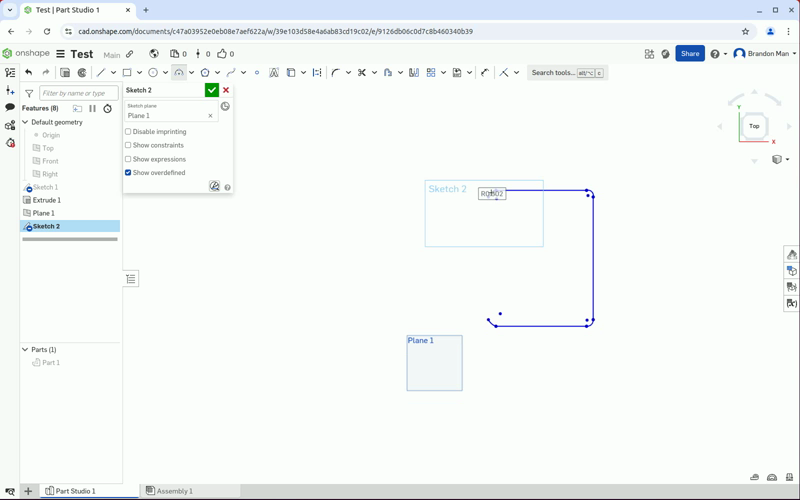
scroll(-6)
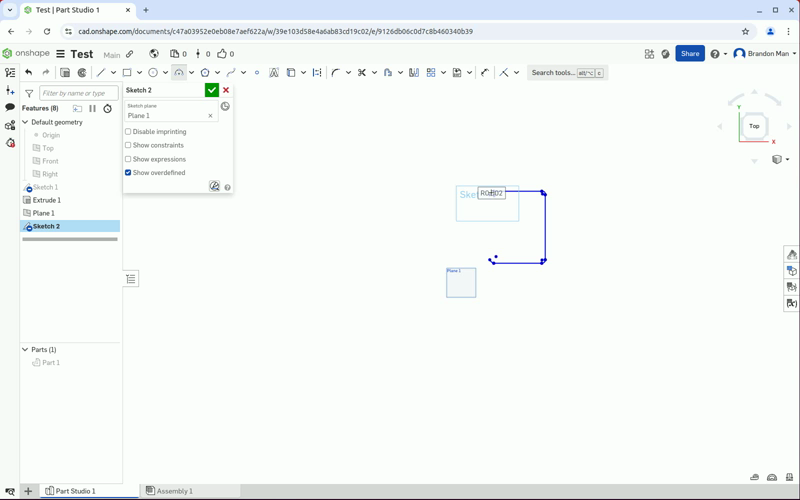
key_up(shift)
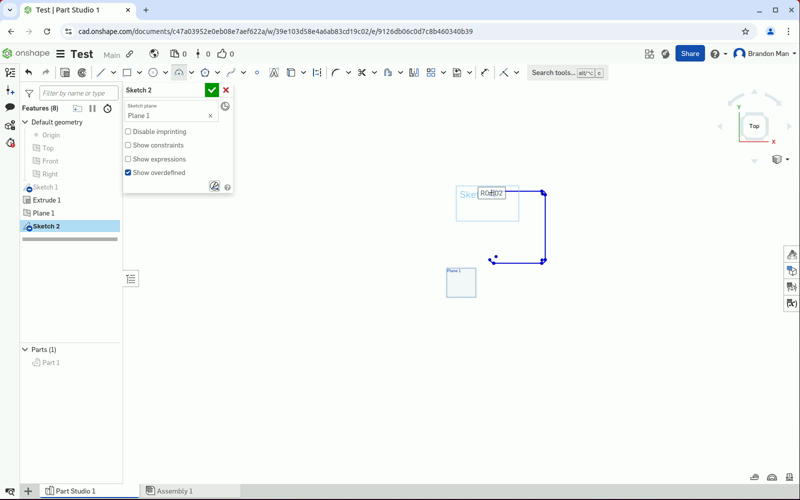
key(esc)
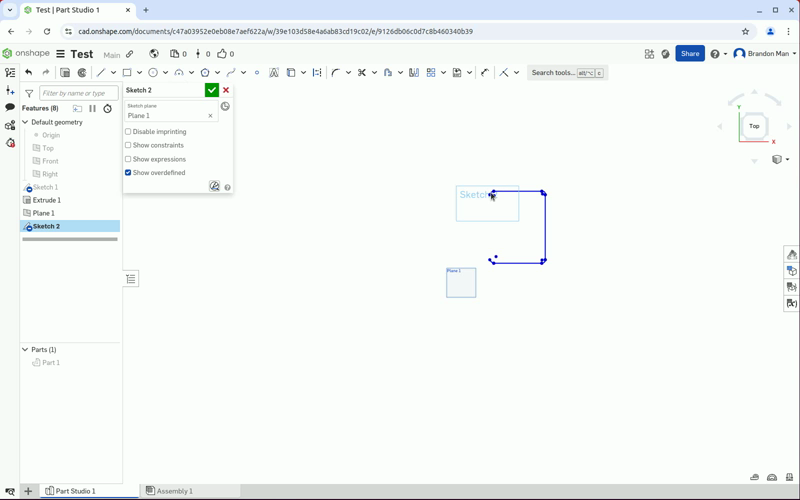
key(l)
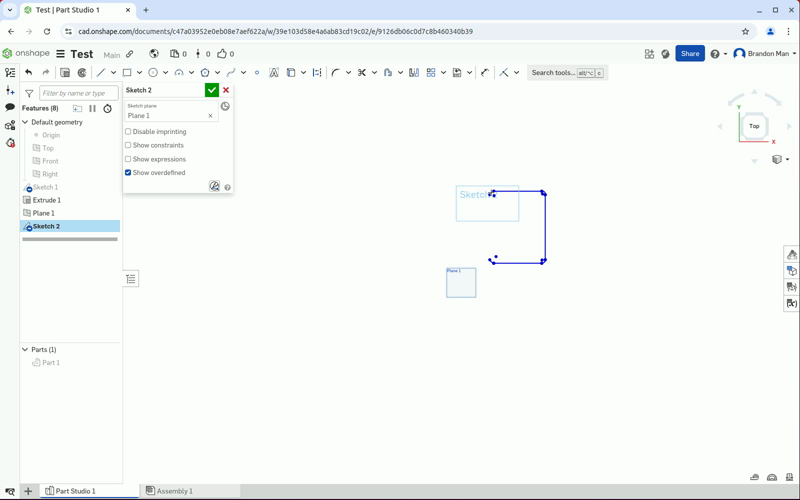
mouse_move(489, 194)
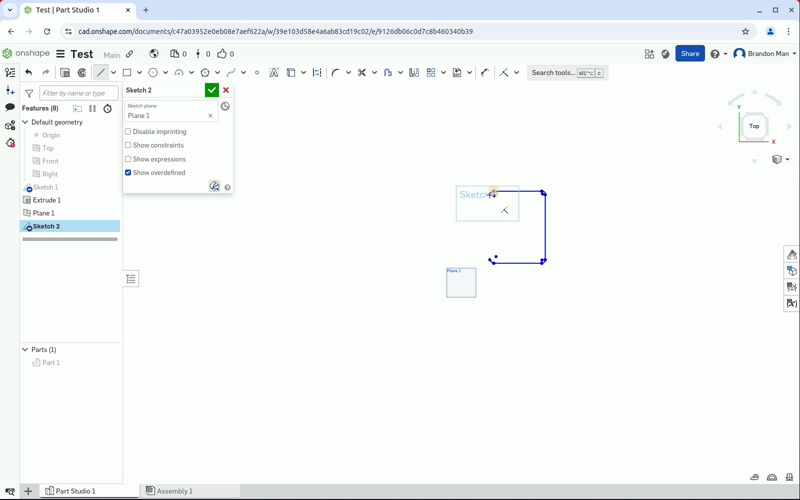
scroll(6)
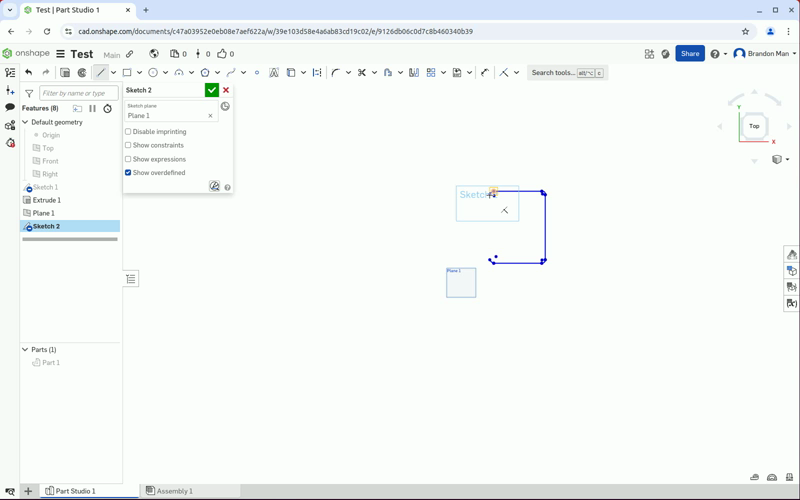
scroll(6)
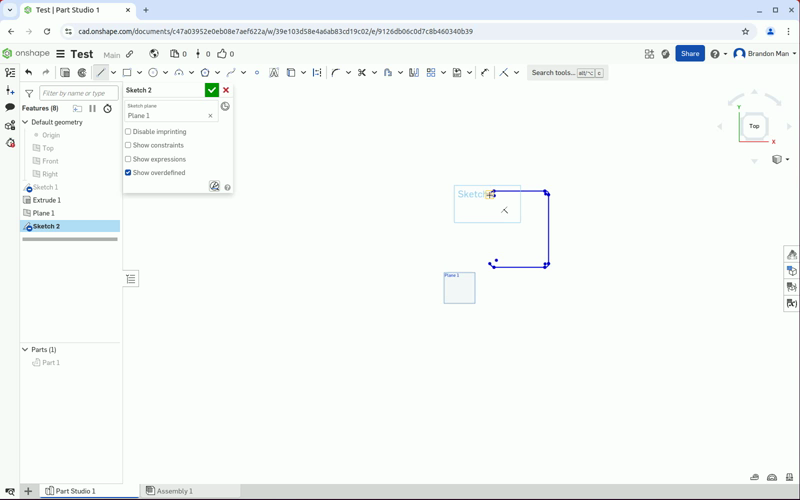
scroll(6)
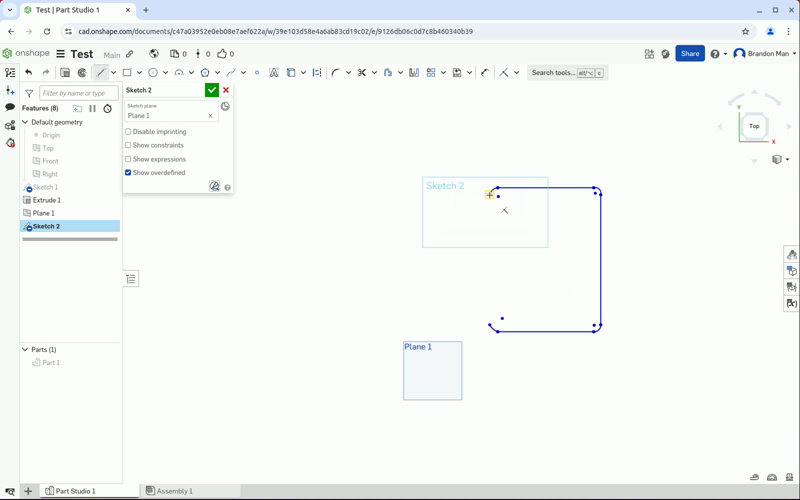
scroll(6)
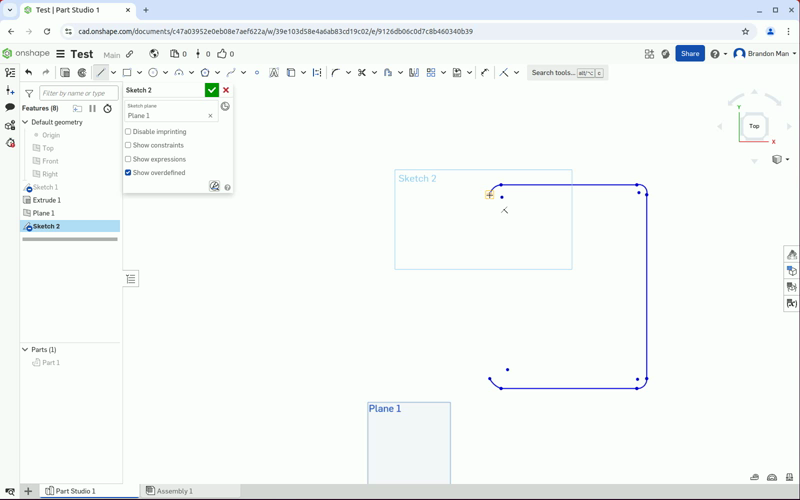
scroll(6)
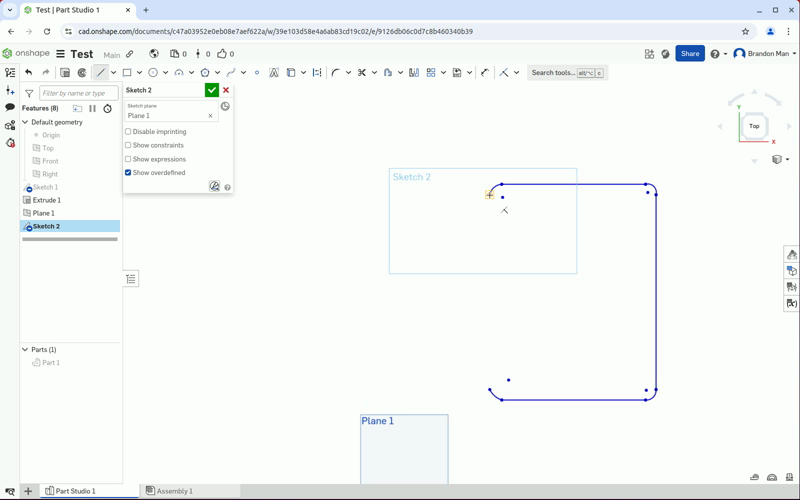
scroll(6)
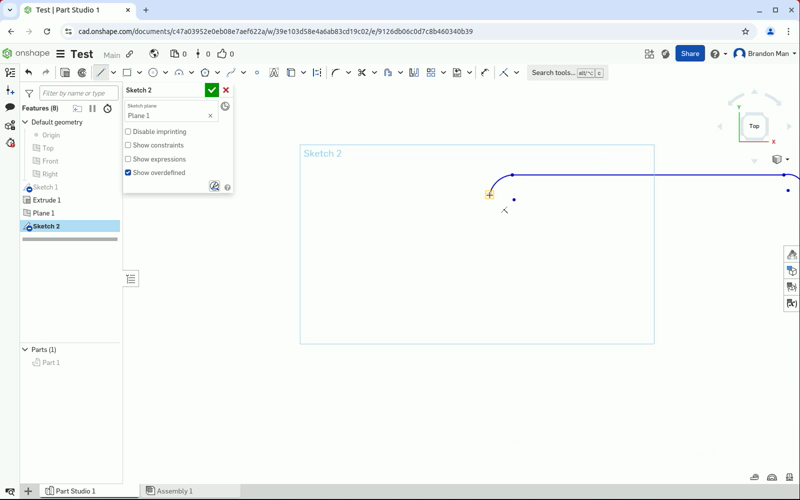
scroll(6)
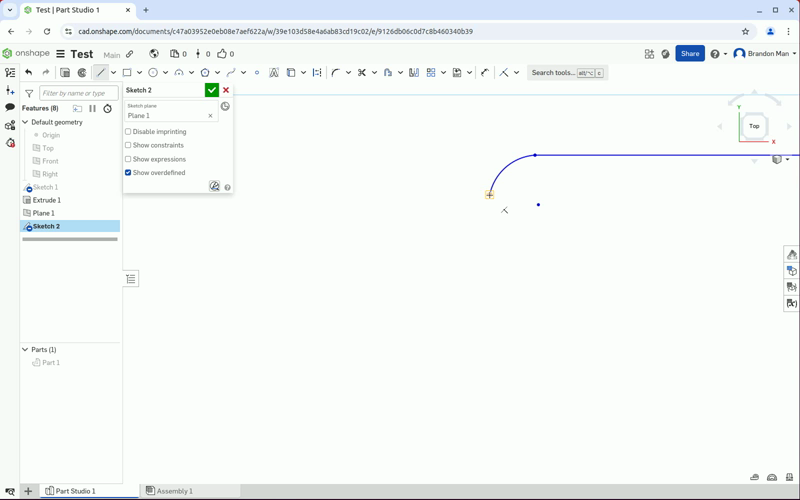
click(489, 194)
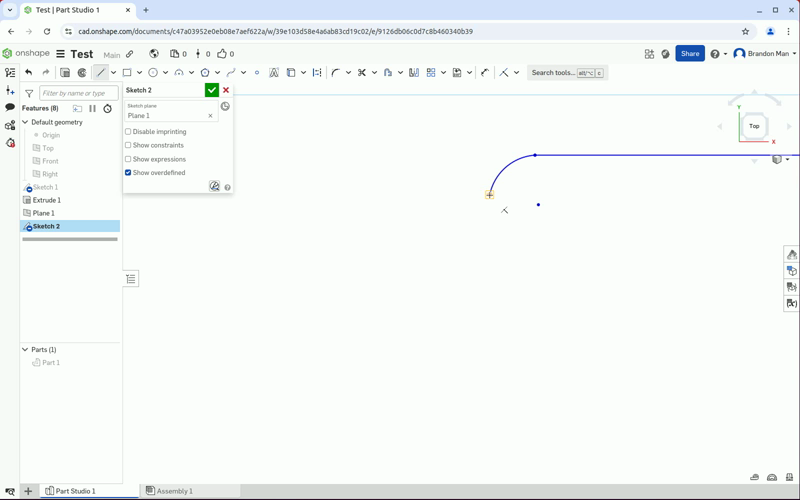
scroll(-6)
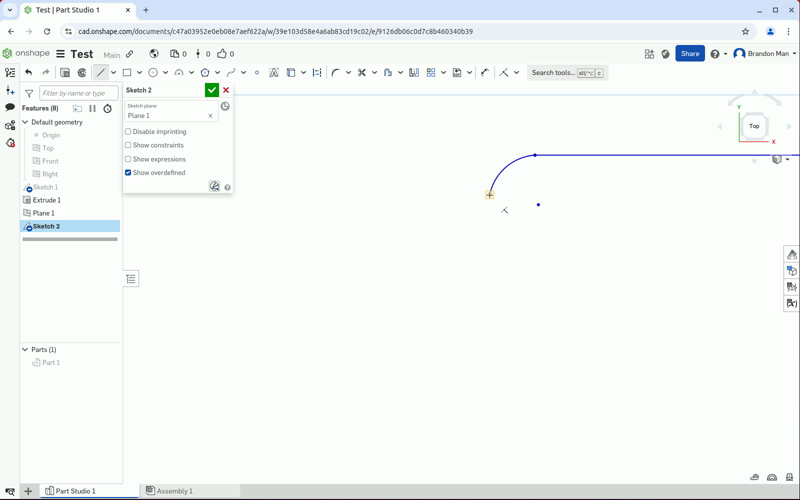
scroll(-6)
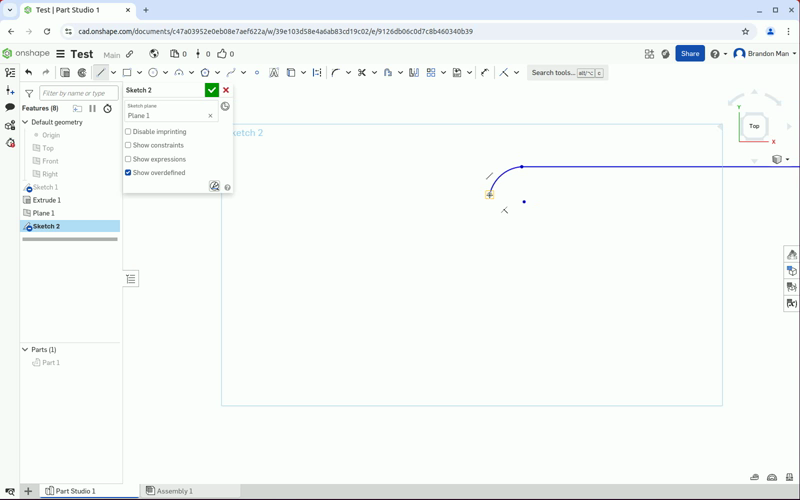
scroll(-6)
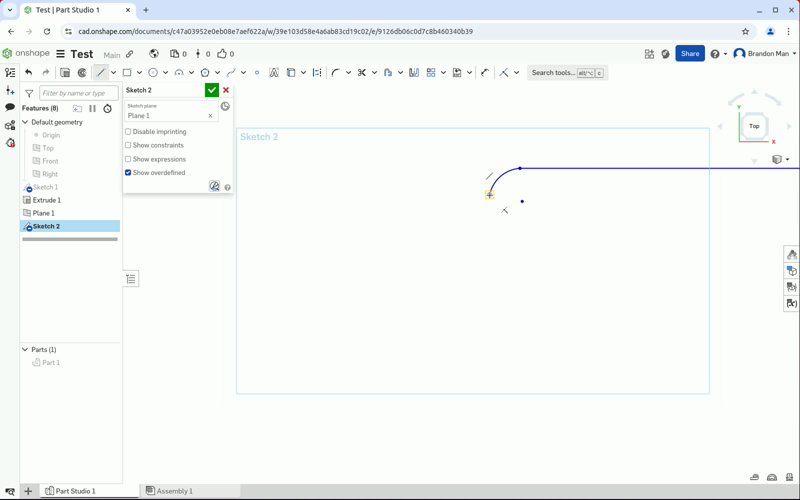
scroll(-6)
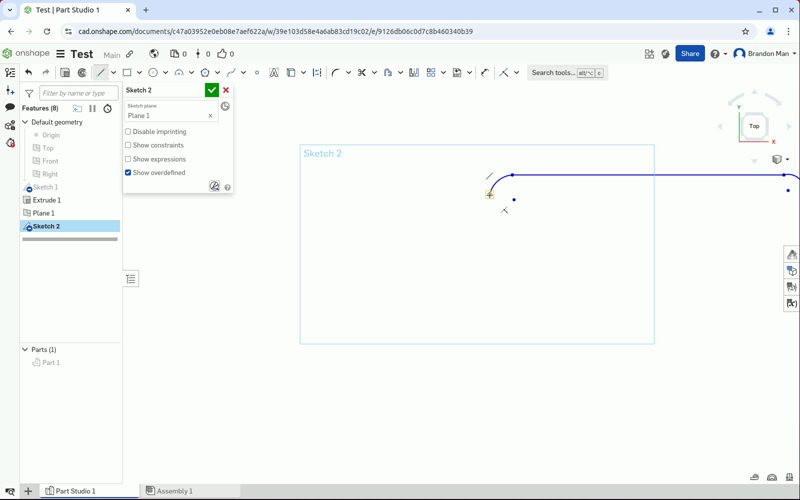
scroll(-6)
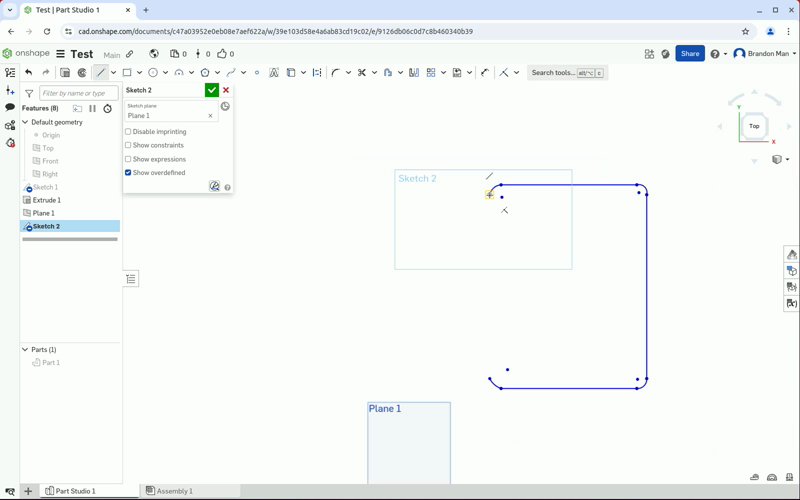
scroll(-6)
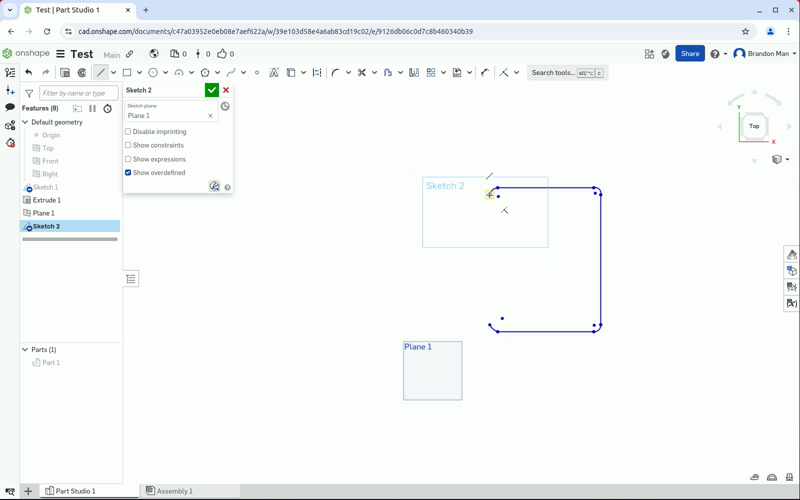
scroll(-6)
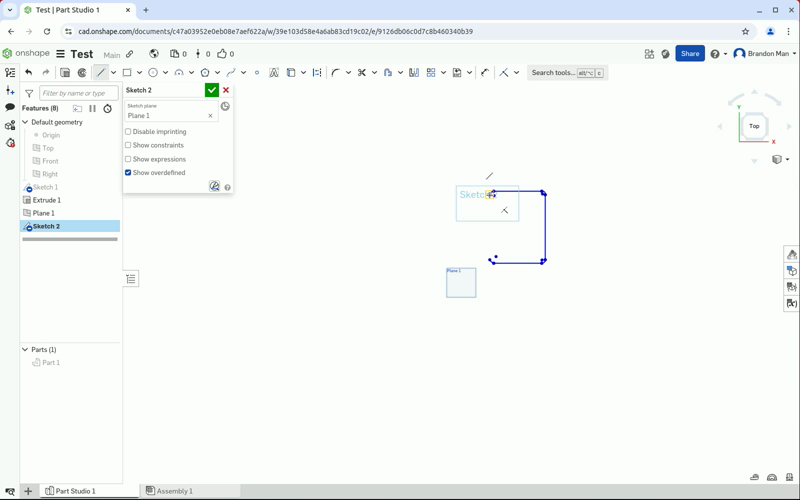
key_down(shift)
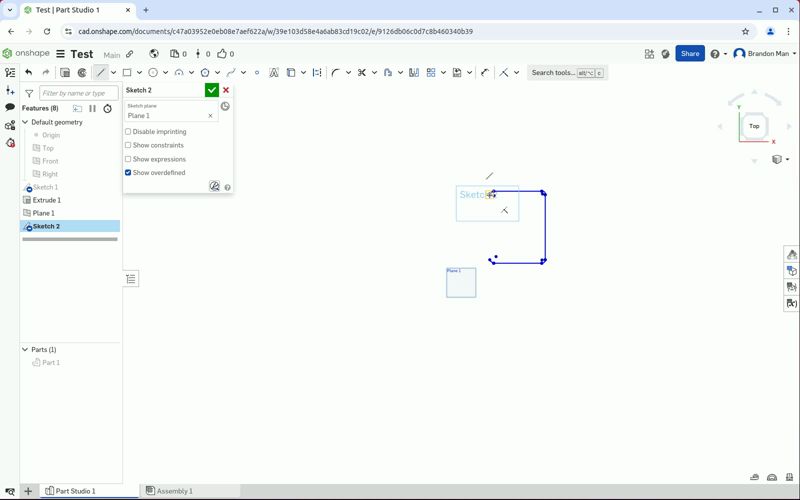
mouse_move(489, 259)
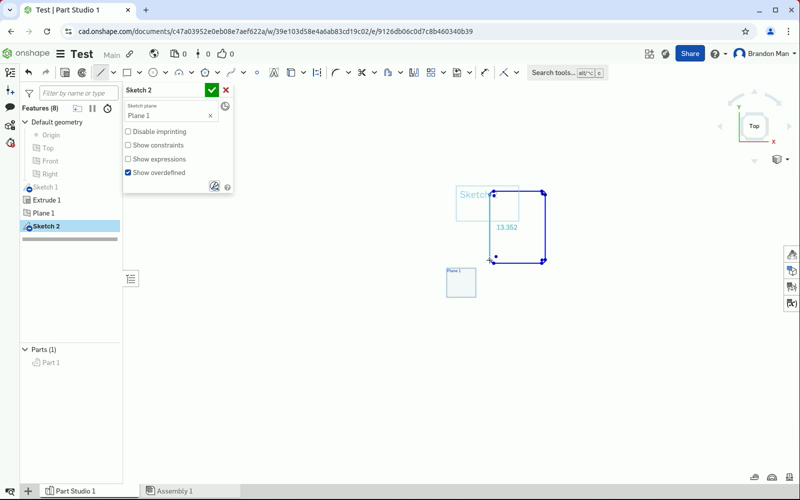
scroll(6)
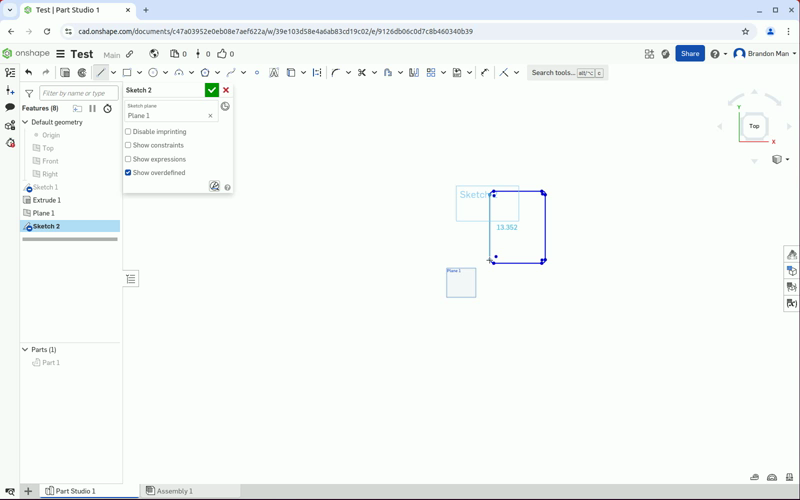
scroll(6)
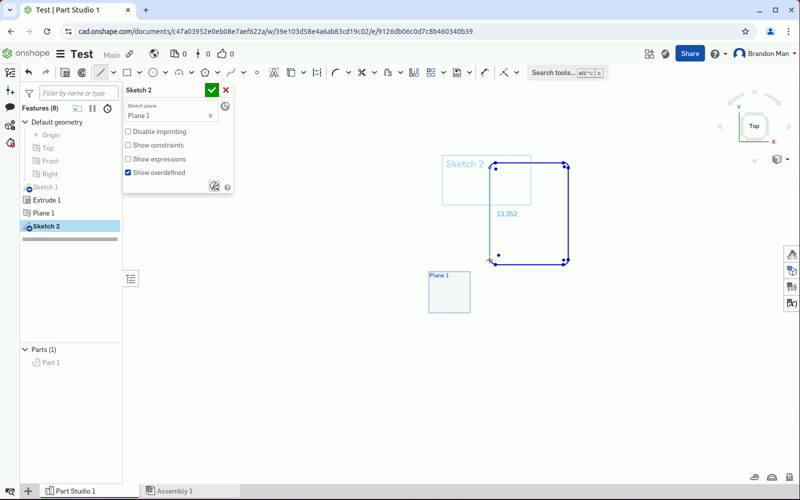
scroll(6)
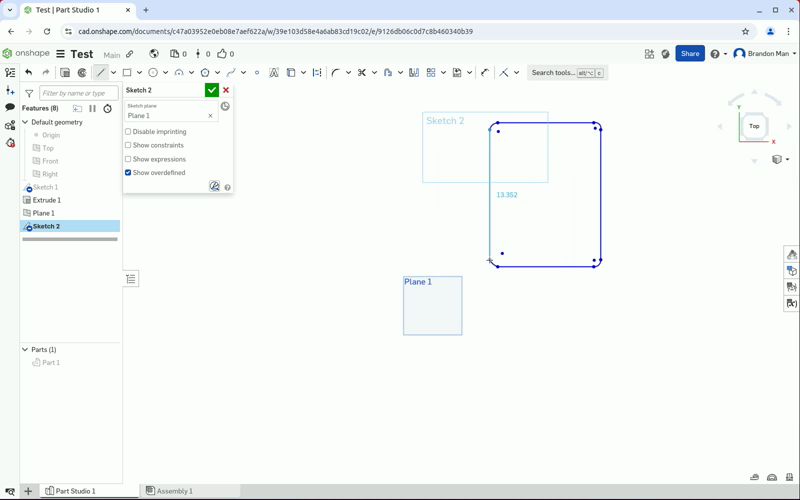
scroll(6)
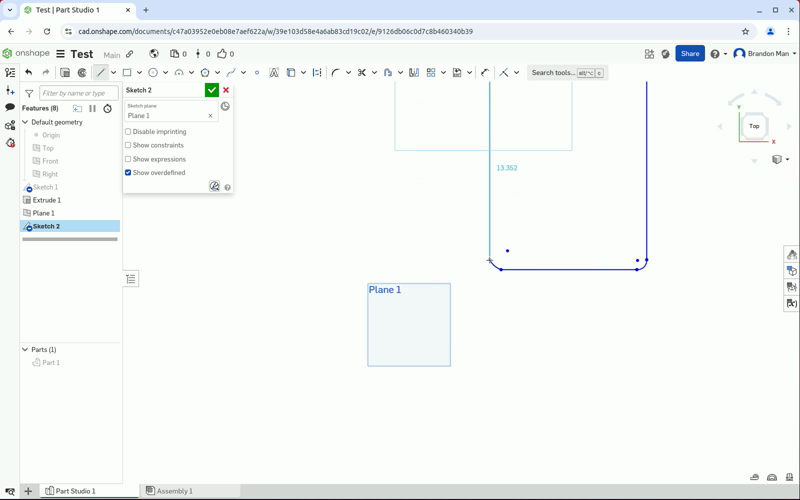
scroll(6)
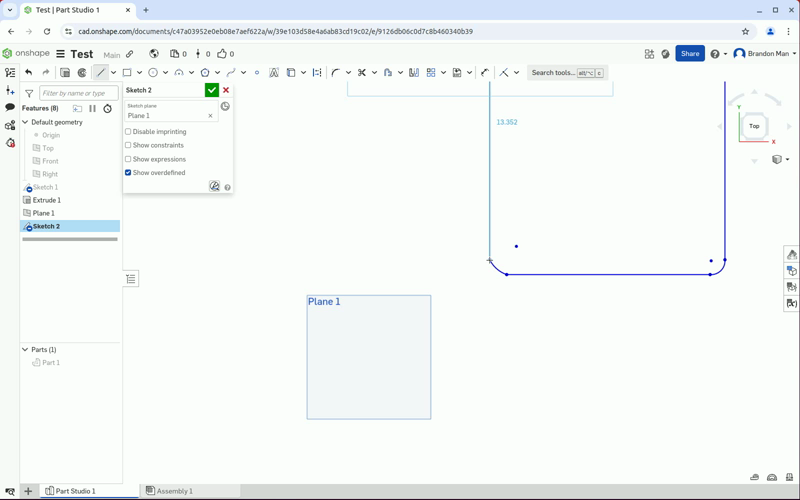
scroll(6)
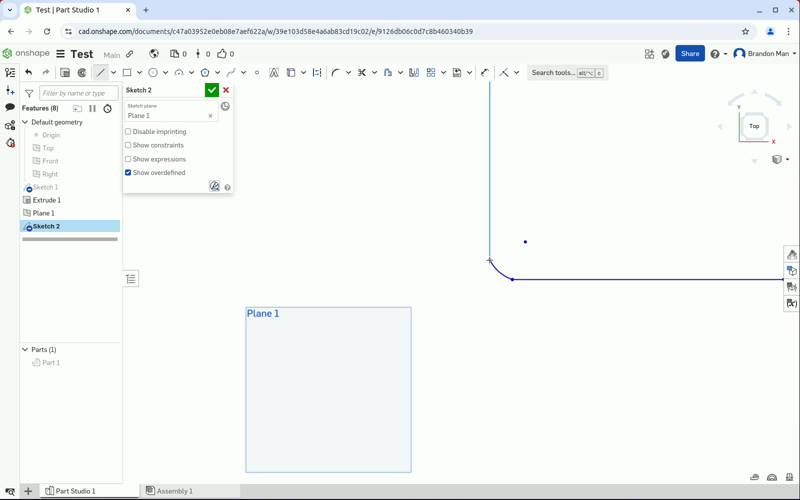
scroll(6)
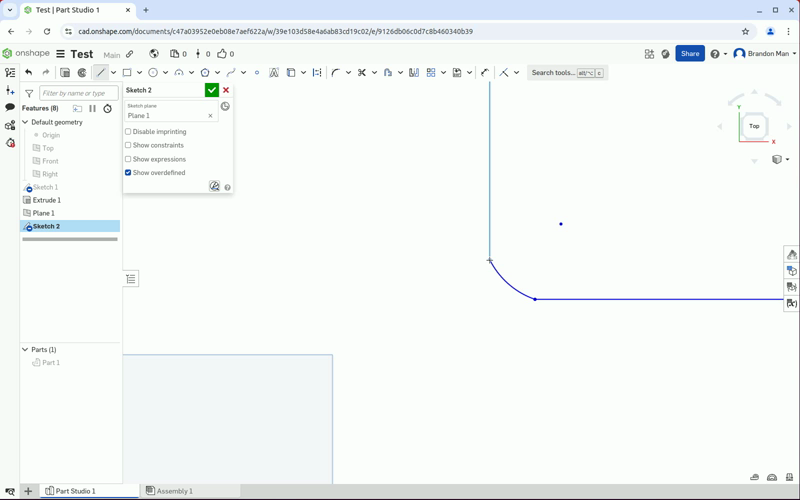
key_up(shift)
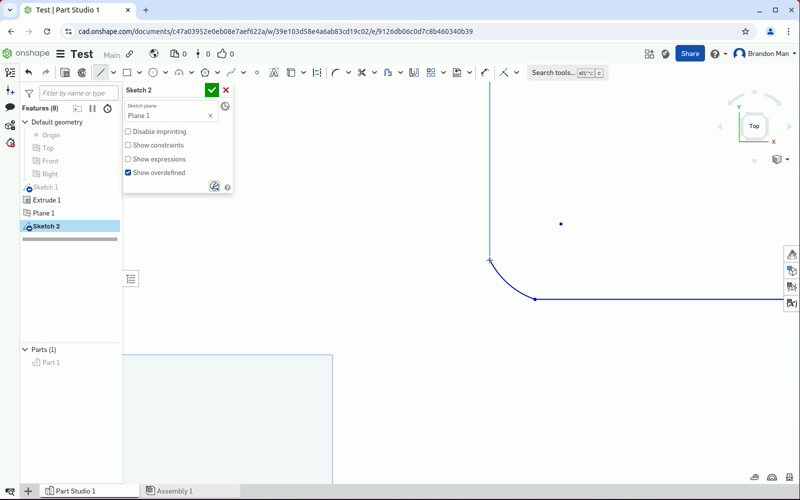
click(489, 259)
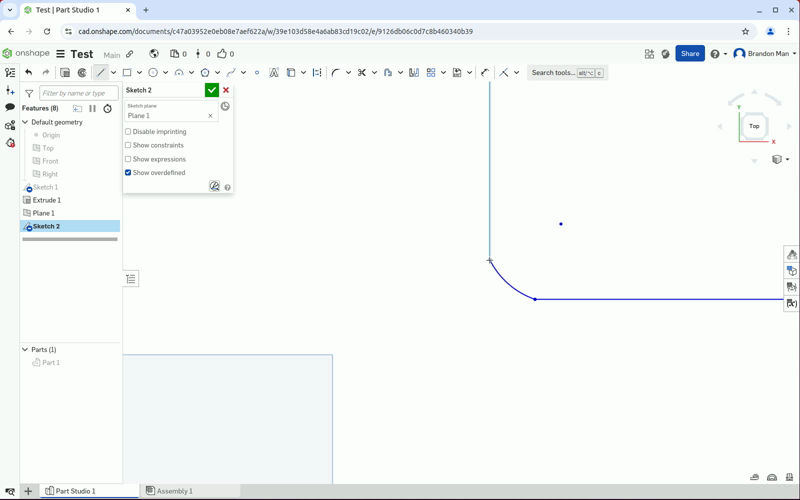
scroll(-6)
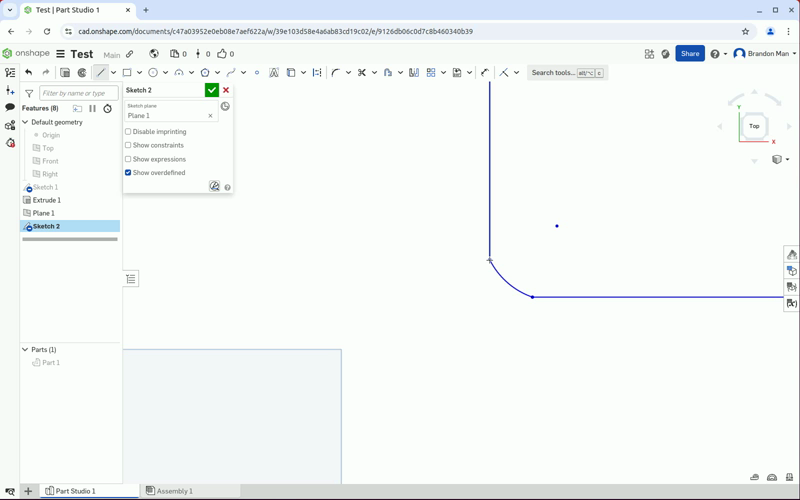
scroll(-6)
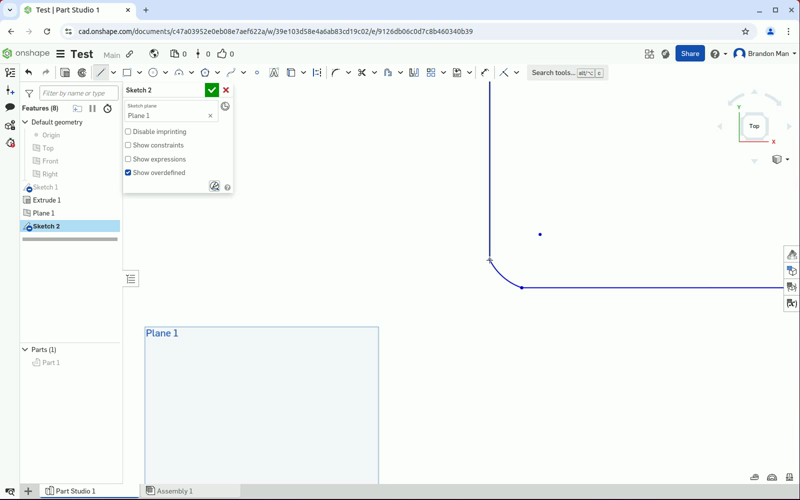
scroll(-6)
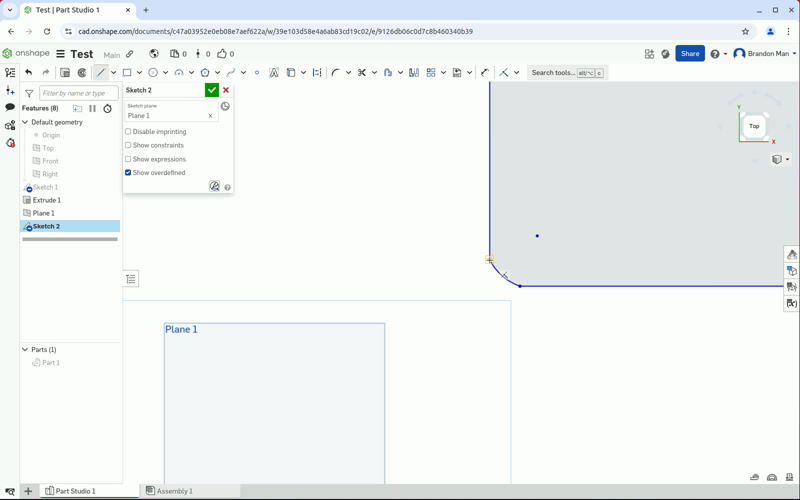
scroll(-6)
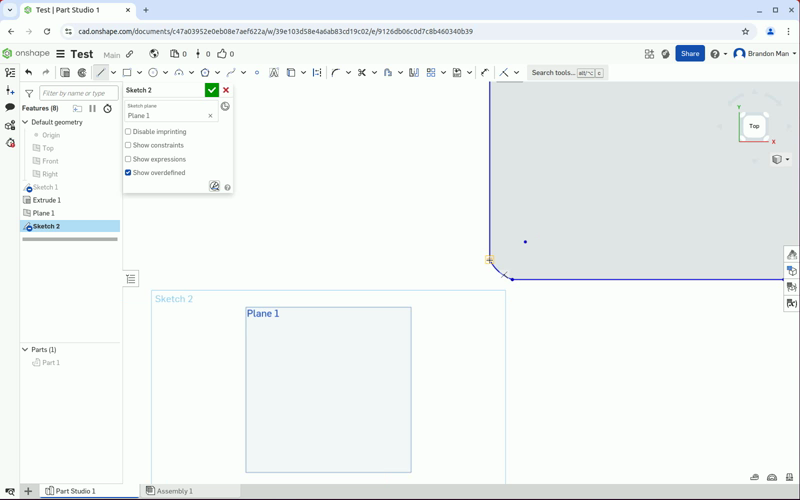
scroll(-6)
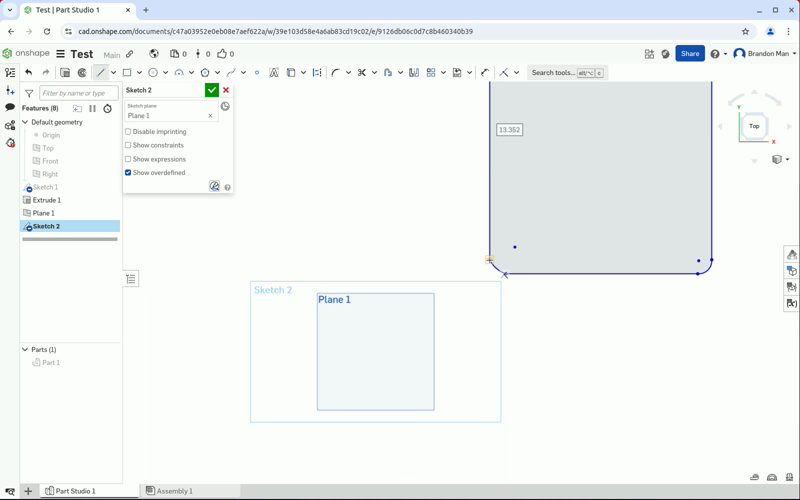
scroll(-6)
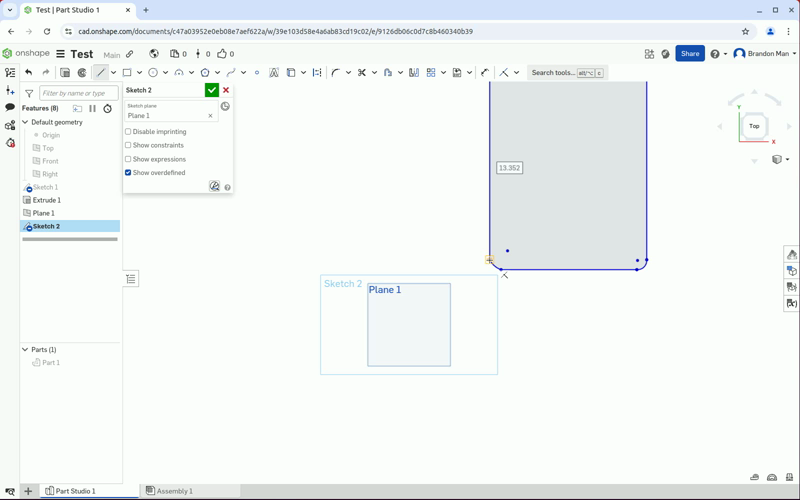
scroll(-6)
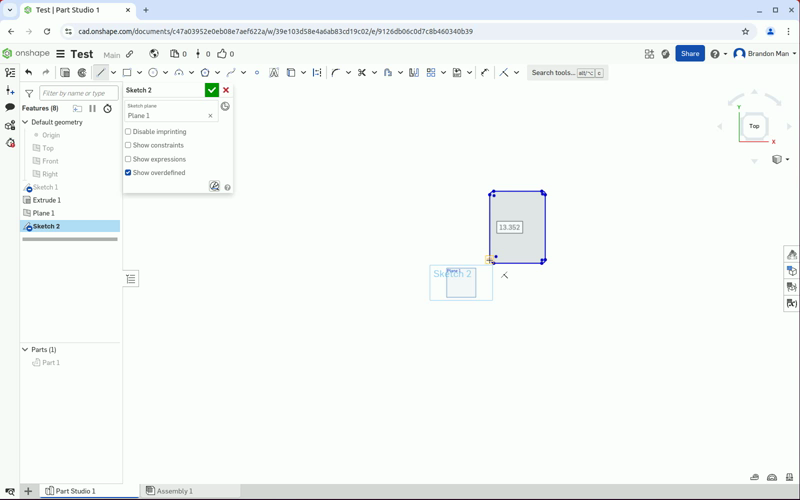
key(esc)
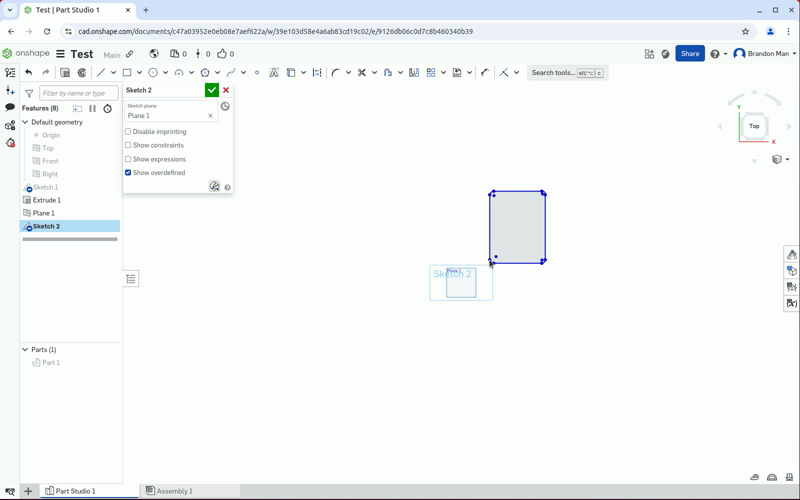
mouse_move(536, 244)
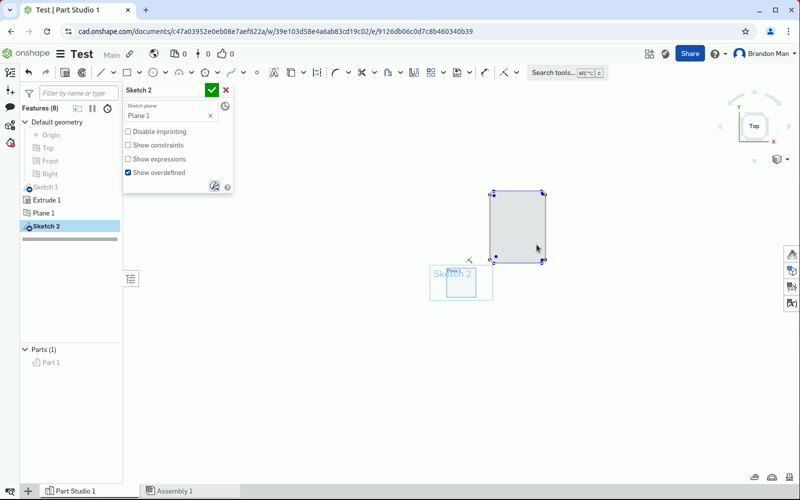
click(536, 244)
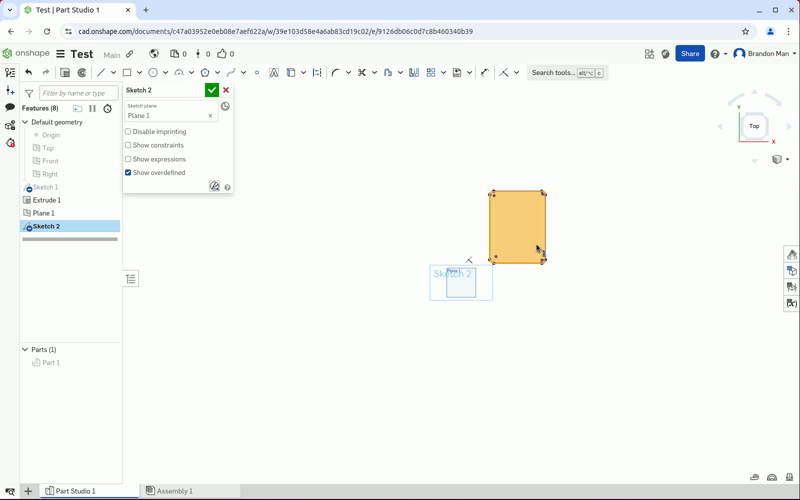
mouse_move(73, 352)
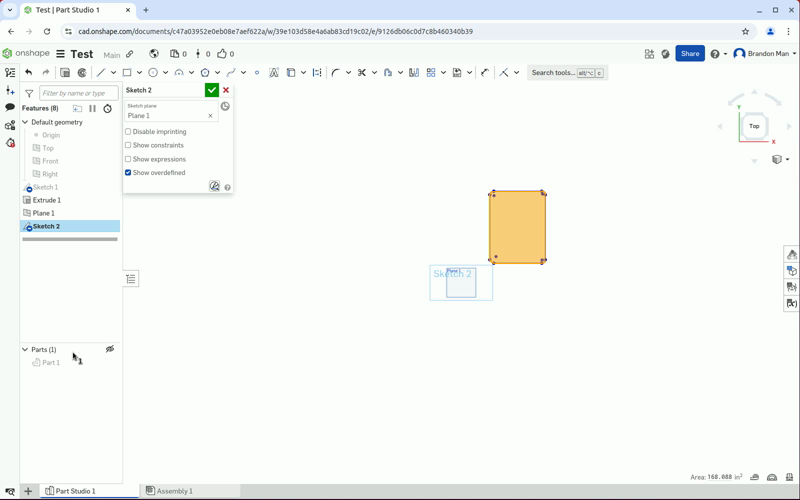
key(shift+y)
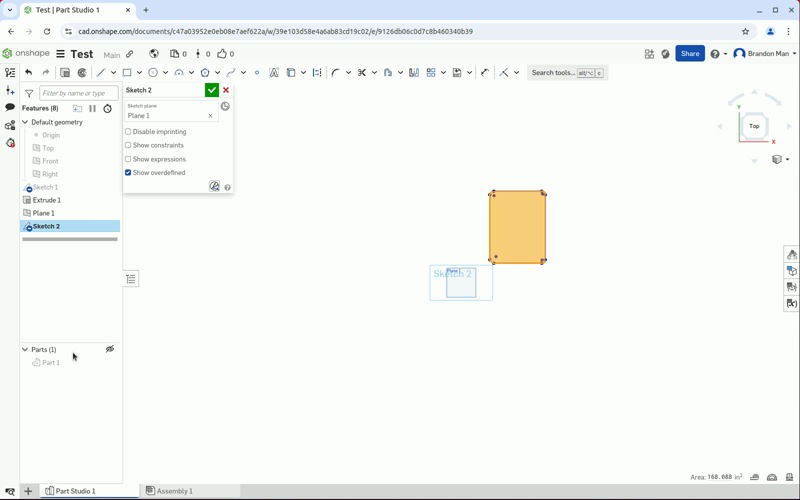
key(shift+e)
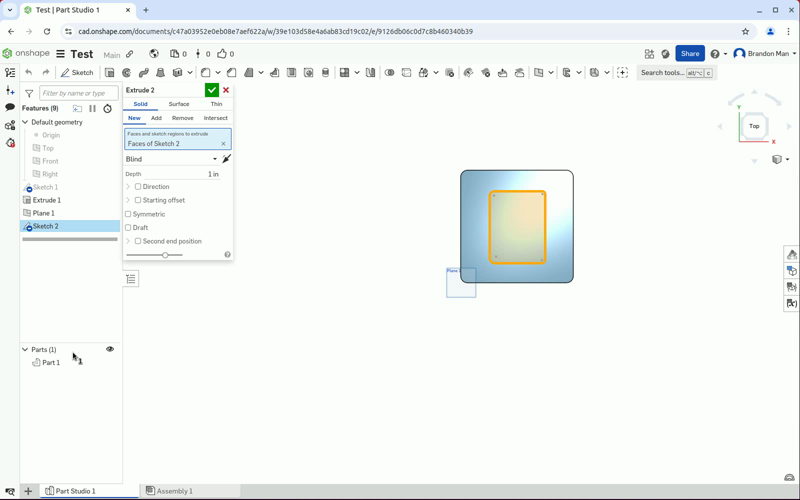
mouse_move(143, 106)
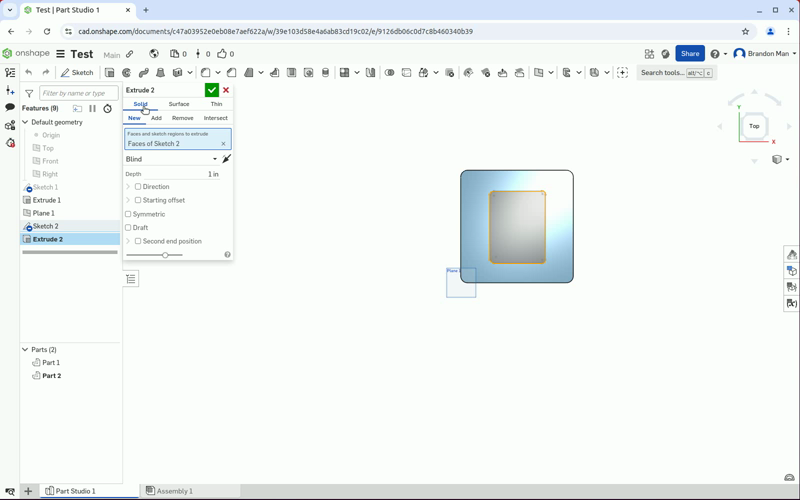
click(143, 106)
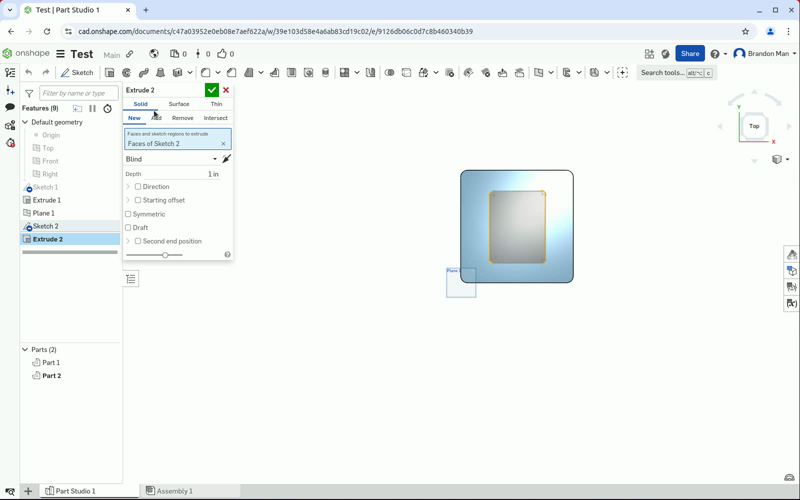
mouse_move(186, 120)
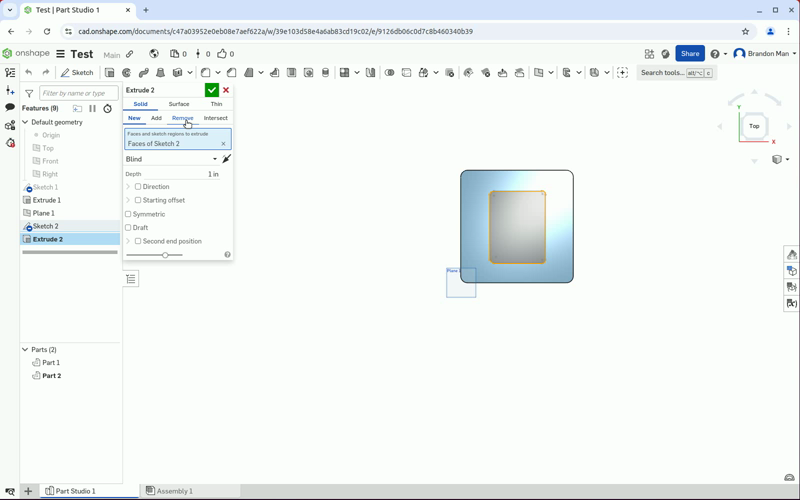
click(186, 120)
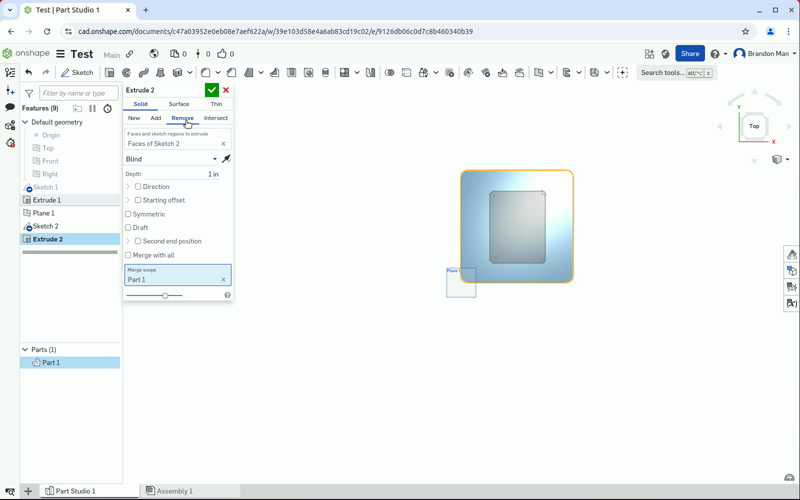
key(tab, 4)
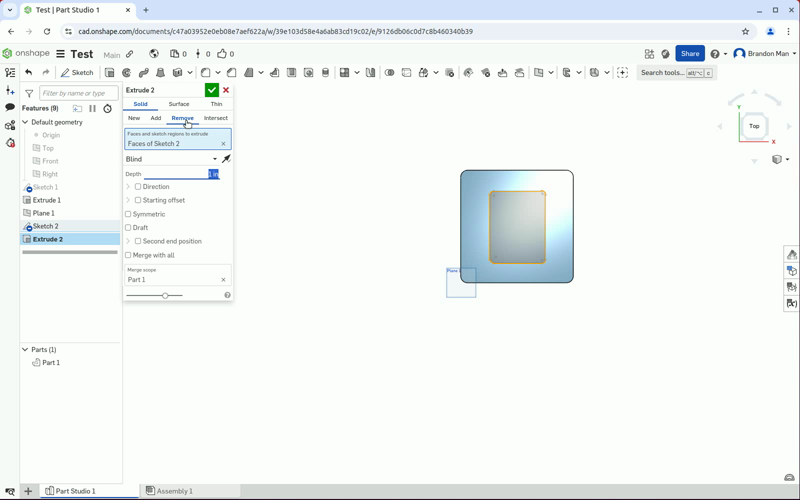
text(1.926)
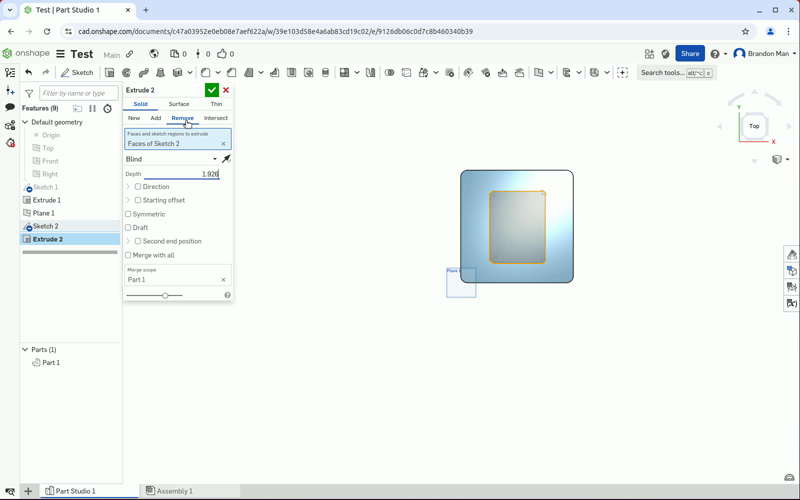
key(tab, 6)
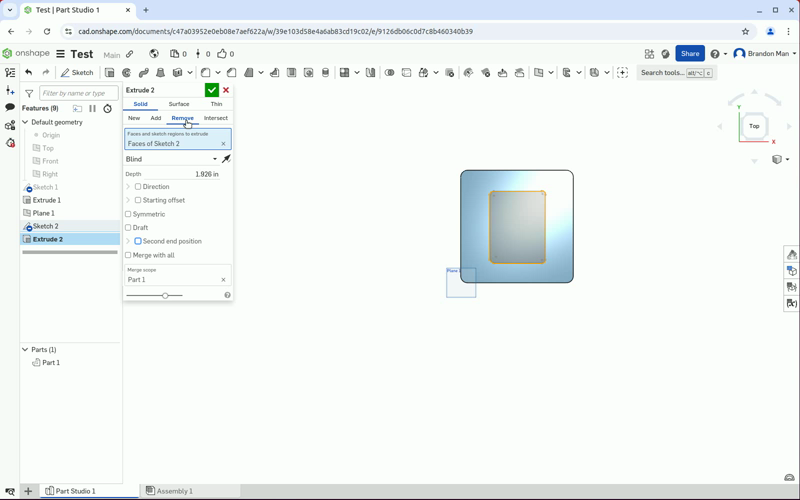
key(space)
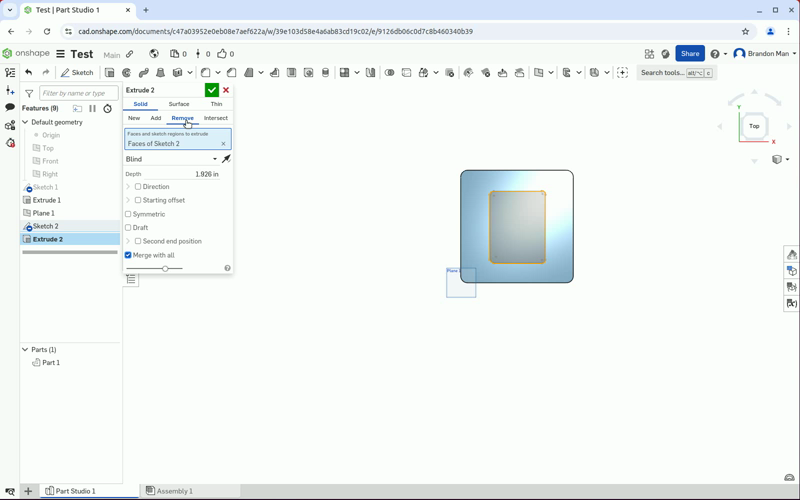
key(enter)
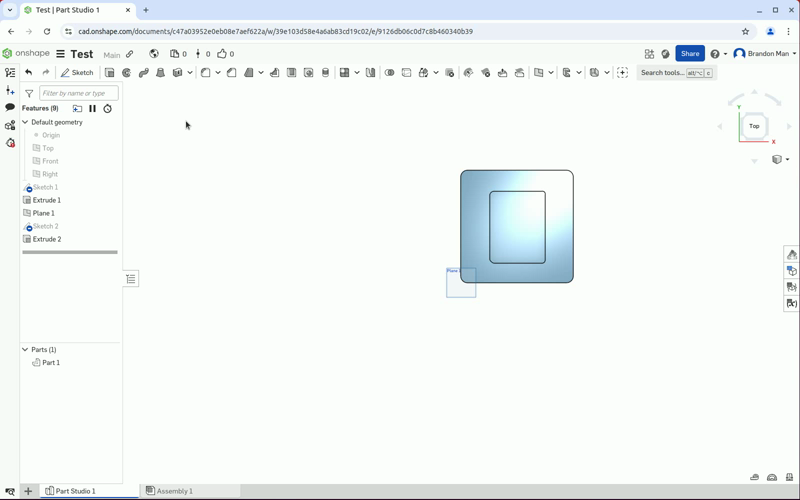
key(shift+h)
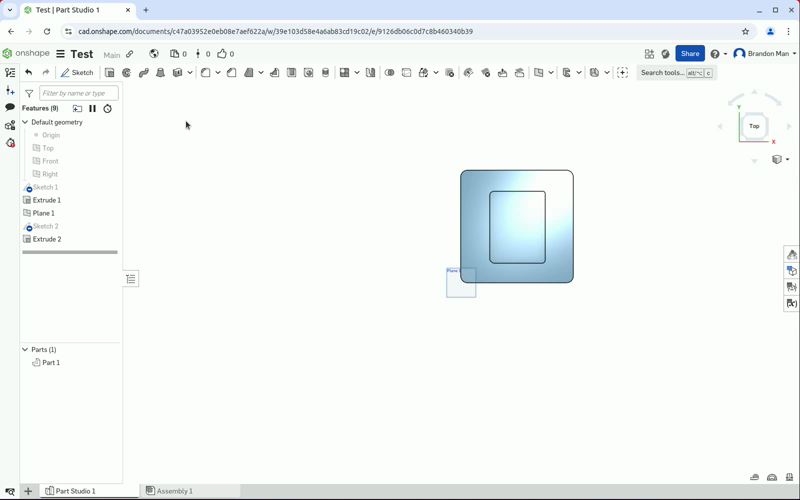
key(shift+h)
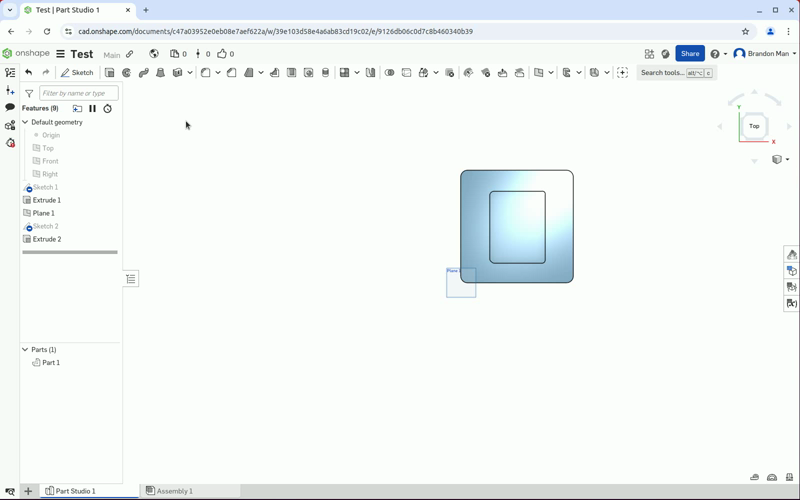
mouse_move(73, 189)
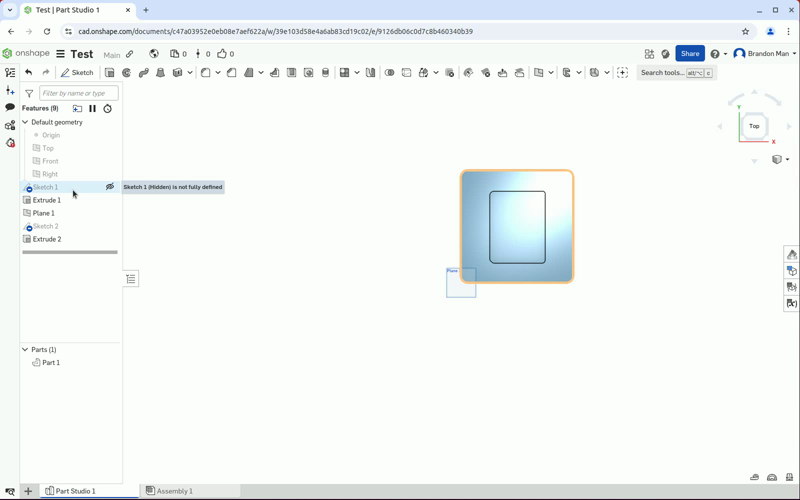
click(73, 189)
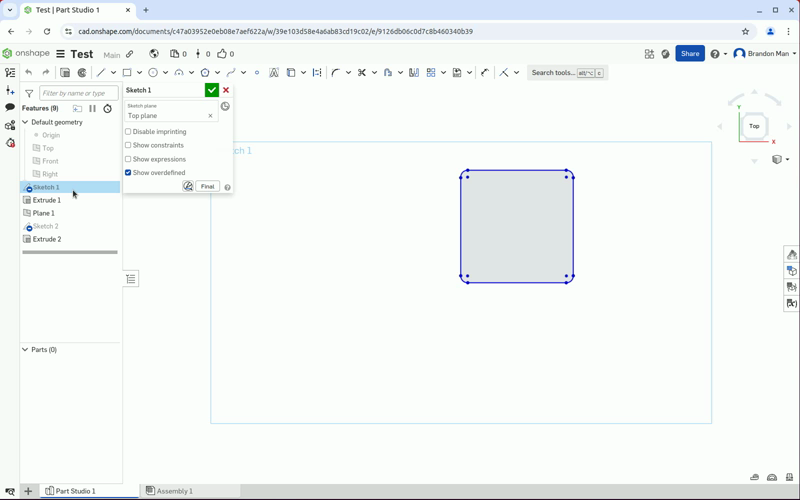
mouse_move(229, 92)
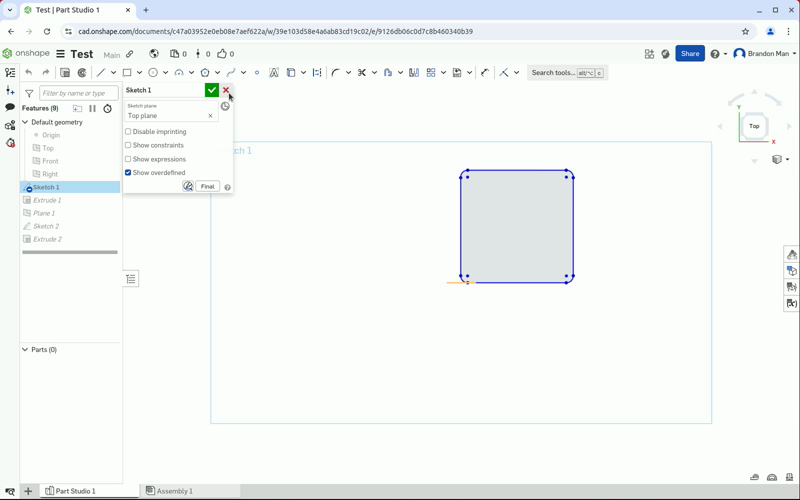
click(229, 92)
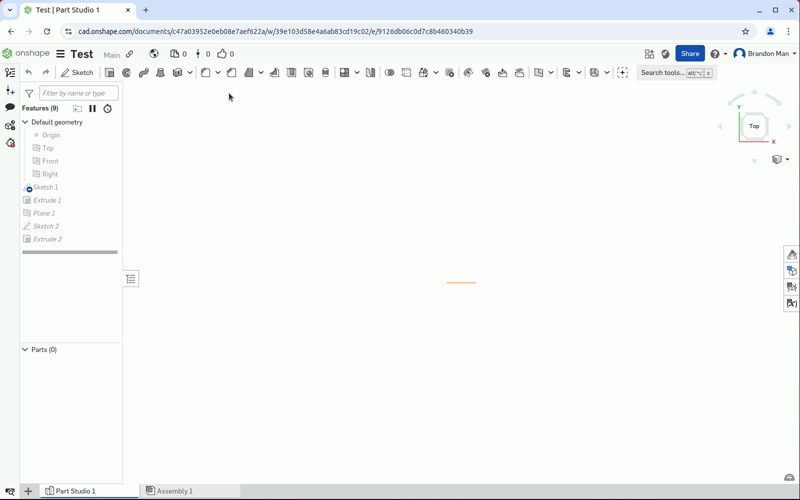
key(shift+s)
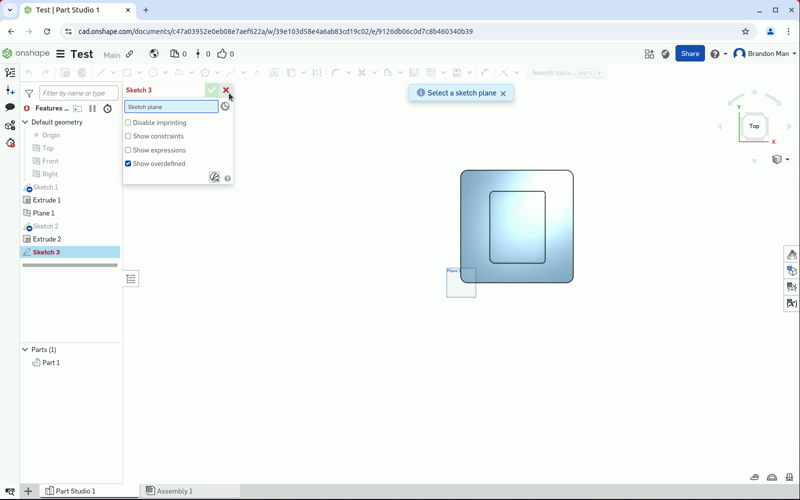
mouse_move(73, 215)
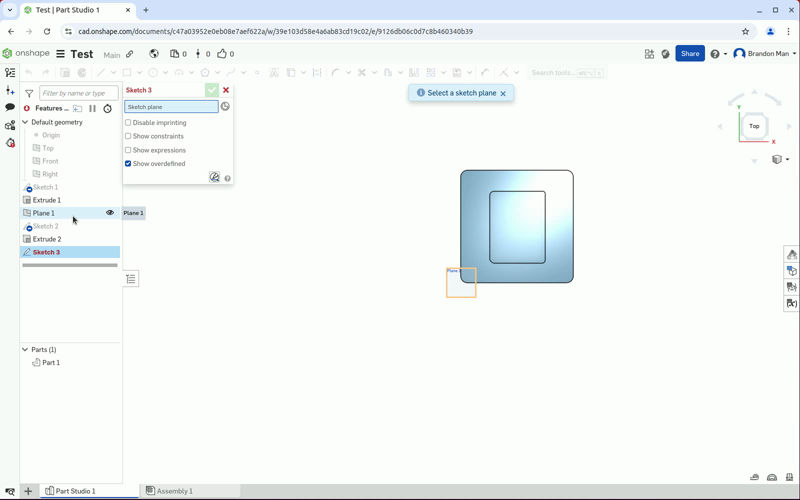
click(73, 215)
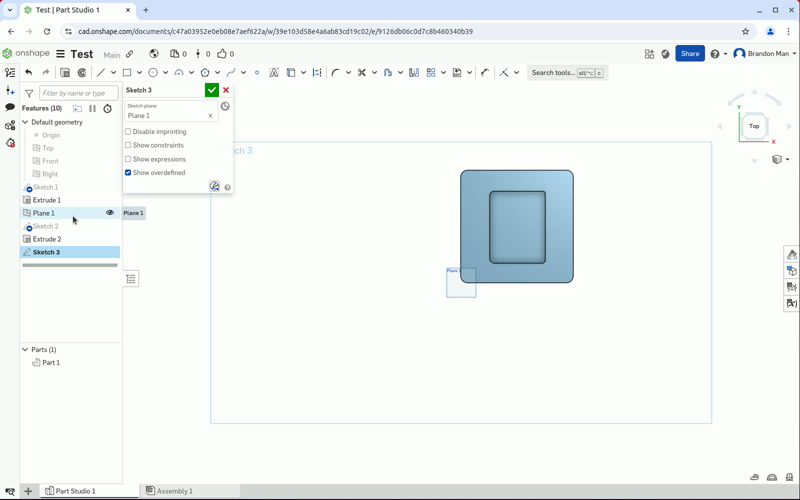
mouse_move(73, 352)
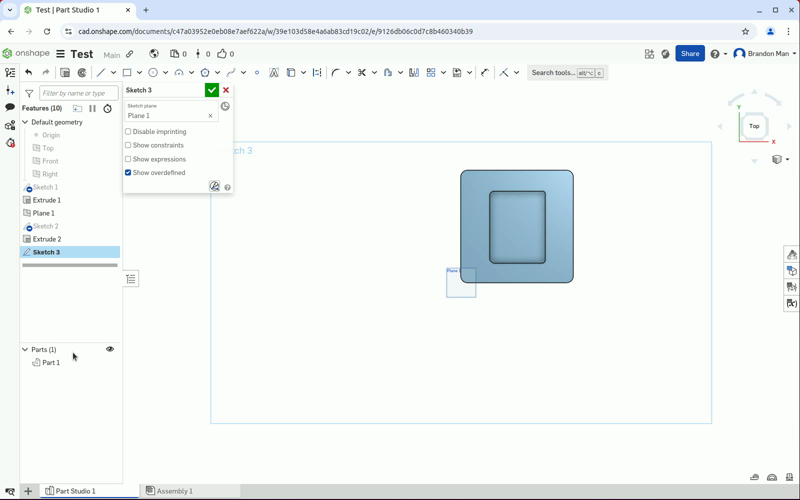
key(y)
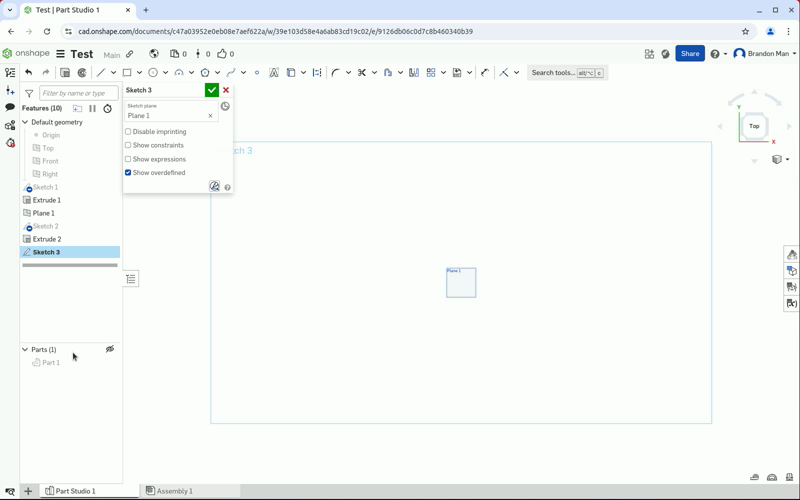
key(c)
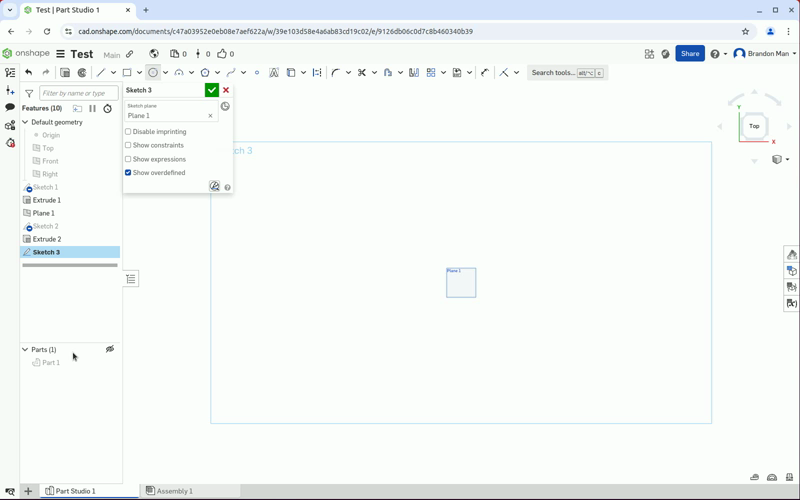
key_down(shift)
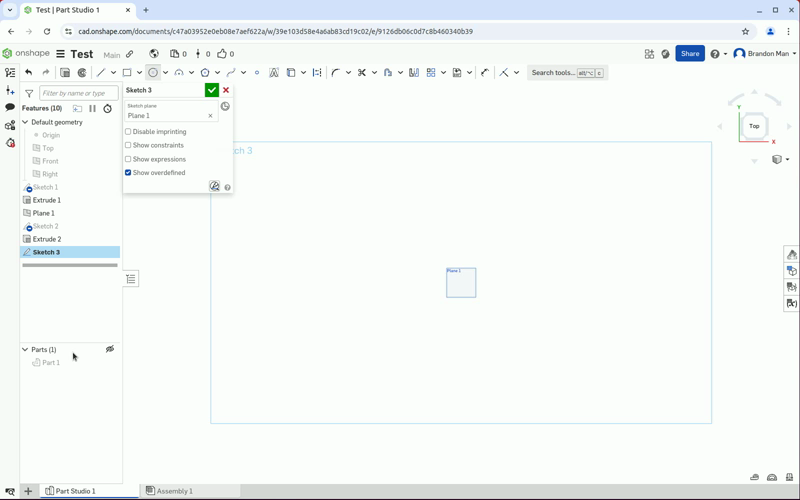
mouse_move(518, 226)
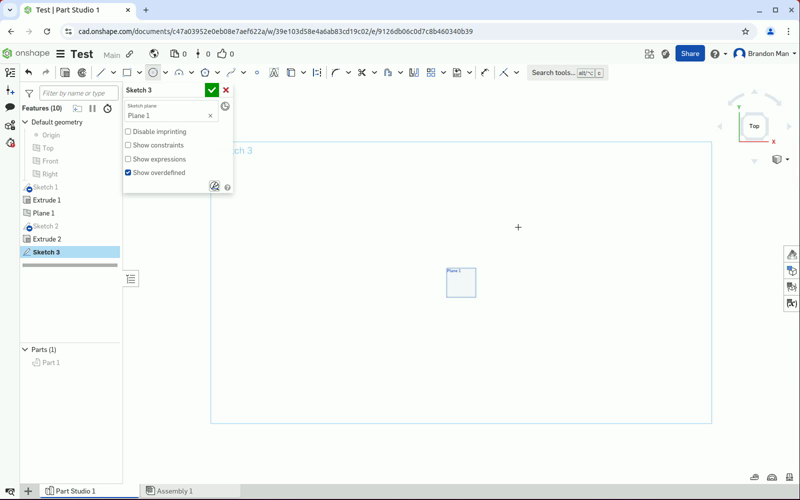
click(518, 226)
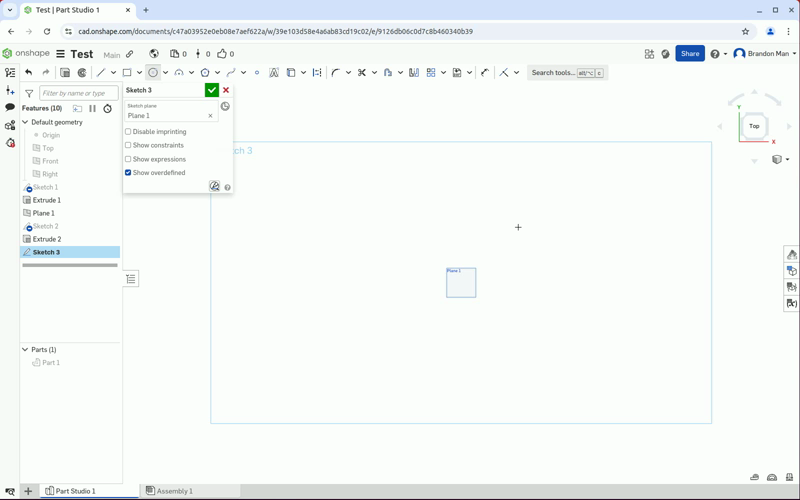
key_up(shift)
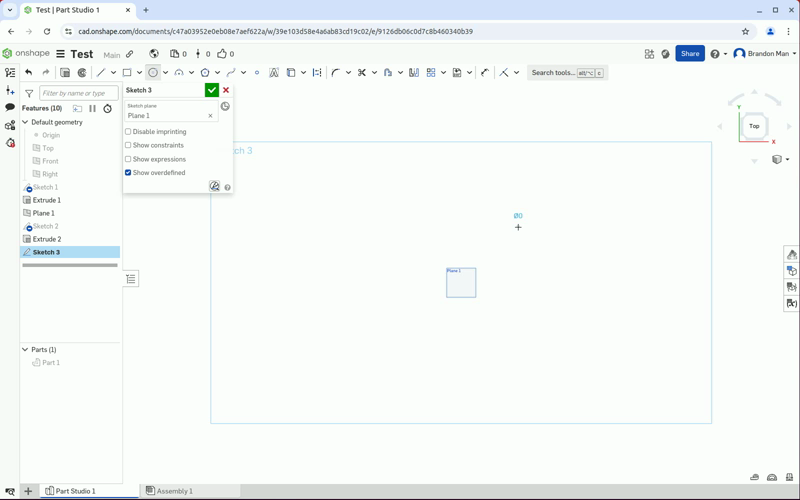
mouse_move(569, 226)
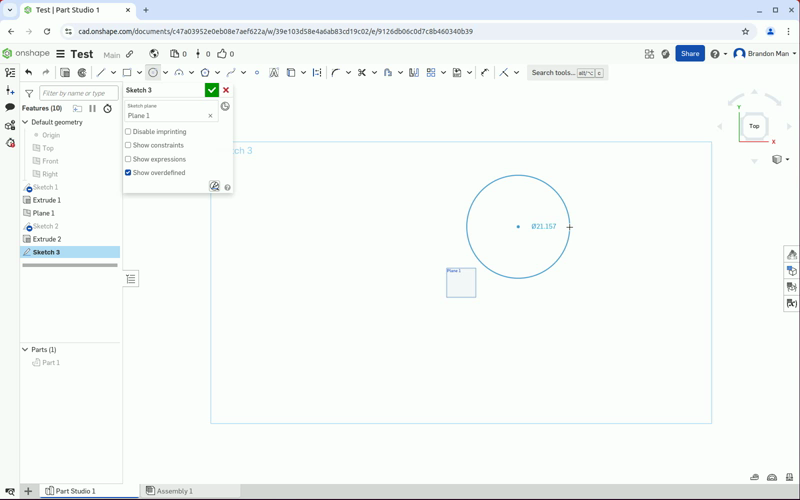
click(569, 226)
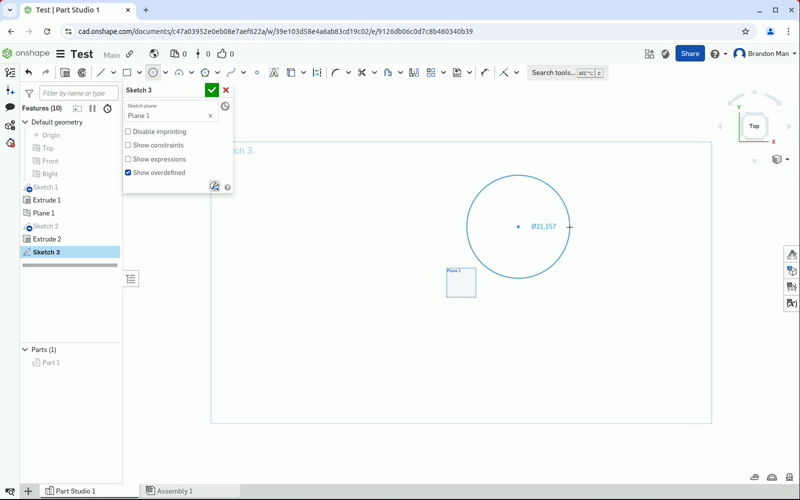
key(esc)
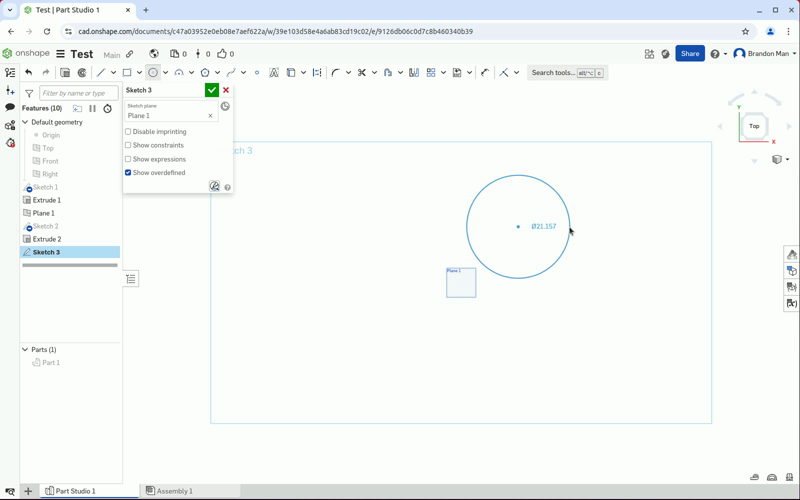
key(c)
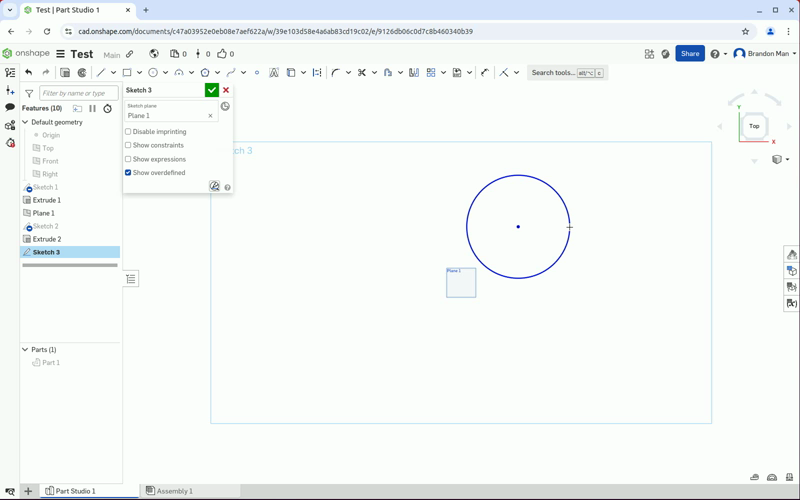
key_down(shift)
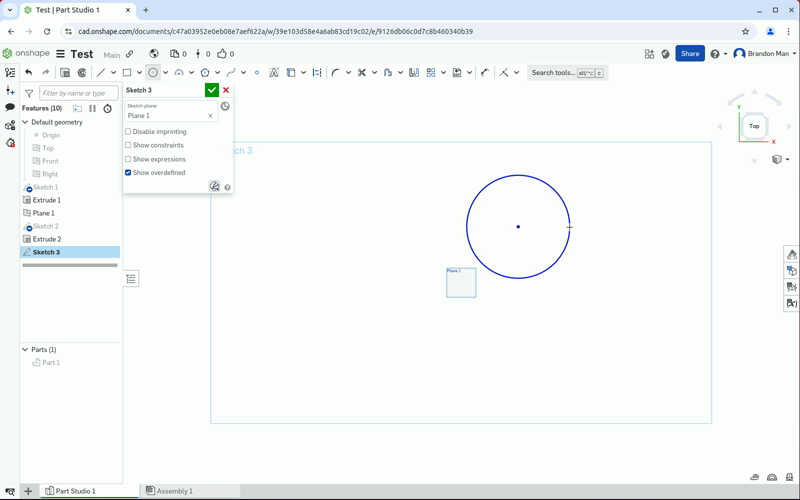
mouse_move(518, 226)
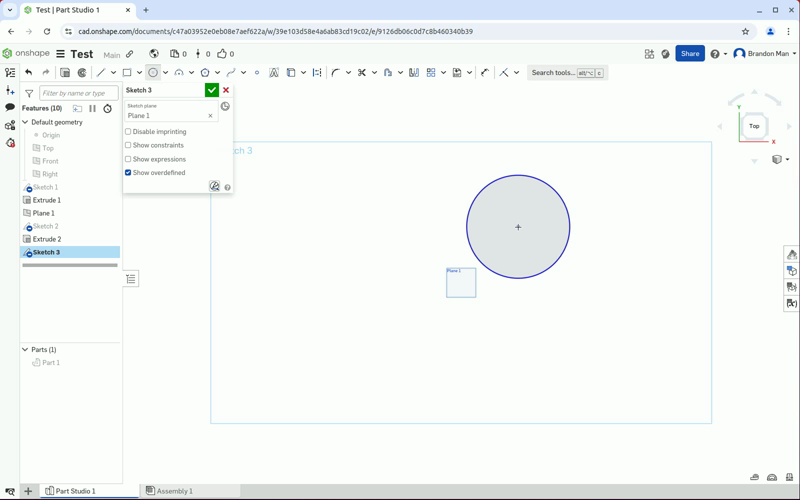
click(518, 226)
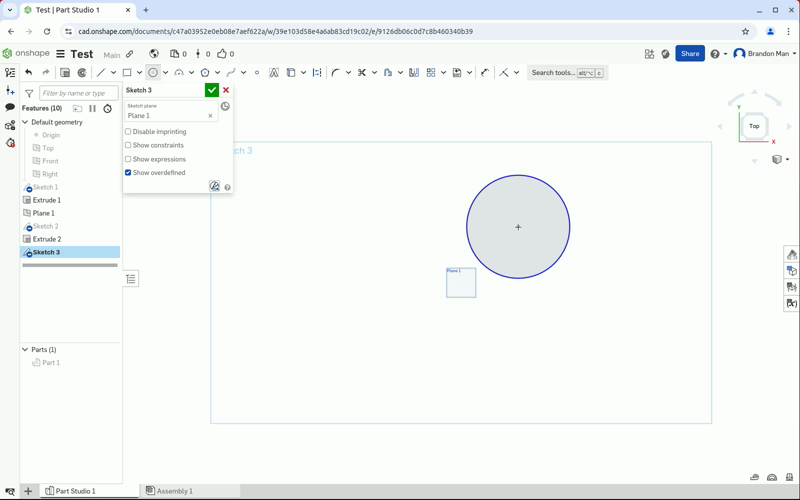
key_up(shift)
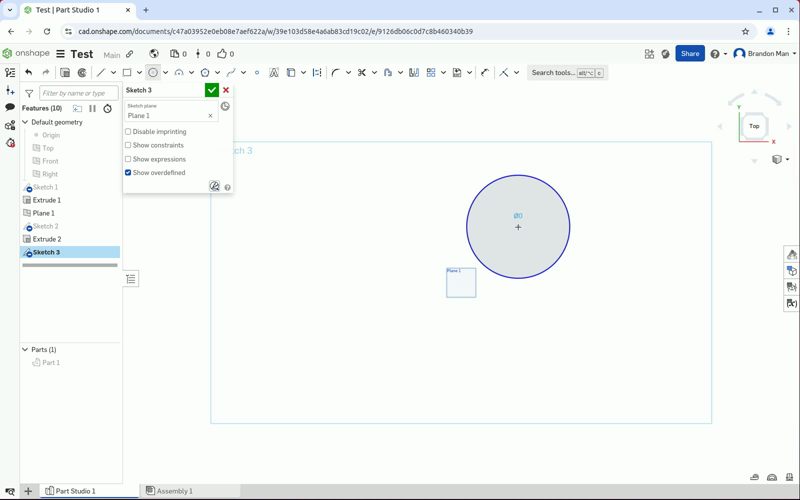
mouse_move(568, 226)
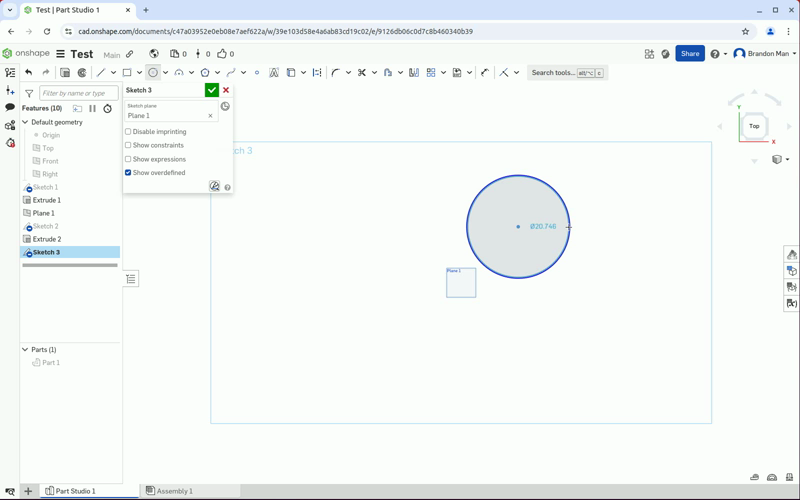
scroll(6)
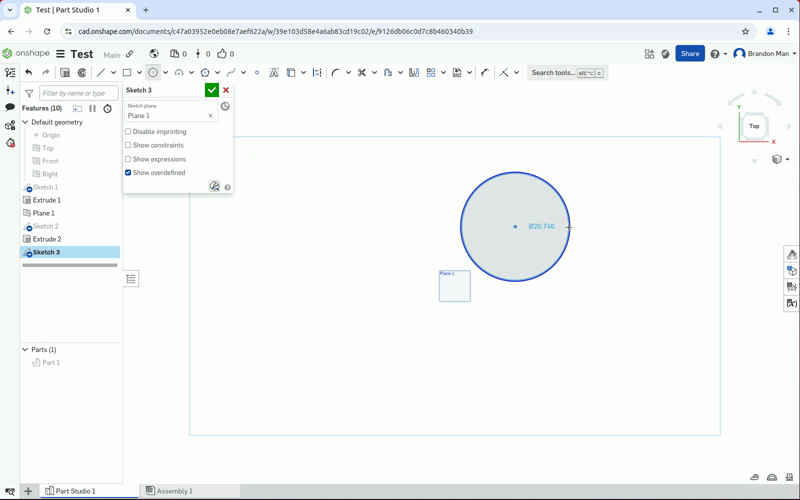
scroll(6)
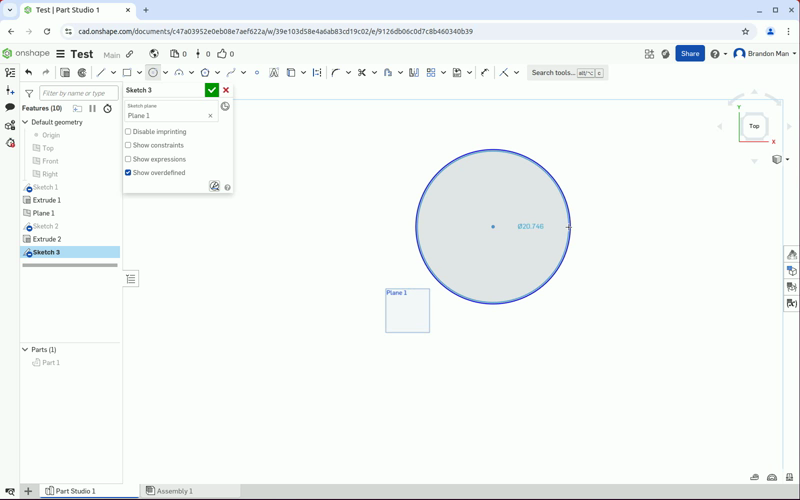
scroll(6)
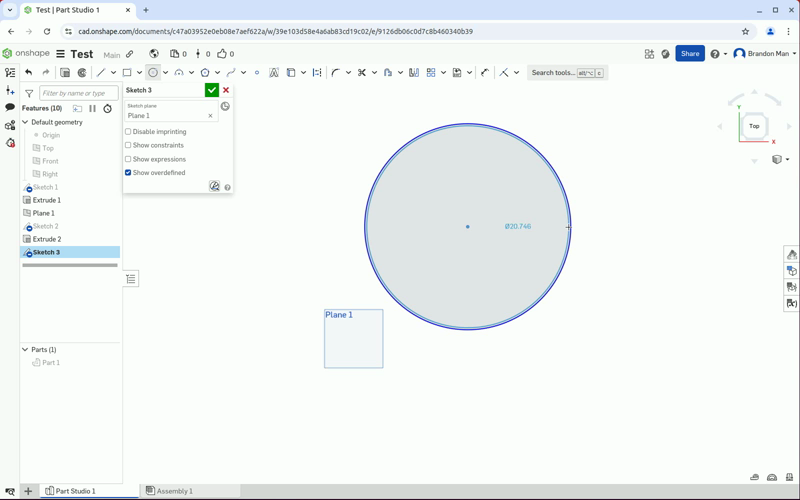
scroll(6)
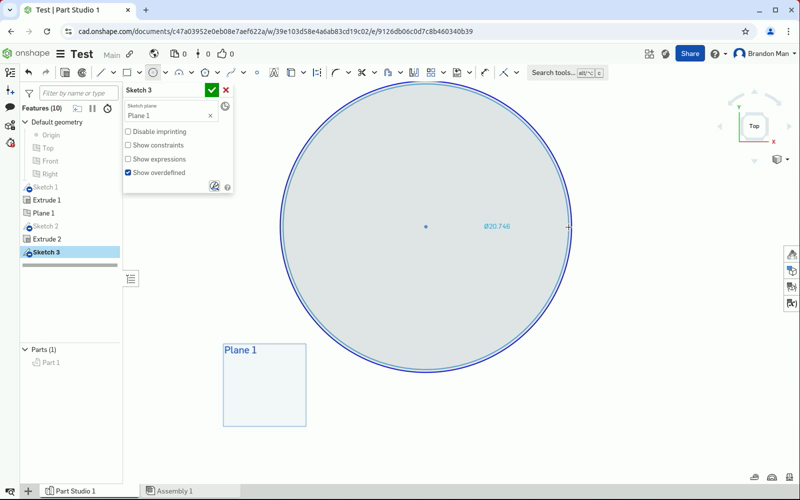
scroll(6)
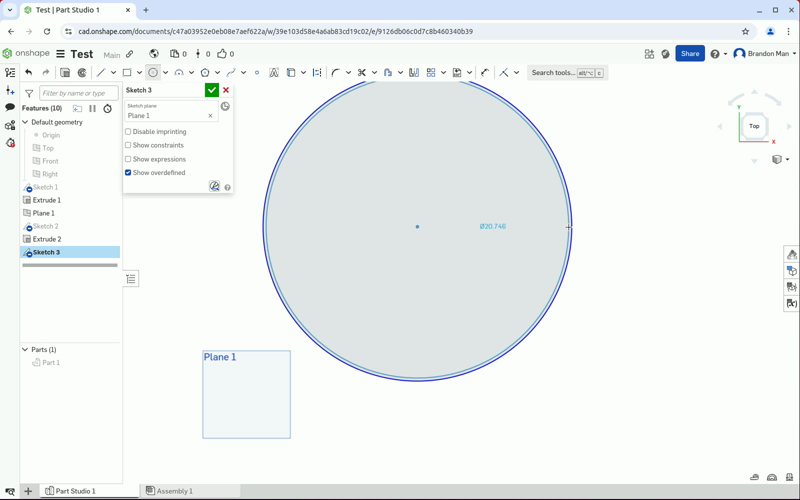
scroll(6)
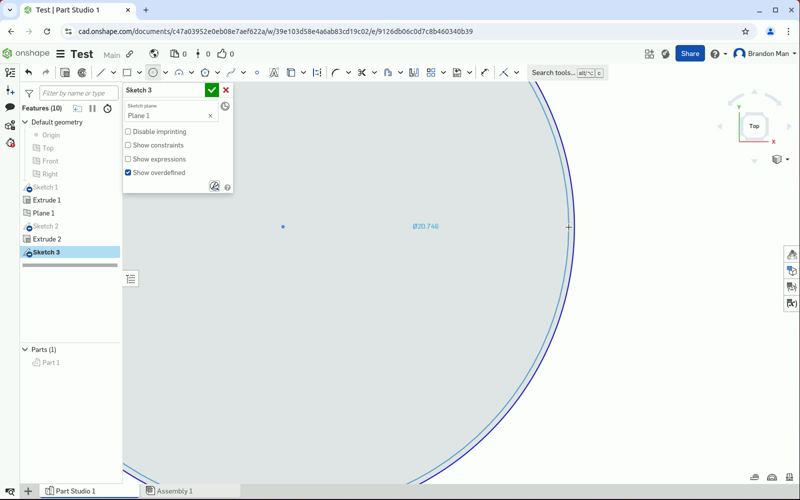
scroll(6)
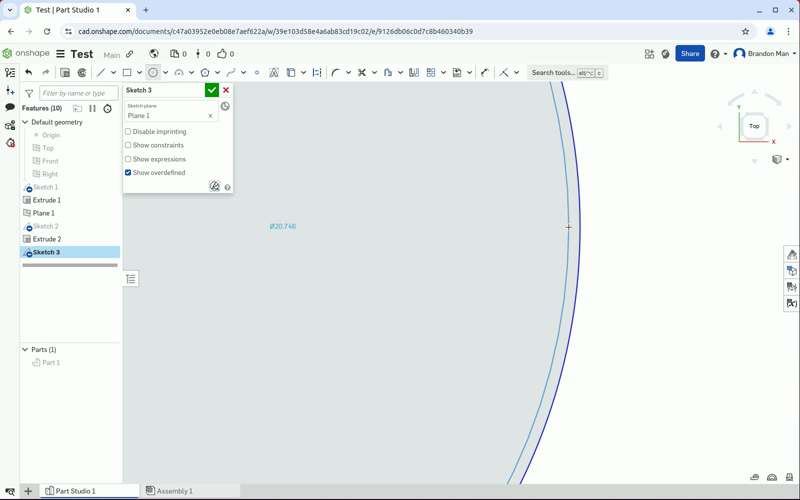
click(568, 226)
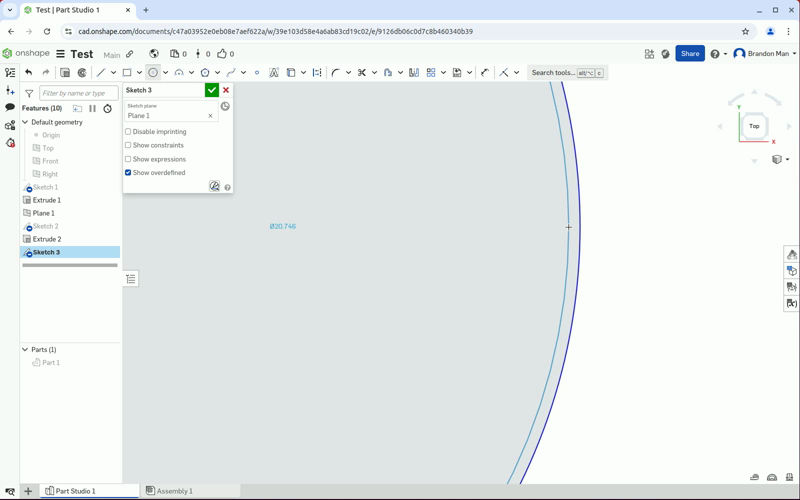
scroll(-6)
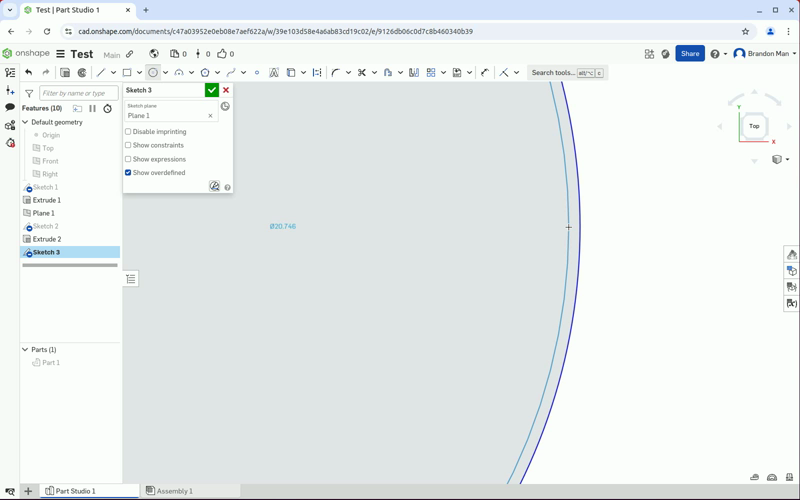
scroll(-6)
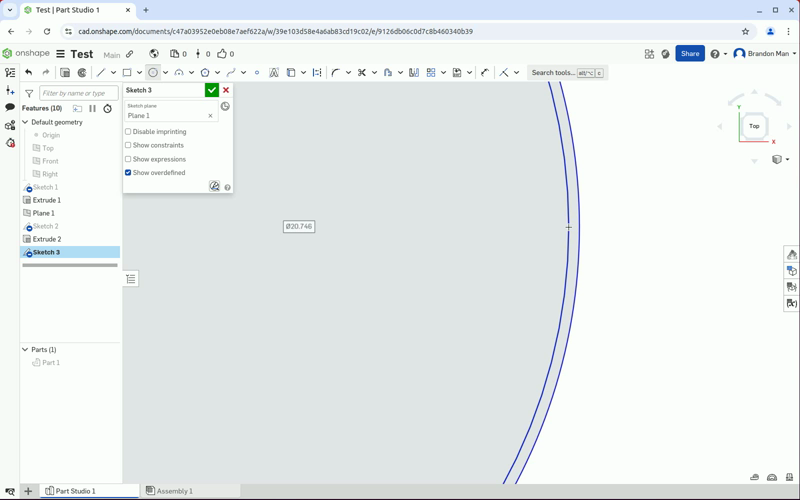
scroll(-6)
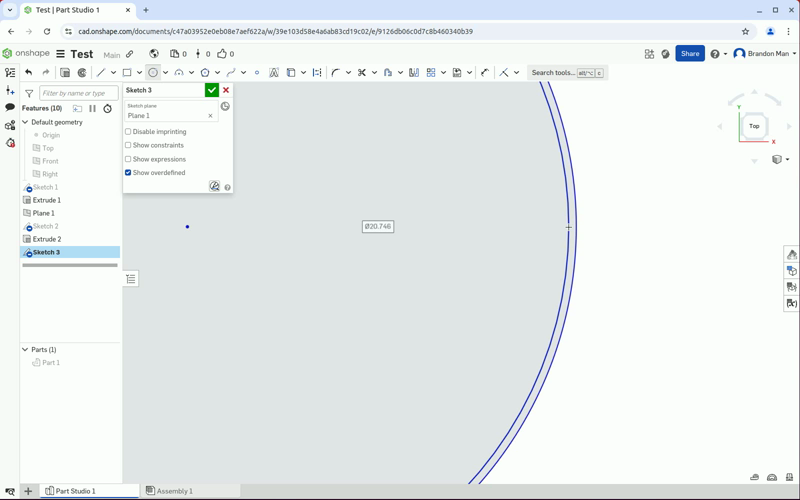
scroll(-6)
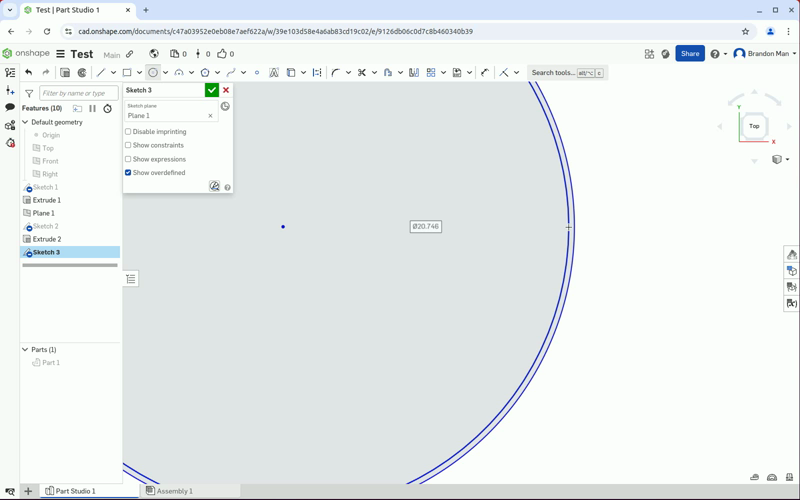
scroll(-6)
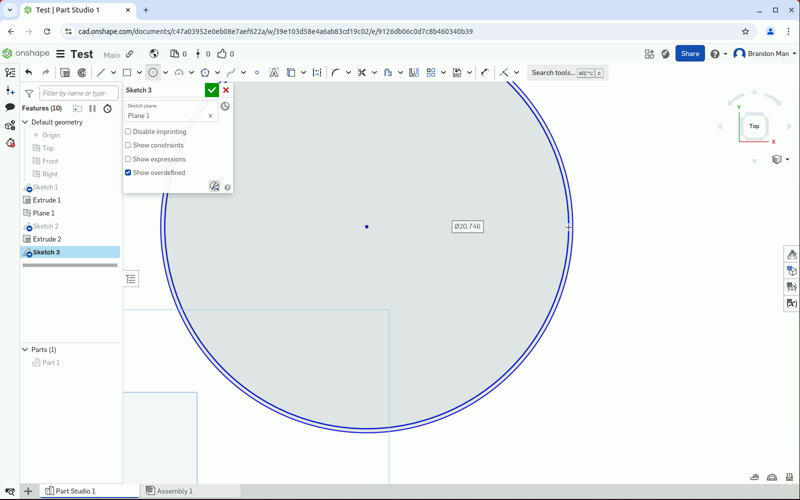
scroll(-6)
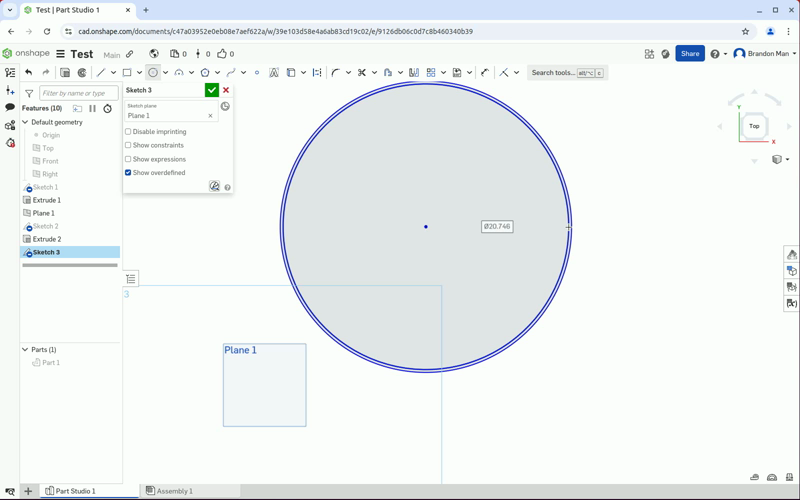
scroll(-6)
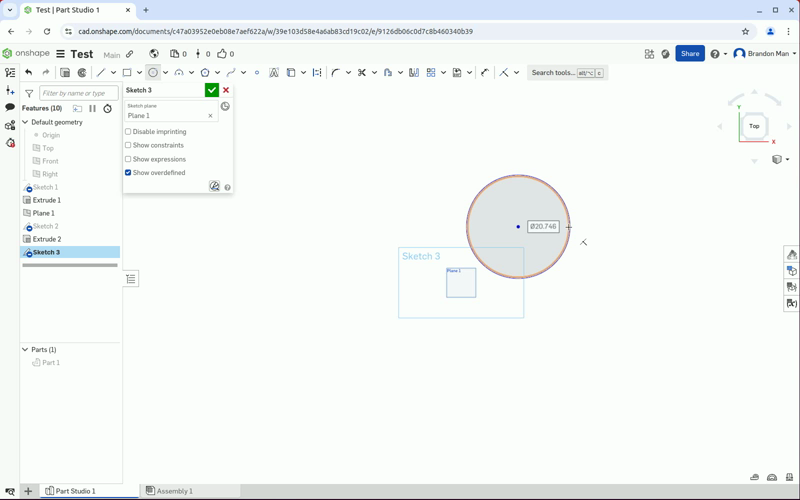
key(esc)
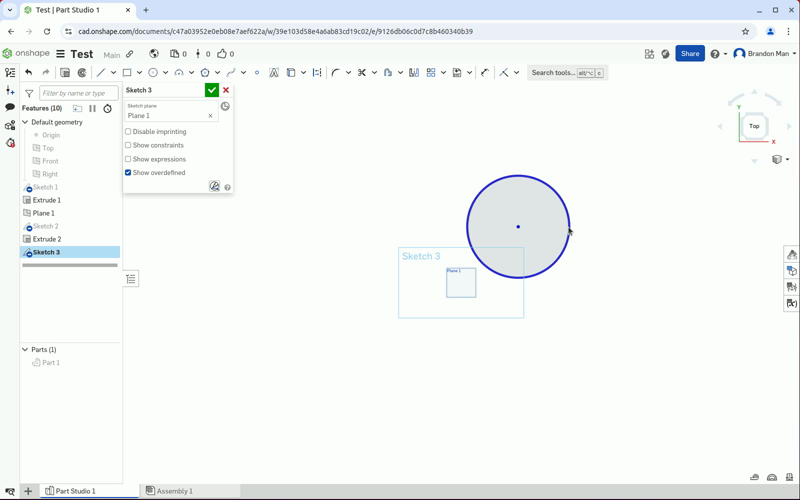
mouse_move(466, 230)
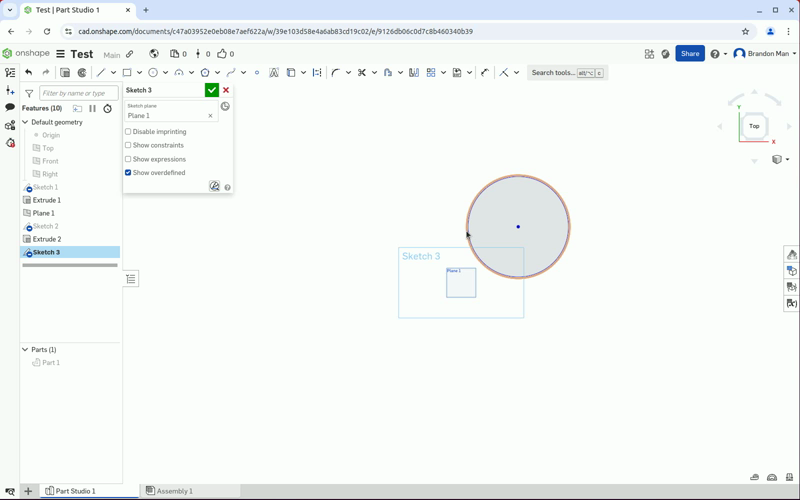
scroll(6)
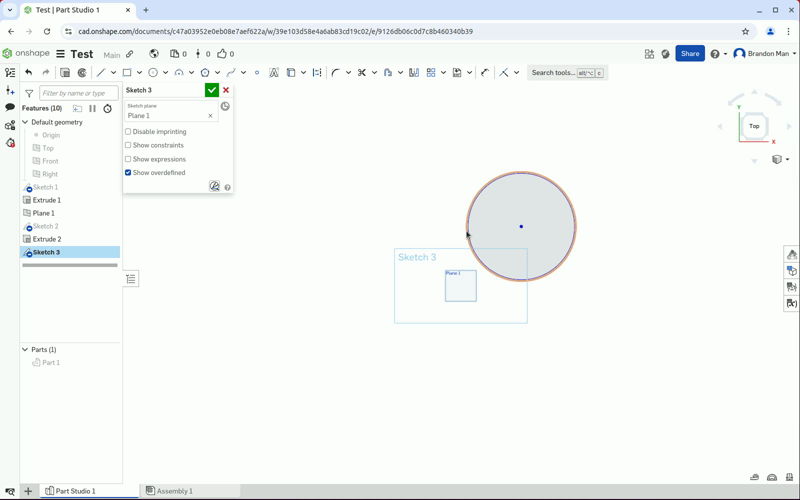
scroll(6)
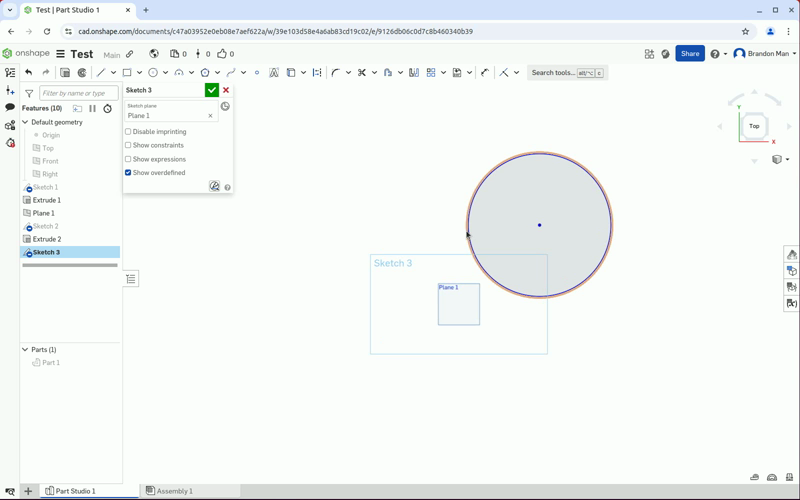
scroll(6)
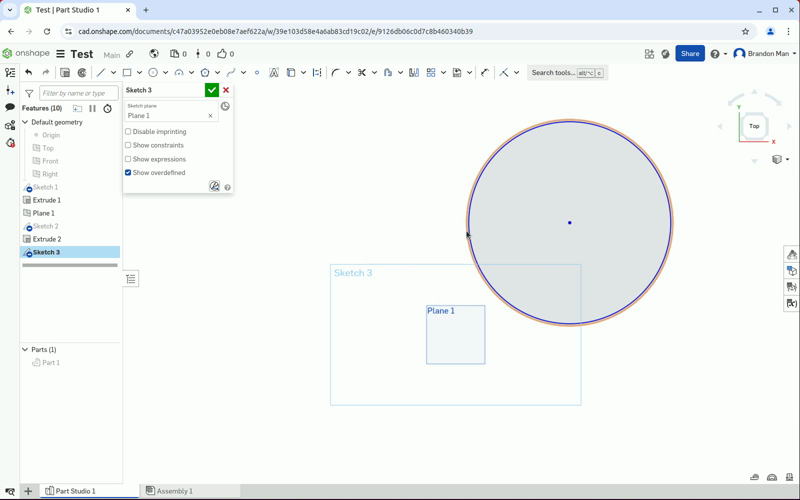
scroll(6)
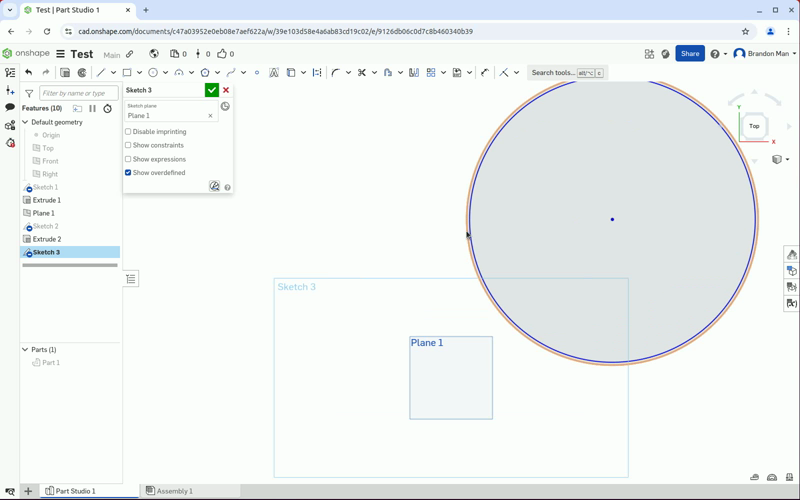
scroll(6)
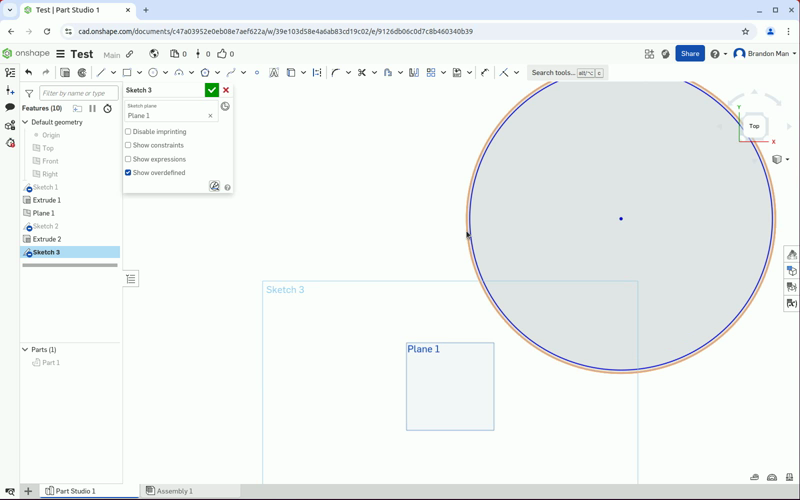
scroll(6)
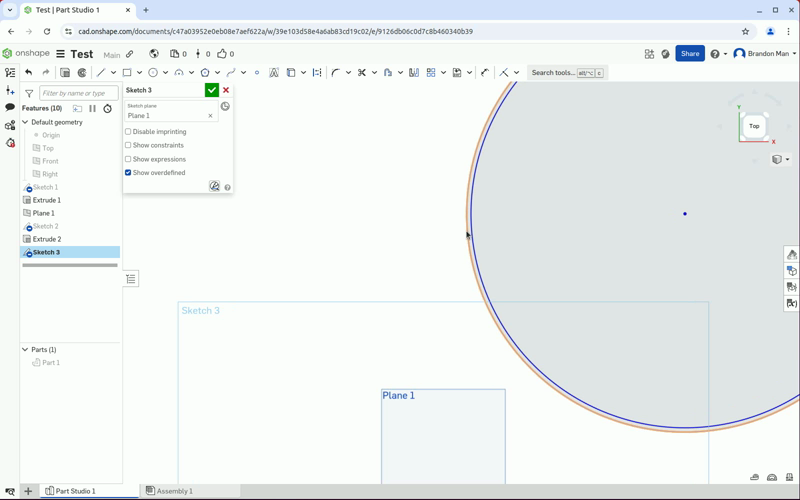
scroll(6)
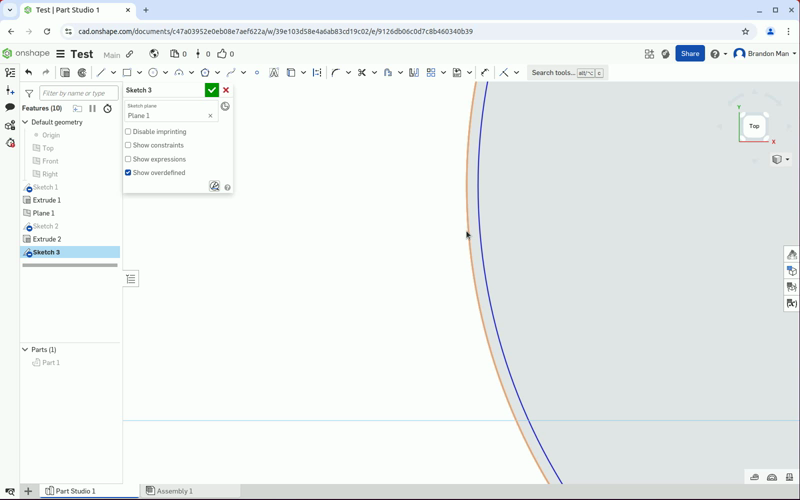
click(466, 230)
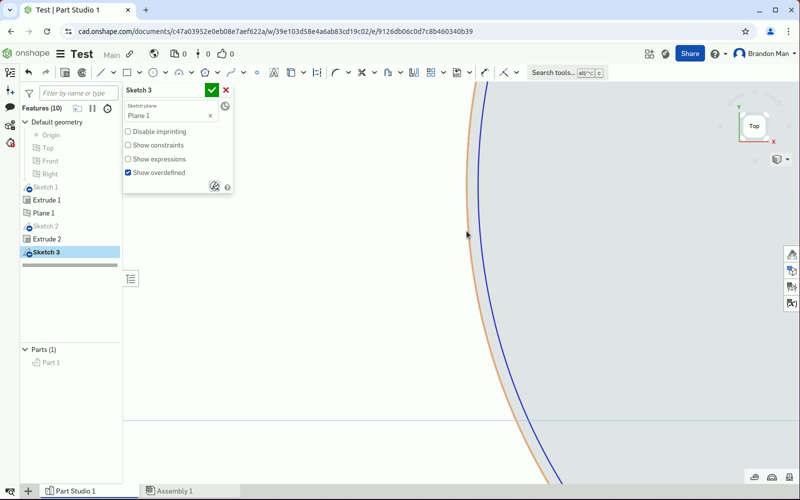
scroll(-6)
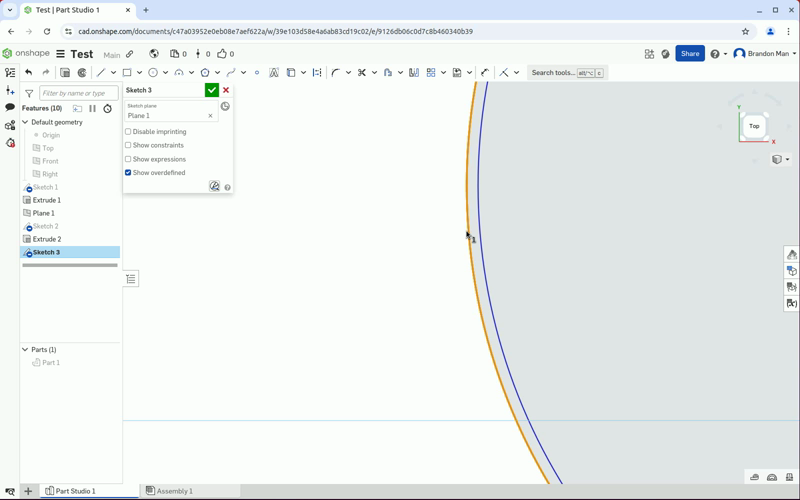
scroll(-6)
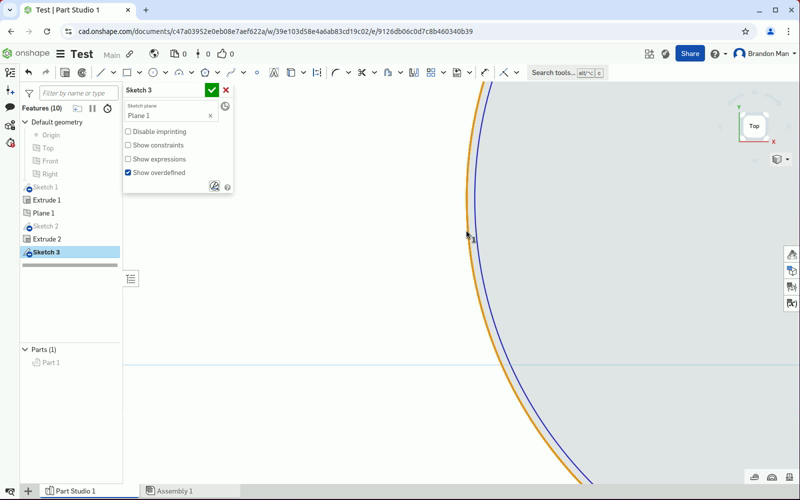
scroll(-6)
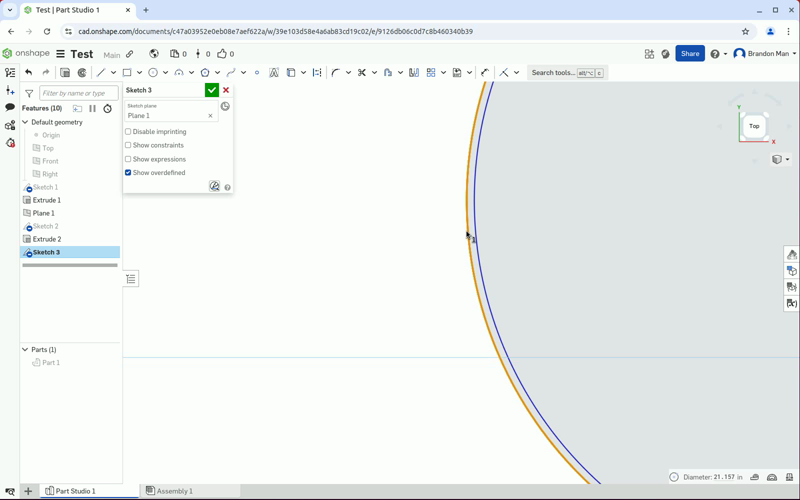
scroll(-6)
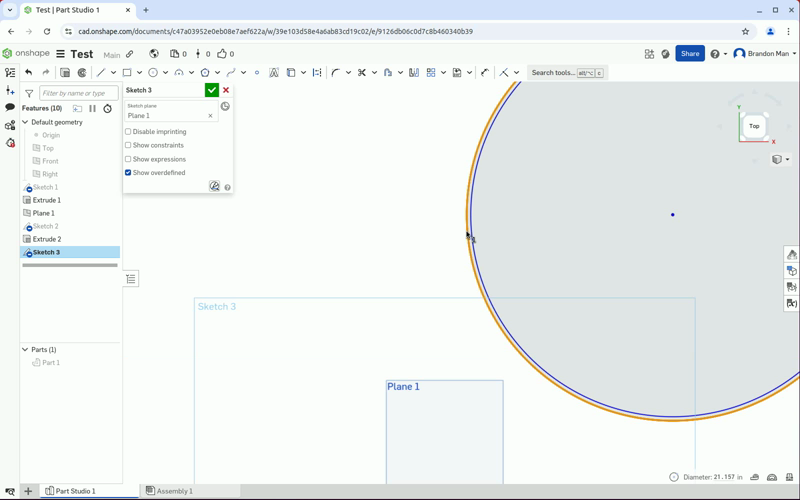
scroll(-6)
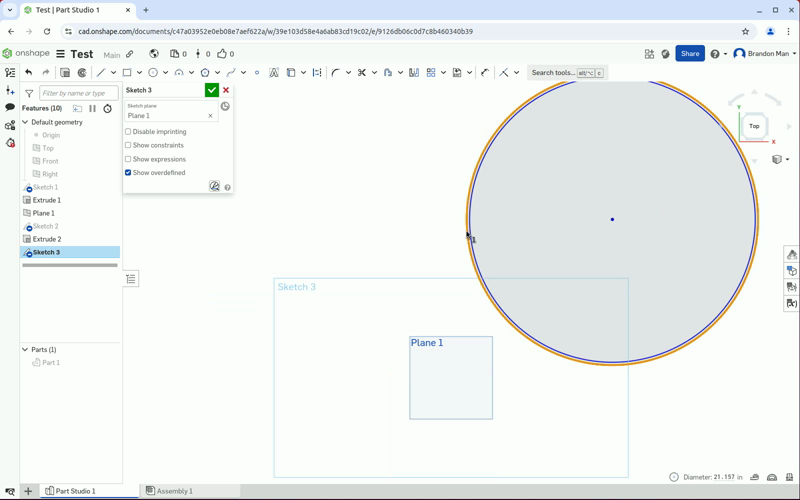
scroll(-6)
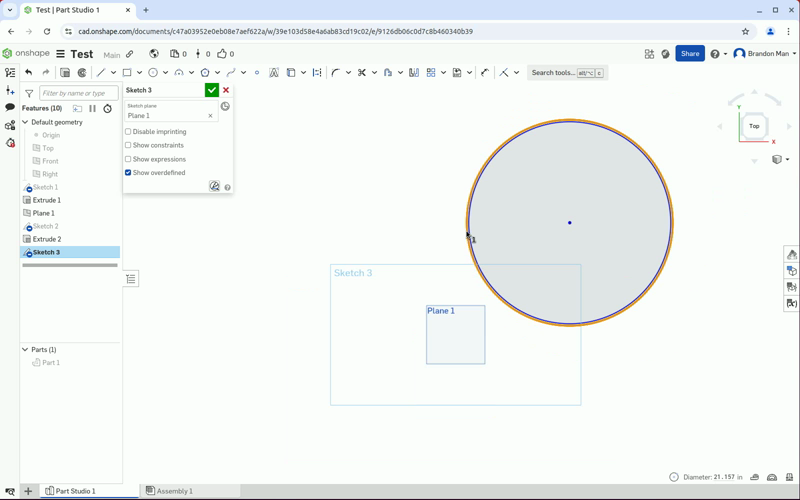
scroll(-6)
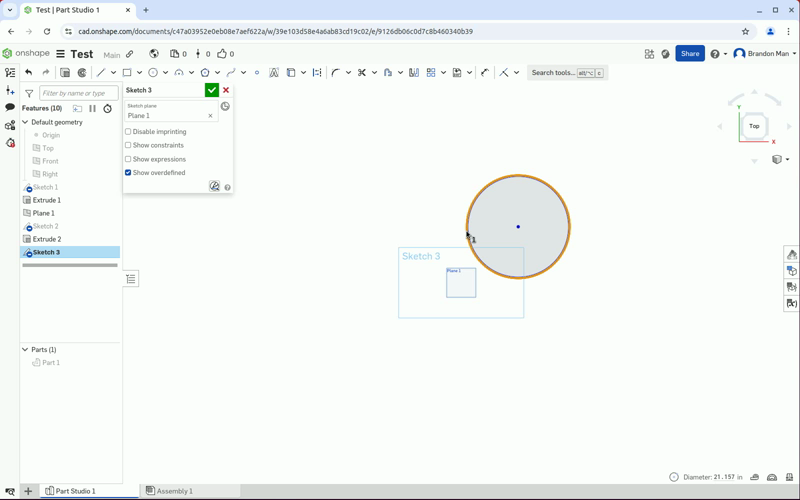
mouse_move(73, 352)
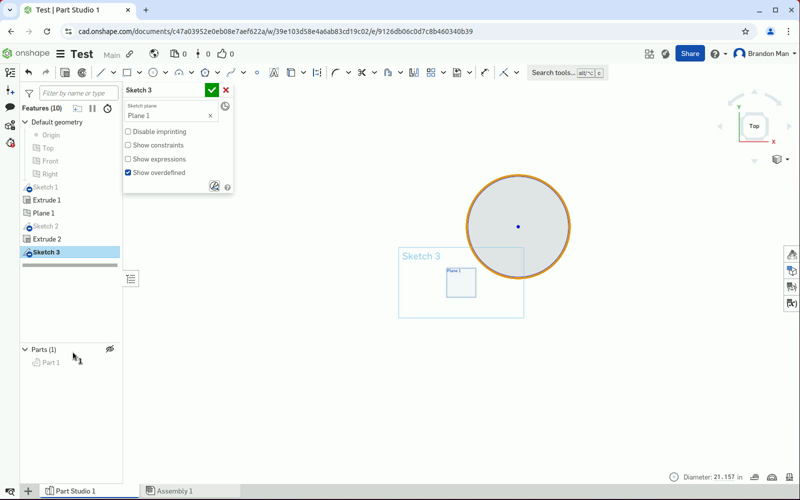
key(shift+y)
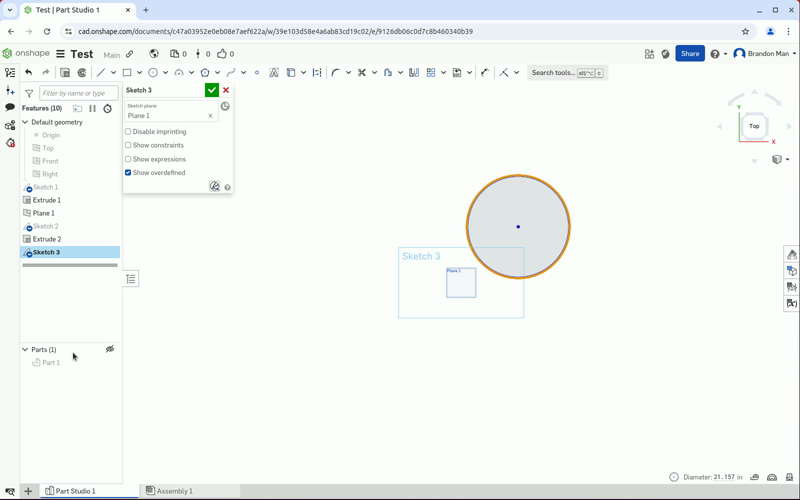
key(shift+e)
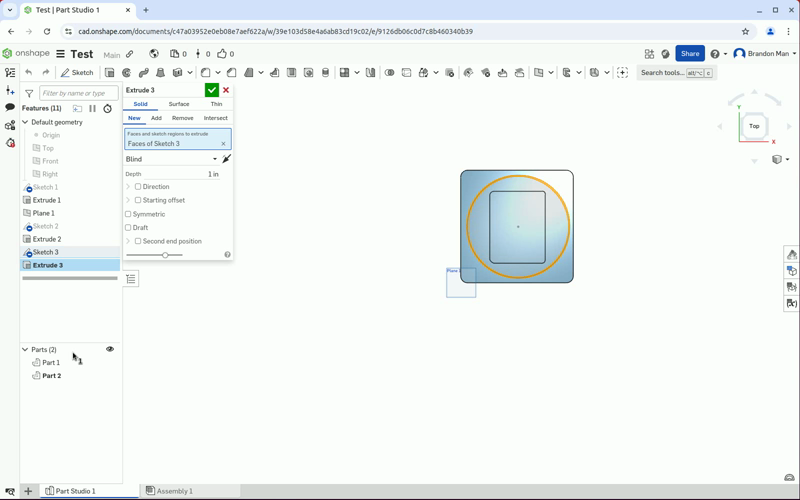
mouse_move(143, 106)
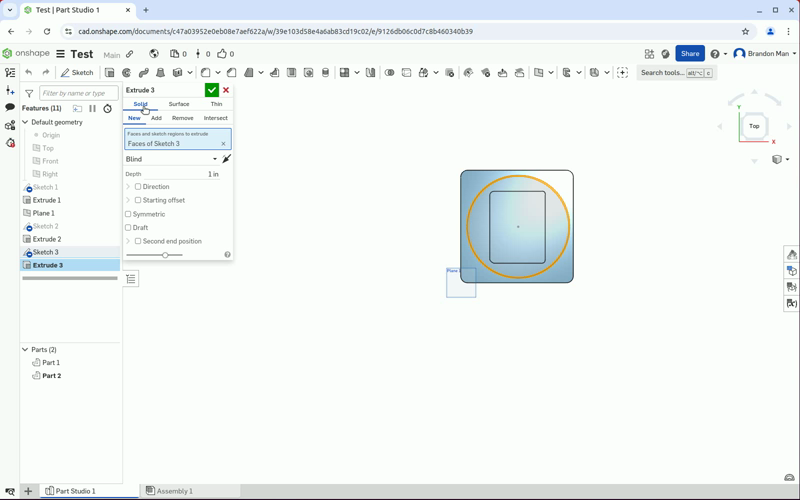
click(143, 106)
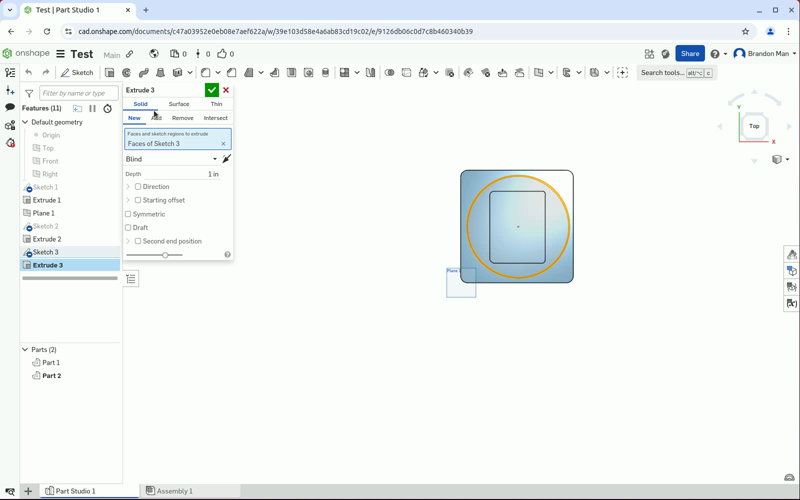
mouse_move(186, 120)
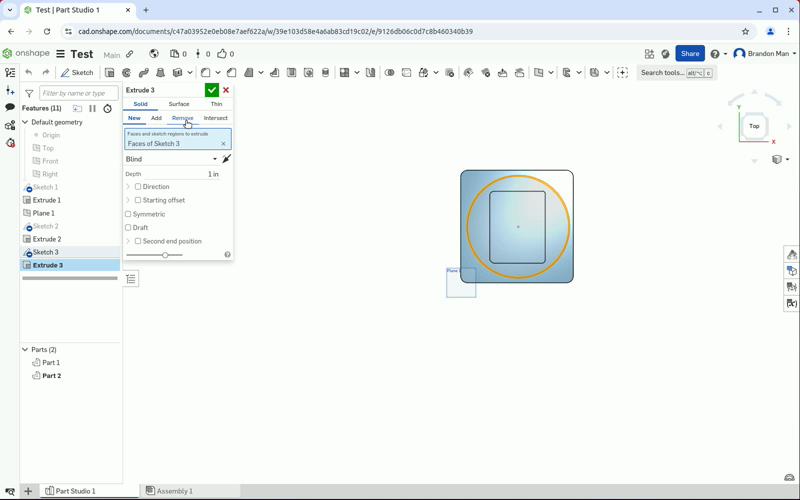
click(186, 120)
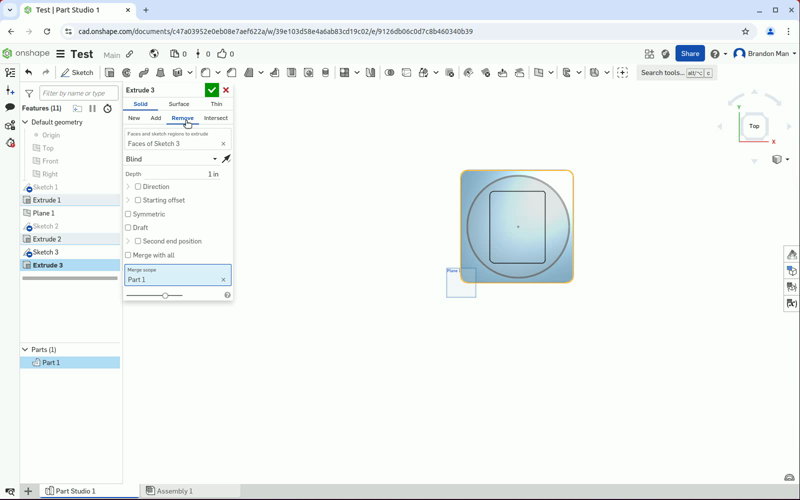
key(tab, 4)
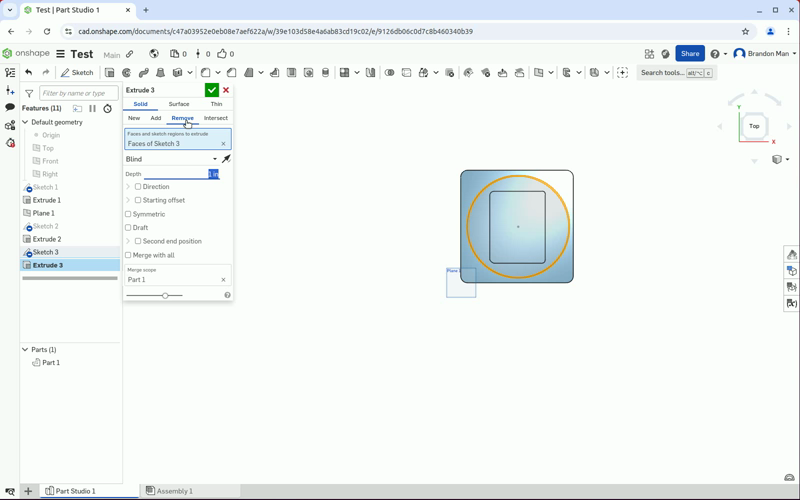
text(1.926)
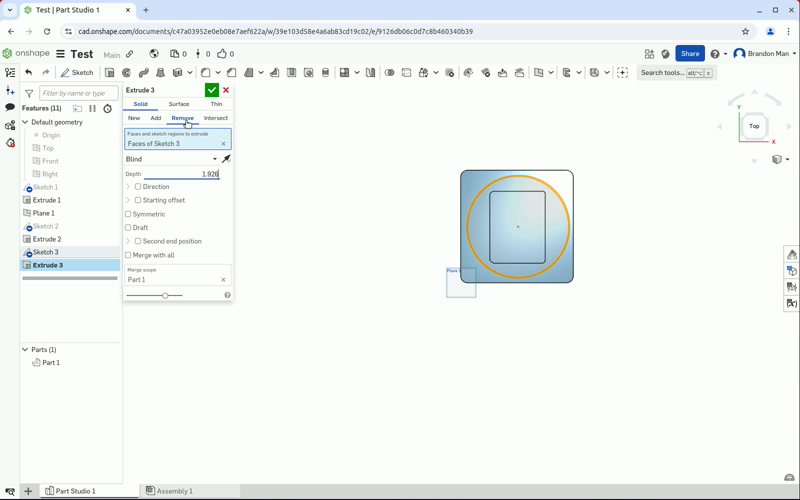
key(tab, 6)
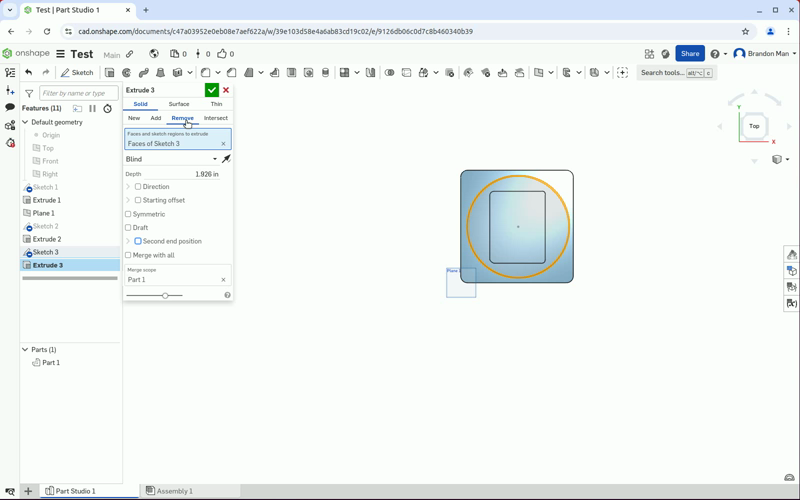
key(space)
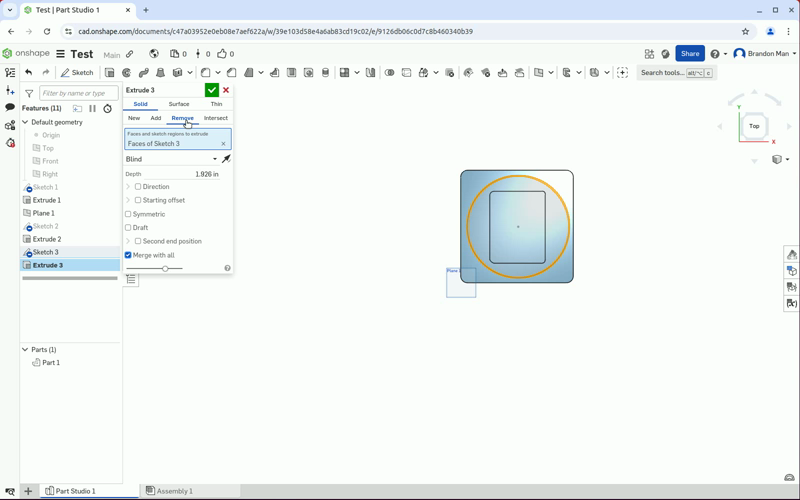
key(enter)
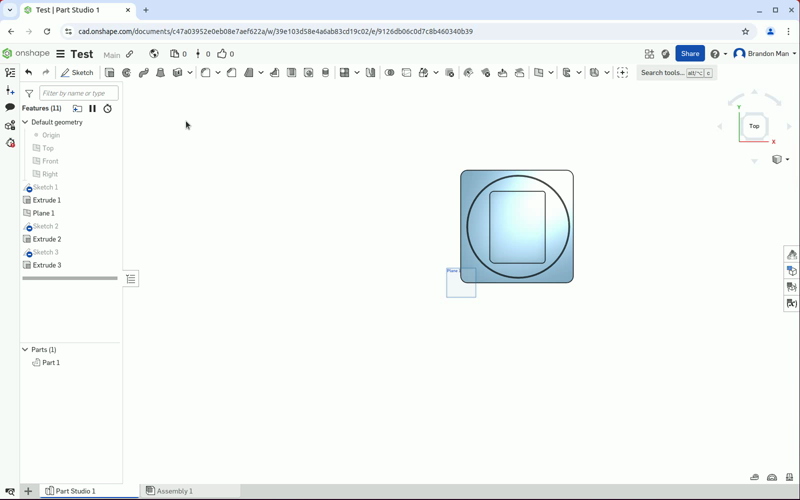
key(shift+h)
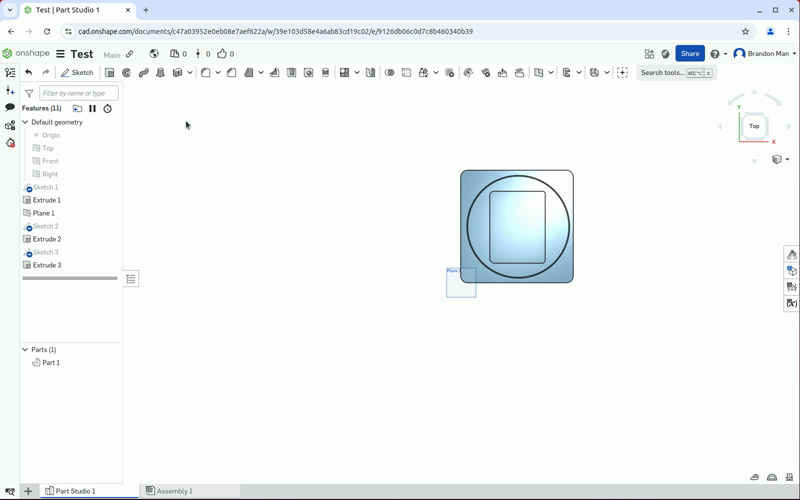
key(shift+h)
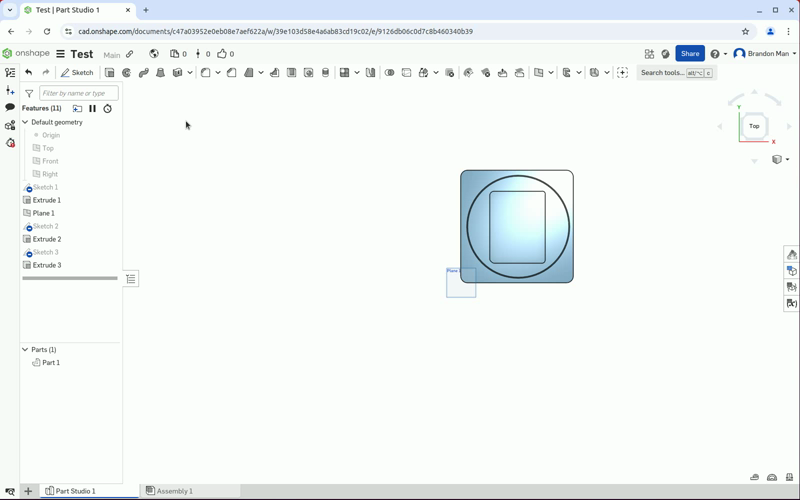
mouse_move(73, 189)
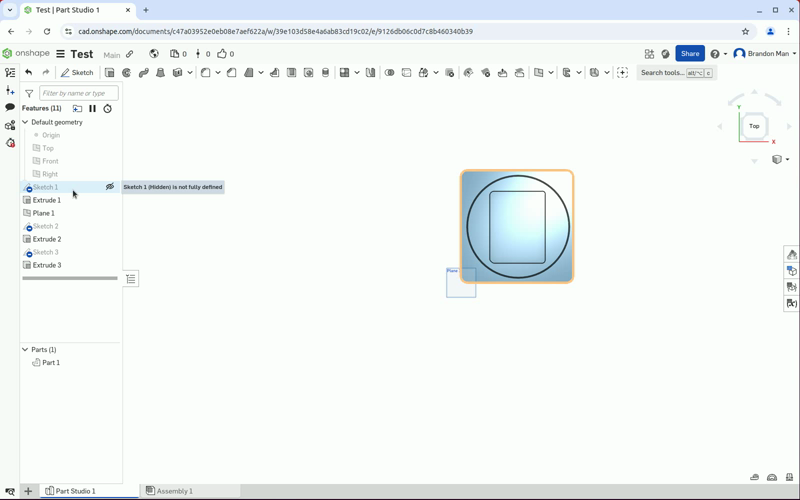
click(73, 189)
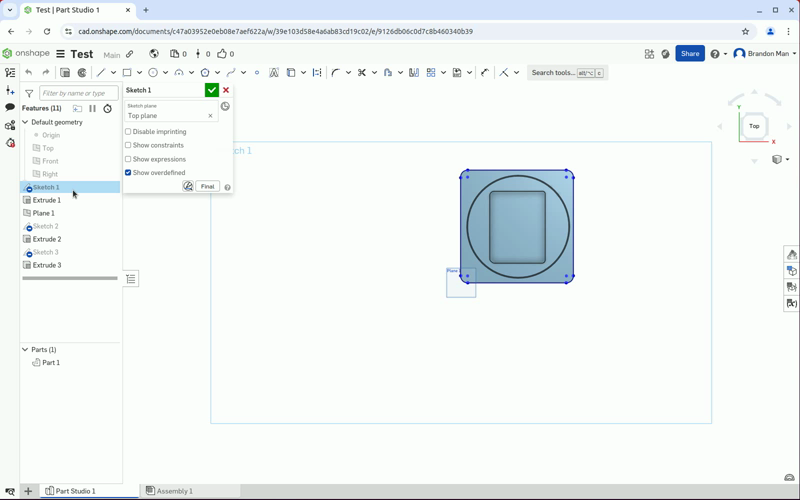
mouse_move(229, 92)
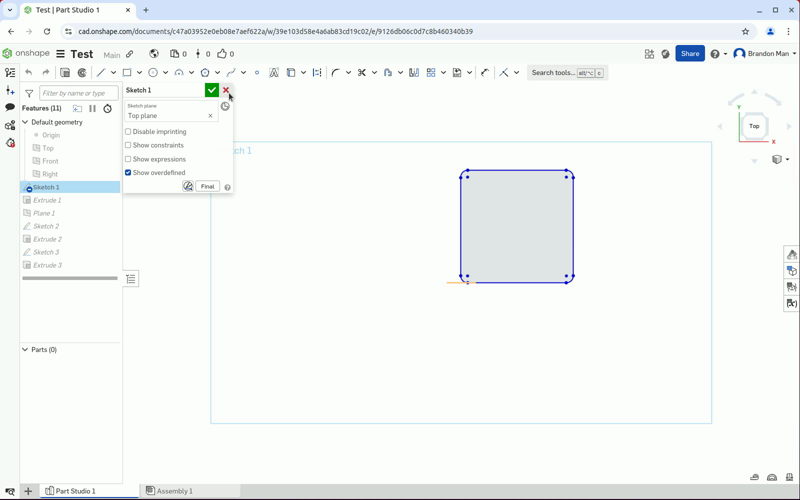
click(229, 92)
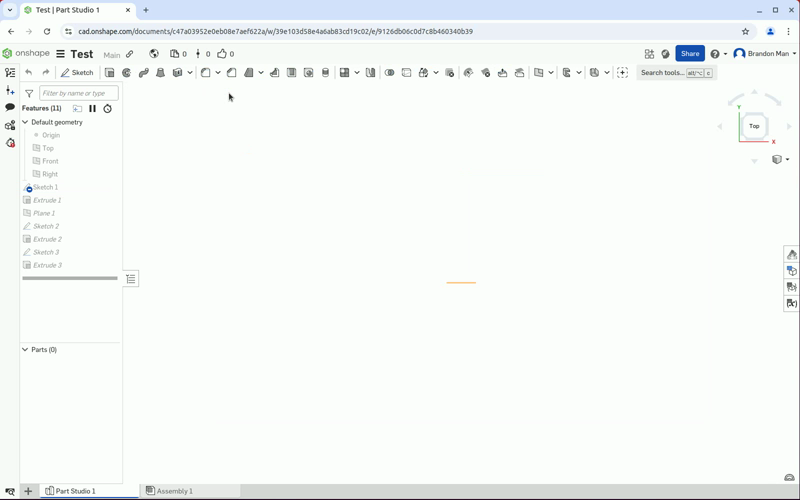
key(shift+s)
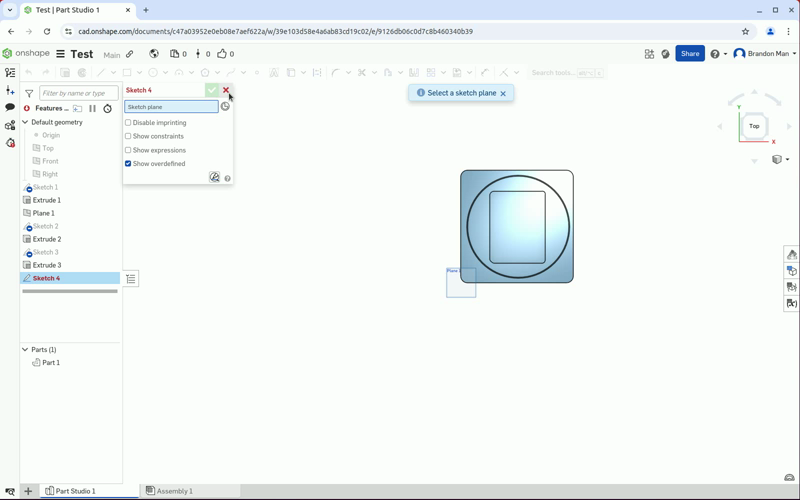
mouse_move(73, 215)
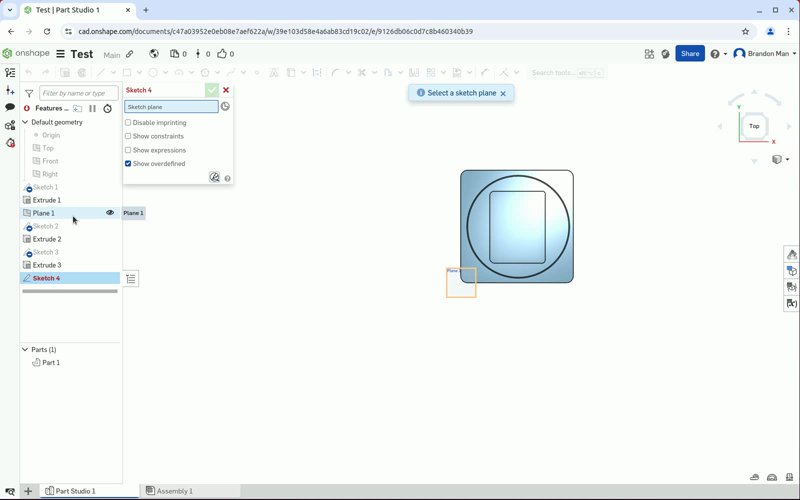
click(73, 215)
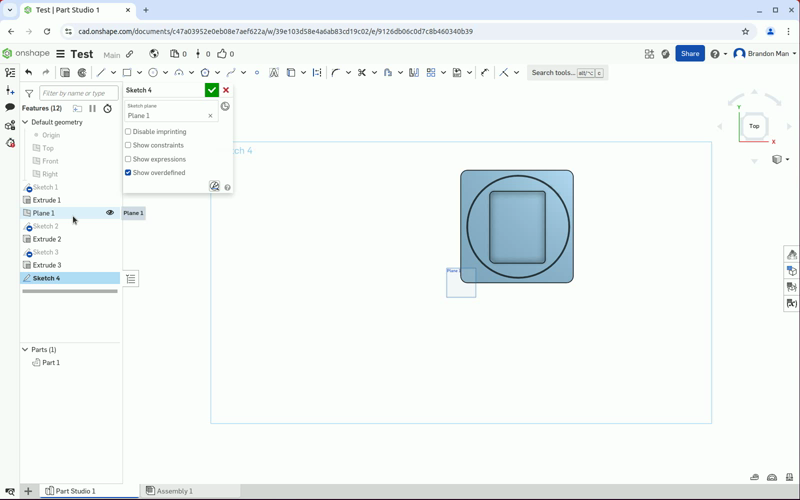
mouse_move(73, 352)
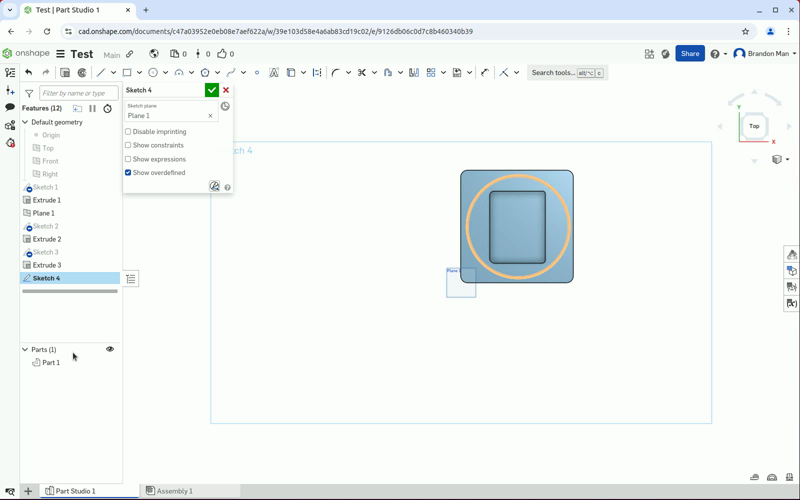
key(y)
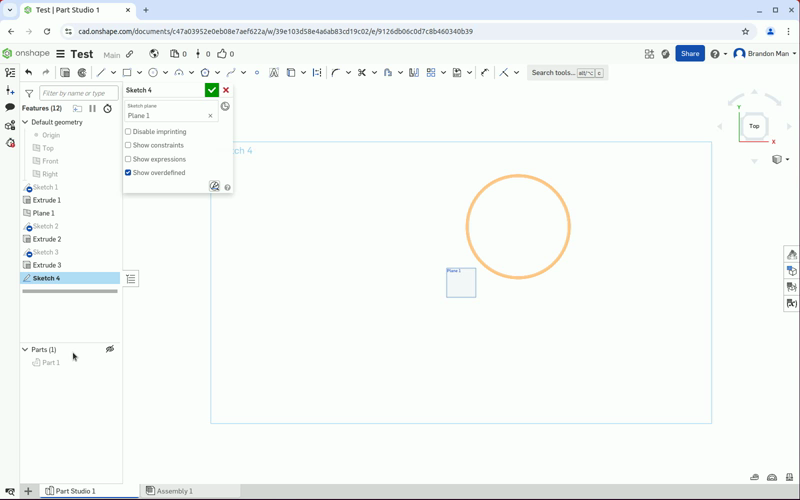
key(l)
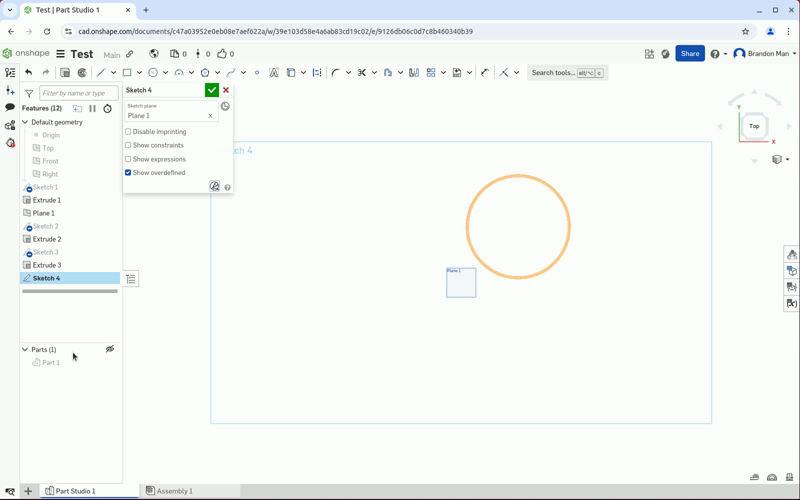
key_down(shift)
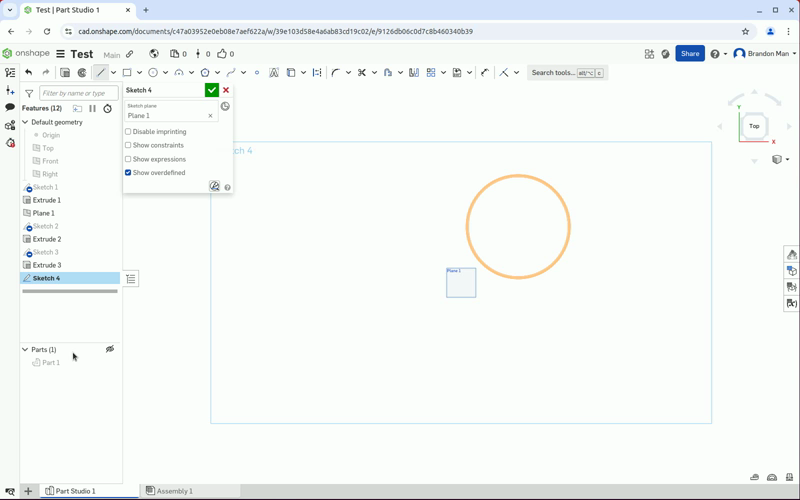
mouse_move(460, 255)
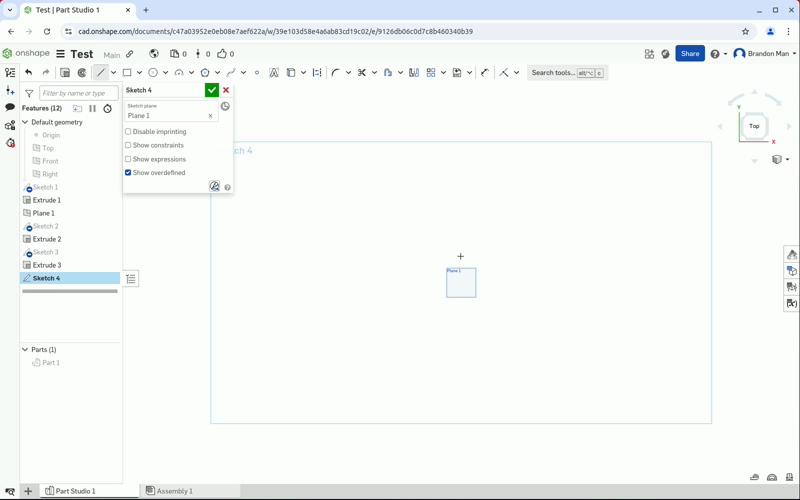
click(460, 255)
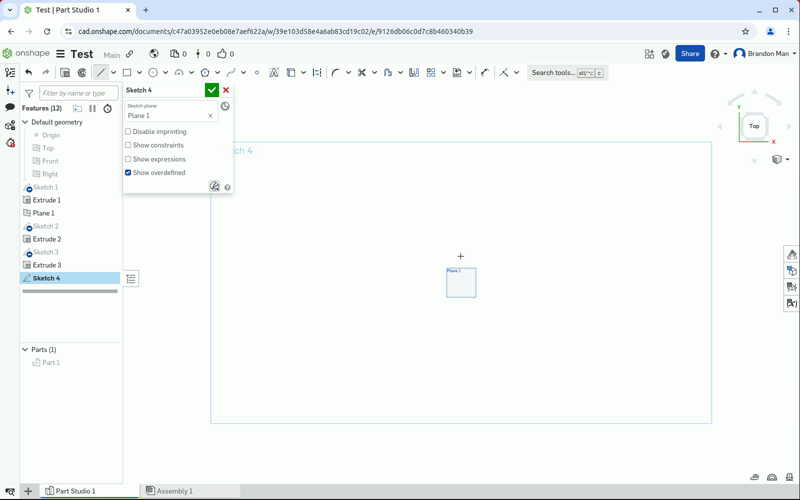
key_up(shift)
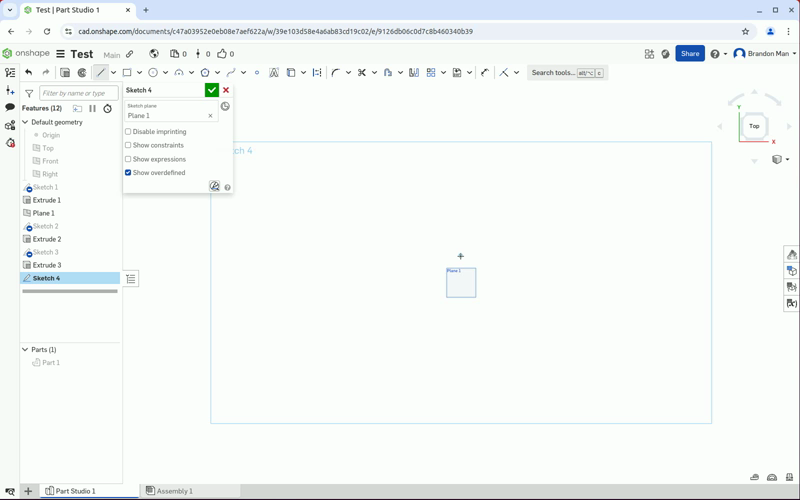
key_down(shift)
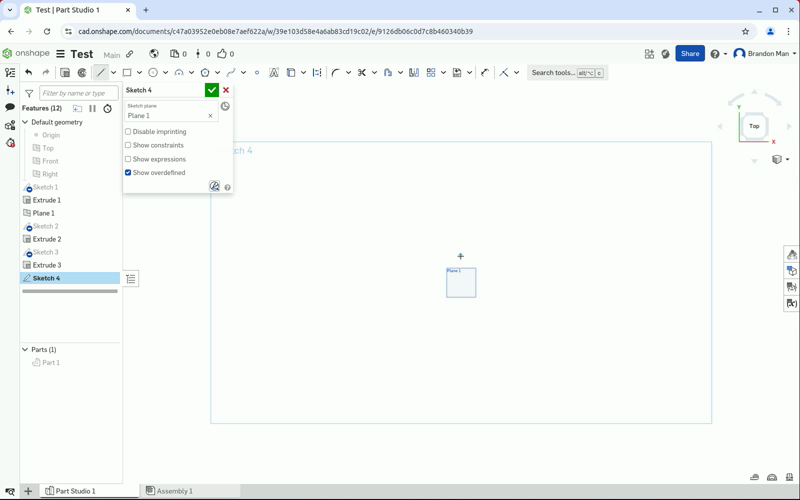
mouse_move(490, 255)
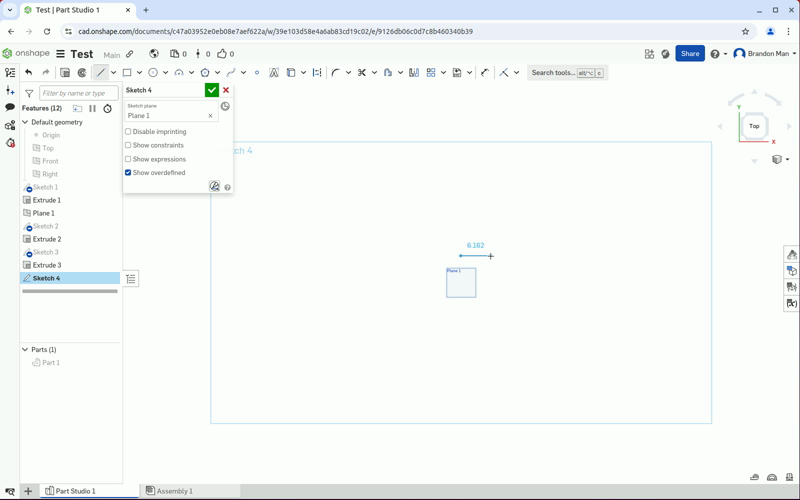
mouse_move(474, 255)
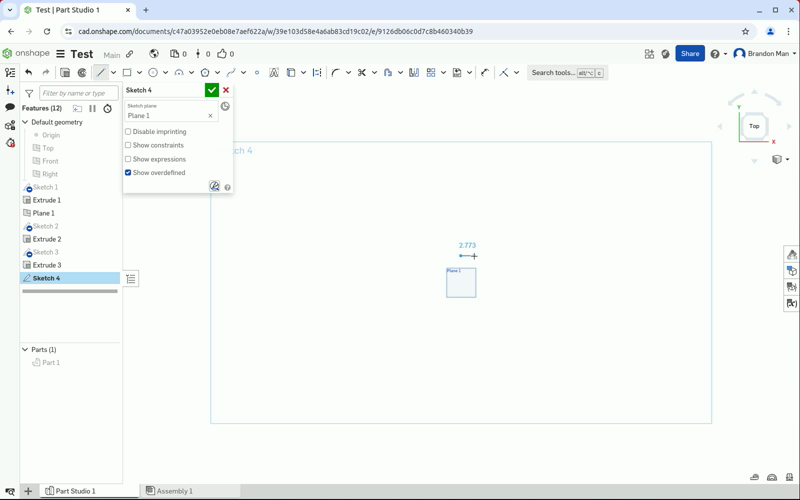
click(474, 255)
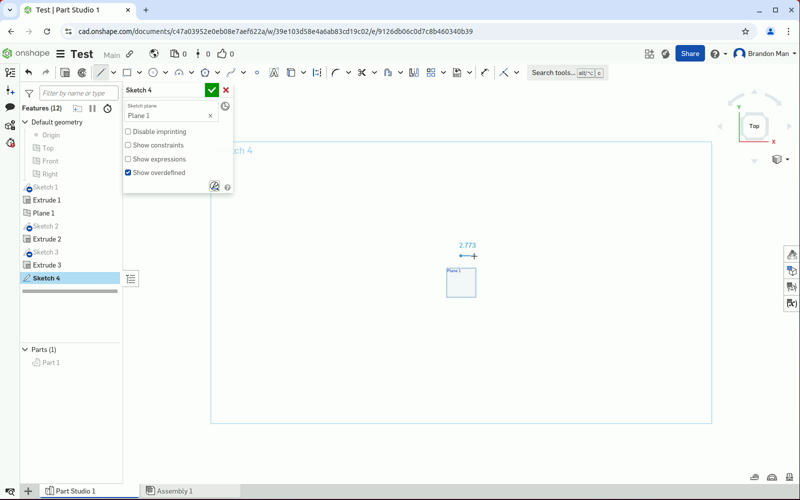
key_up(shift)
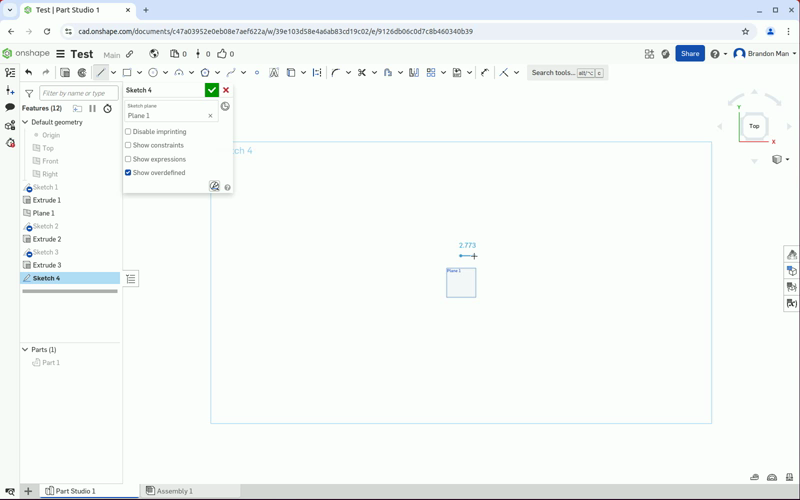
key(esc)
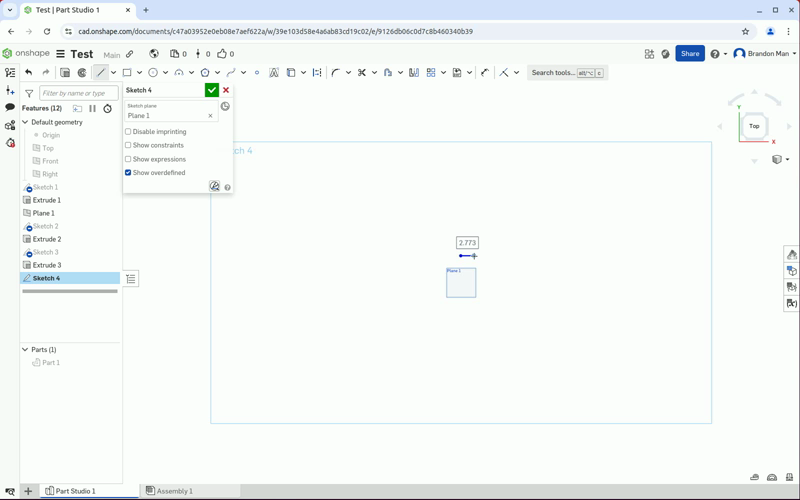
key(a)
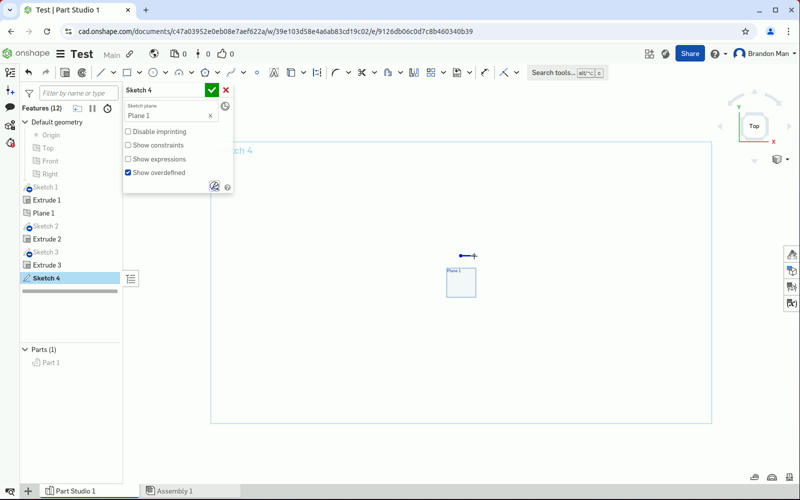
mouse_move(474, 255)
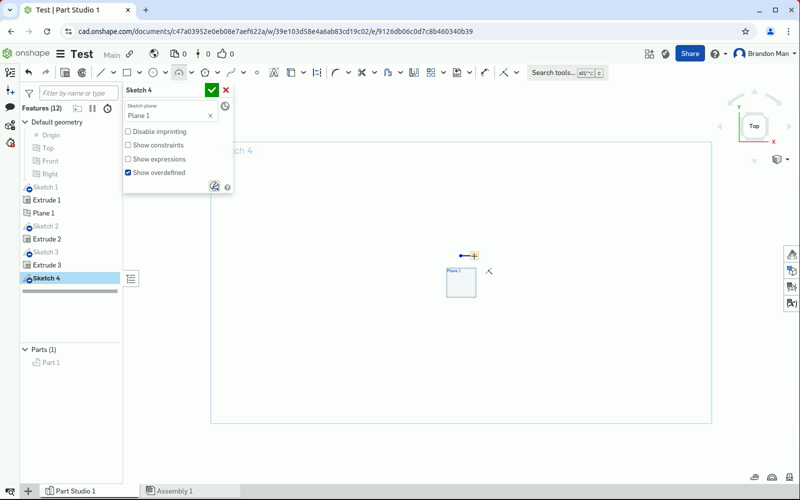
click(474, 255)
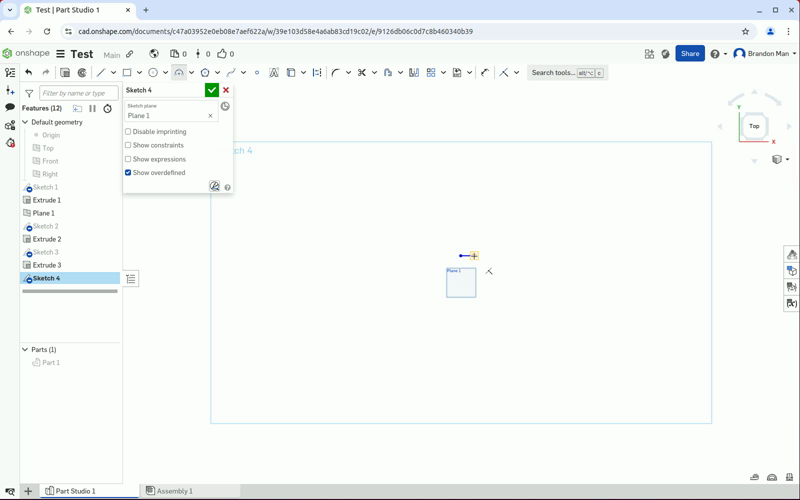
key_down(shift)
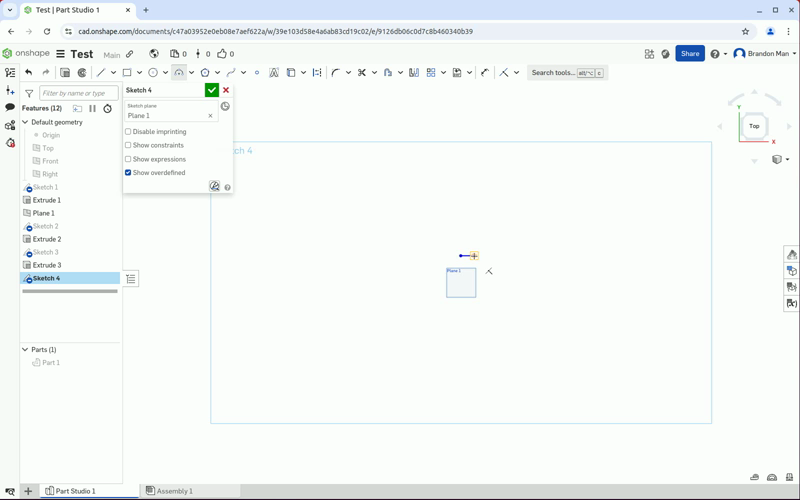
mouse_move(466, 234)
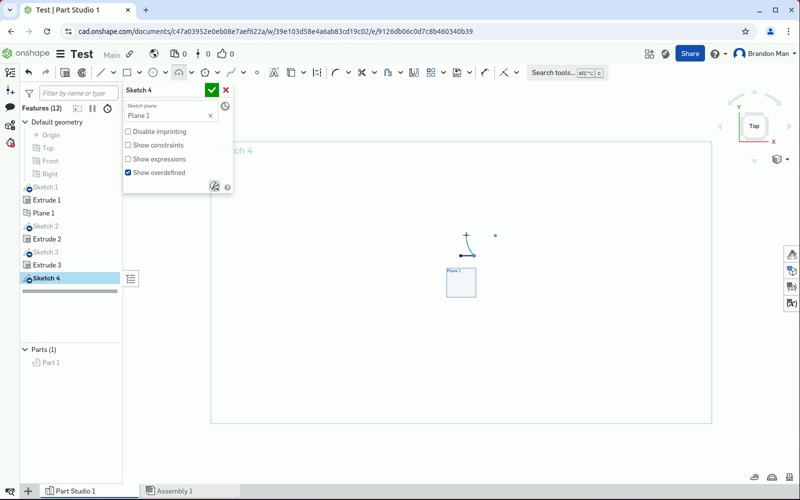
click(466, 234)
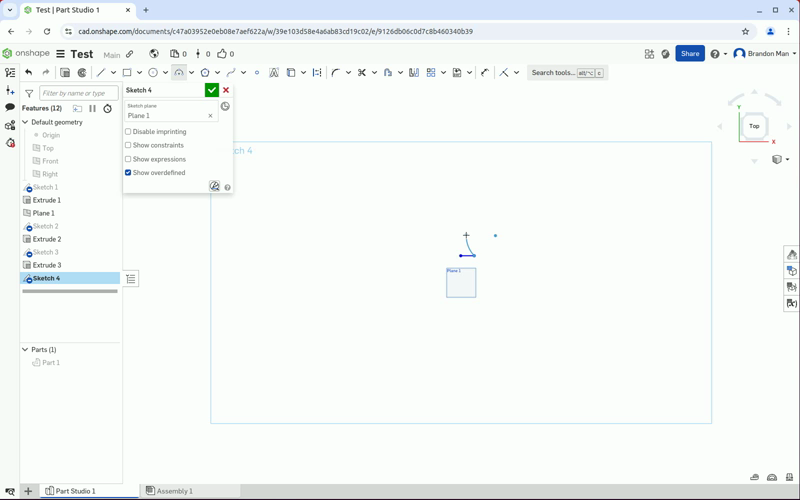
mouse_move(469, 246)
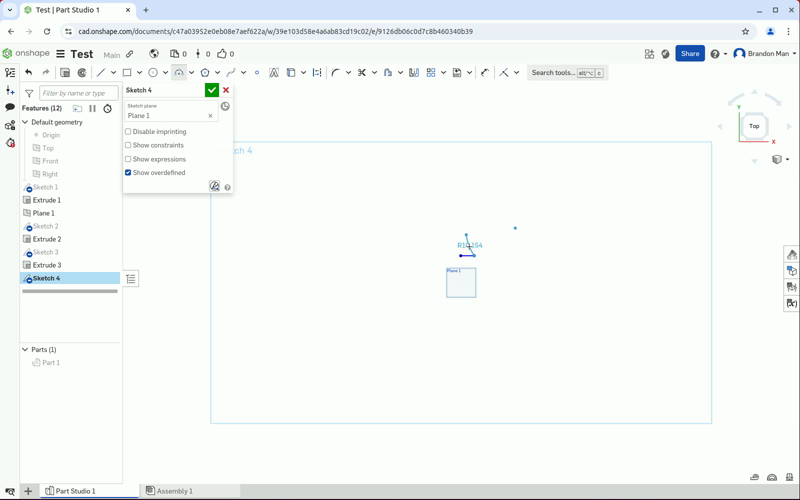
click(469, 246)
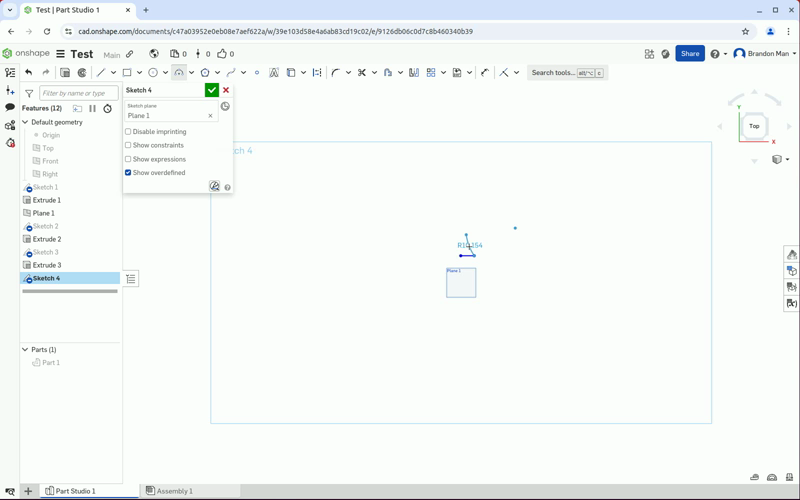
key_up(shift)
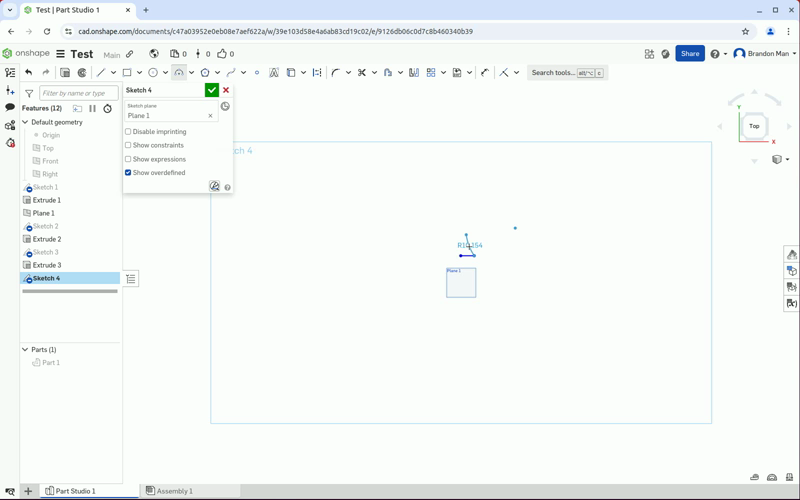
key(esc)
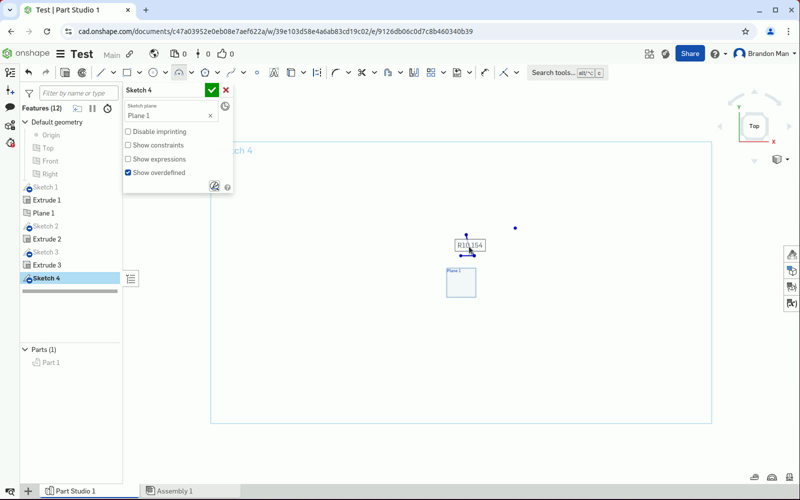
key(l)
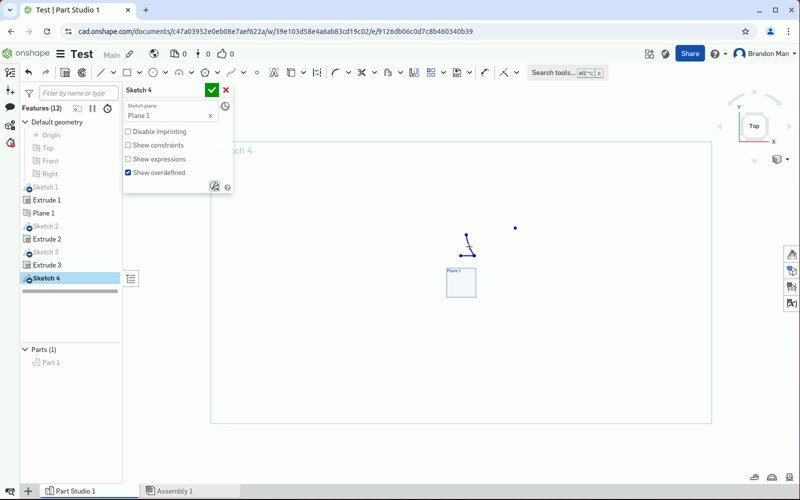
mouse_move(466, 234)
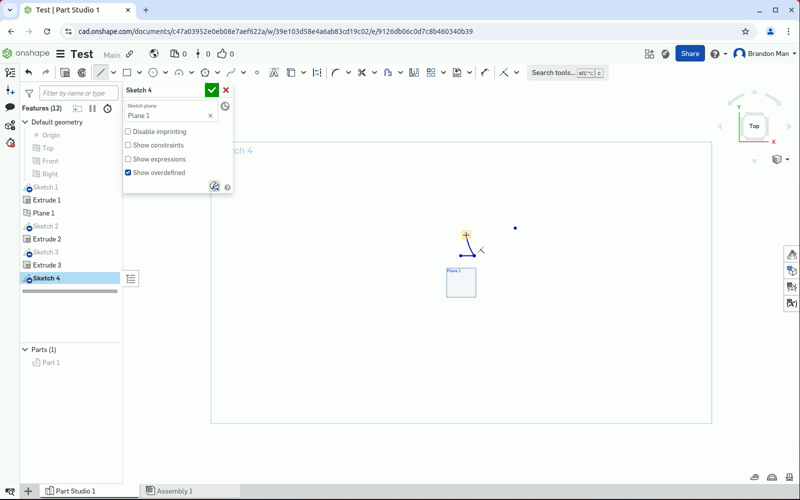
click(466, 234)
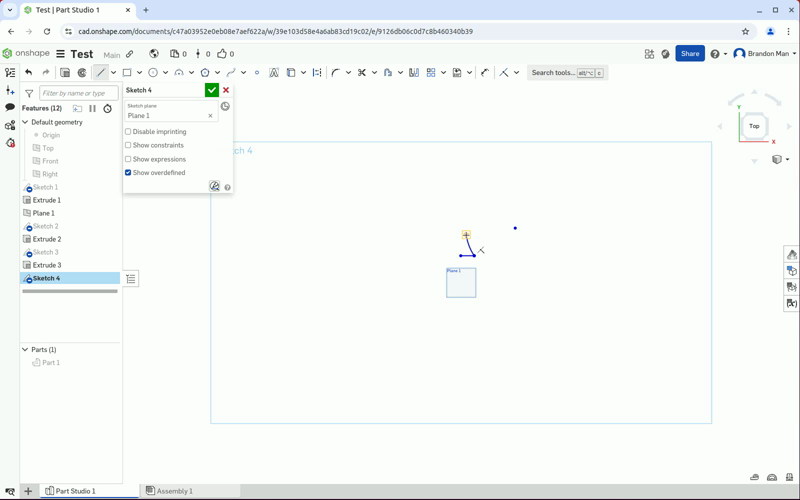
key_down(shift)
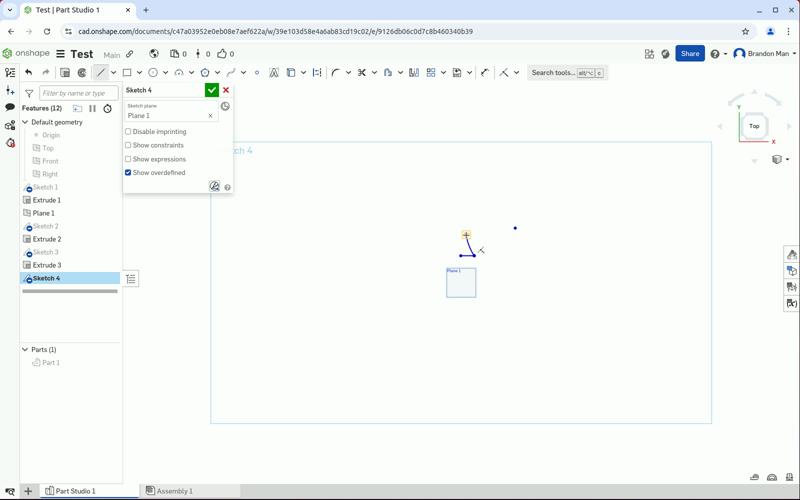
mouse_move(496, 234)
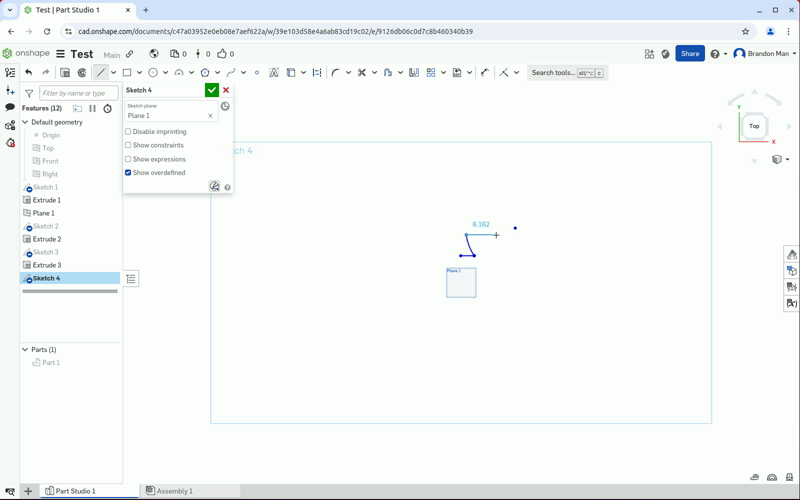
mouse_move(460, 234)
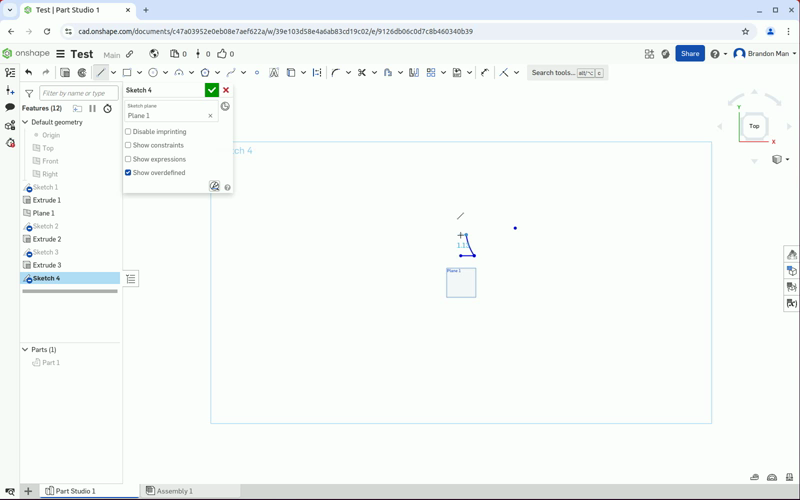
scroll(6)
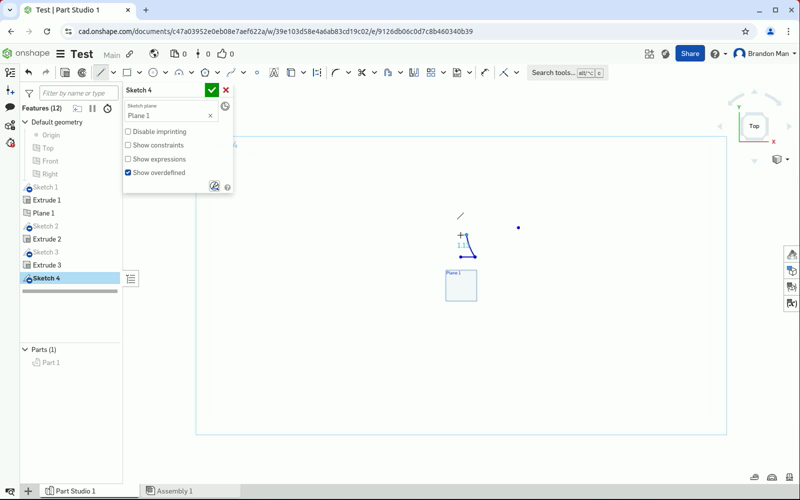
scroll(6)
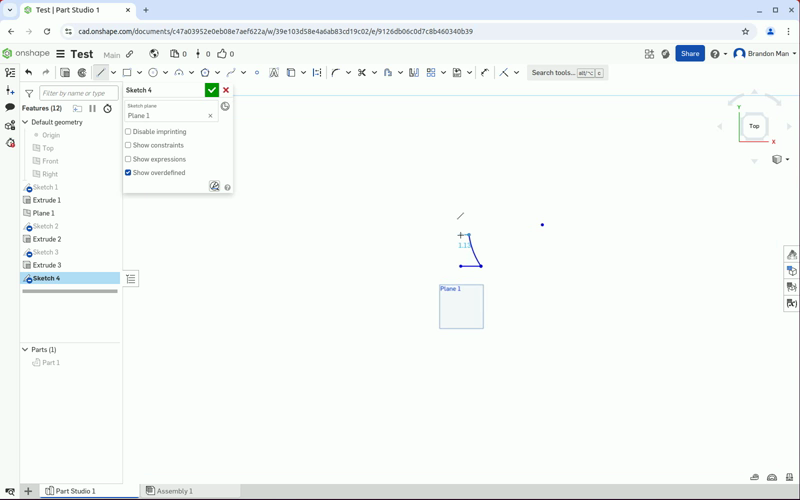
scroll(6)
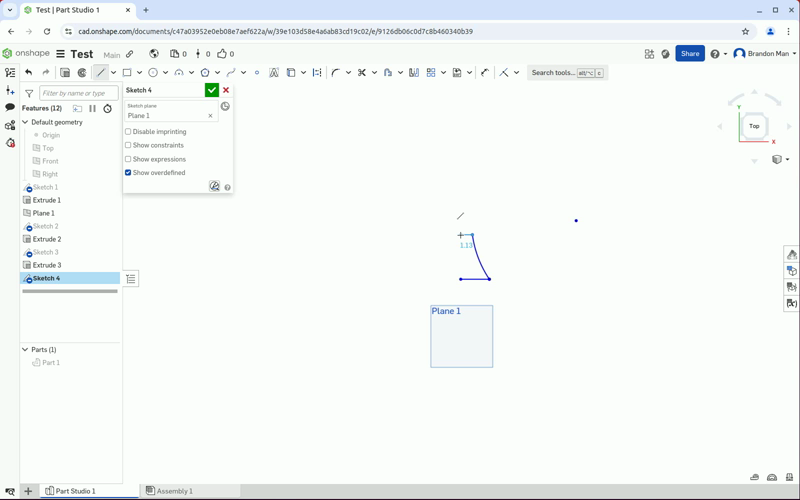
scroll(6)
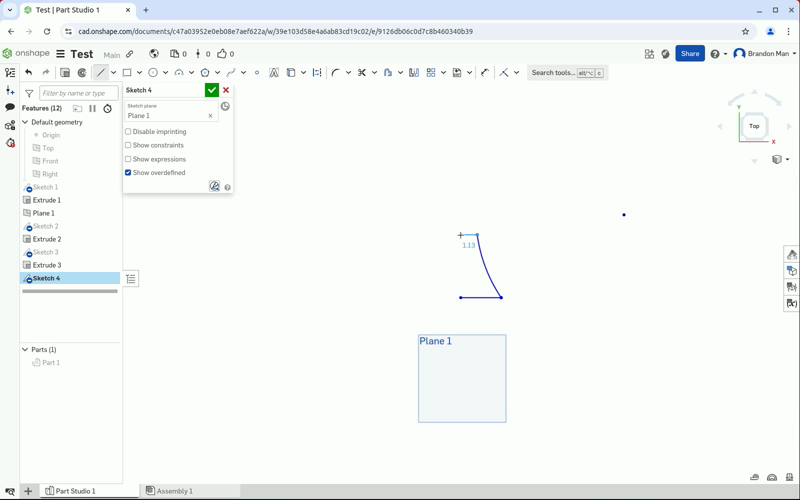
scroll(6)
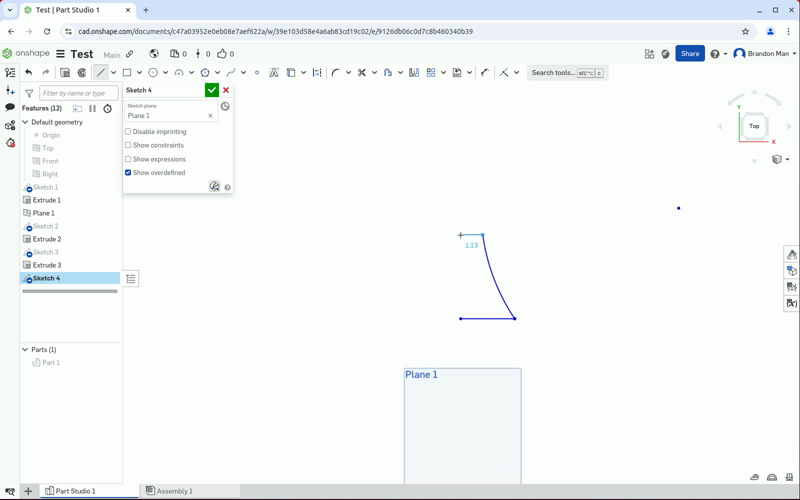
scroll(6)
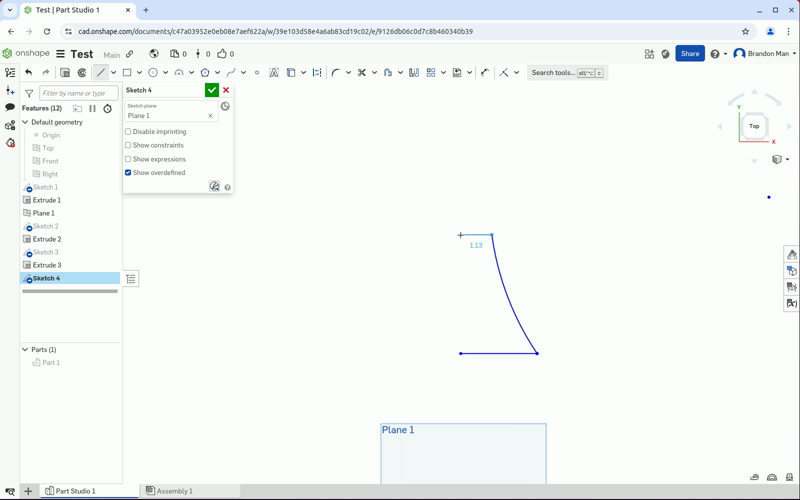
scroll(6)
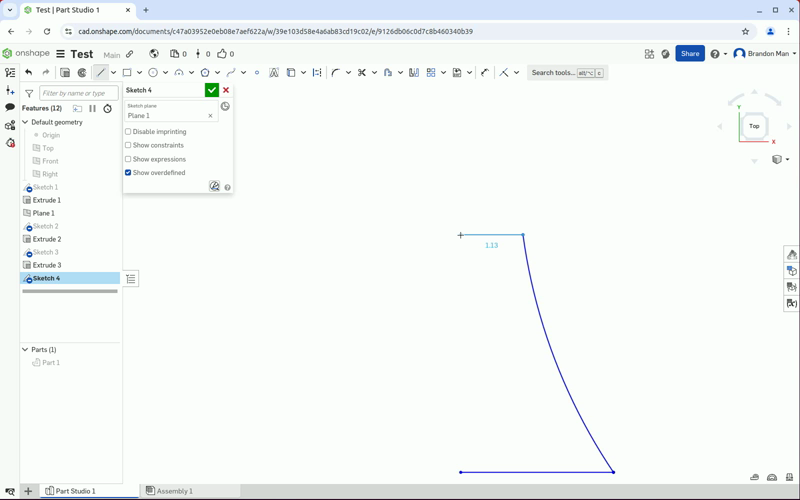
click(460, 234)
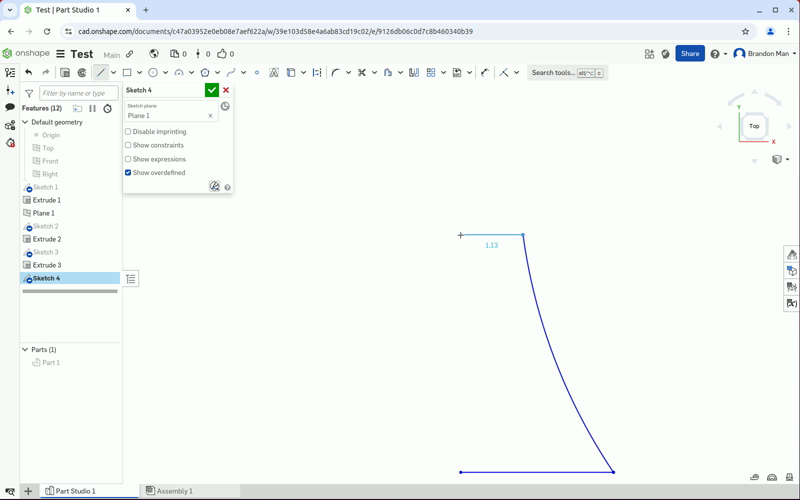
scroll(-6)
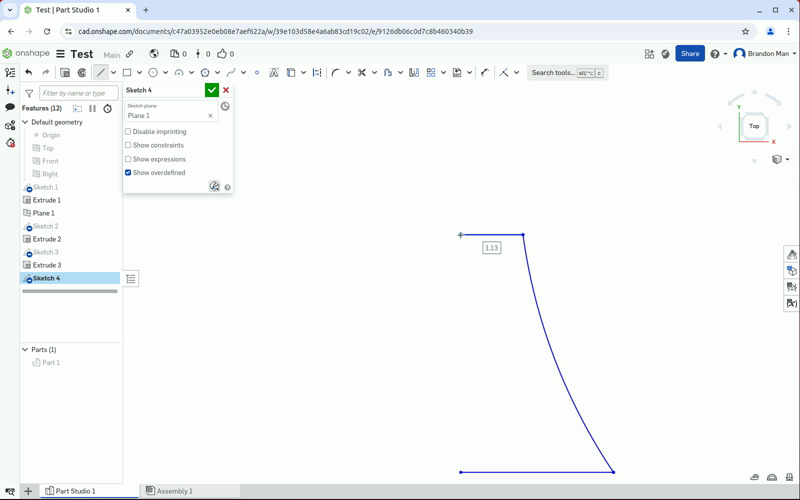
scroll(-6)
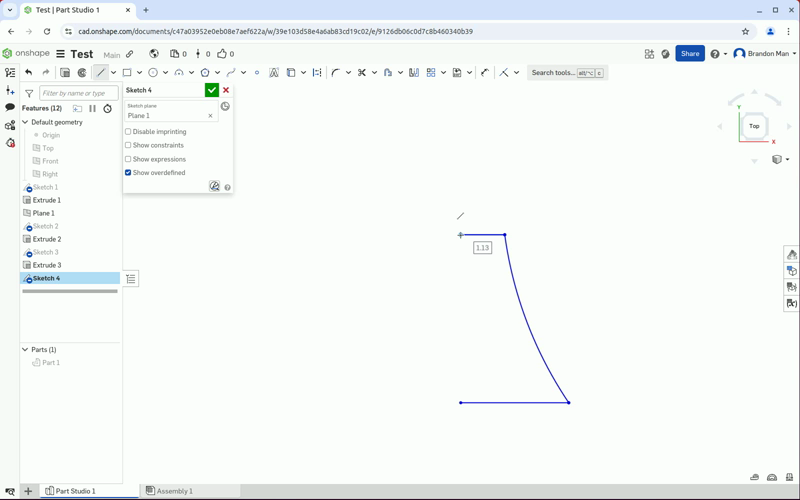
scroll(-6)
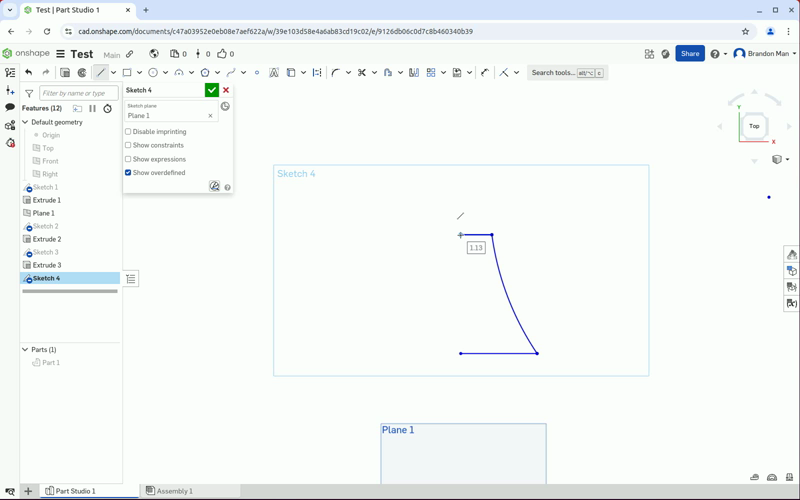
scroll(-6)
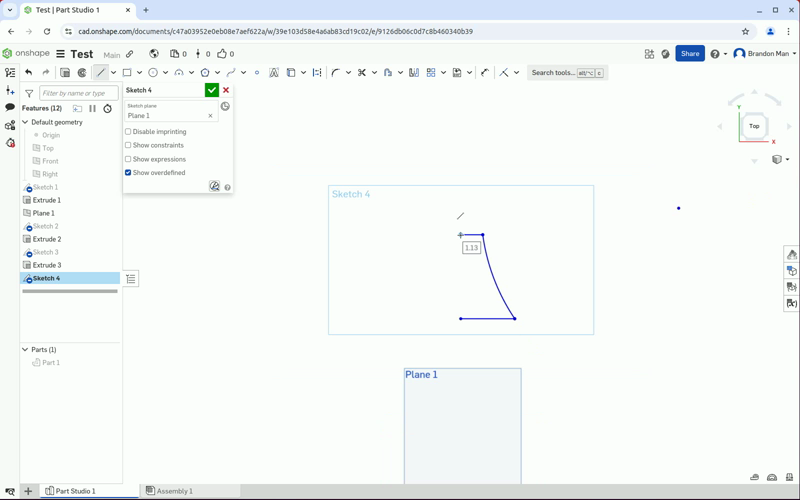
scroll(-6)
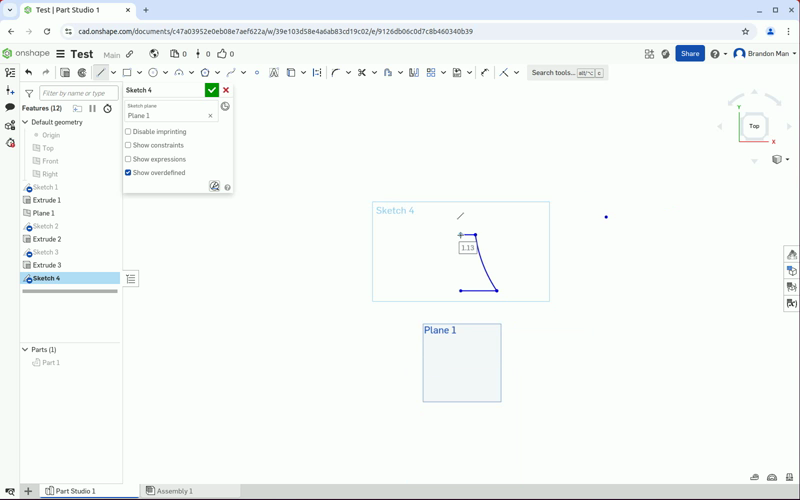
scroll(-6)
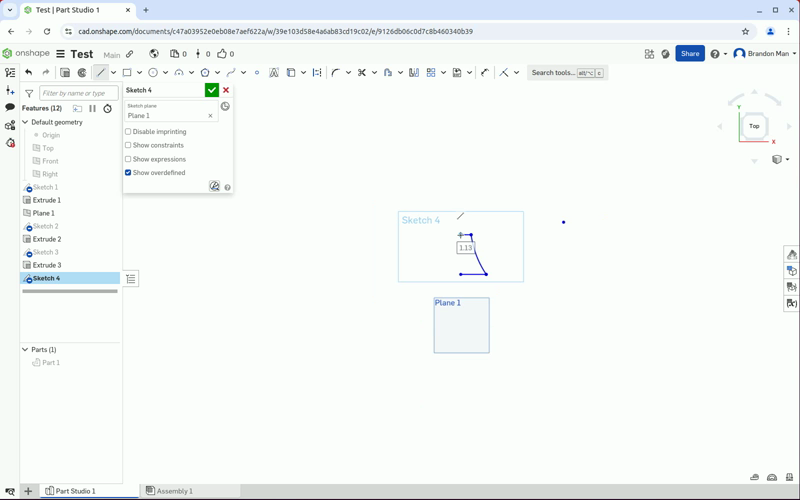
scroll(-6)
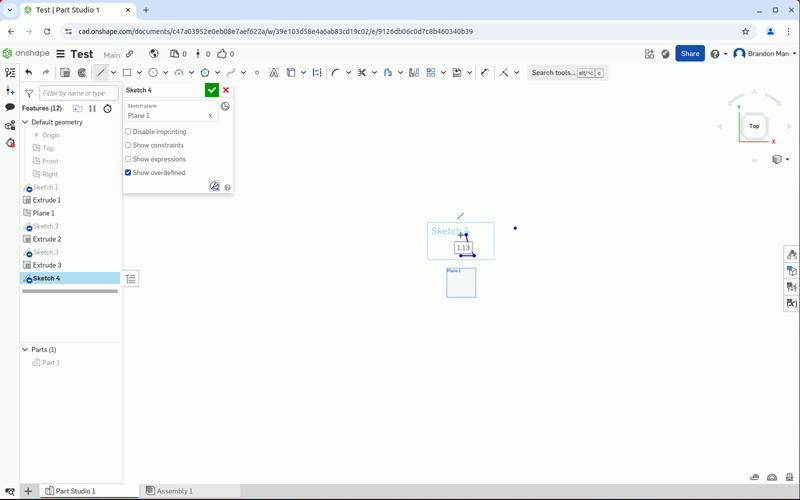
key_up(shift)
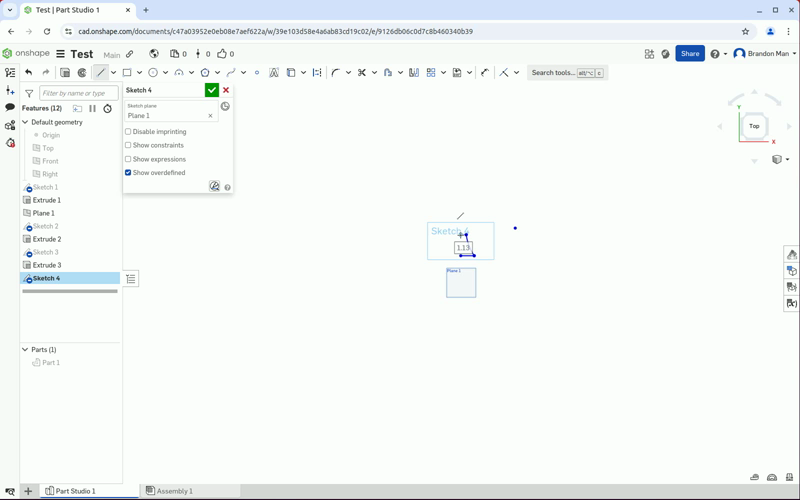
mouse_move(490, 234)
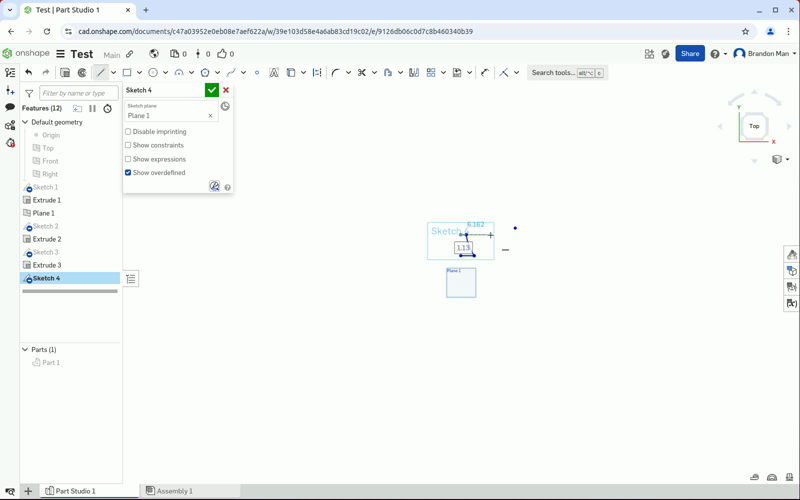
key_down(shift)
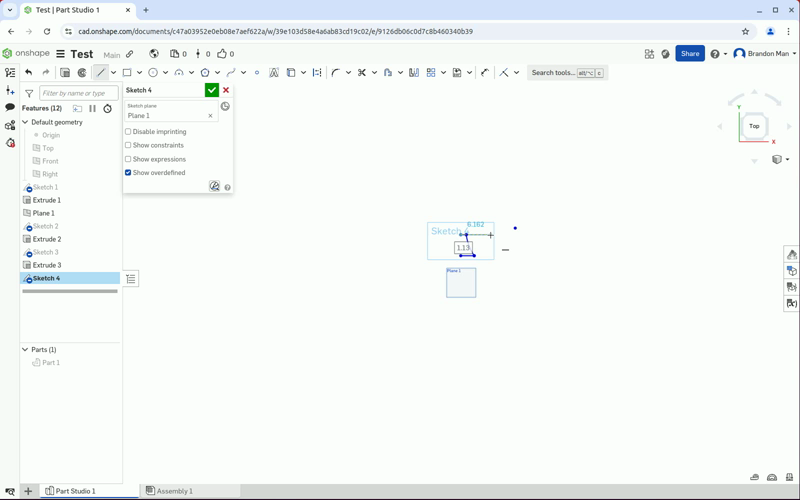
mouse_move(460, 255)
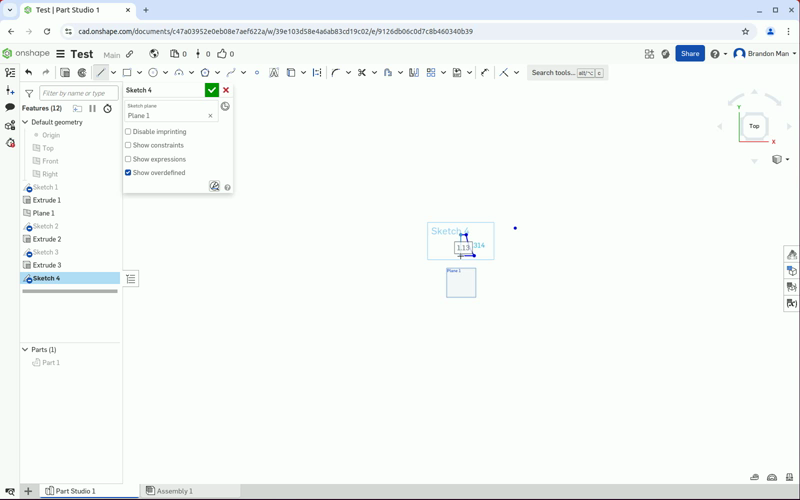
key_up(shift)
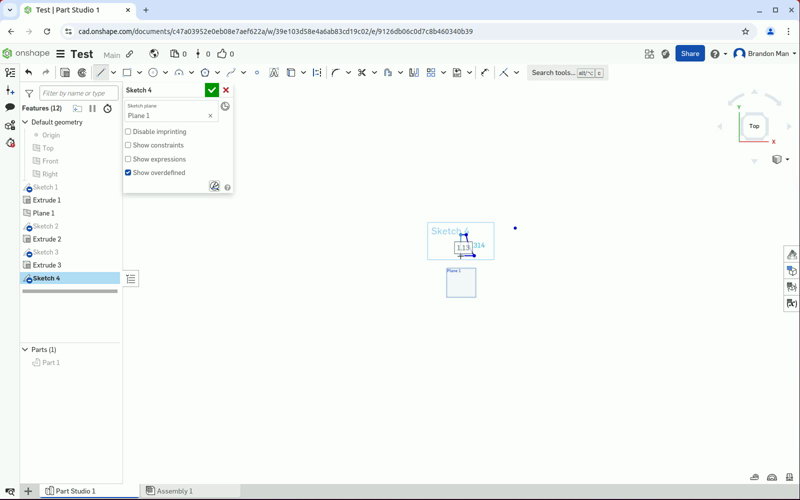
click(460, 255)
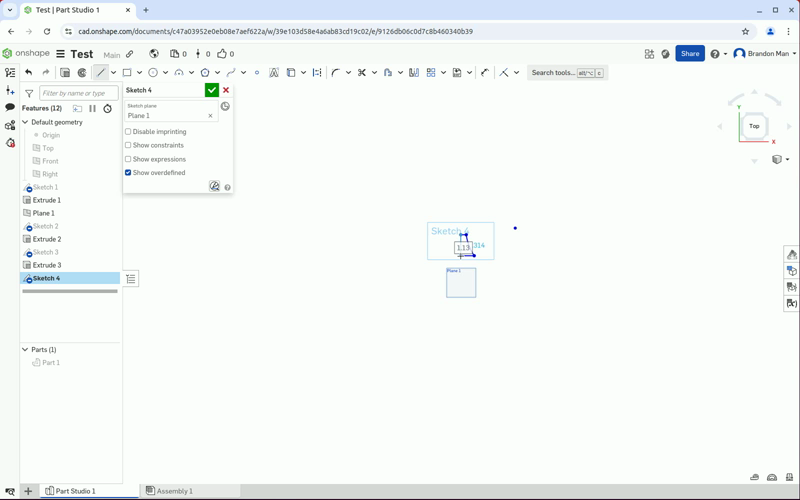
key(esc)
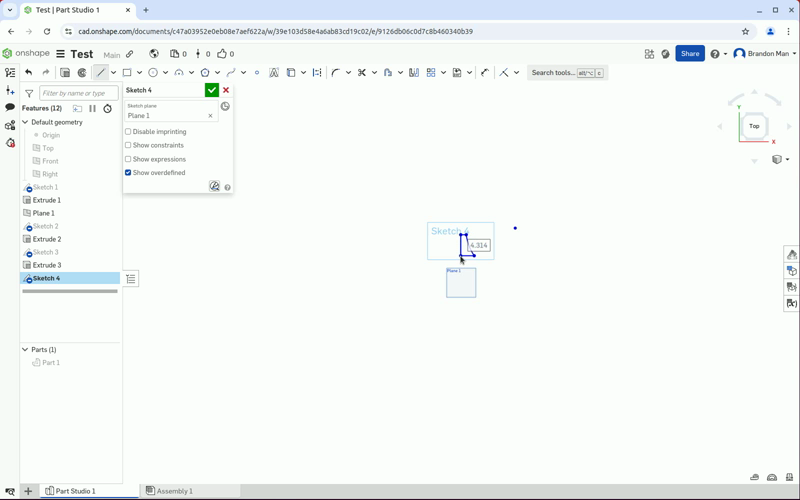
mouse_move(461, 254)
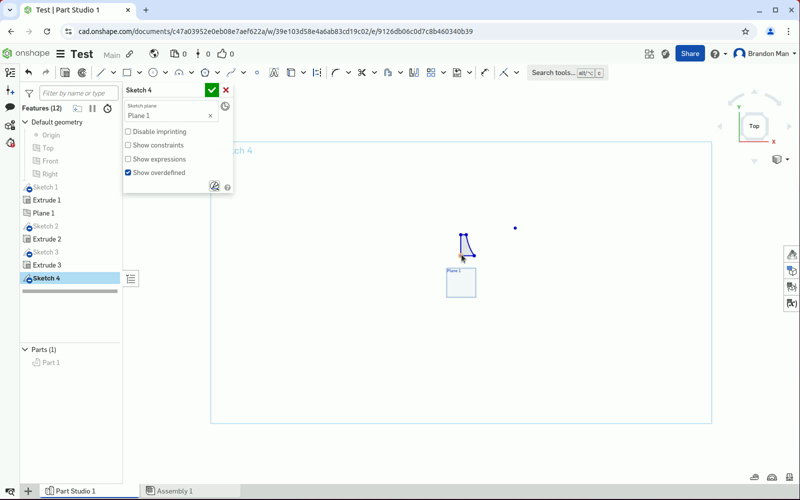
scroll(6)
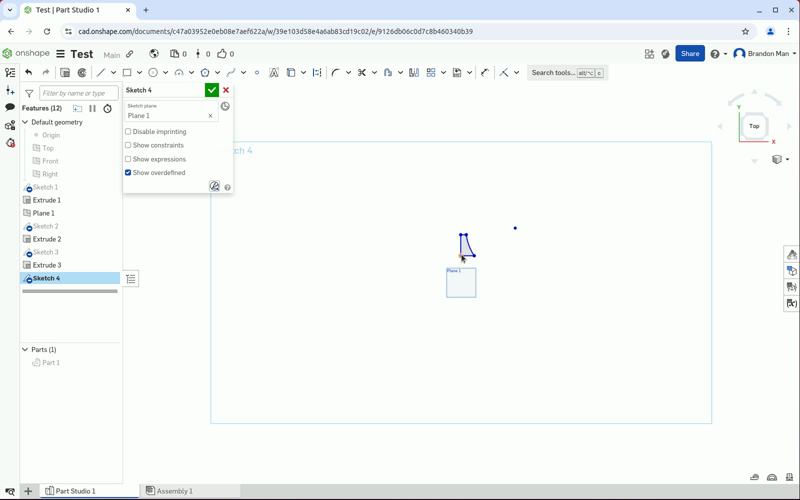
scroll(6)
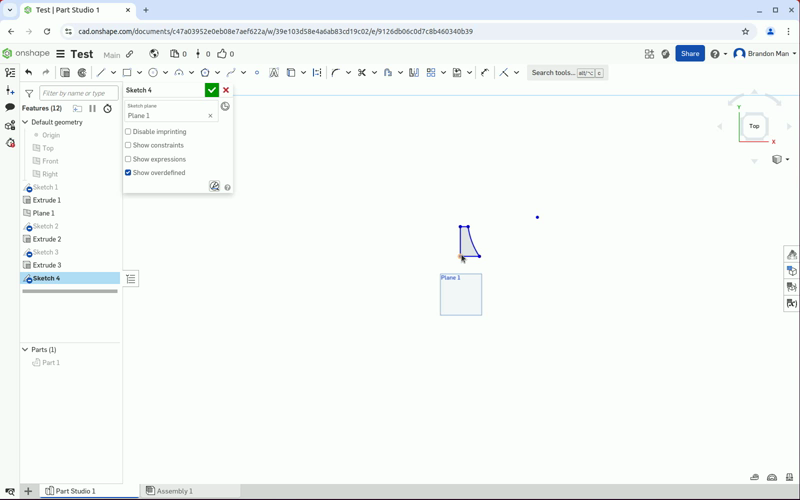
scroll(6)
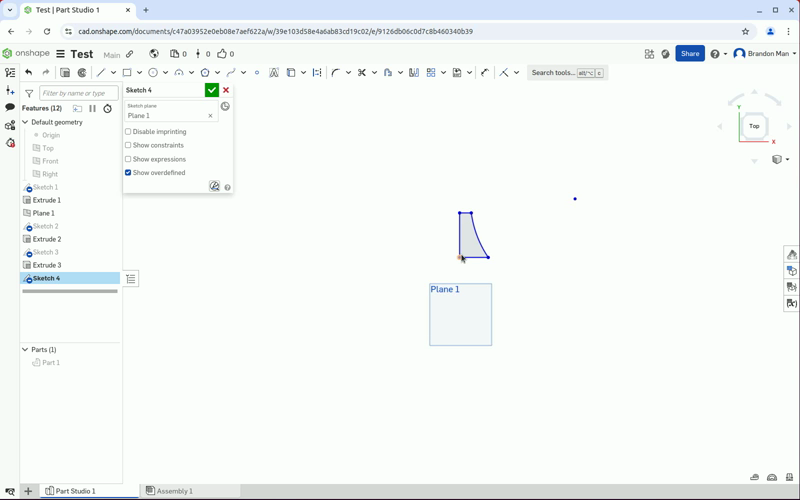
scroll(6)
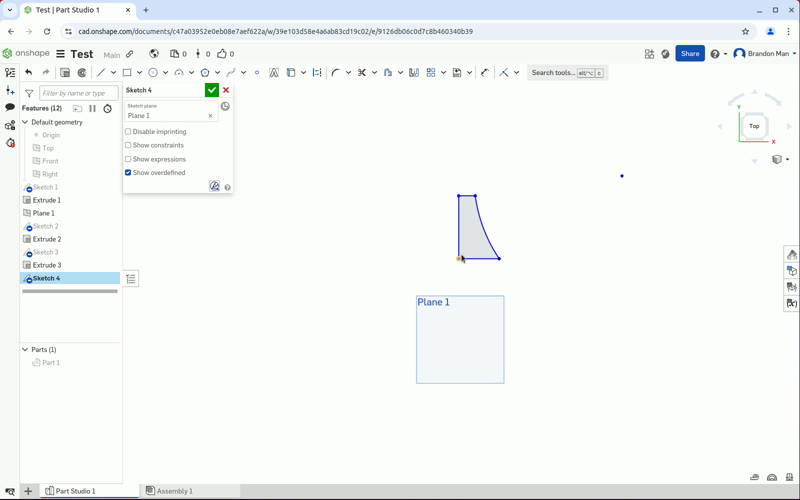
scroll(6)
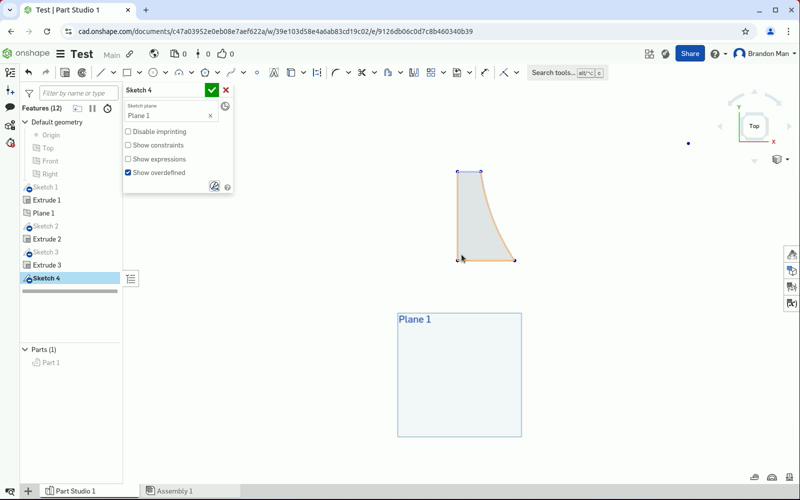
scroll(6)
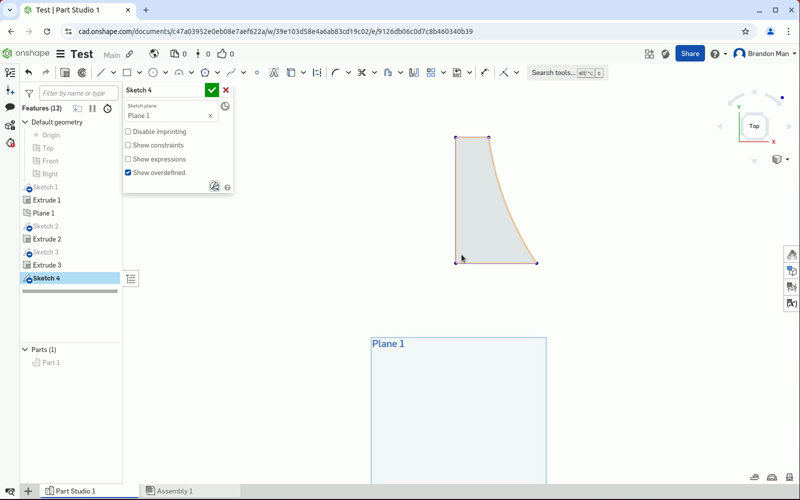
scroll(6)
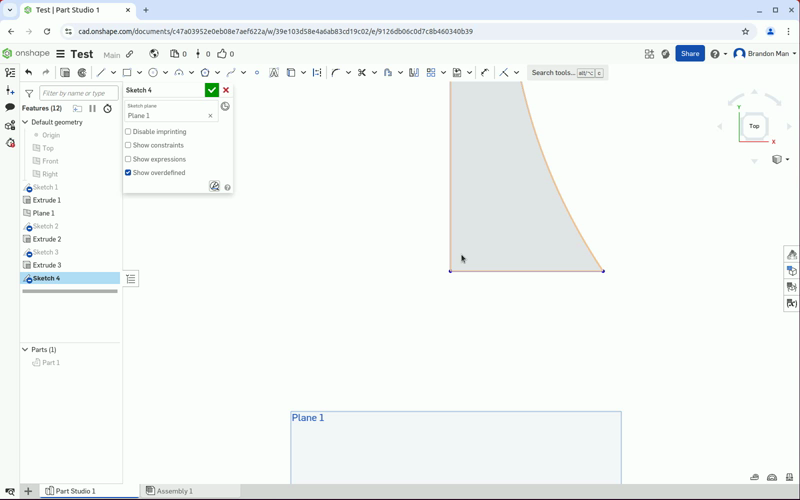
click(461, 254)
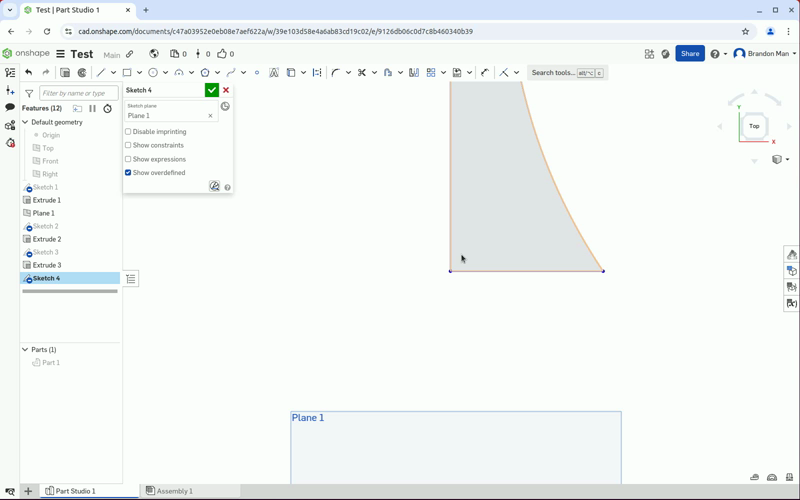
scroll(-6)
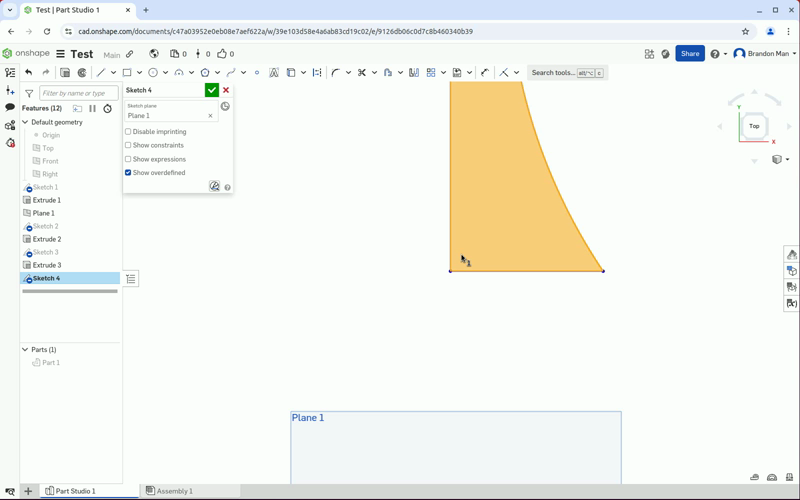
scroll(-6)
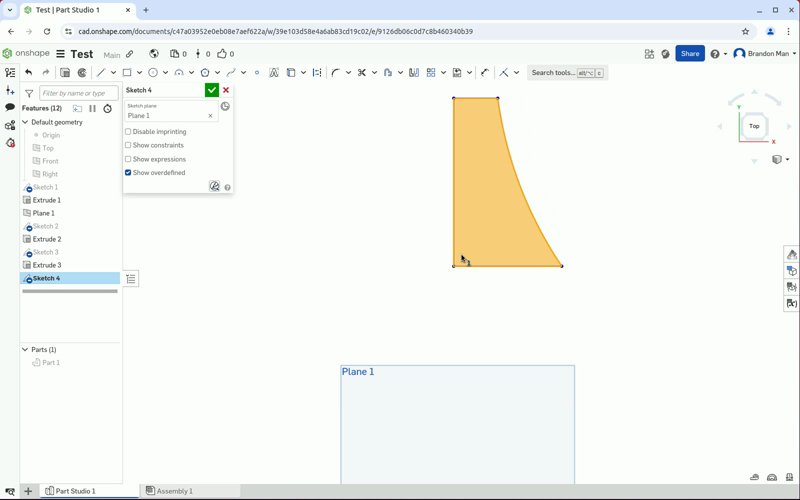
scroll(-6)
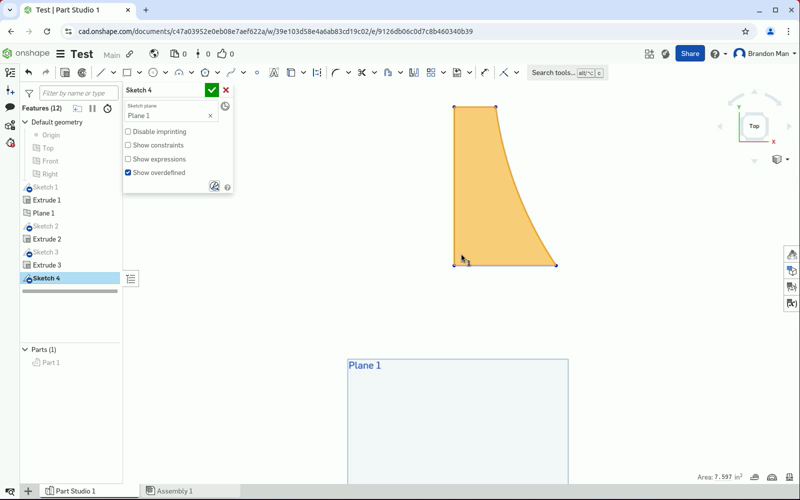
scroll(-6)
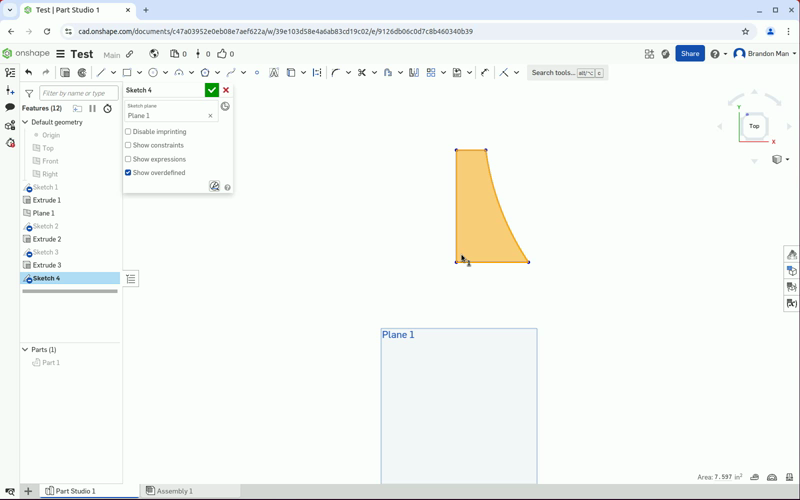
scroll(-6)
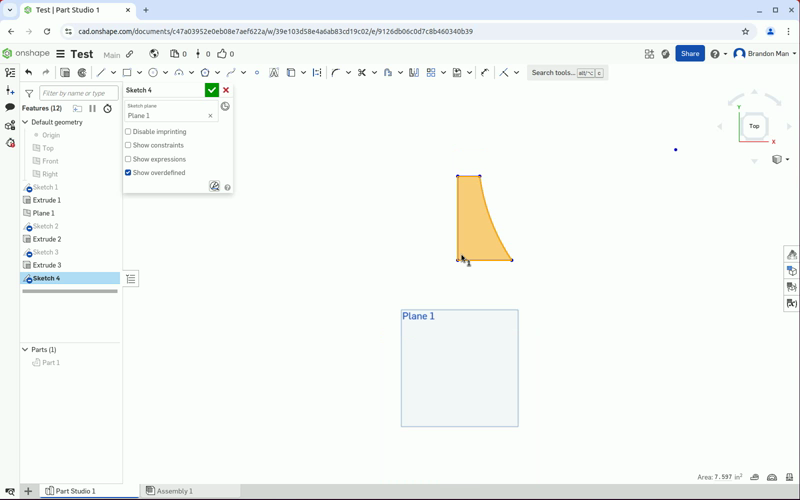
scroll(-6)
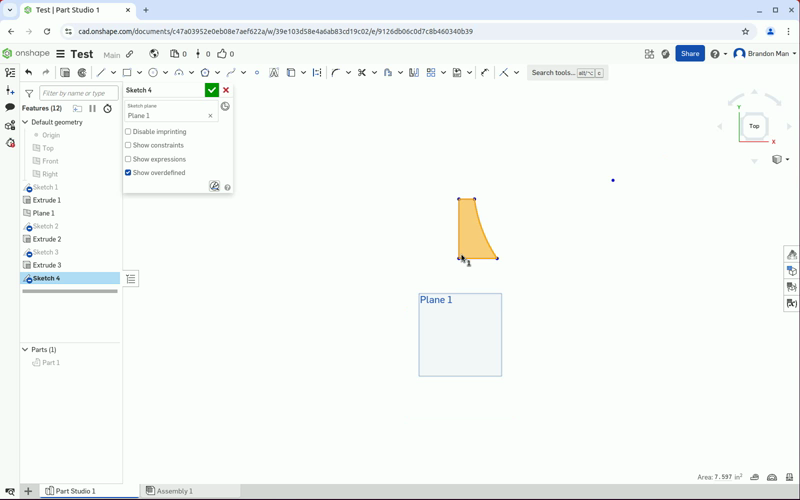
scroll(-6)
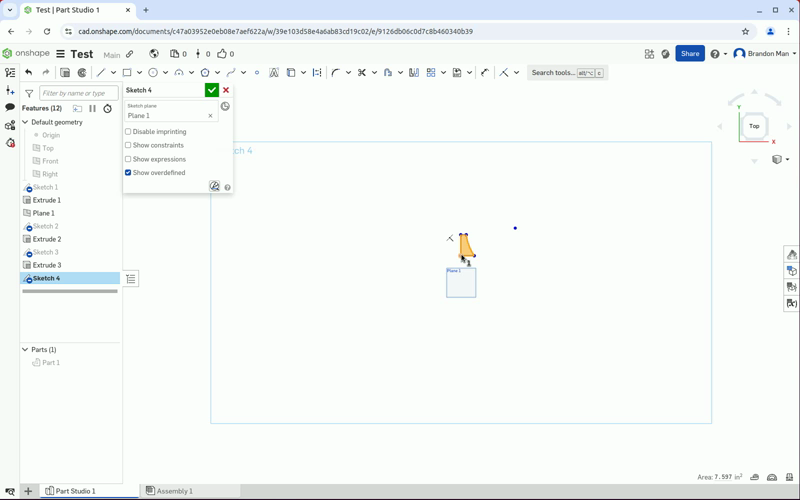
mouse_move(73, 352)
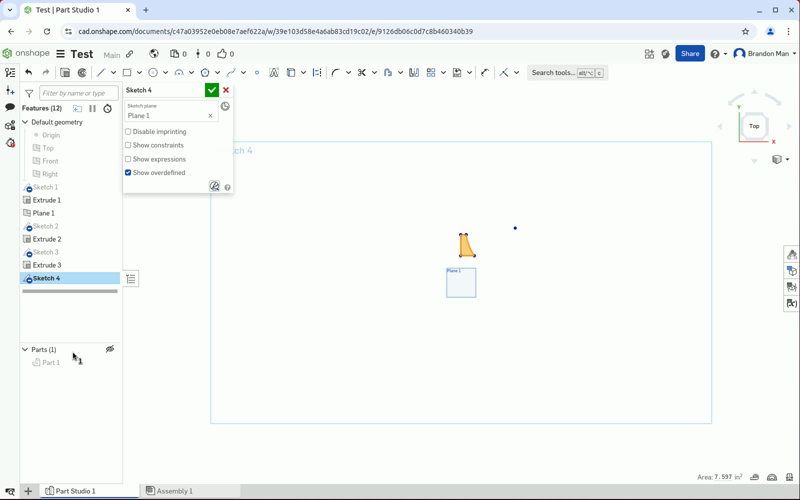
key(shift+y)
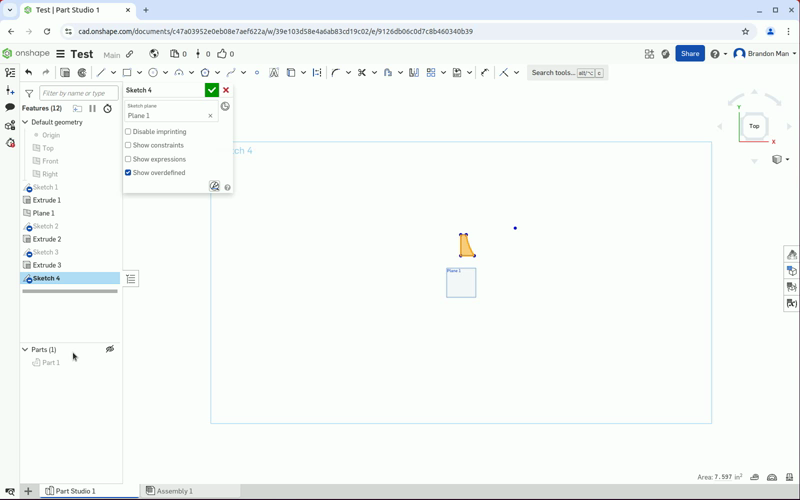
key(shift+e)
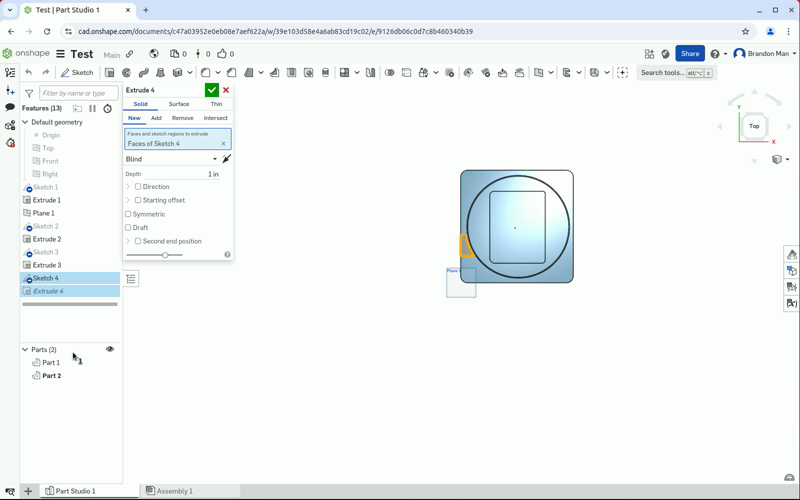
mouse_move(143, 106)
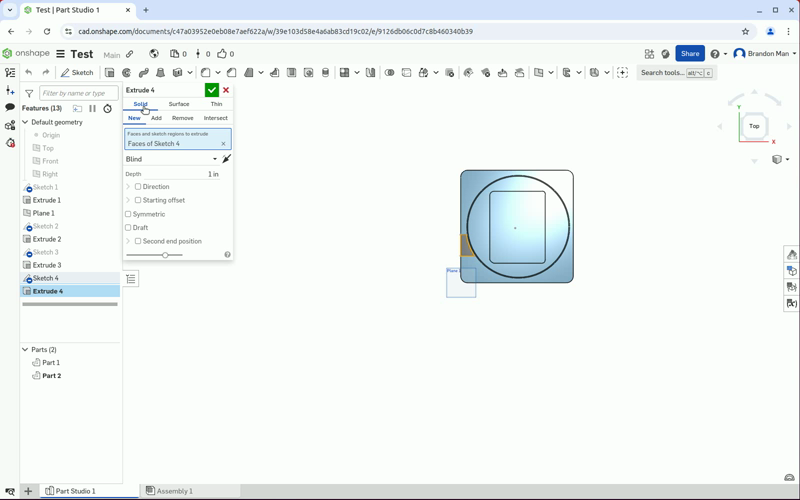
click(143, 106)
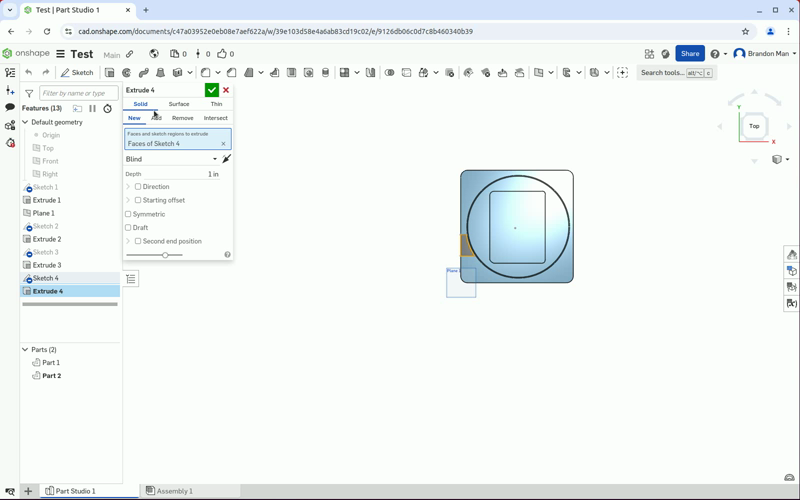
mouse_move(186, 120)
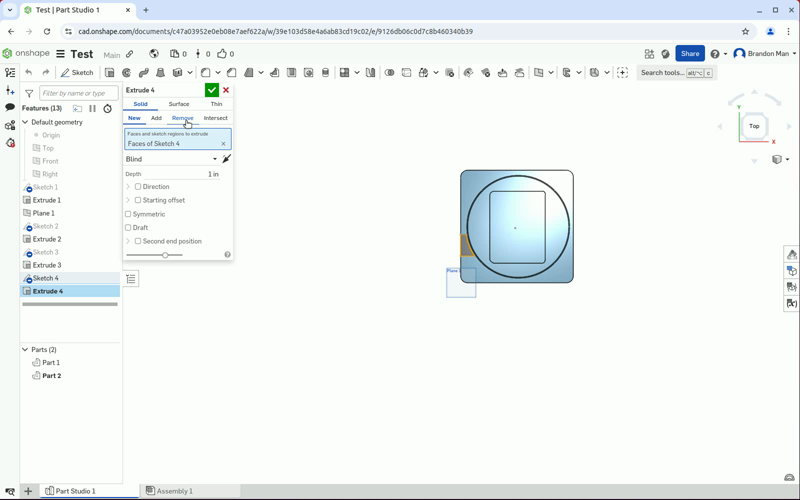
click(186, 120)
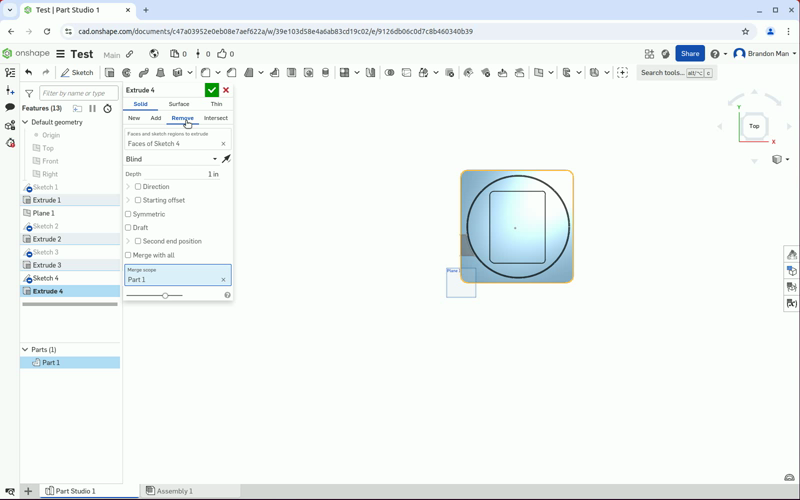
key(tab, 4)
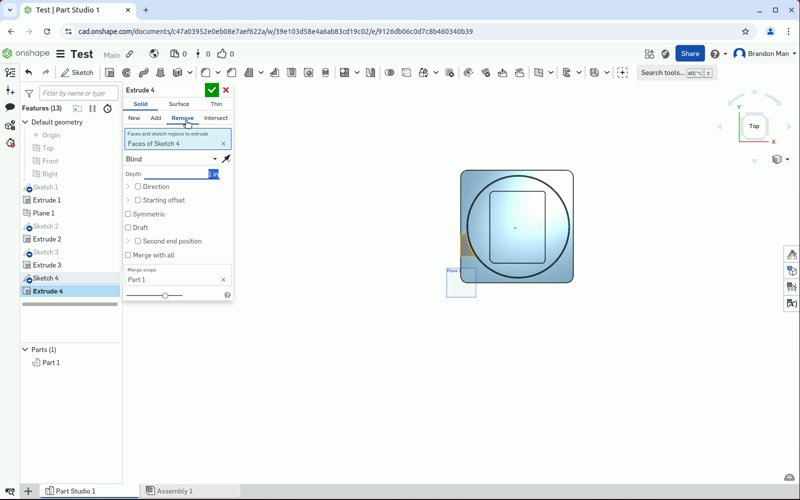
text(1.926)
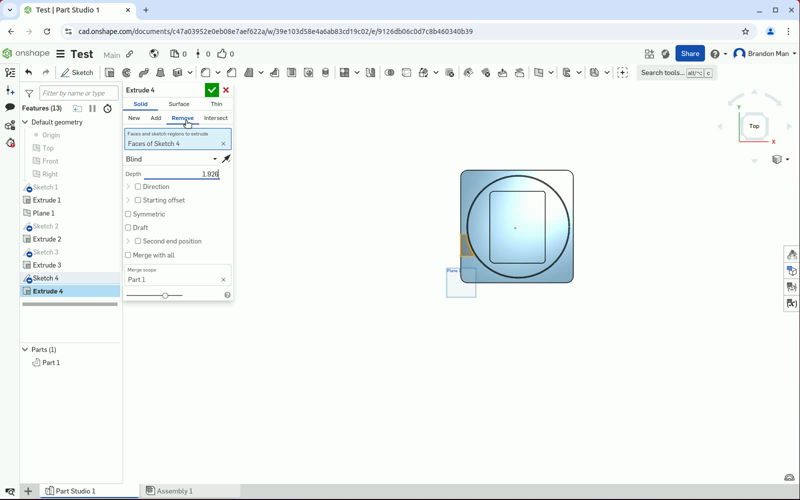
key(tab, 6)
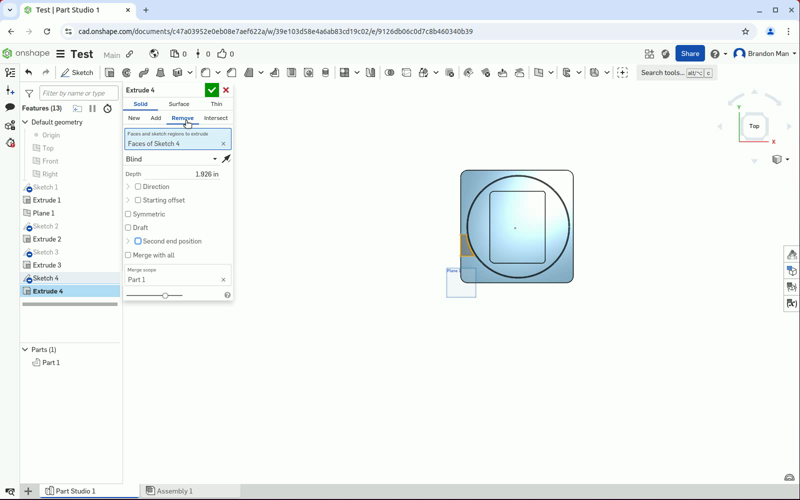
key(space)
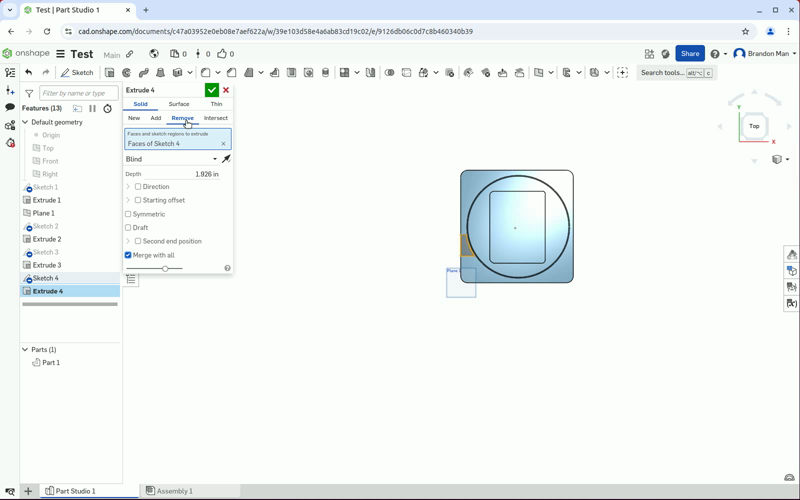
key(enter)
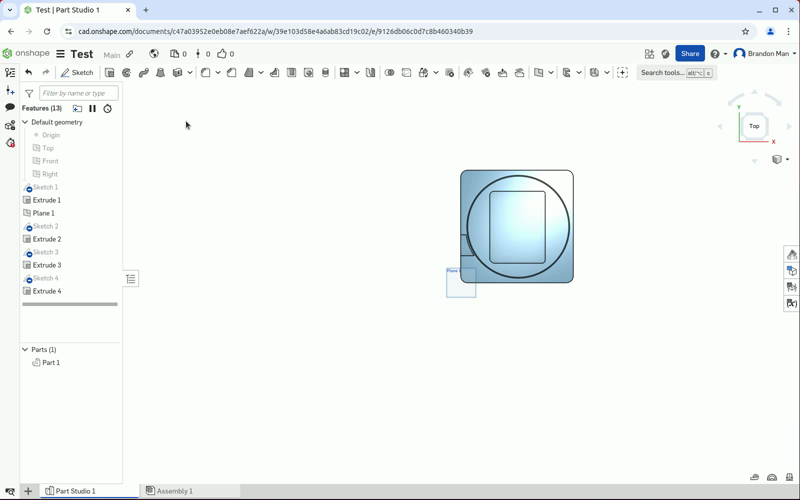
key(shift+h)
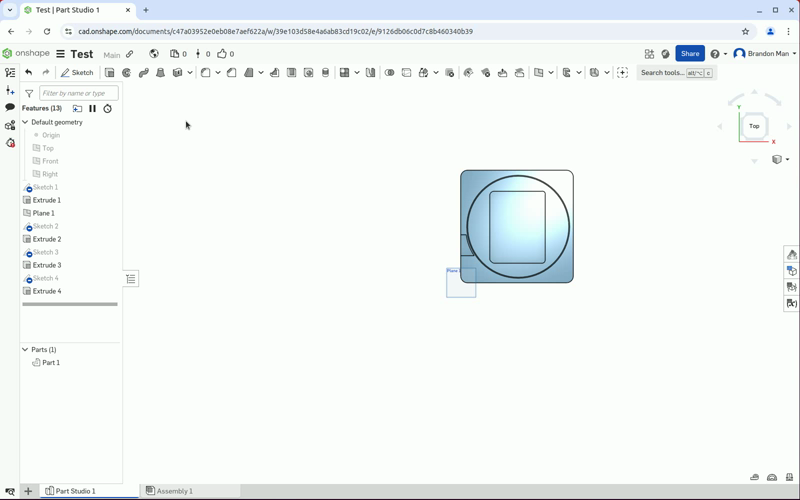
key(shift+h)
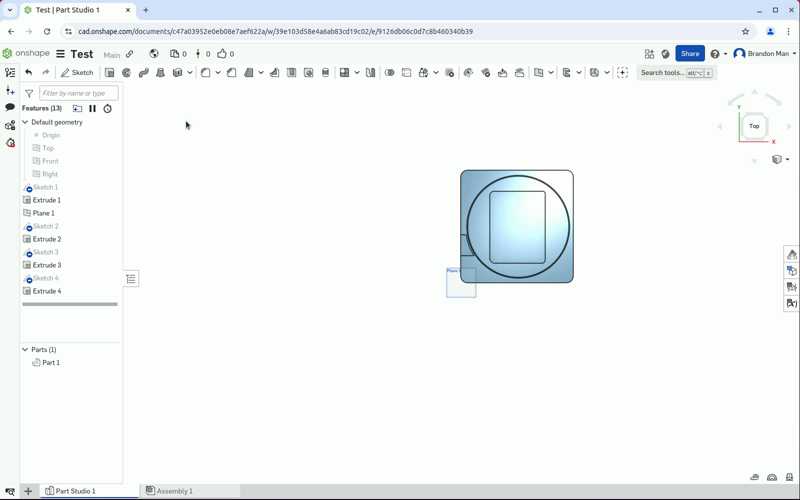
mouse_move(73, 189)
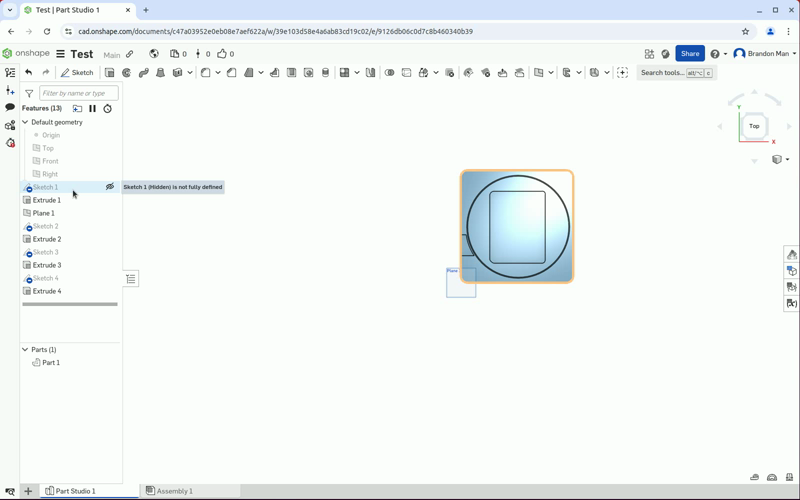
click(73, 189)
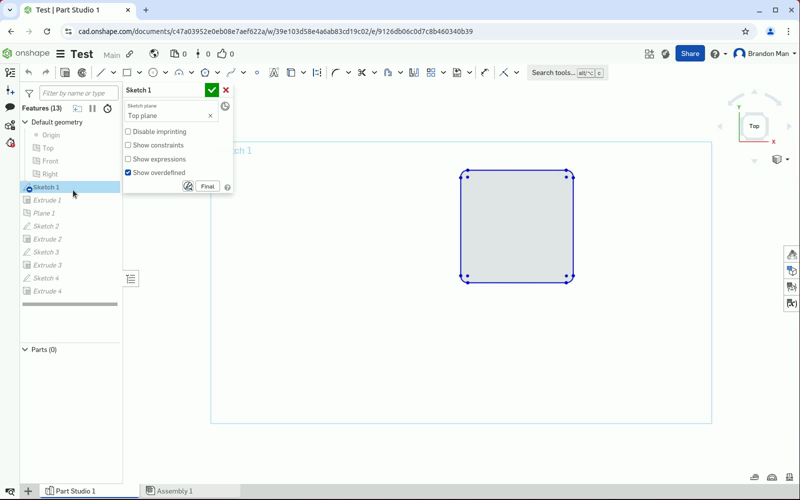
mouse_move(229, 92)
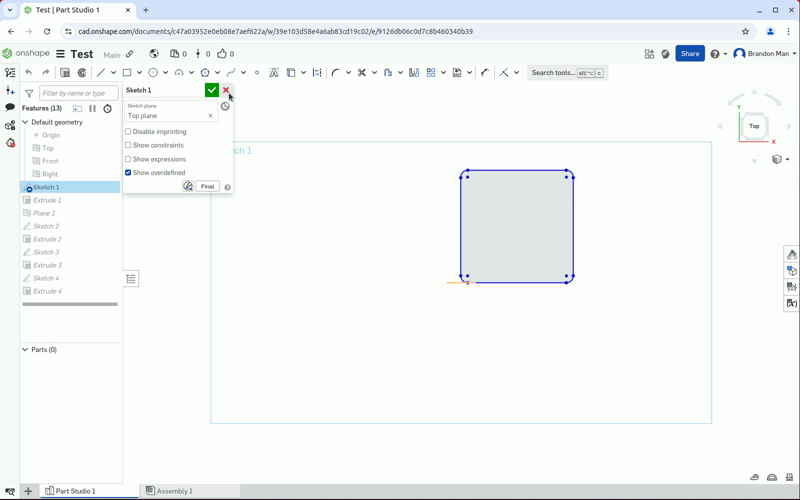
click(229, 92)
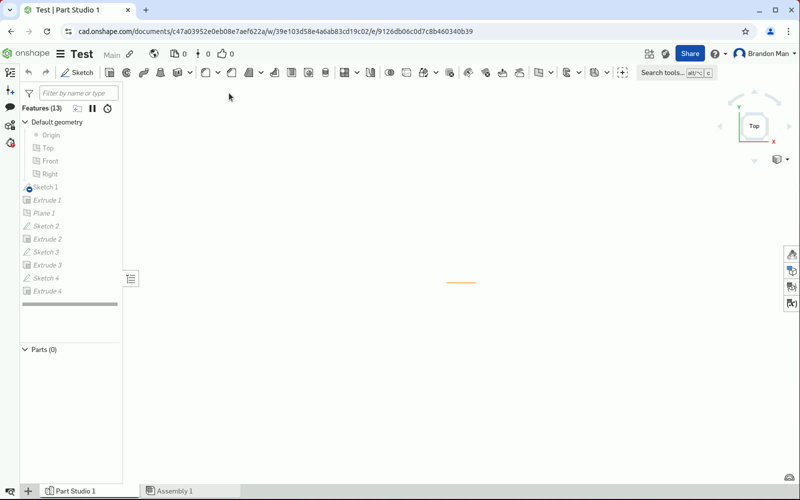
key(shift+s)
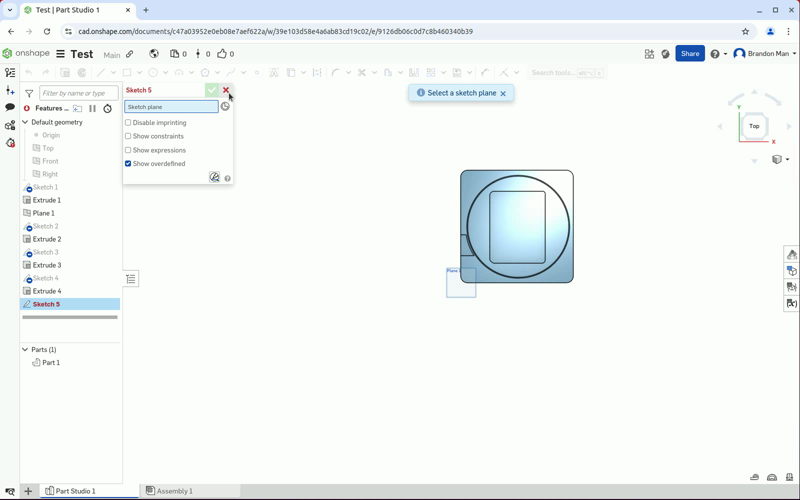
mouse_move(73, 215)
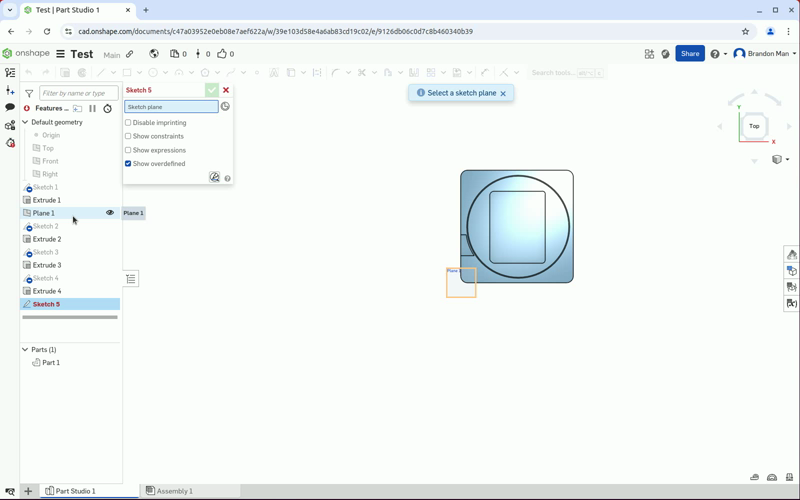
click(73, 215)
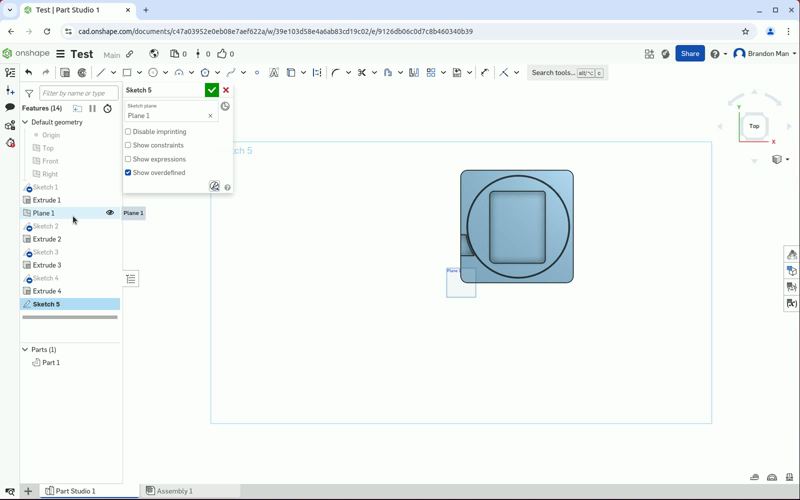
mouse_move(73, 352)
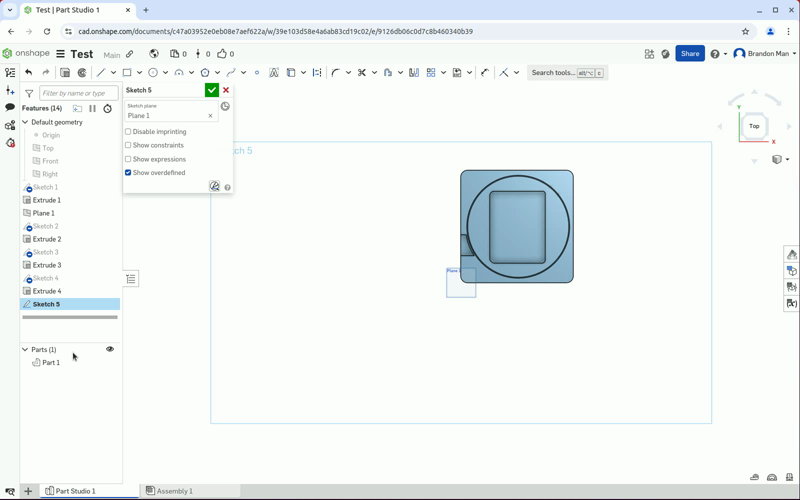
key(y)
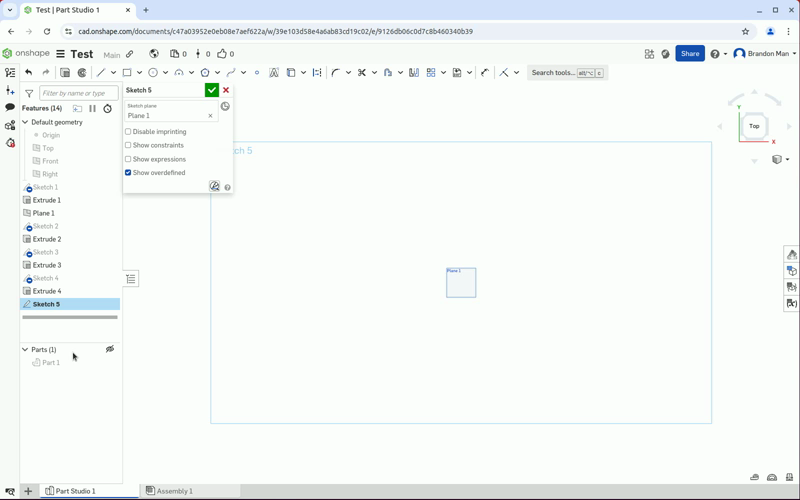
key(a)
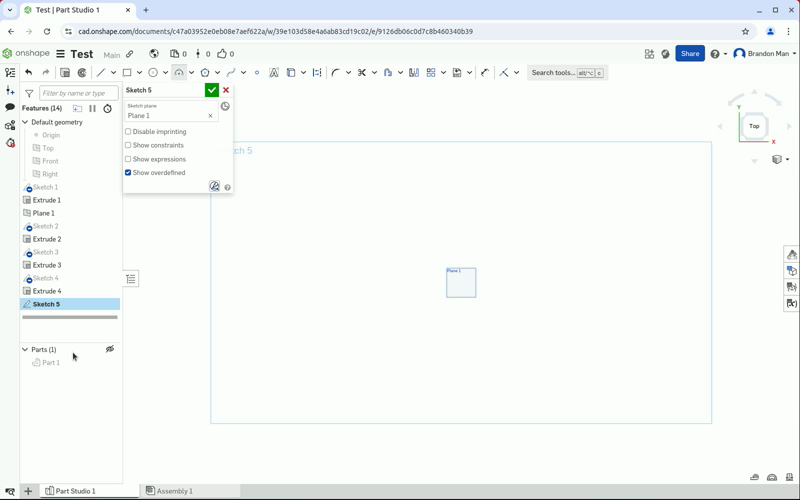
key_down(shift)
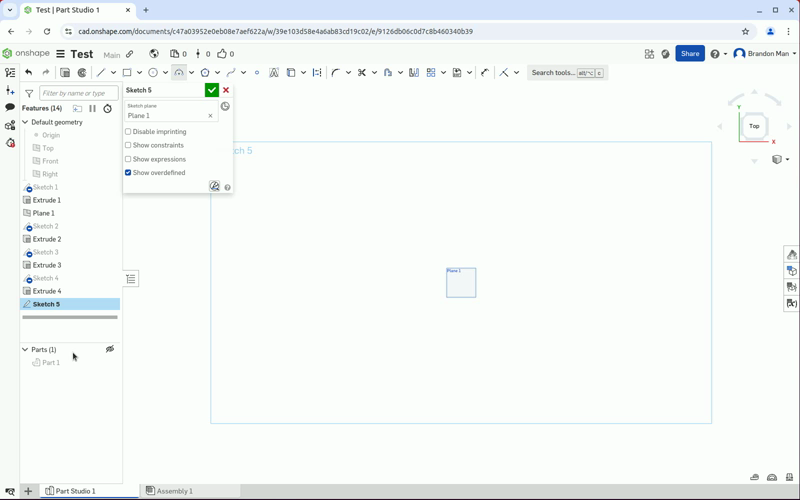
mouse_move(465, 236)
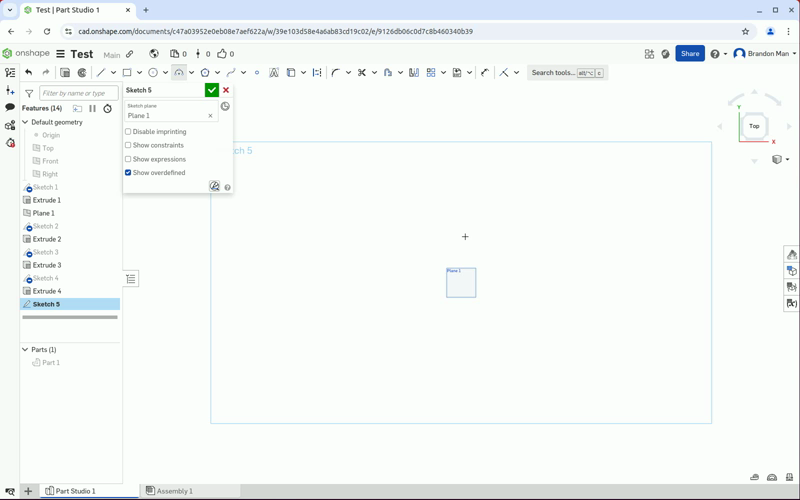
click(465, 236)
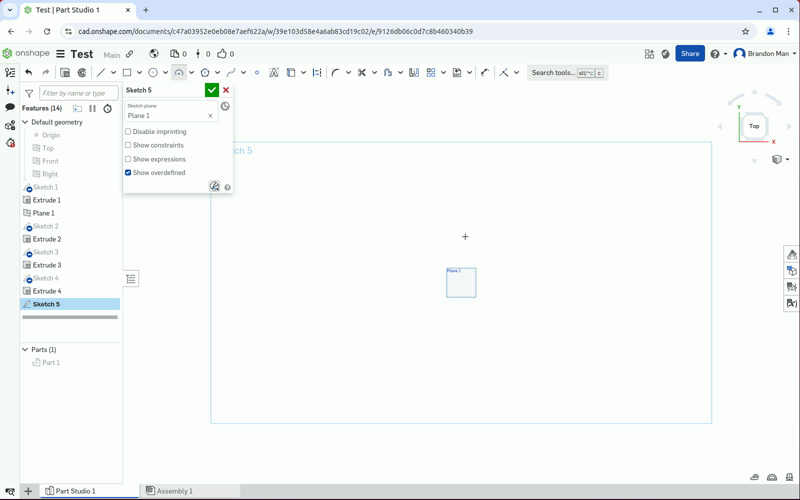
key_up(shift)
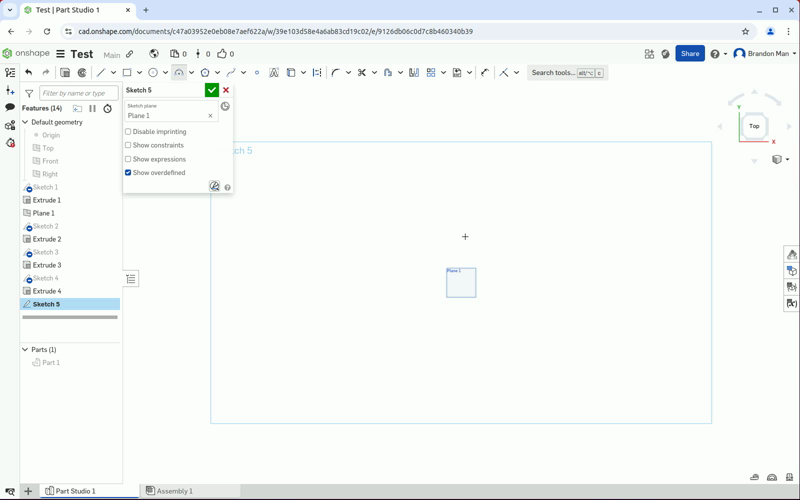
key_down(shift)
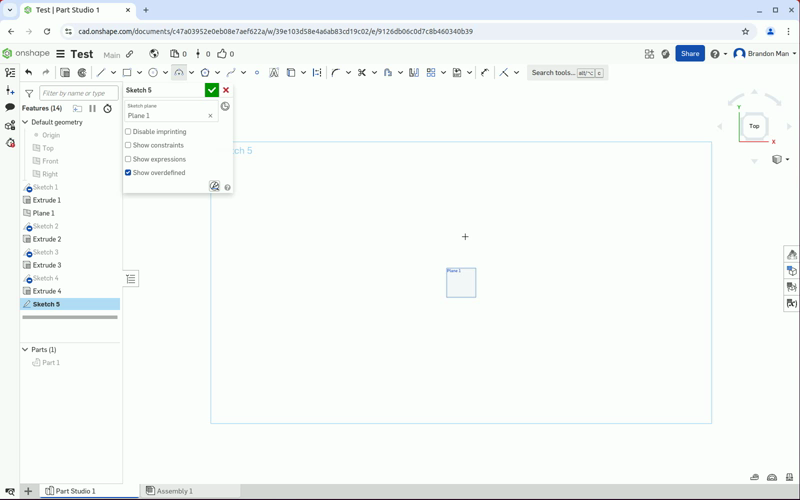
mouse_move(473, 256)
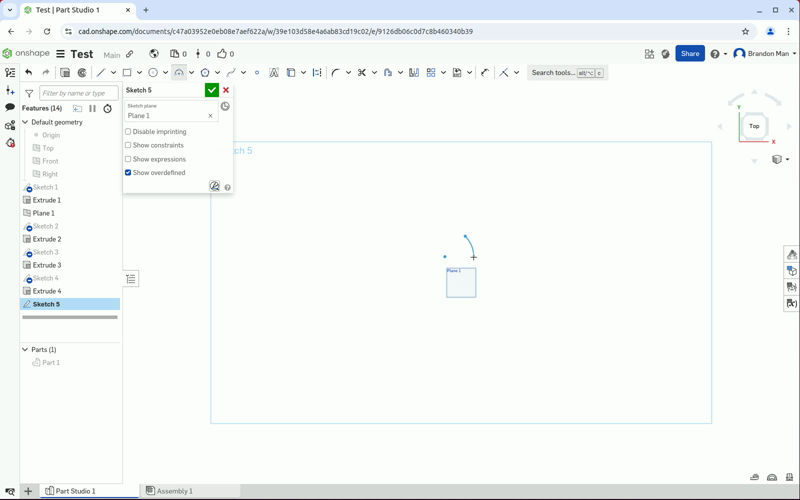
click(473, 256)
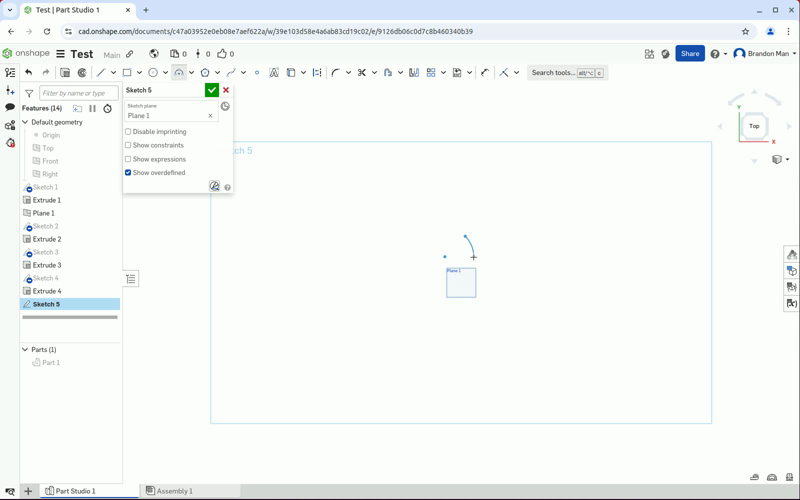
mouse_move(468, 246)
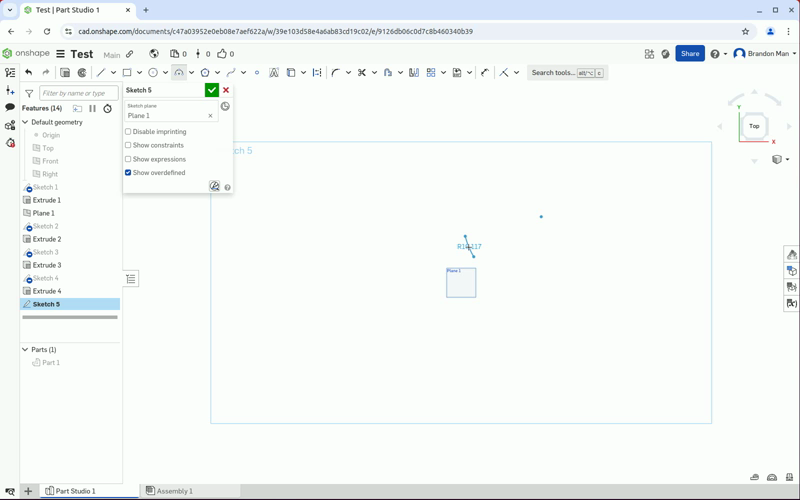
click(468, 246)
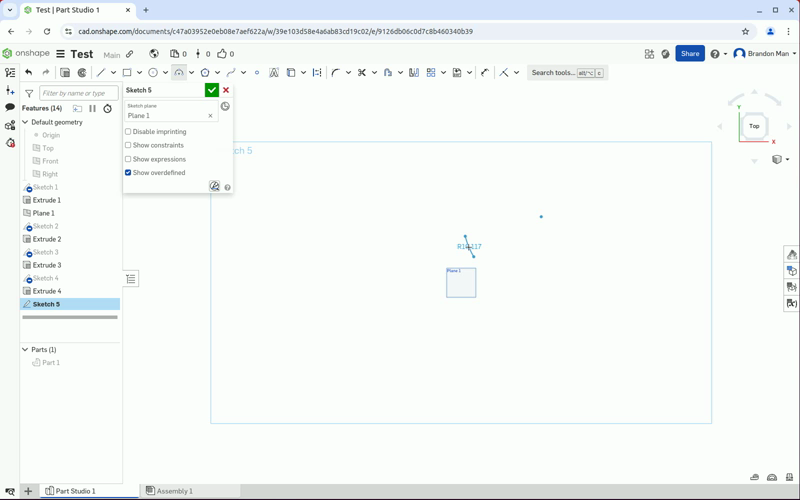
key_up(shift)
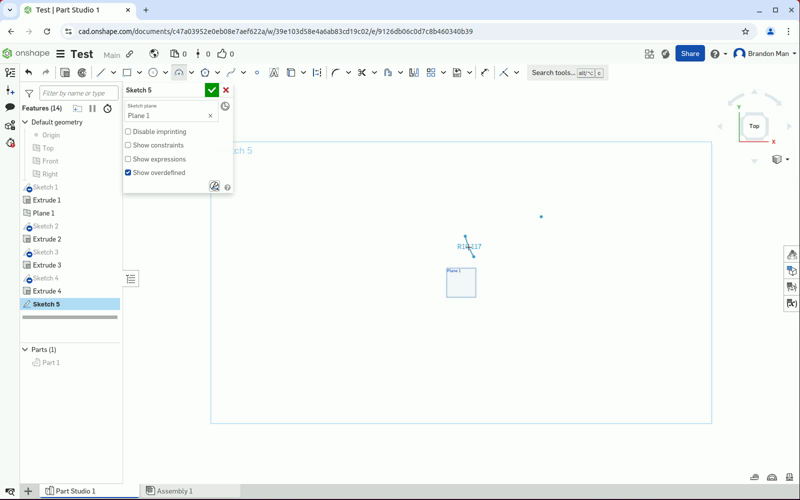
key(esc)
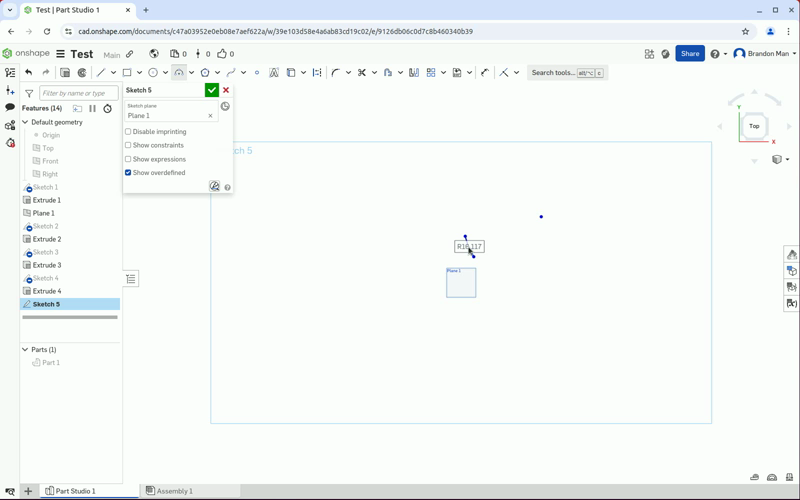
key(l)
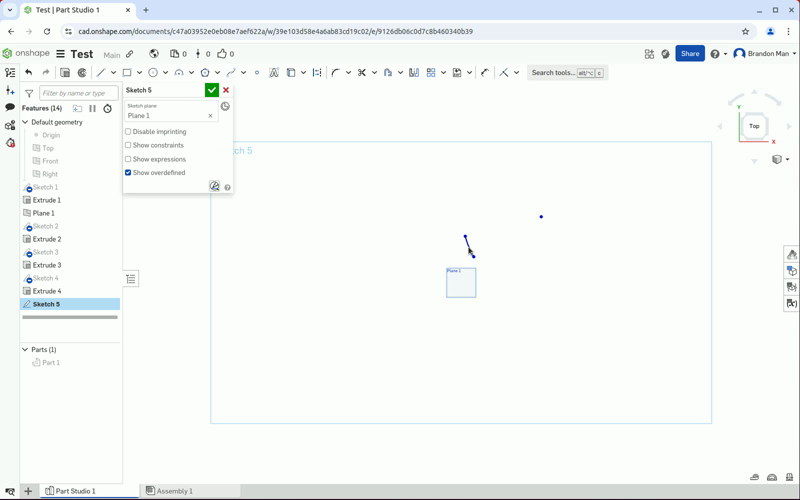
mouse_move(473, 256)
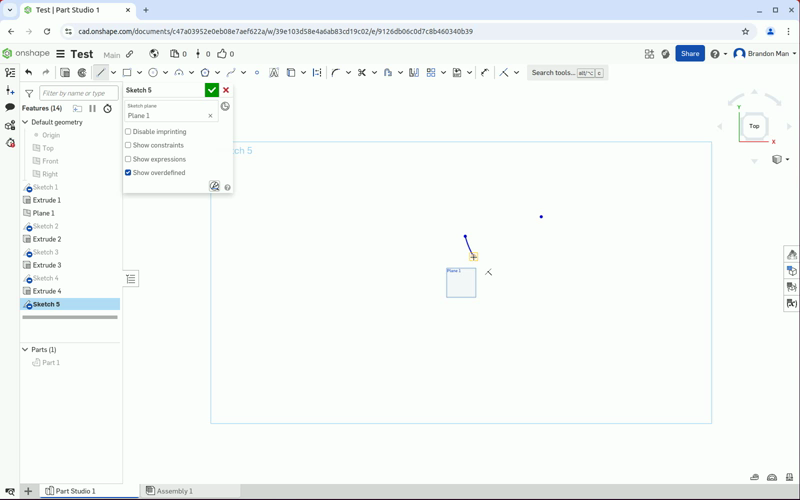
click(473, 256)
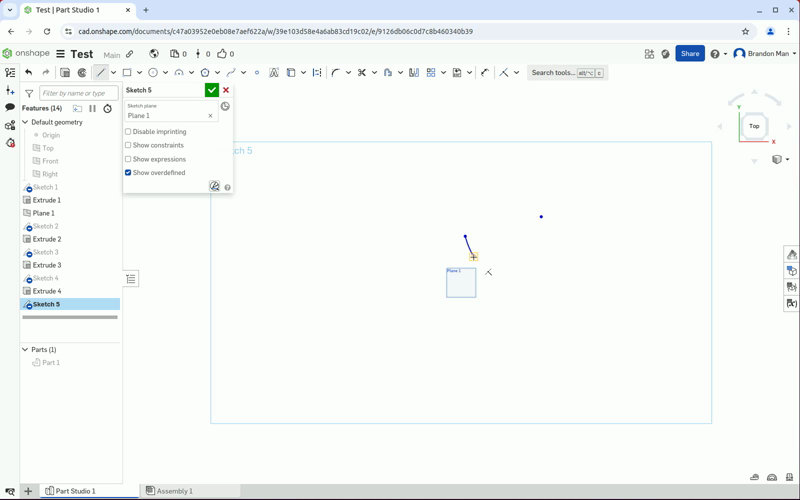
key_down(shift)
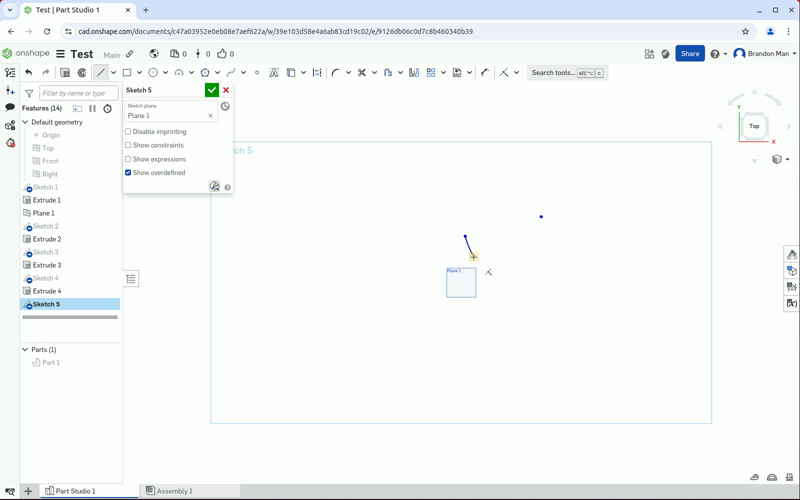
mouse_move(503, 256)
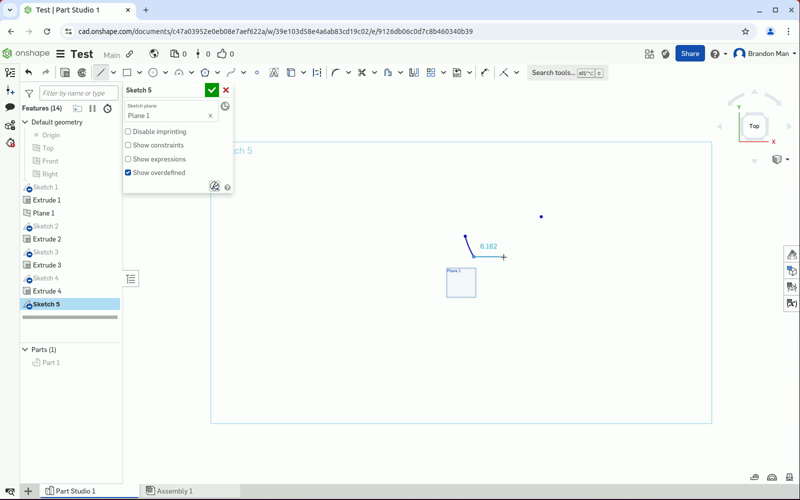
mouse_move(491, 256)
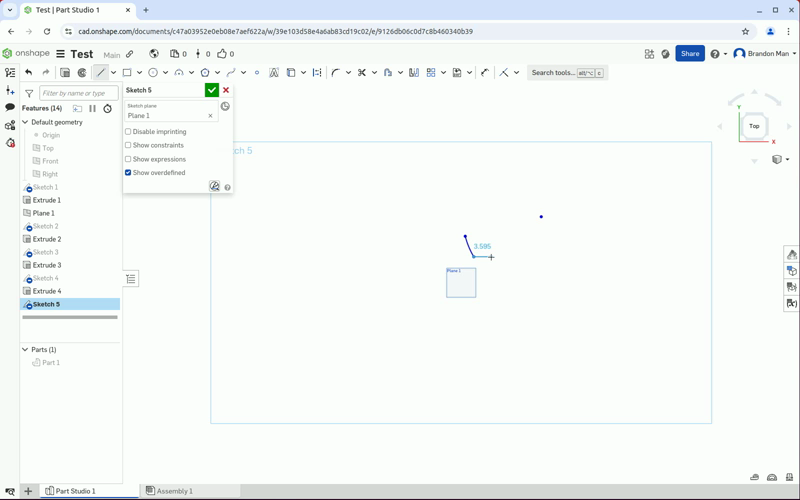
click(491, 256)
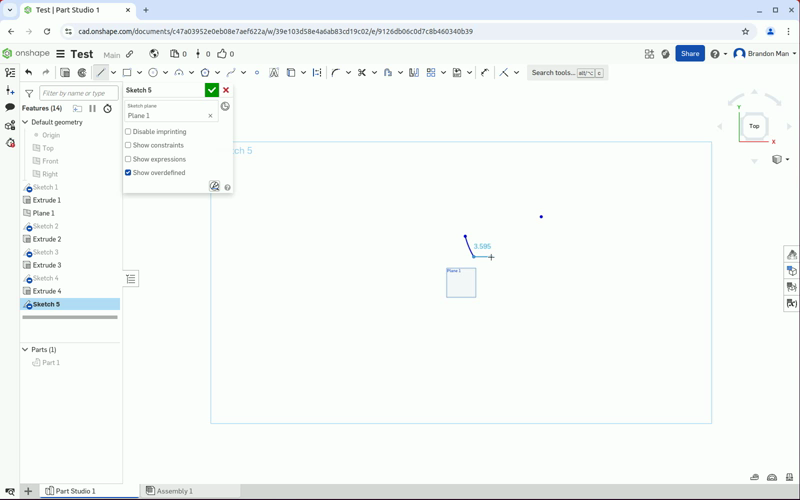
key_up(shift)
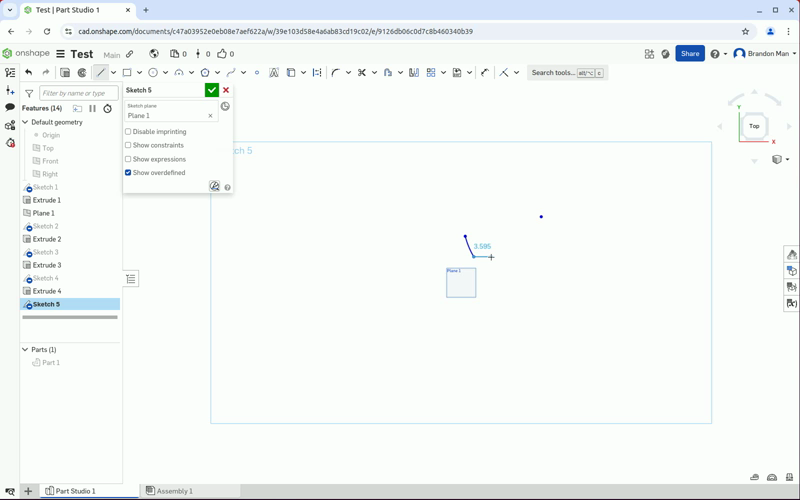
key_down(shift)
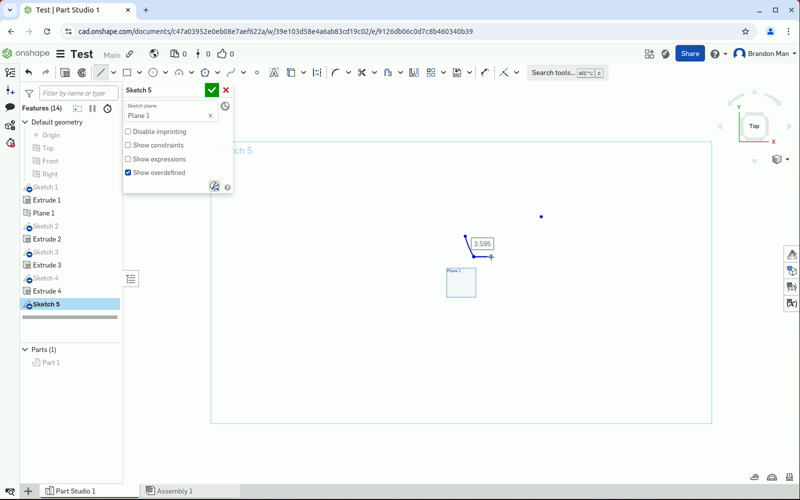
mouse_move(521, 256)
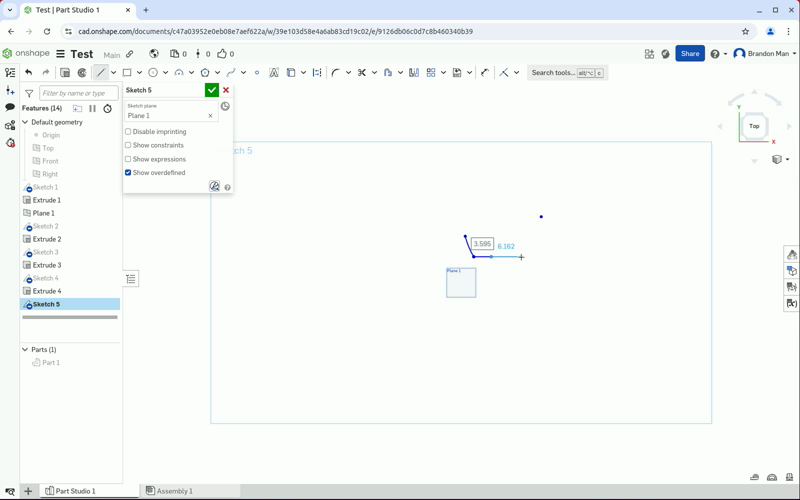
mouse_move(491, 236)
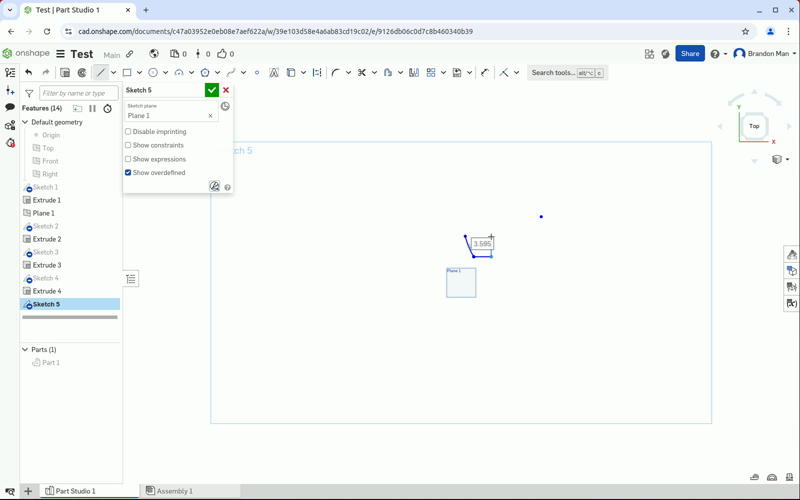
click(491, 236)
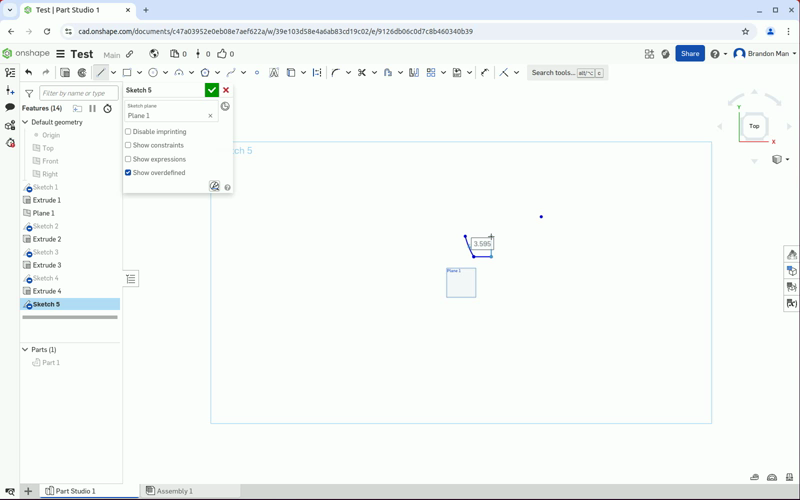
key_up(shift)
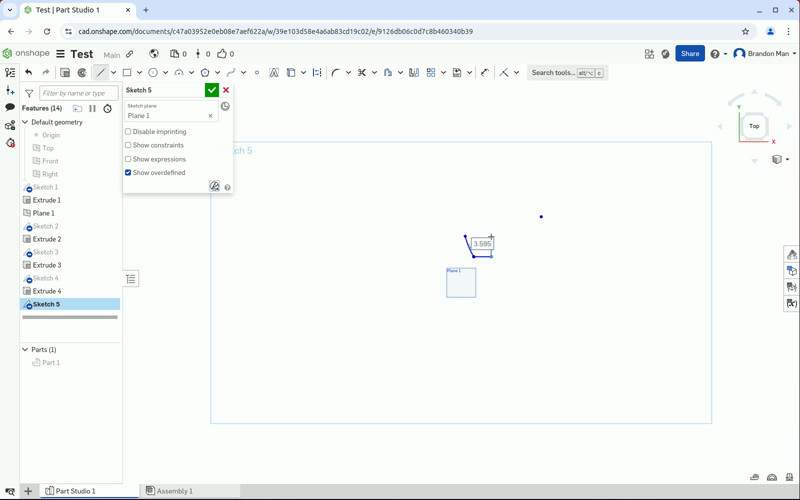
mouse_move(521, 236)
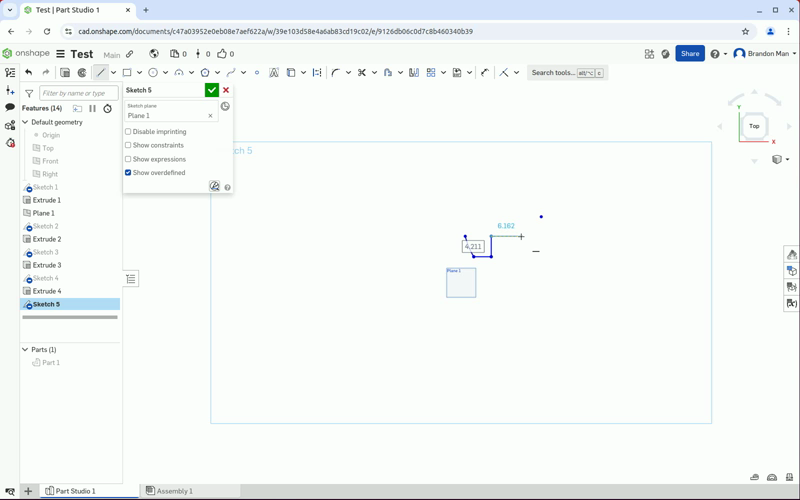
key_down(shift)
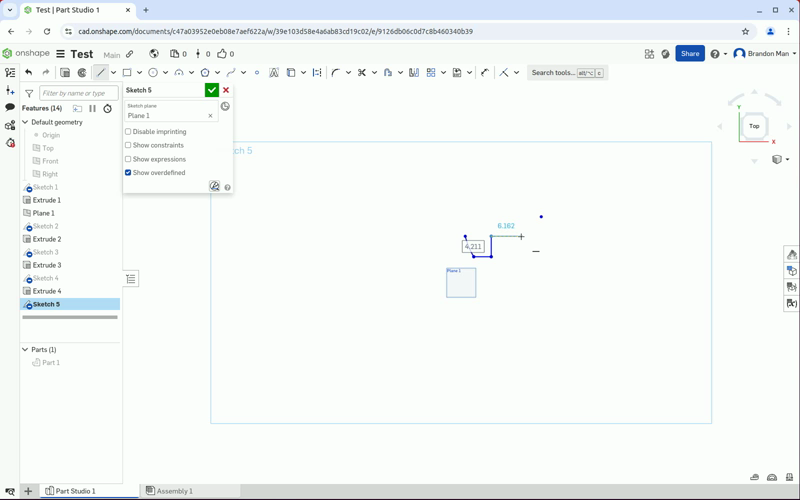
mouse_move(465, 236)
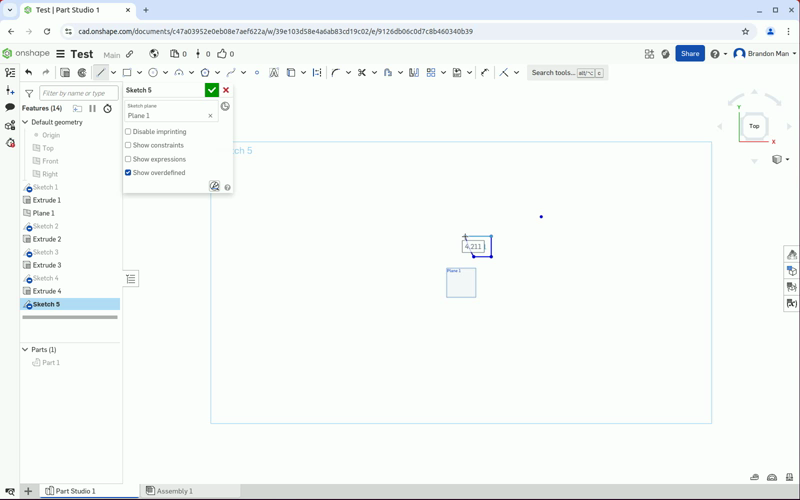
key_up(shift)
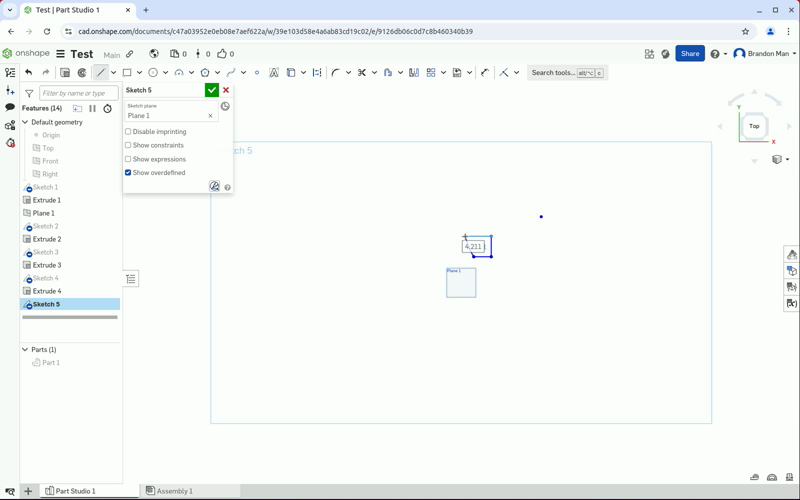
click(465, 236)
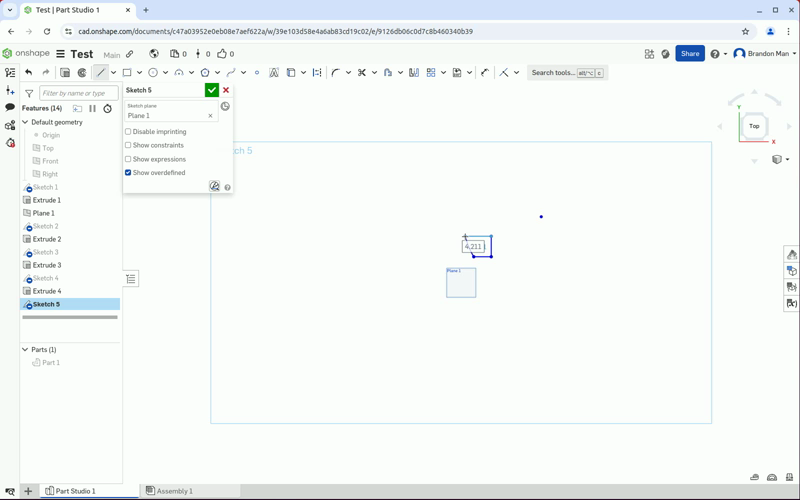
key(esc)
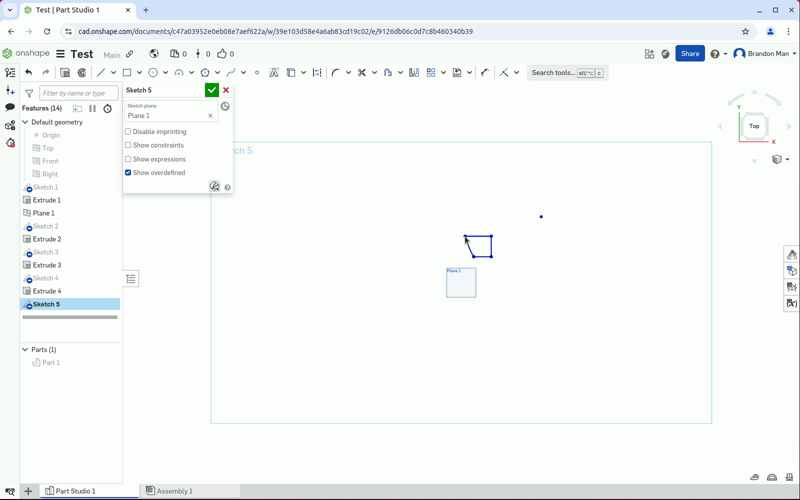
mouse_move(484, 237)
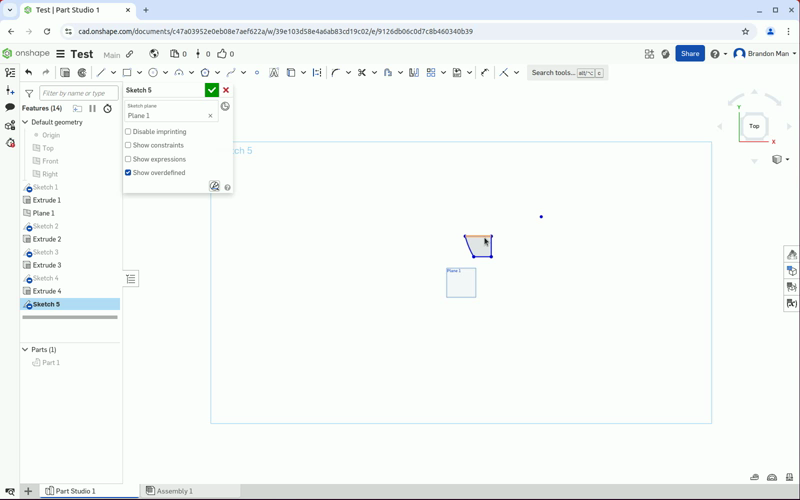
scroll(6)
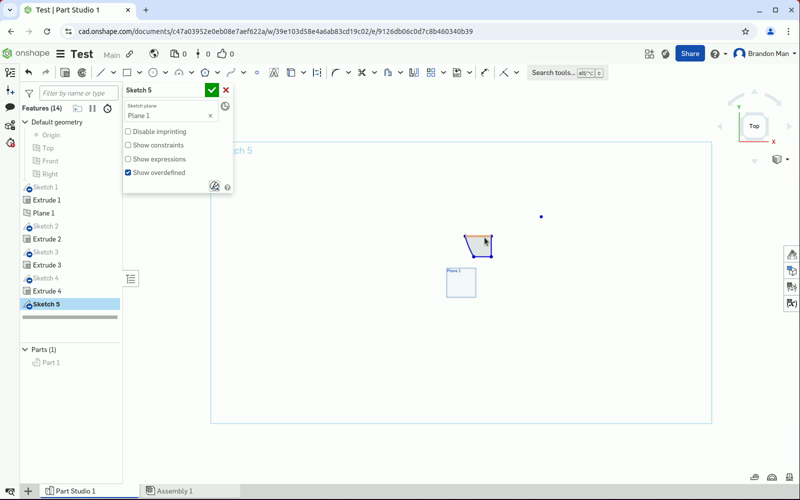
scroll(6)
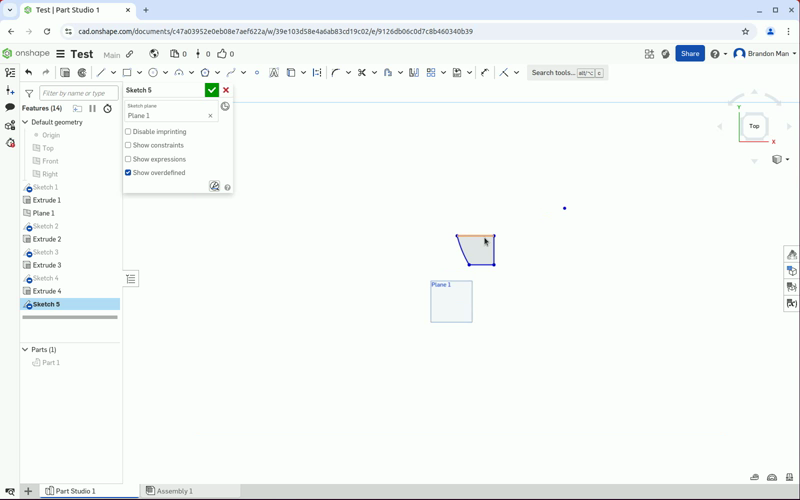
scroll(6)
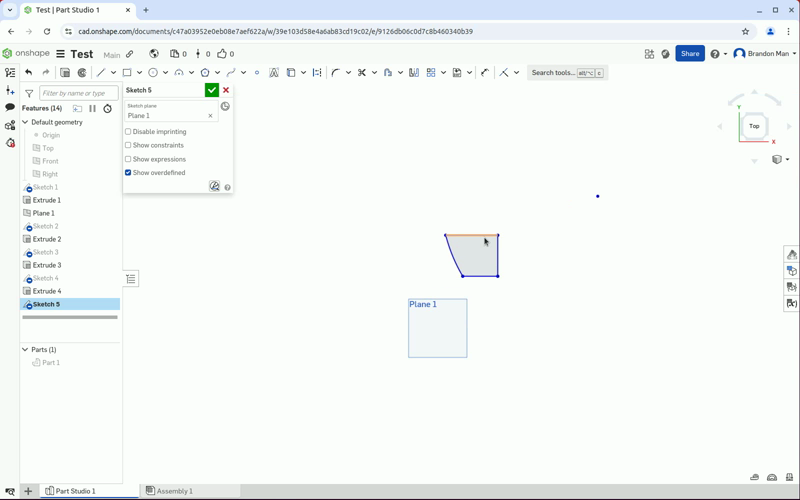
scroll(6)
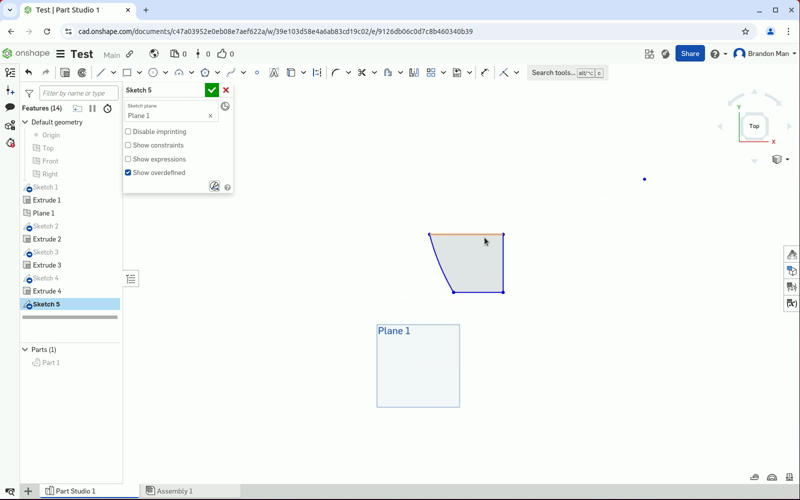
scroll(6)
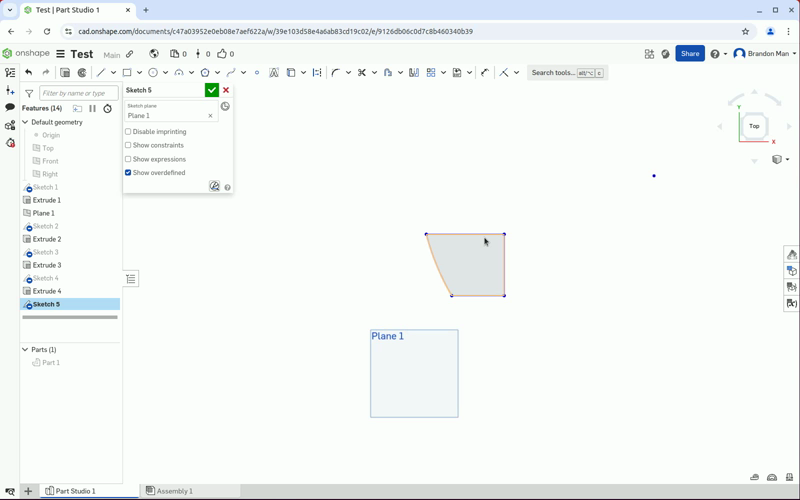
scroll(6)
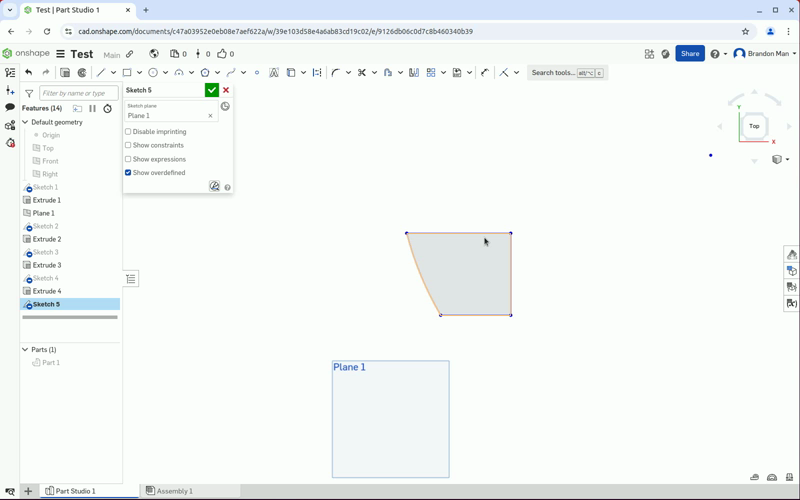
scroll(6)
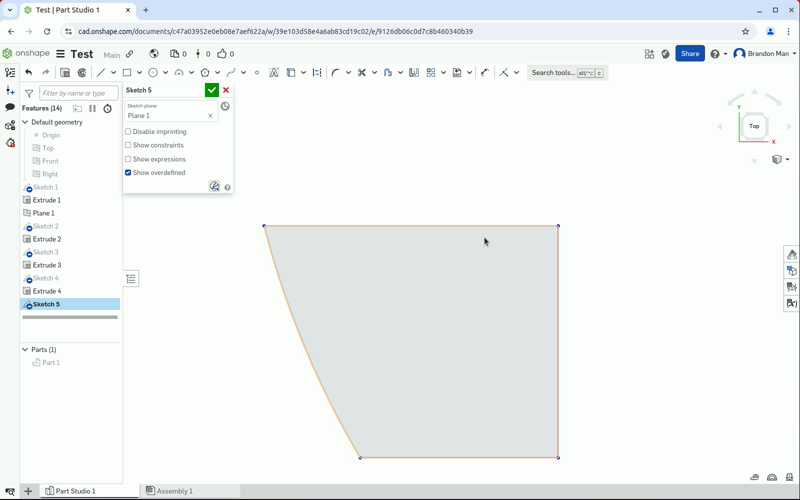
click(484, 237)
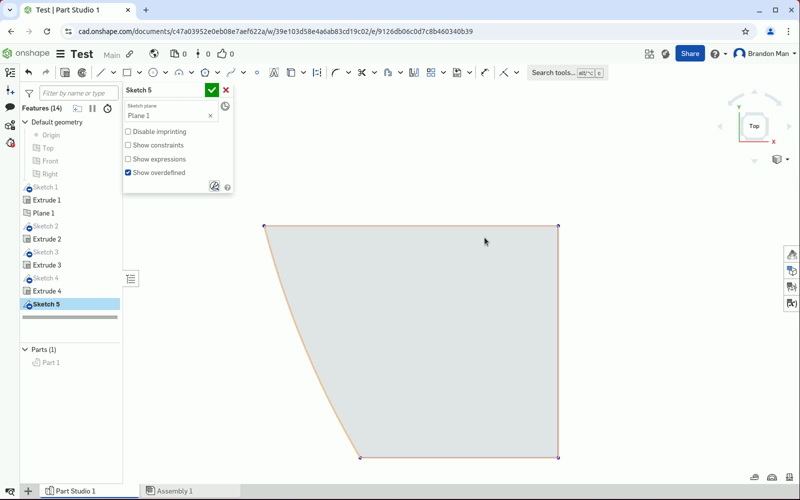
scroll(-6)
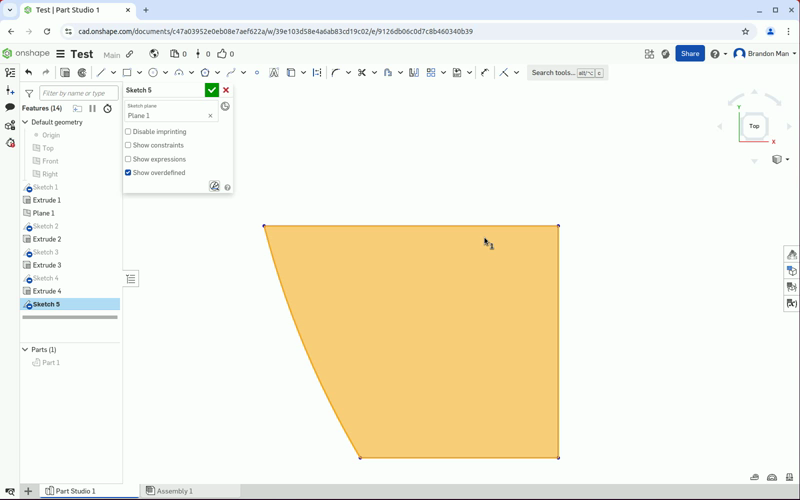
scroll(-6)
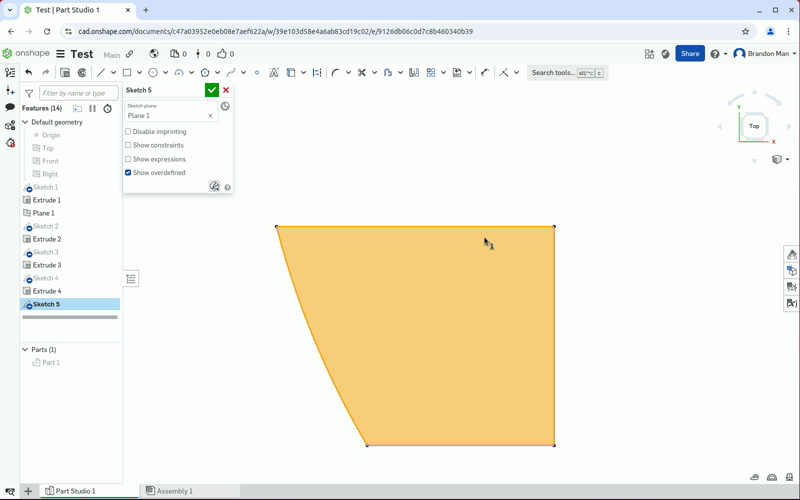
scroll(-6)
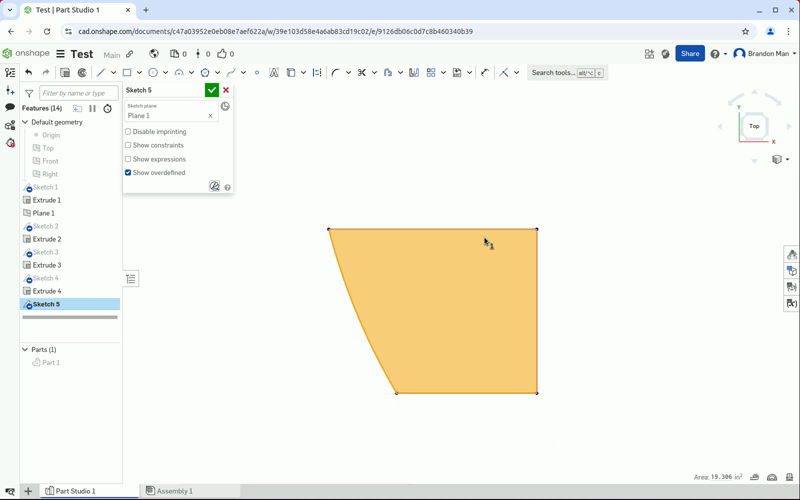
scroll(-6)
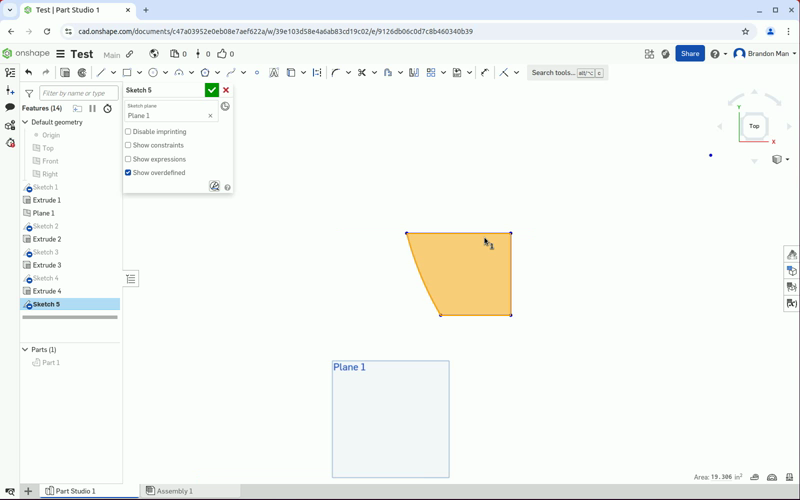
scroll(-6)
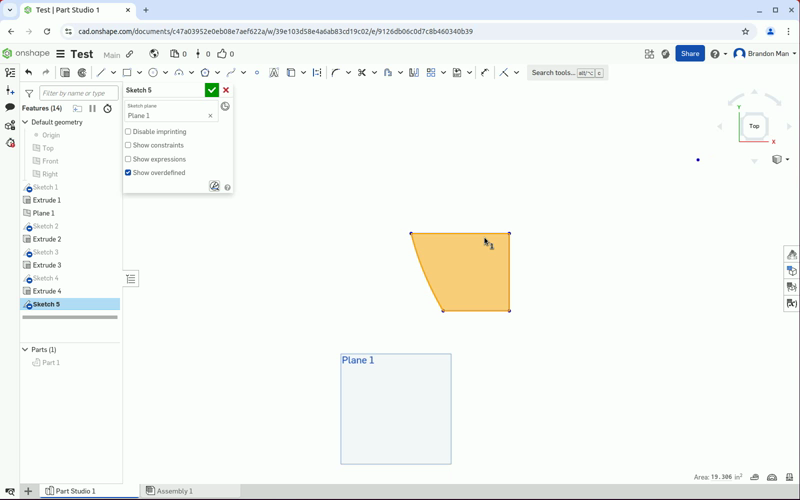
scroll(-6)
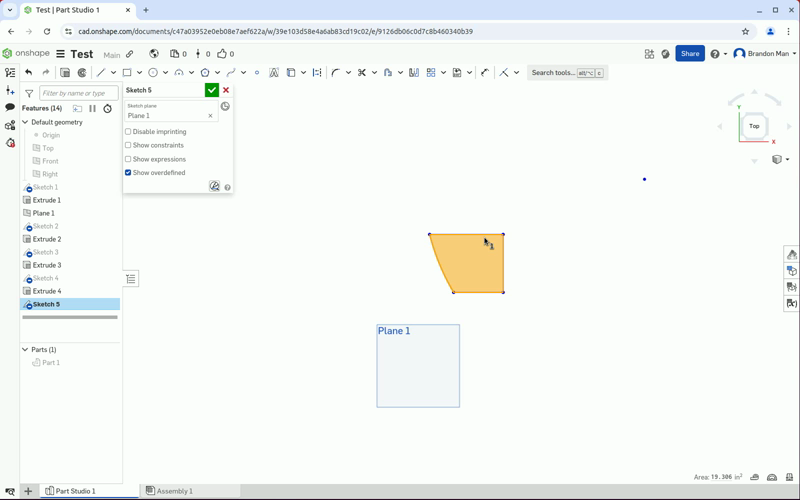
scroll(-6)
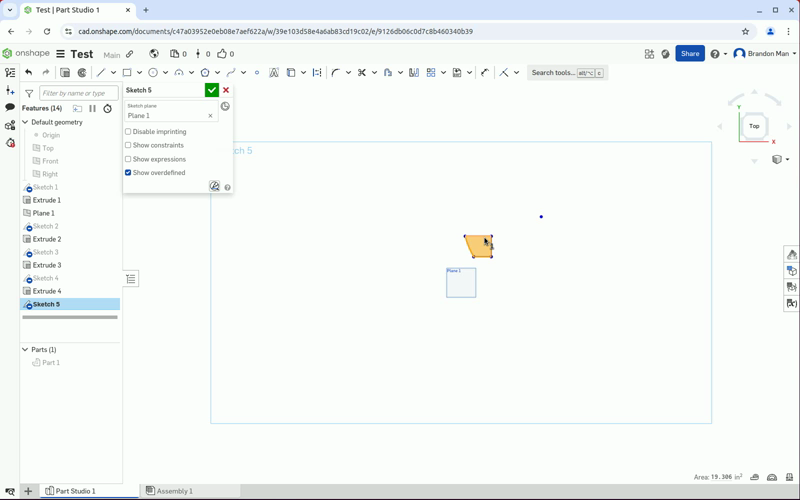
mouse_move(73, 352)
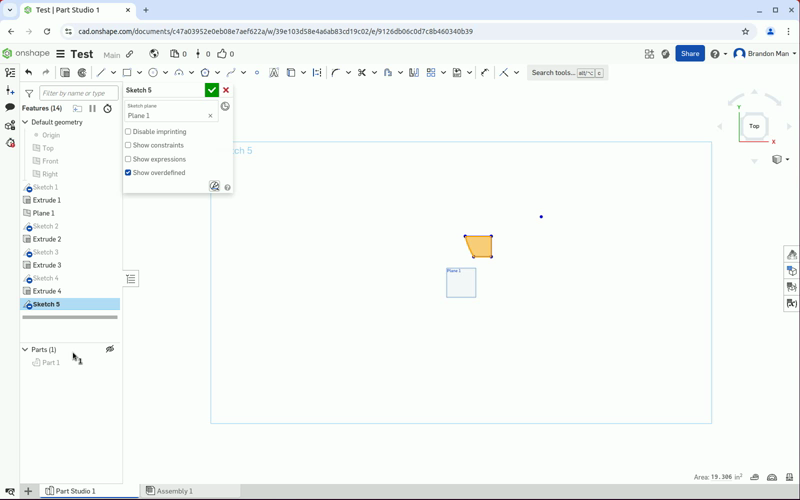
key(shift+y)
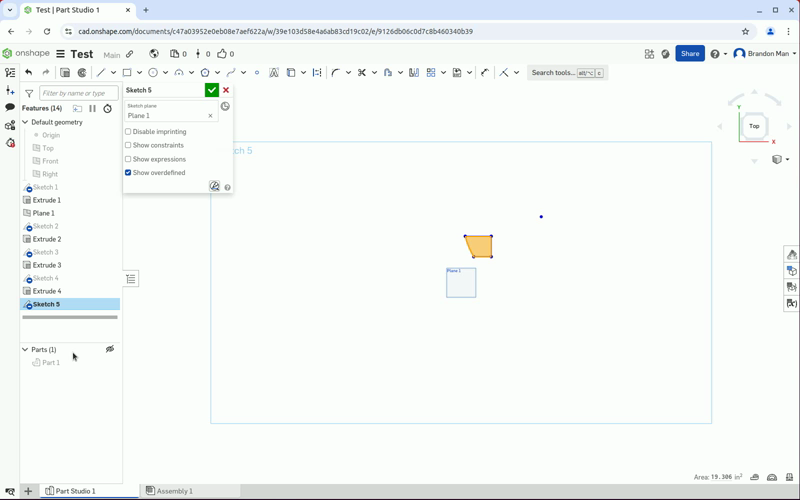
key(shift+e)
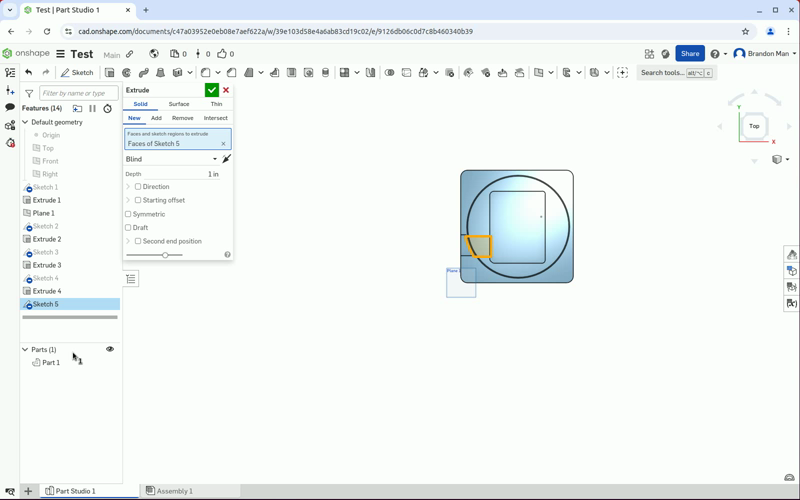
mouse_move(143, 106)
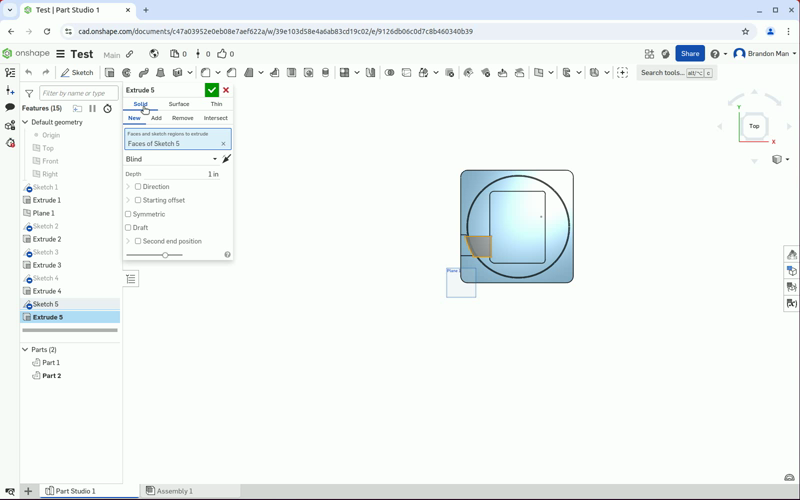
click(143, 106)
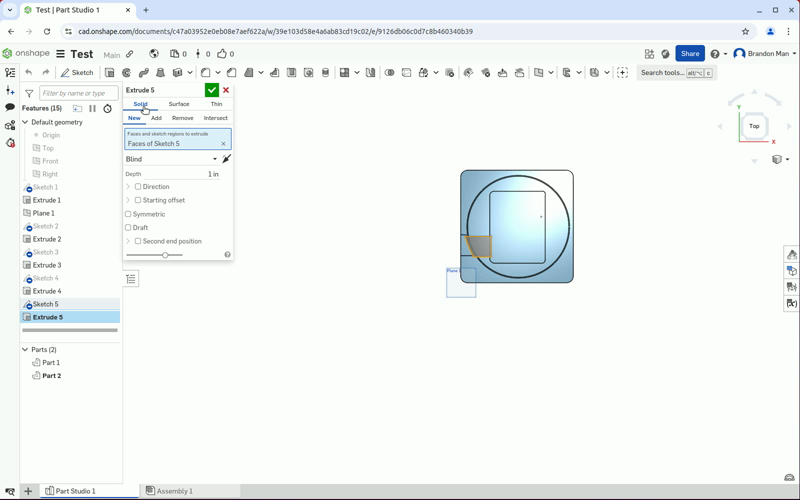
mouse_move(186, 120)
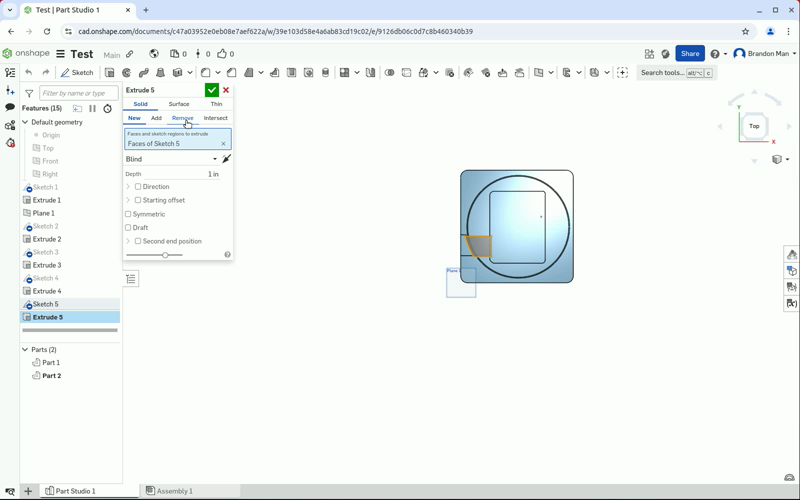
click(186, 120)
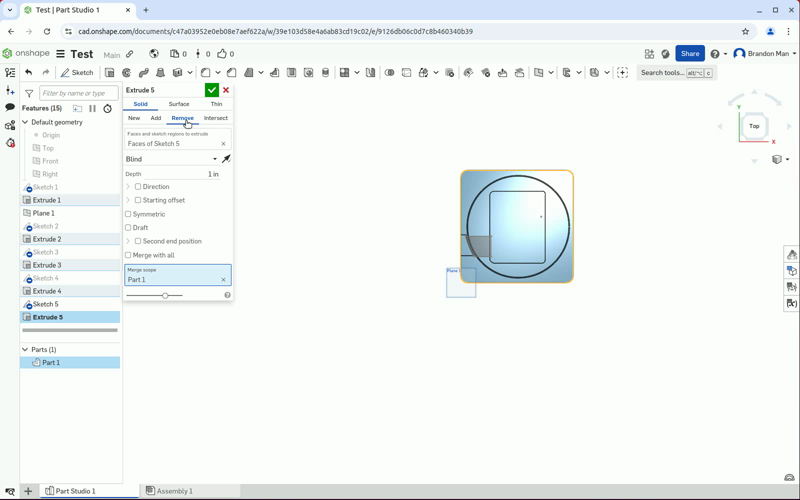
key(tab, 4)
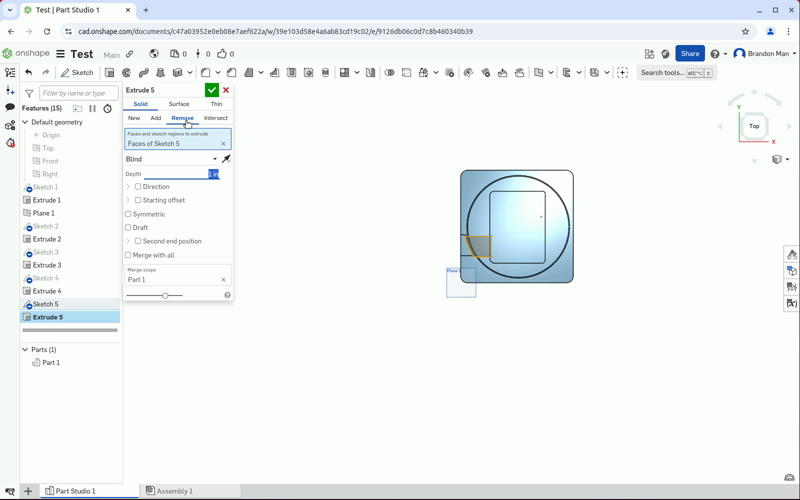
text(1.926)
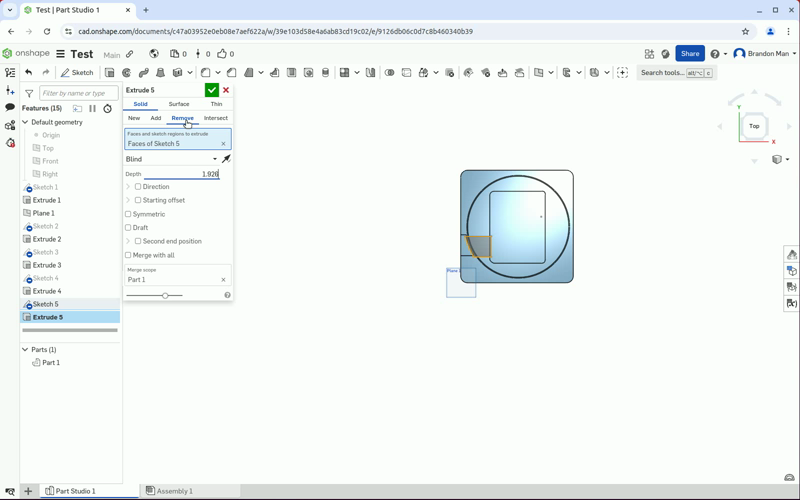
key(tab, 6)
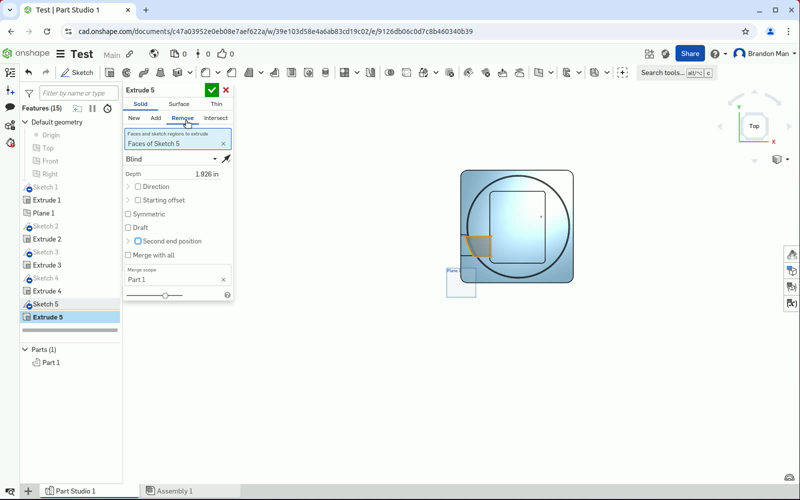
key(space)
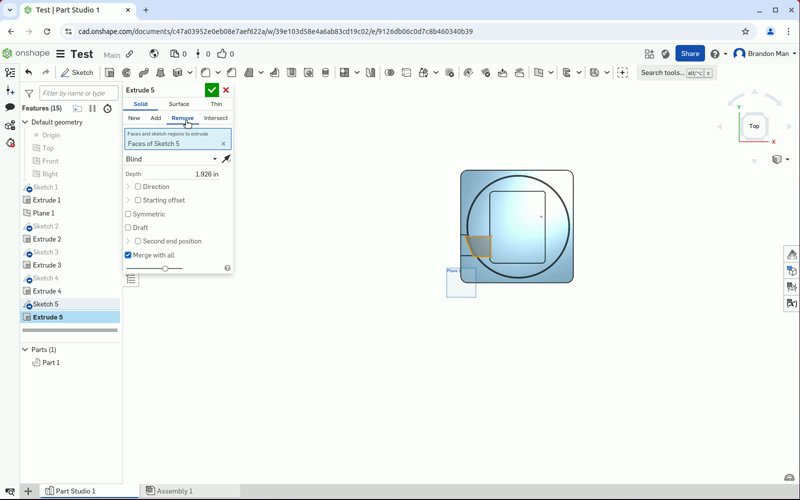
key(enter)
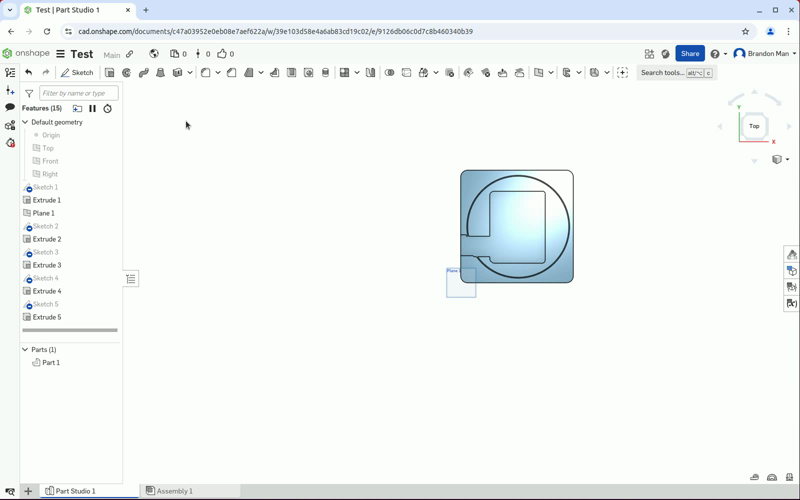
key(shift+h)
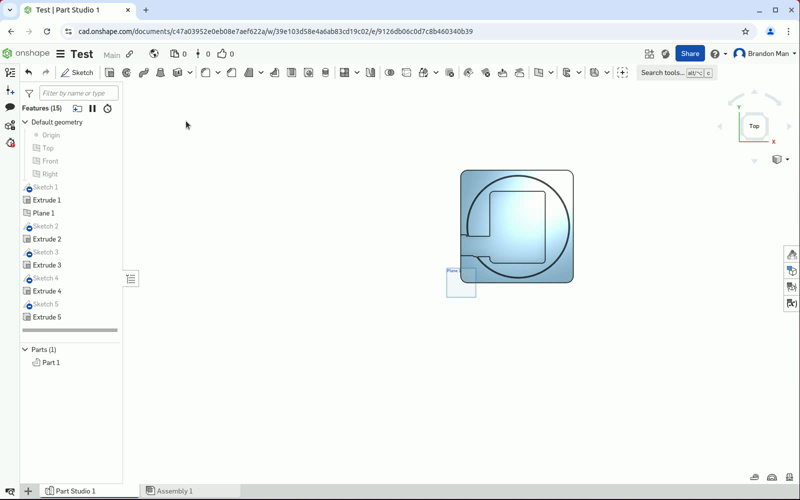
key(shift+h)
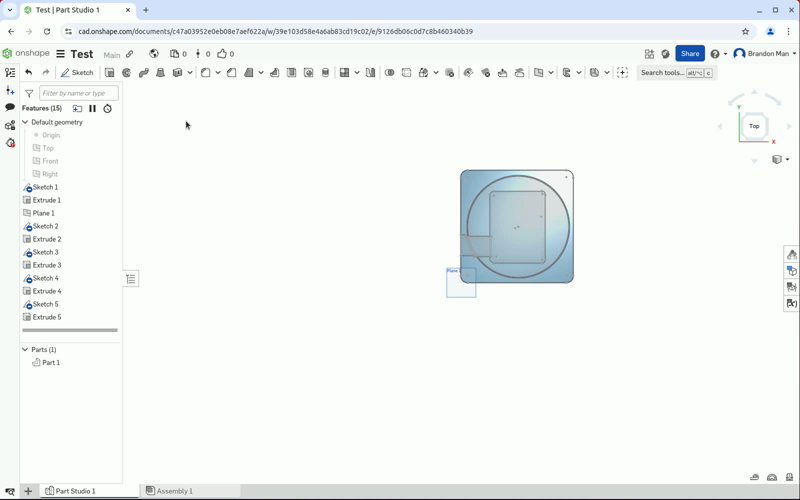
key(shift+7)
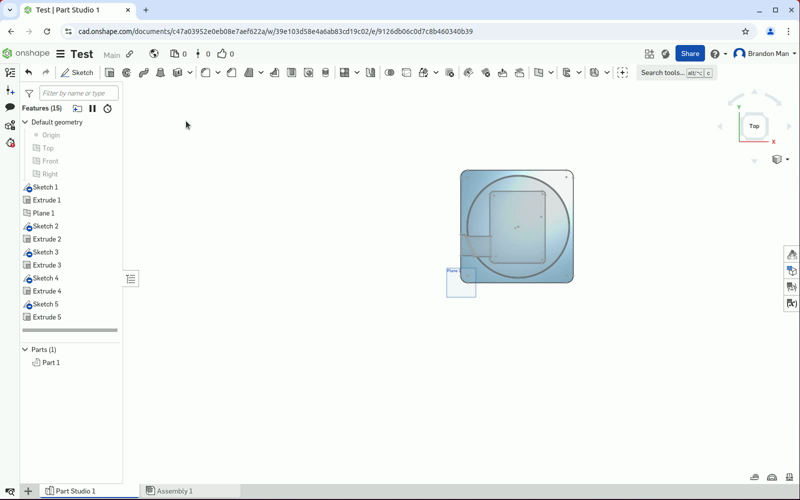
key(up, 3)
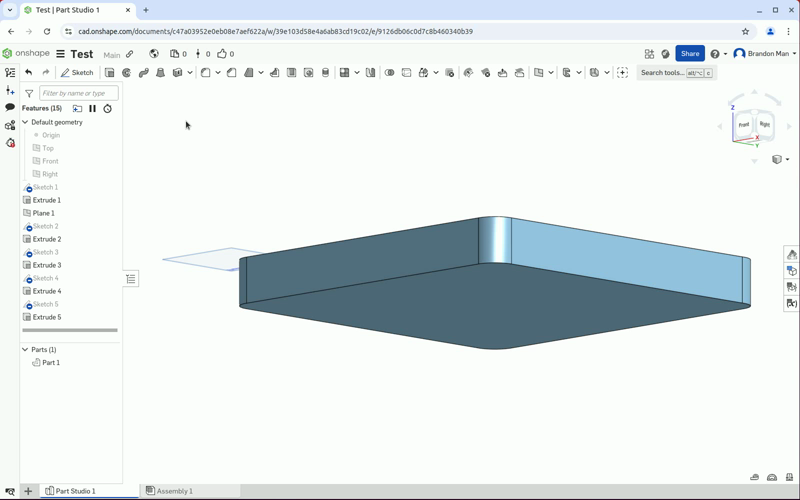
key(left, 3)
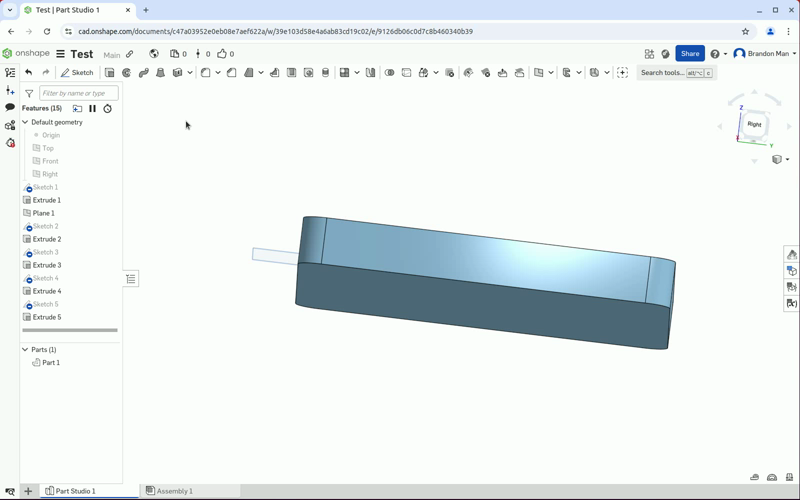
key(right, 3)
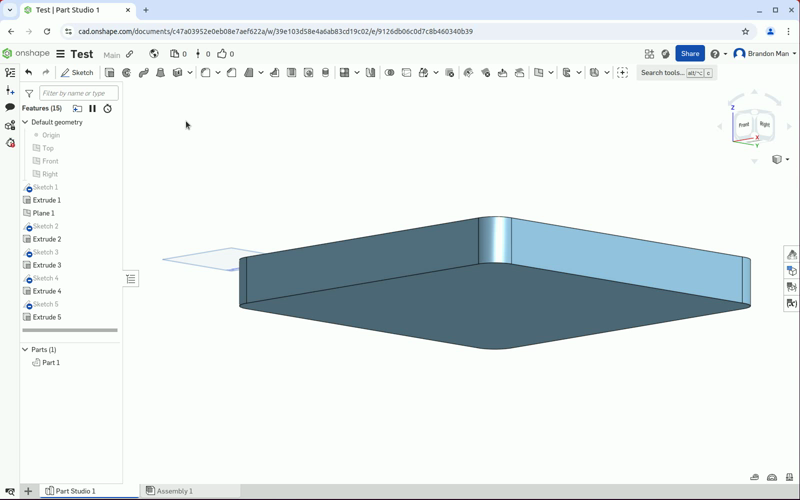
key(down, 3)
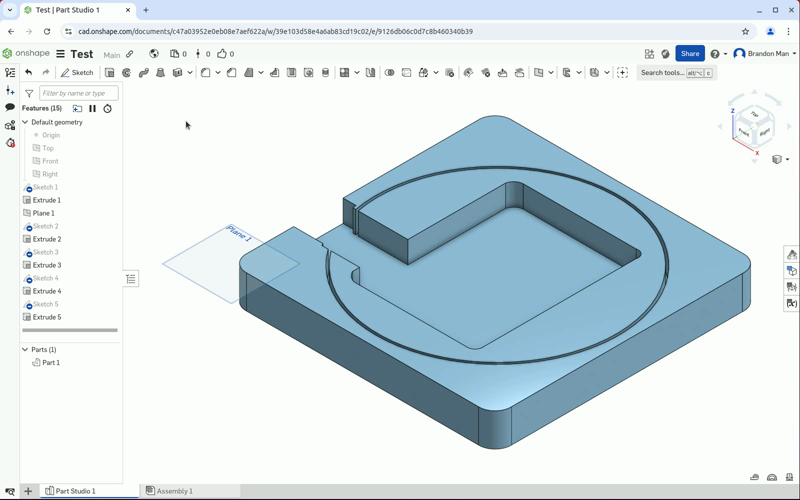
mouse_move(73, 189)
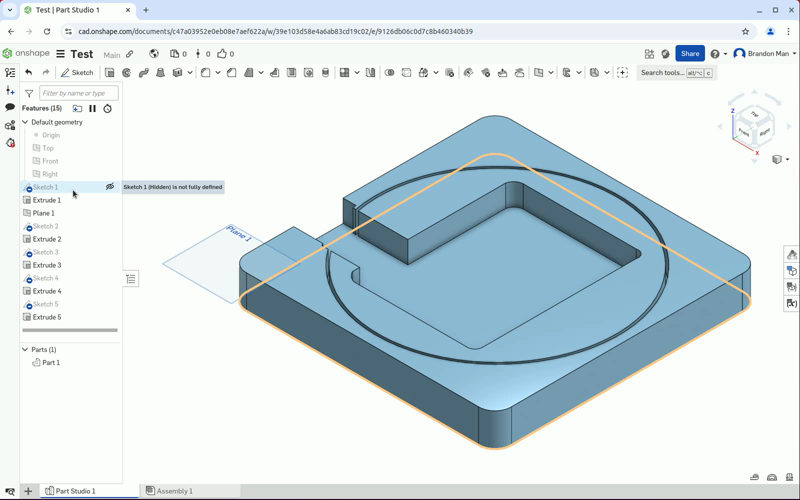
click(73, 189)